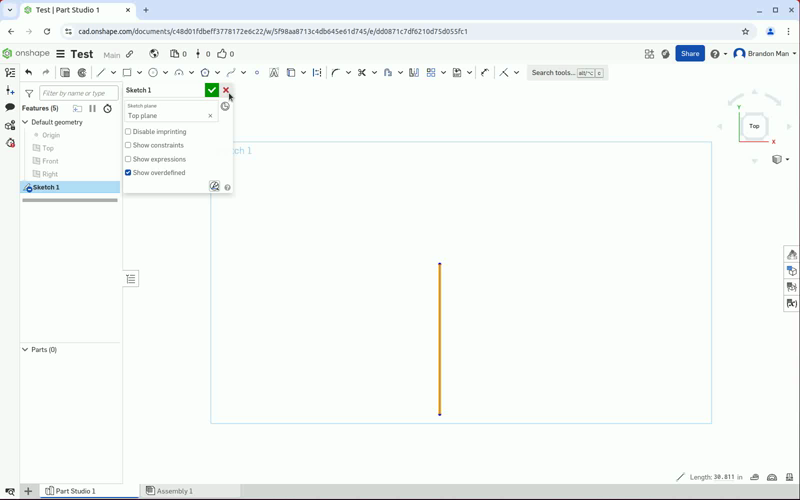
key(shift+h)
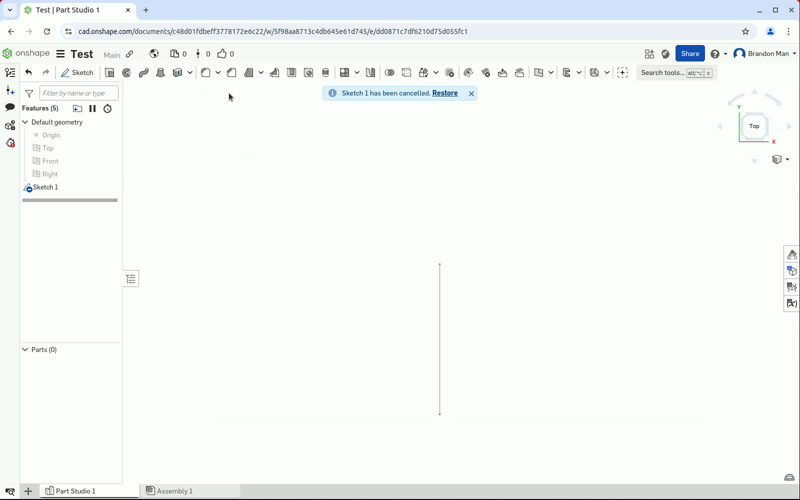
key(shift+s)
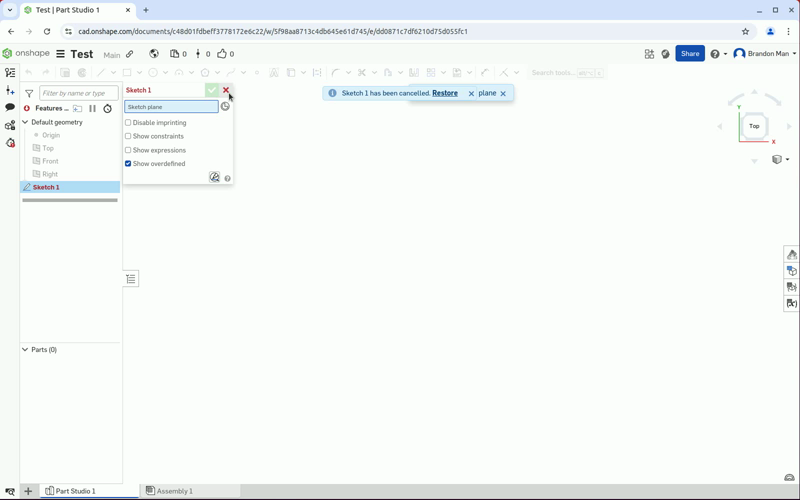
mouse_move(73, 150)
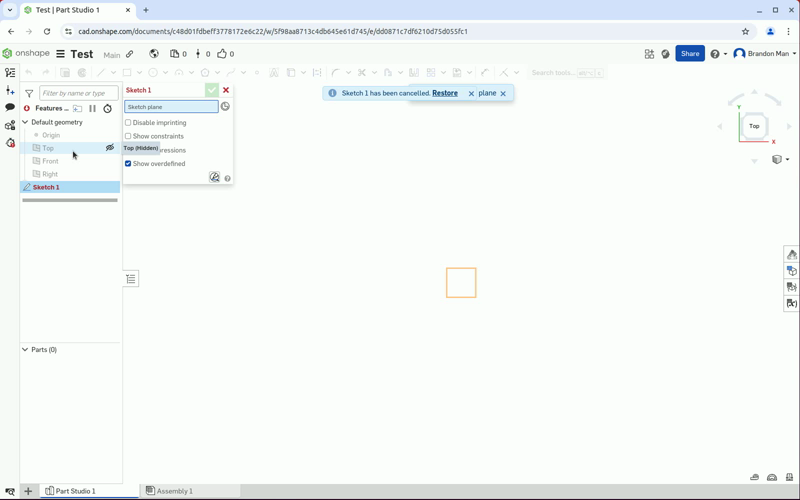
click(73, 150)
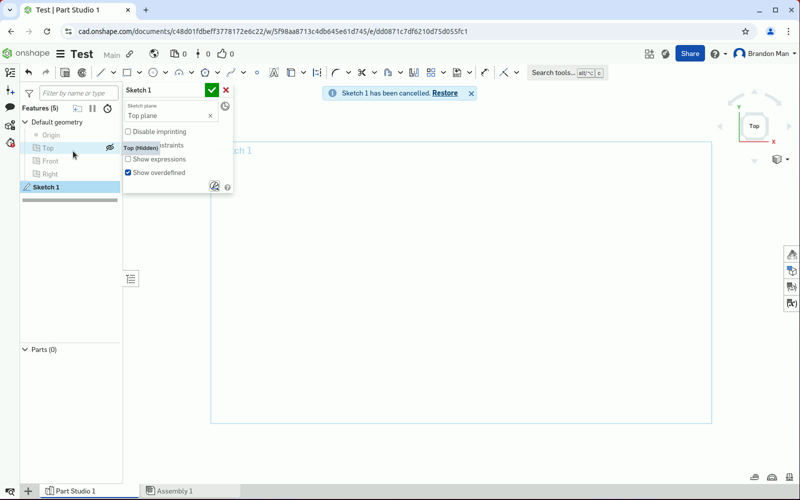
mouse_move(73, 352)
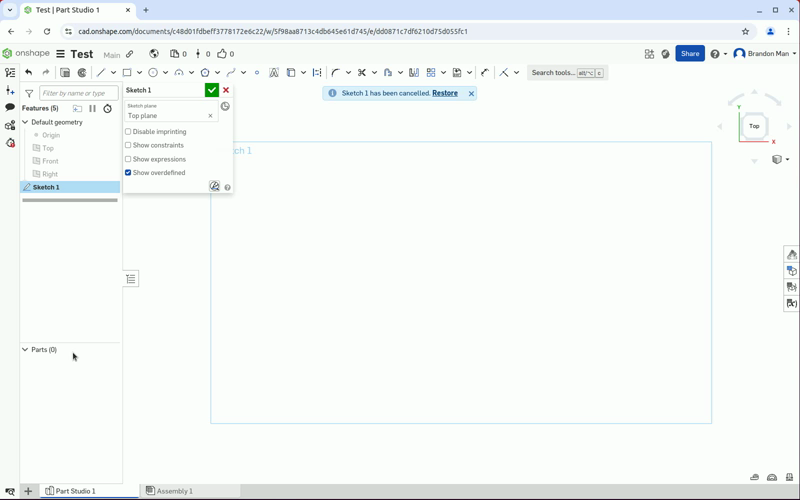
key(y)
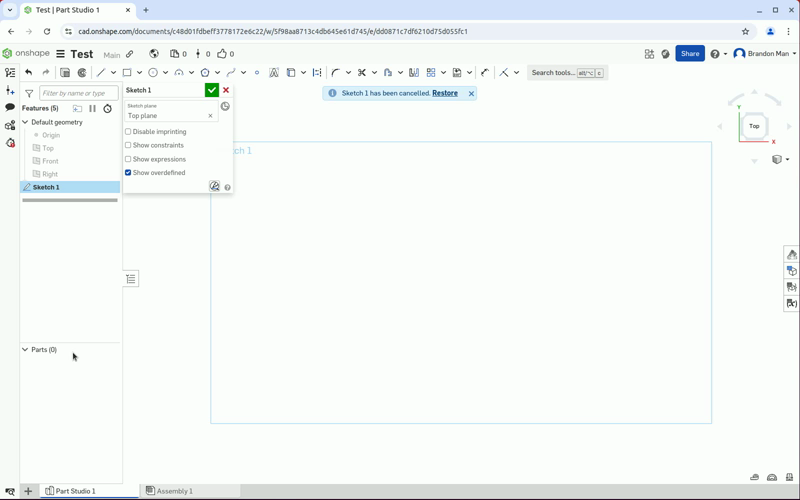
key(l)
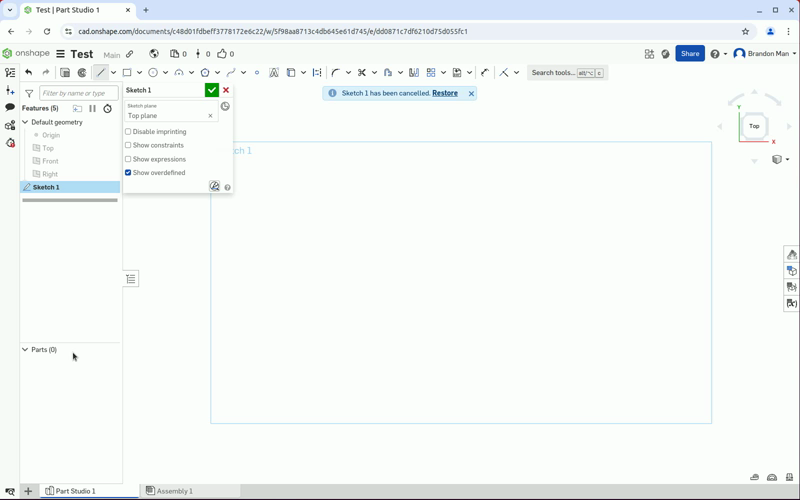
key_down(shift)
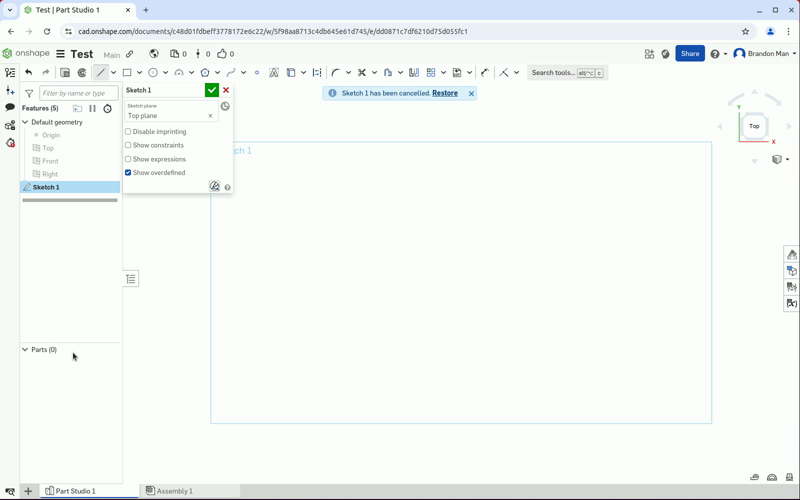
mouse_move(348, 381)
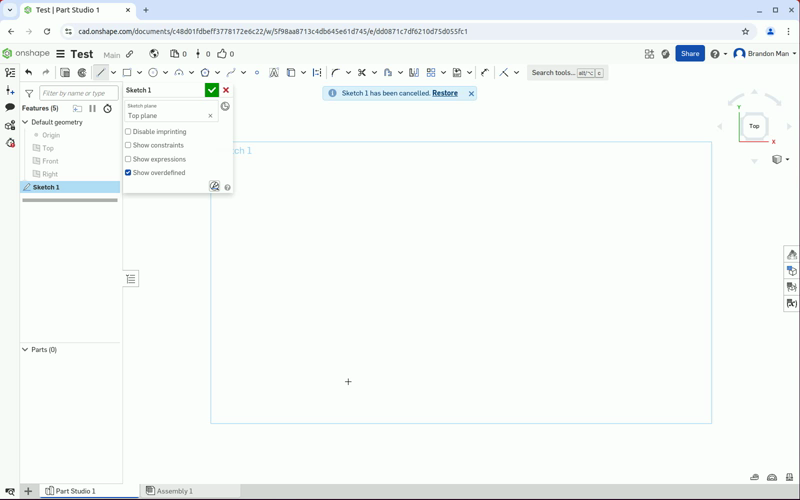
click(348, 381)
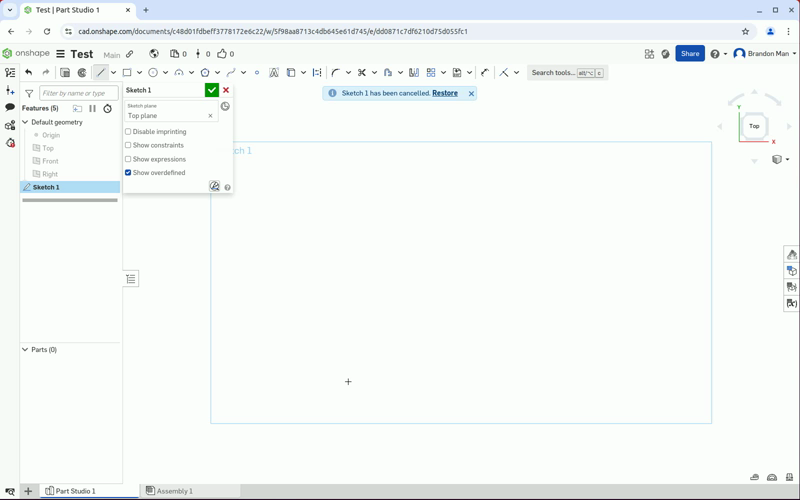
key_up(shift)
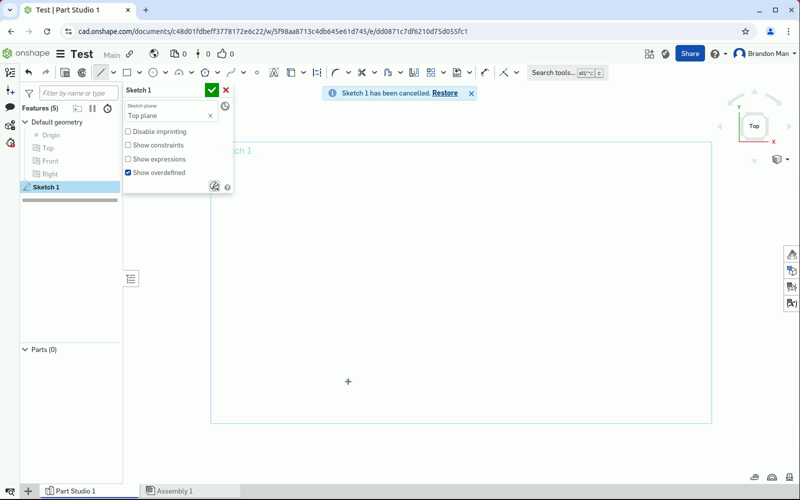
key_down(shift)
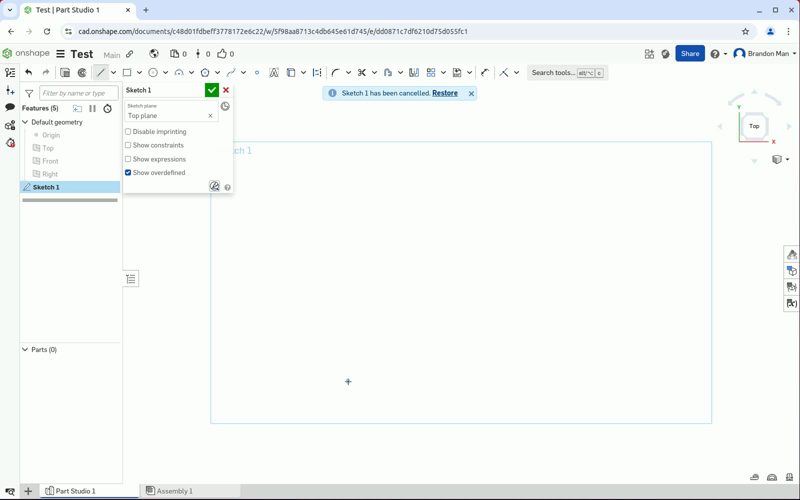
mouse_move(572, 381)
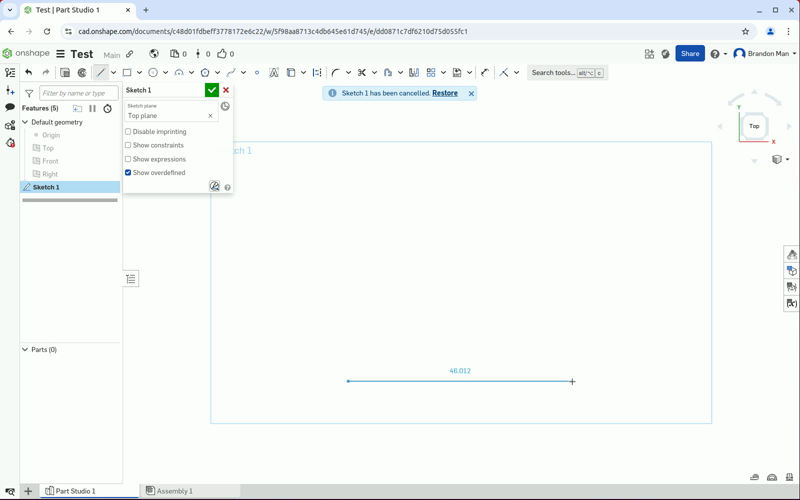
click(572, 381)
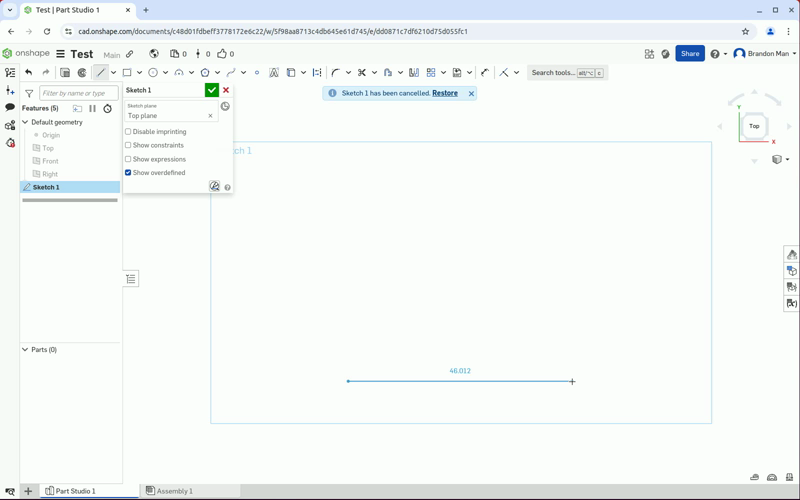
key_up(shift)
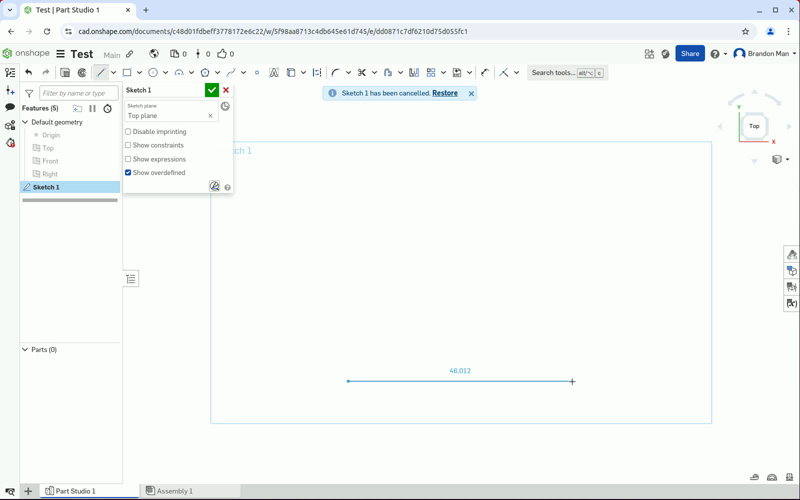
key_down(shift)
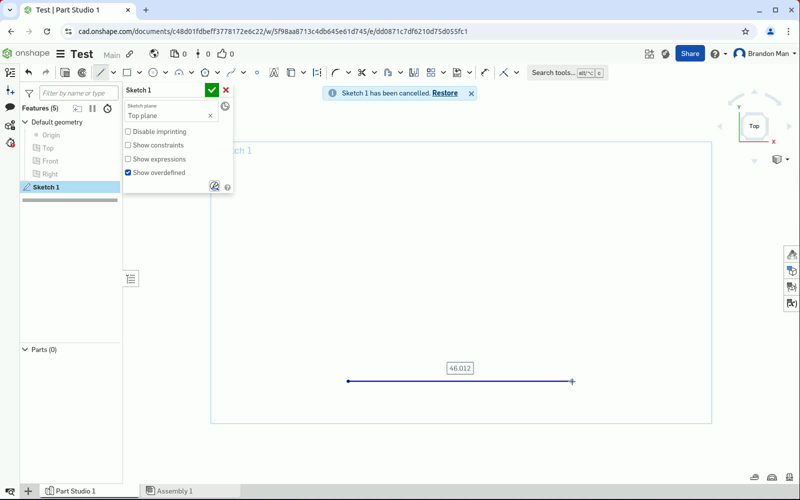
mouse_move(572, 185)
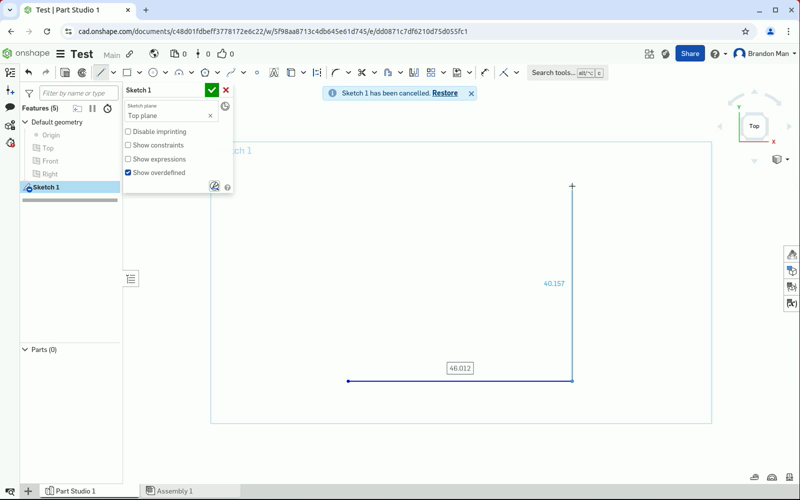
click(572, 185)
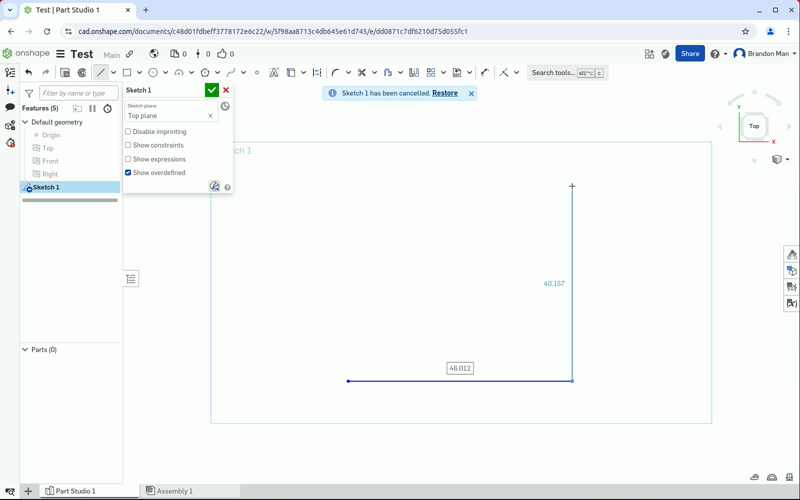
key_up(shift)
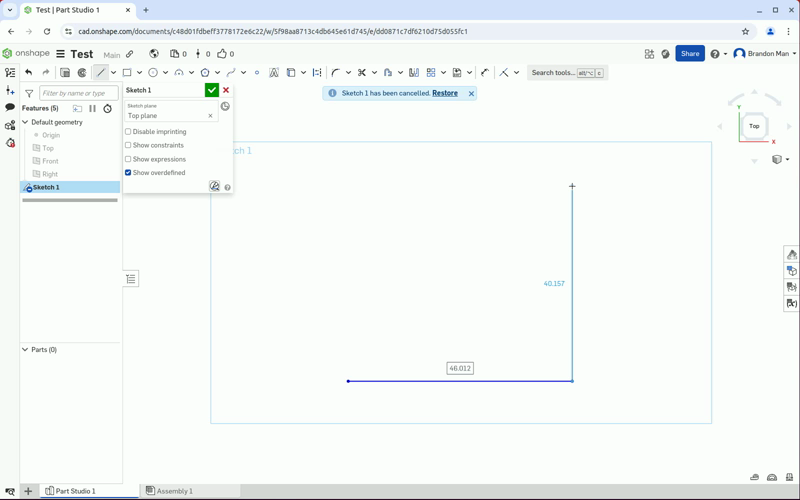
key_down(shift)
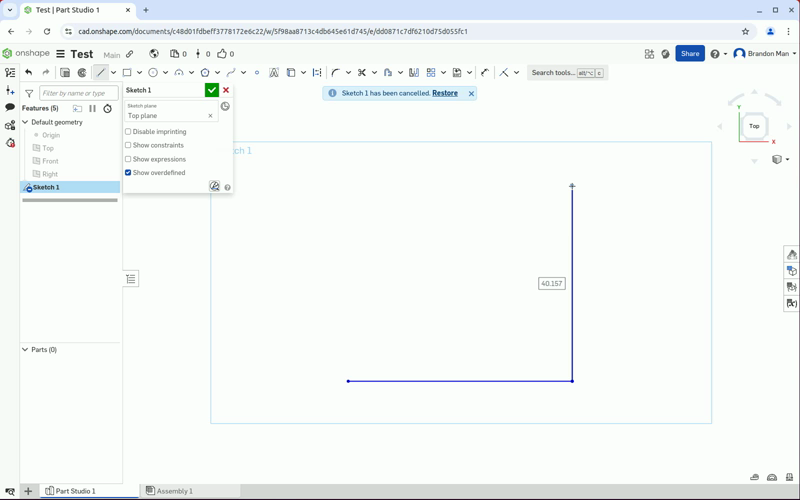
mouse_move(348, 185)
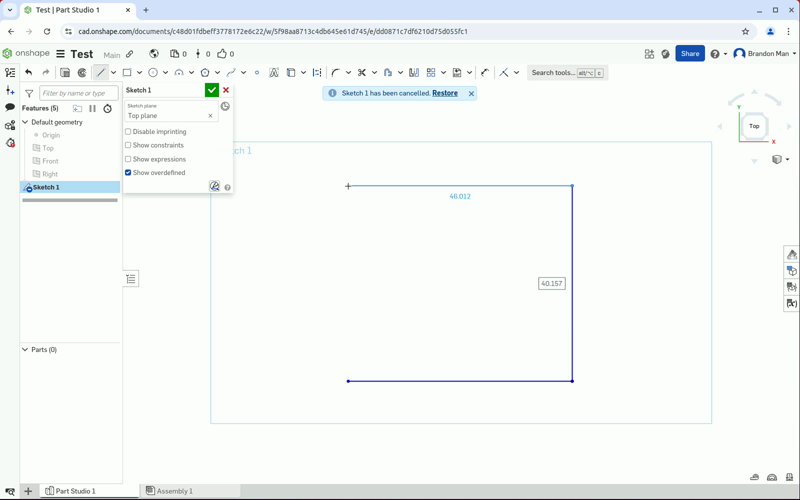
click(348, 185)
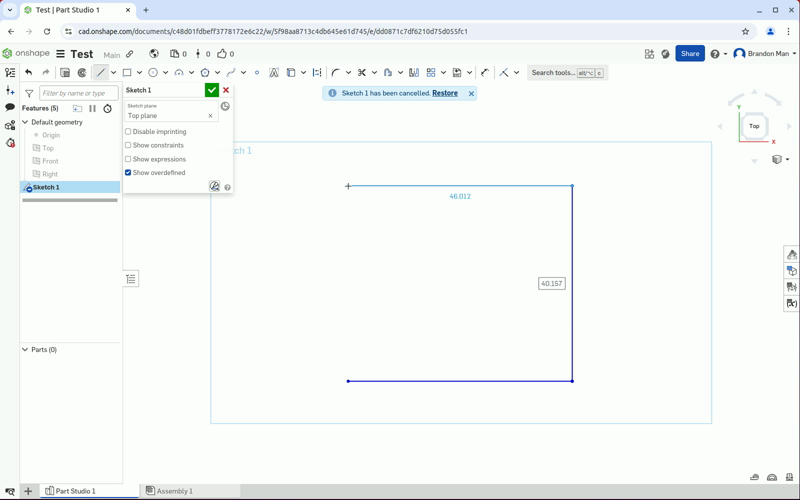
key_up(shift)
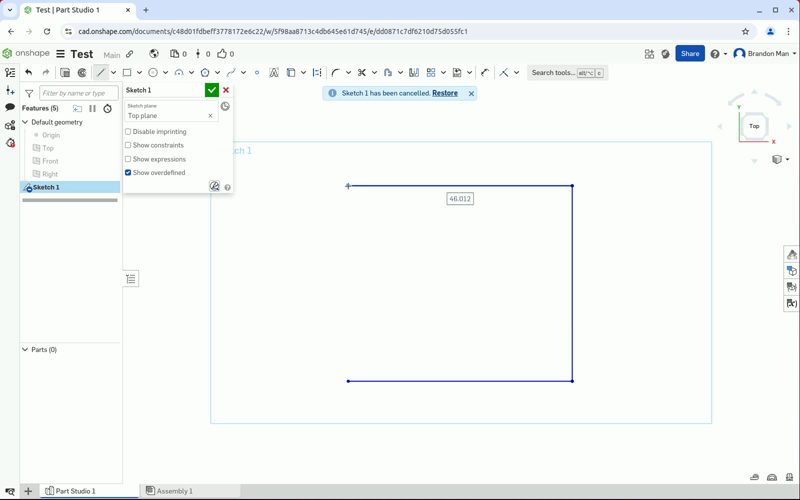
key_down(shift)
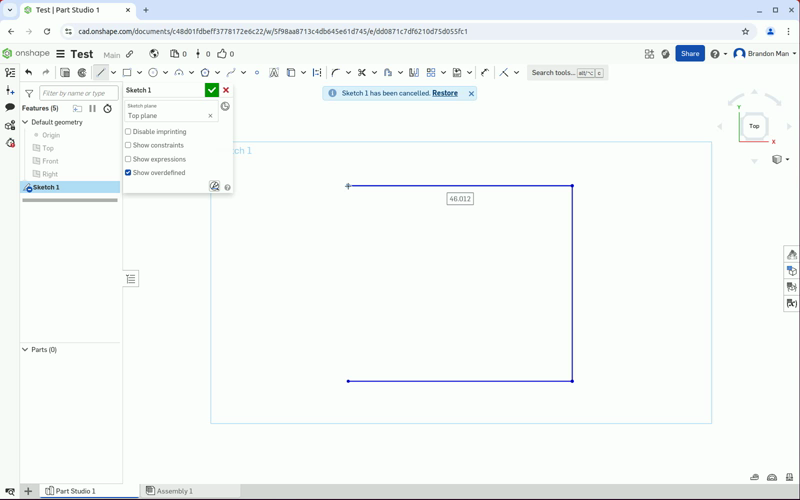
mouse_move(348, 381)
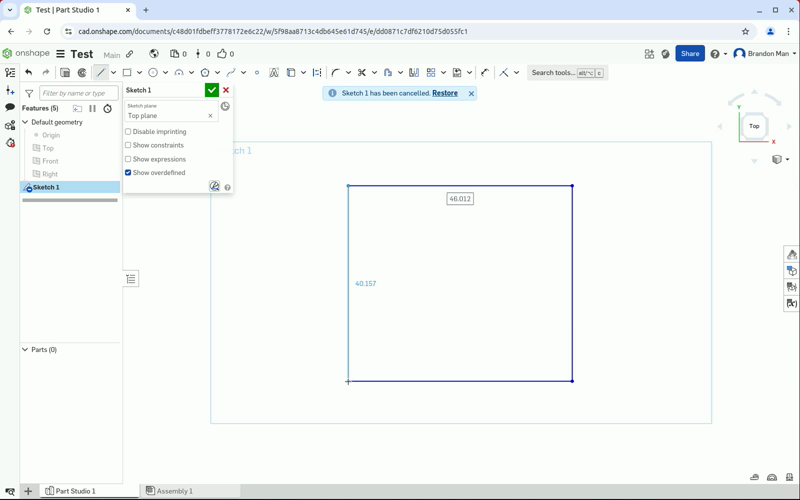
key_up(shift)
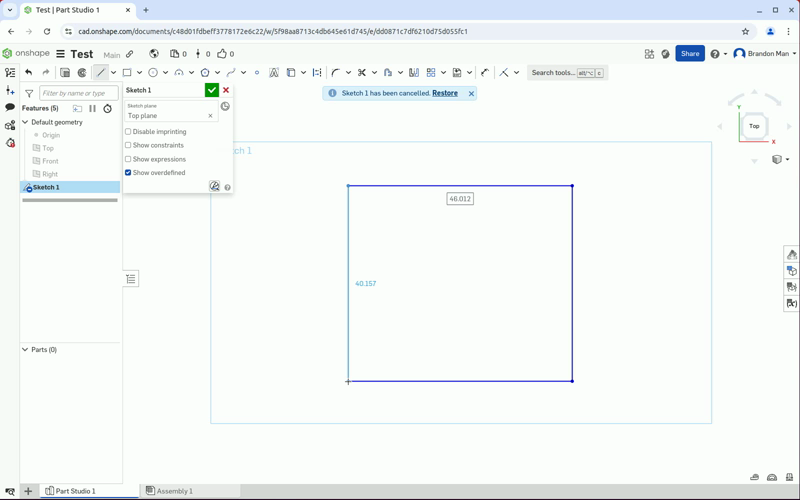
click(348, 381)
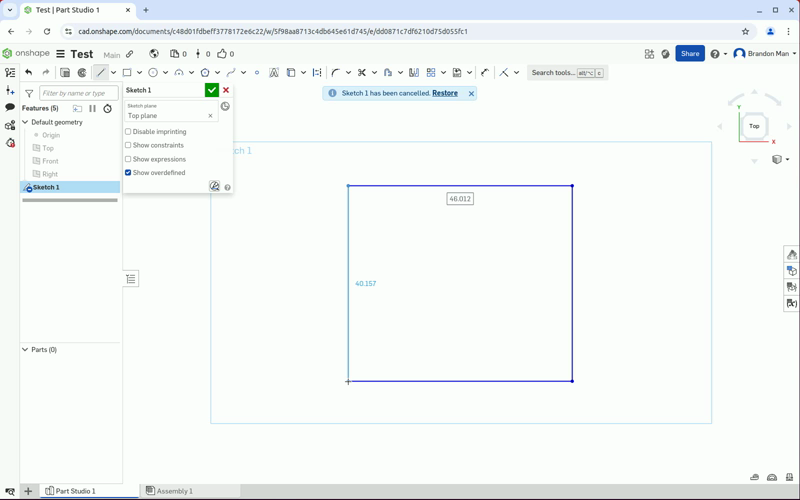
key(esc)
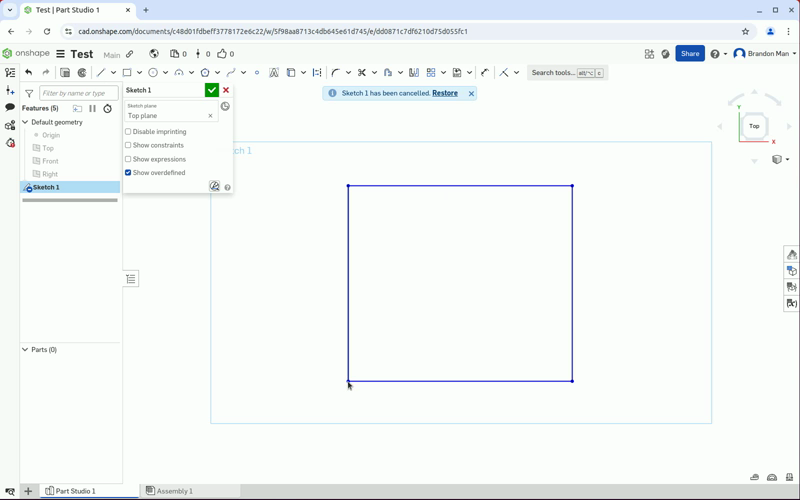
mouse_move(517, 218)
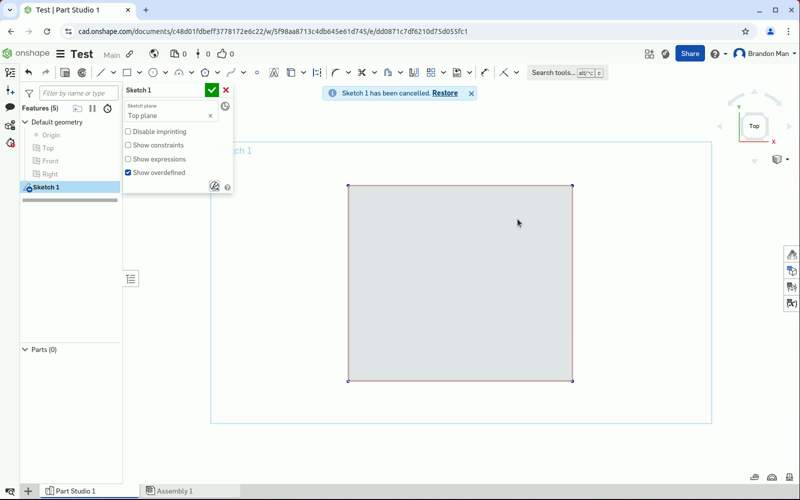
click(517, 218)
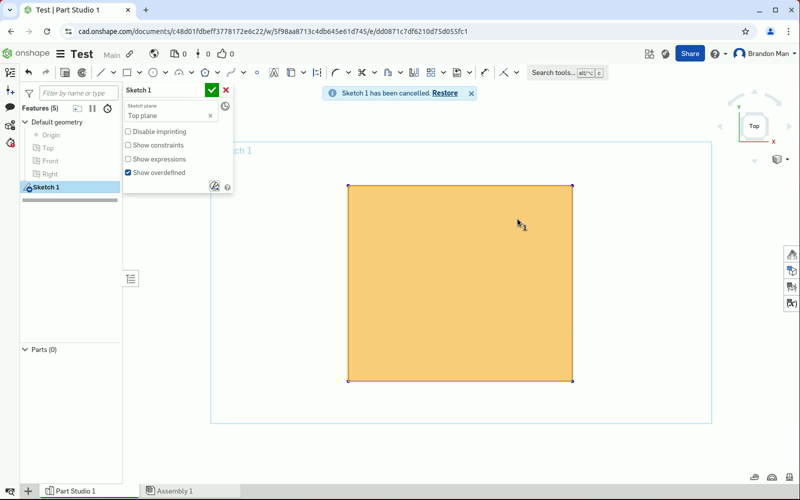
mouse_move(73, 352)
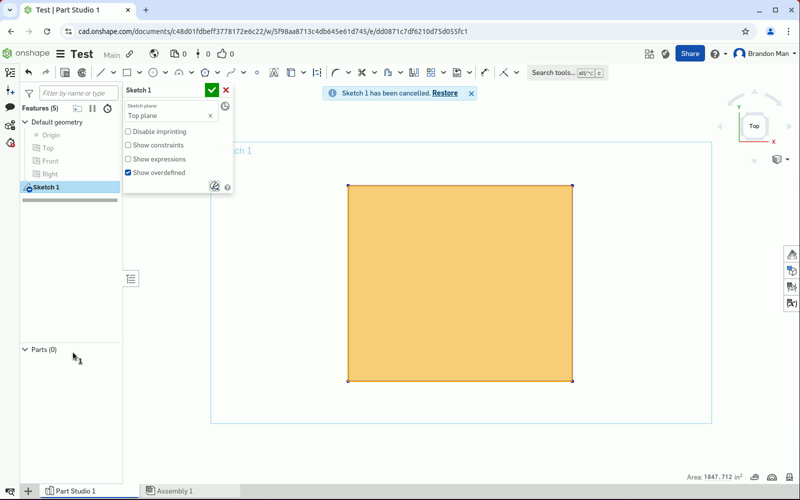
key(shift+y)
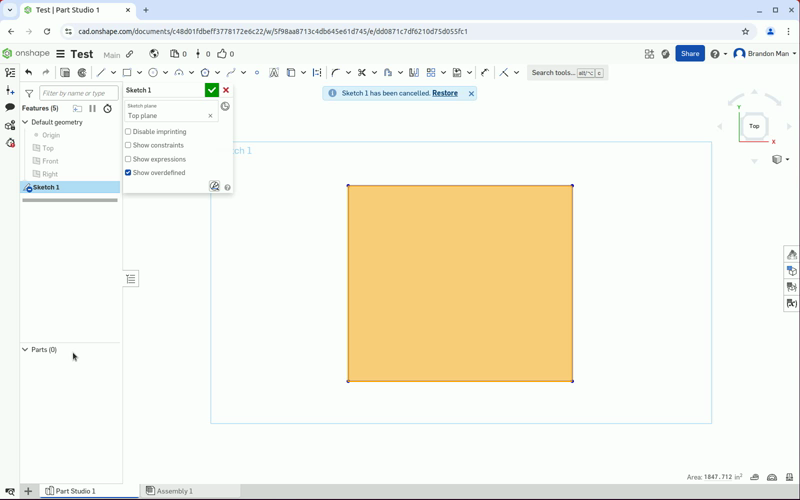
key(shift+e)
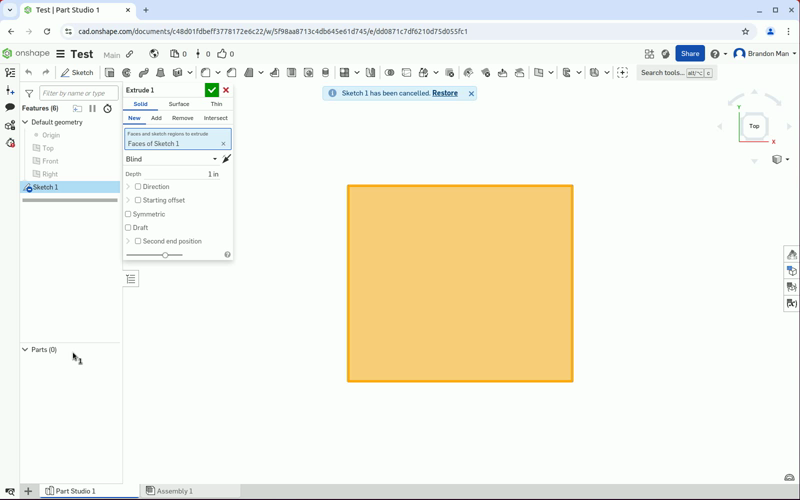
mouse_move(143, 106)
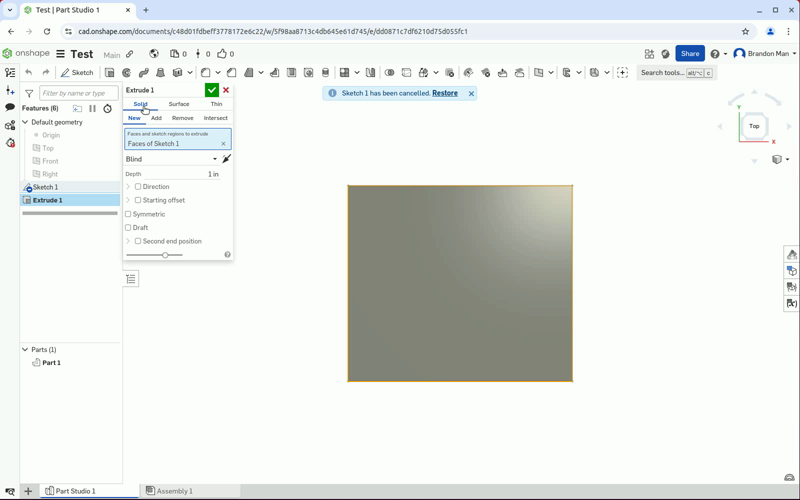
click(143, 106)
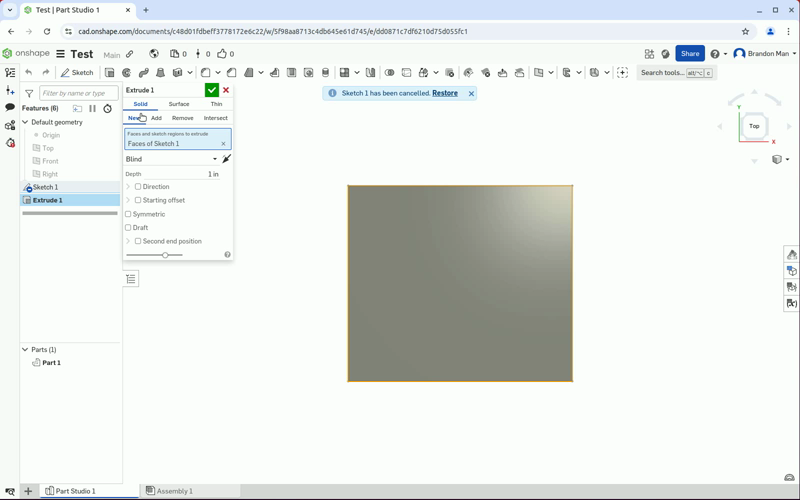
mouse_move(137, 120)
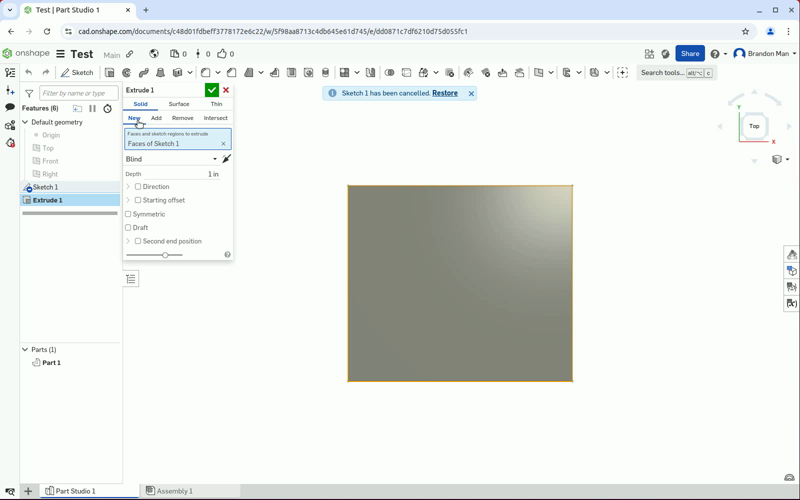
click(137, 120)
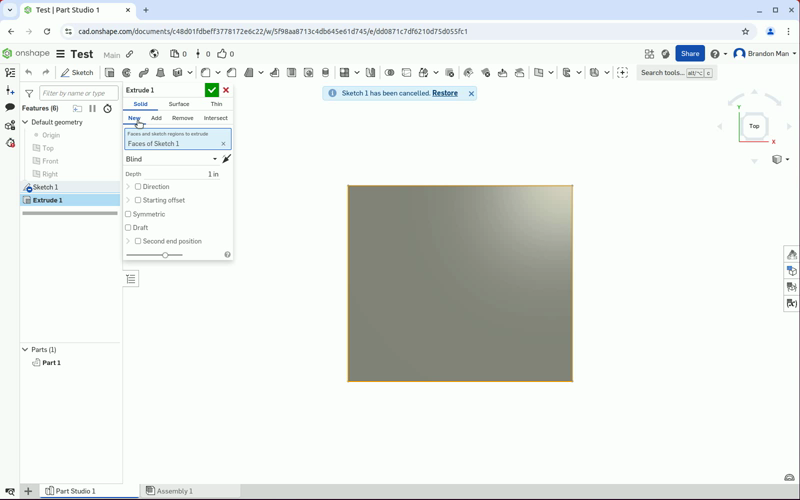
key(tab, 4)
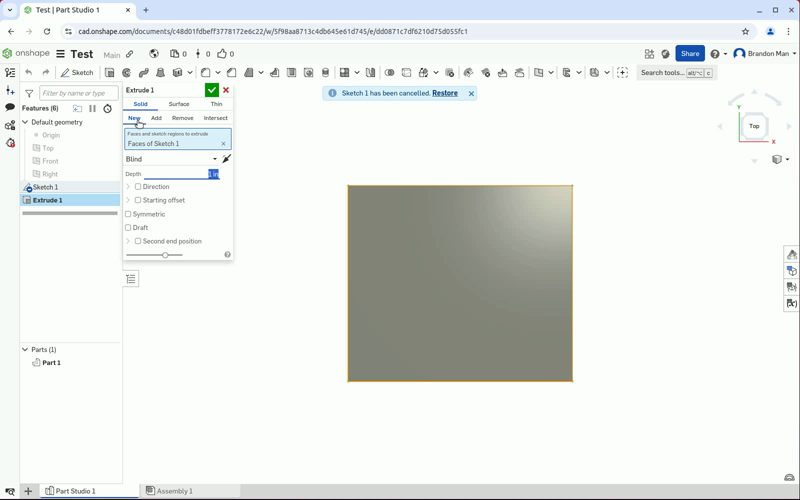
text(5.777)
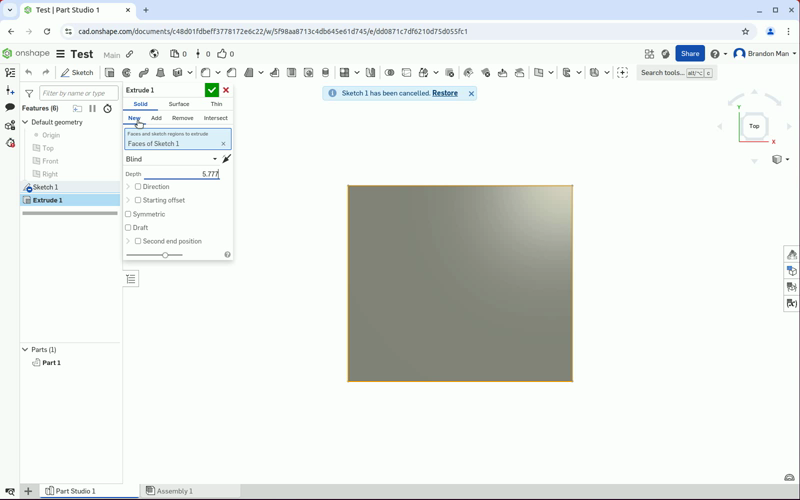
key(enter)
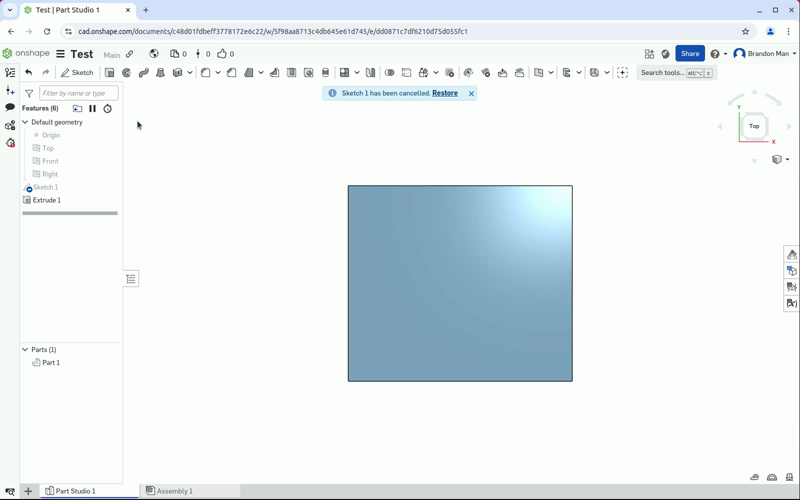
key(shift+h)
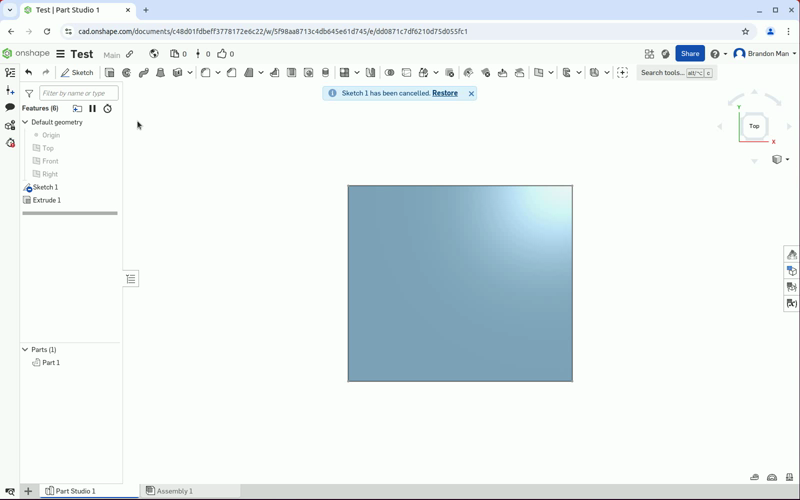
key(shift+h)
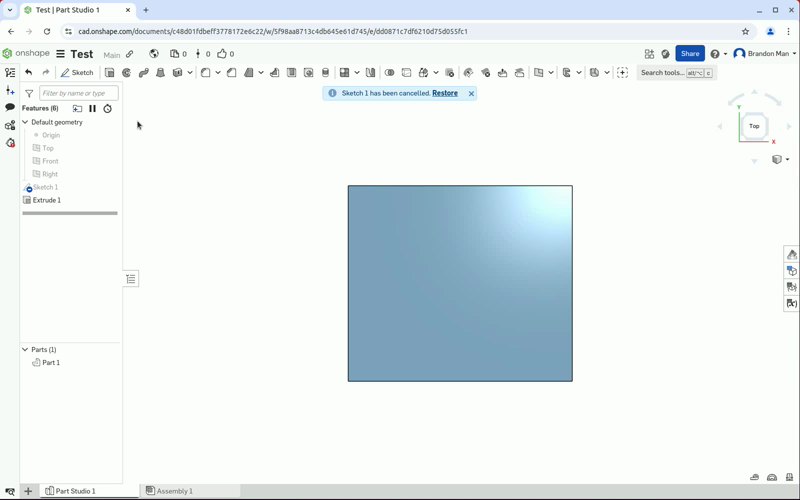
mouse_move(73, 189)
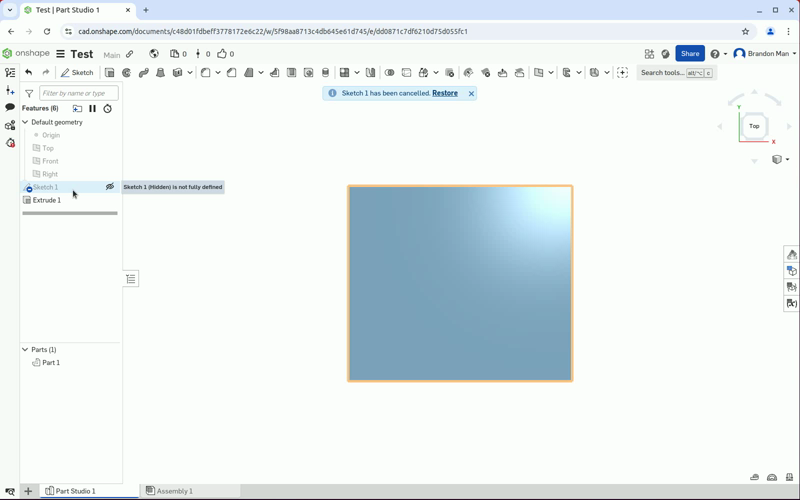
click(73, 189)
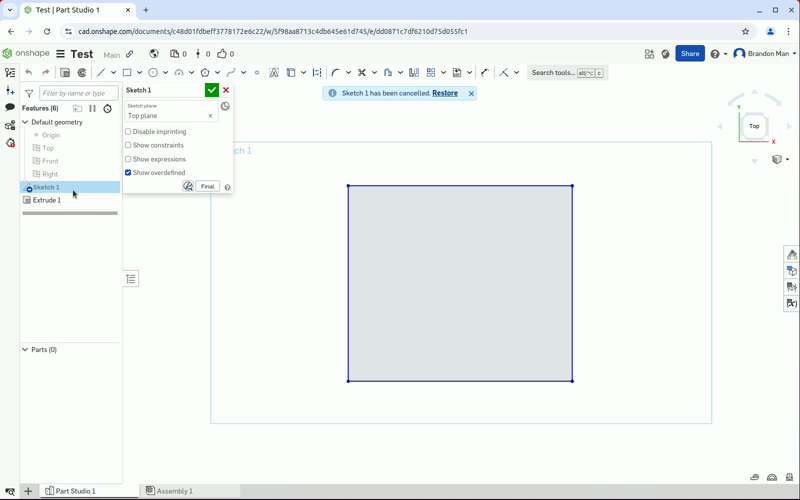
mouse_move(229, 92)
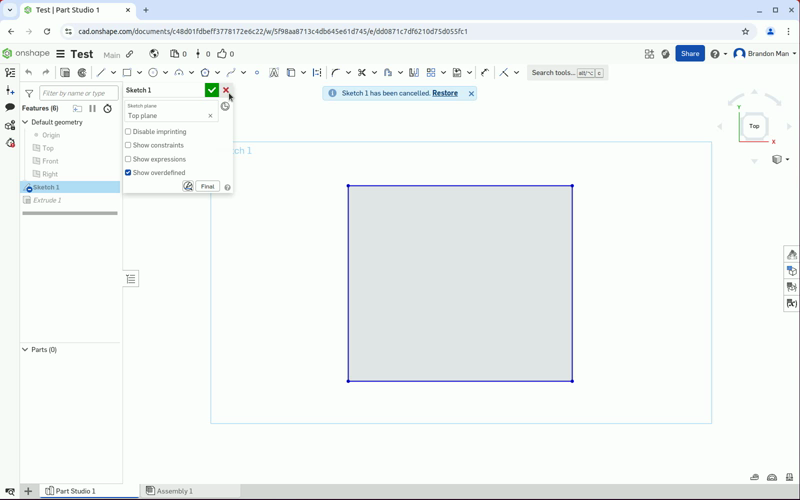
click(229, 92)
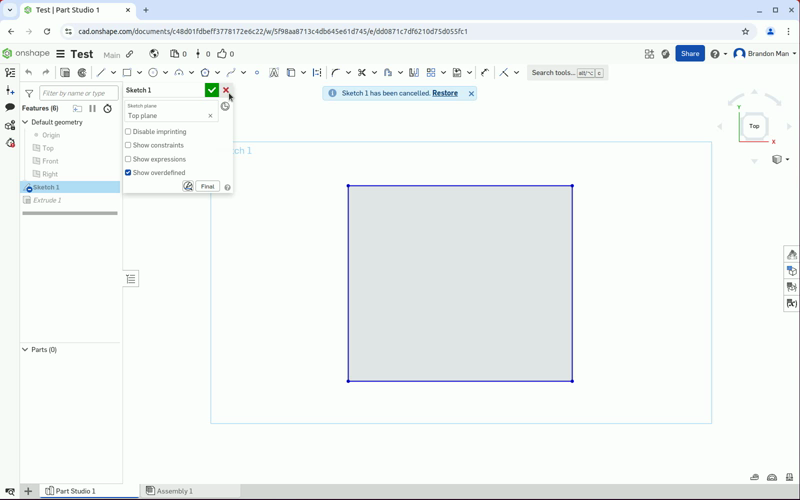
key(shift+s)
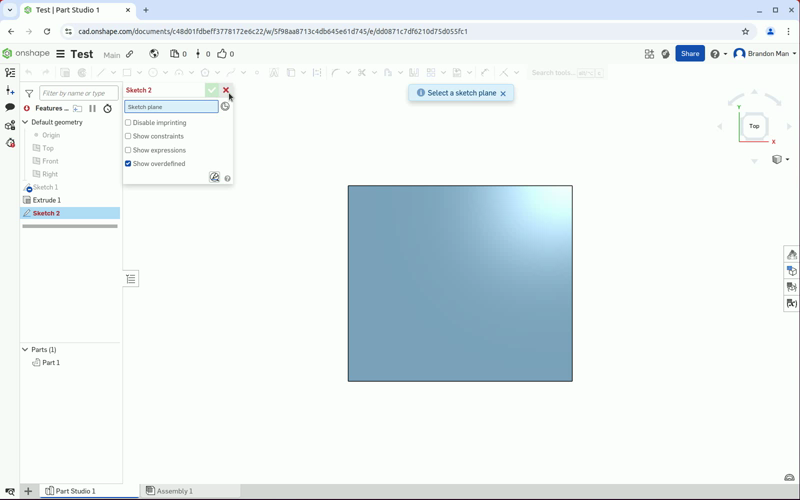
mouse_move(73, 150)
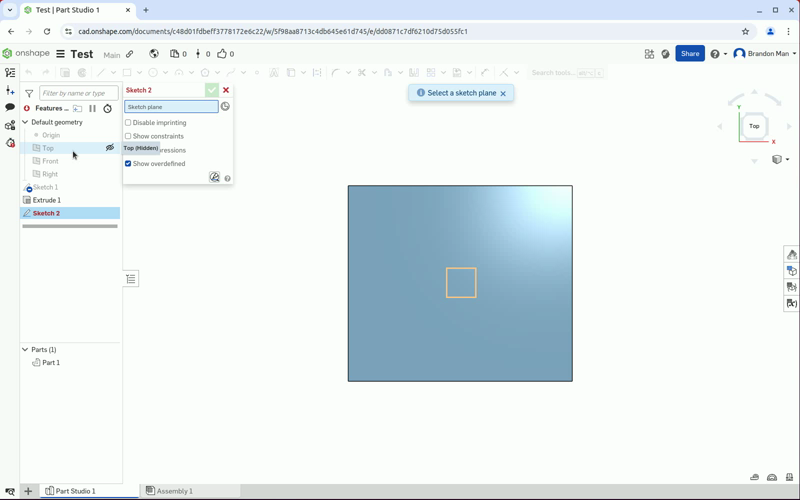
click(73, 150)
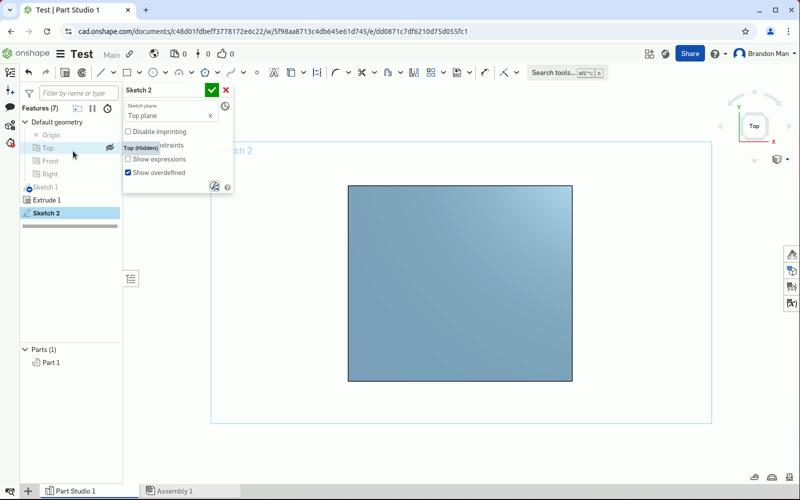
mouse_move(73, 352)
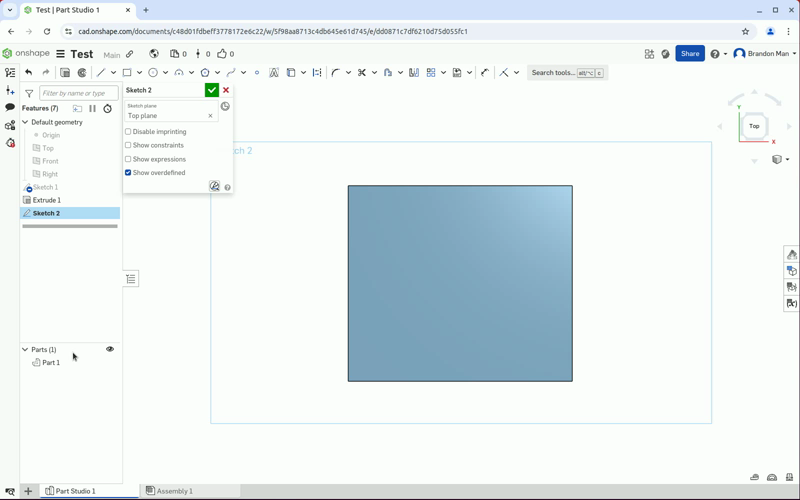
key(y)
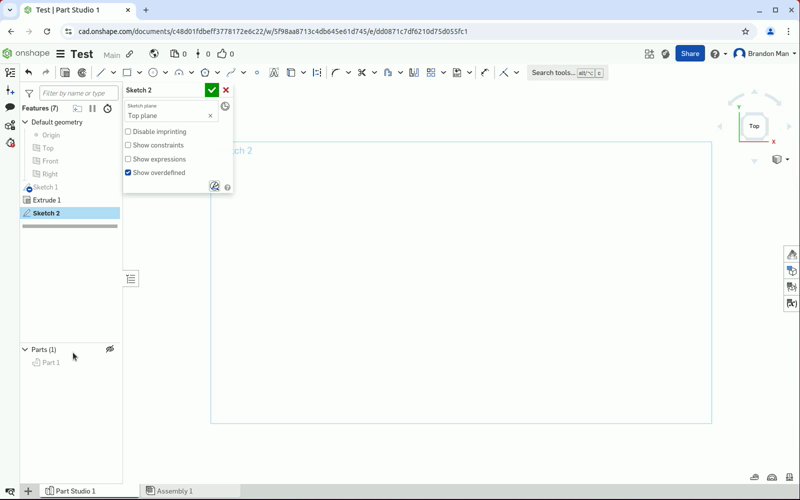
key(l)
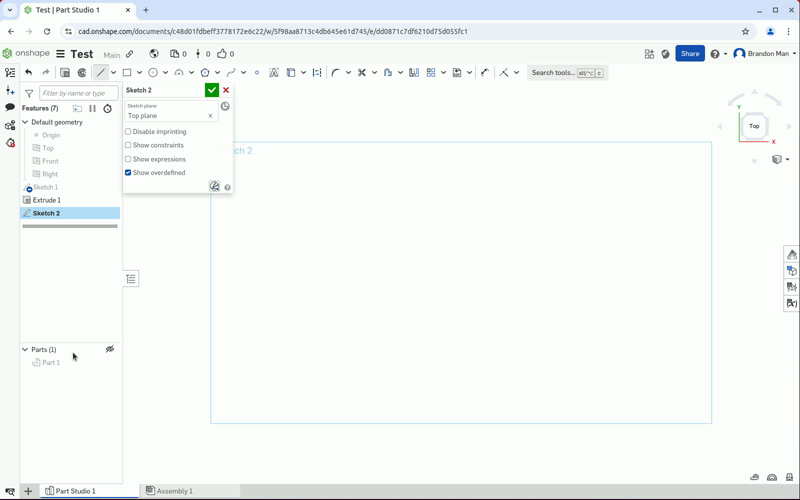
key_down(shift)
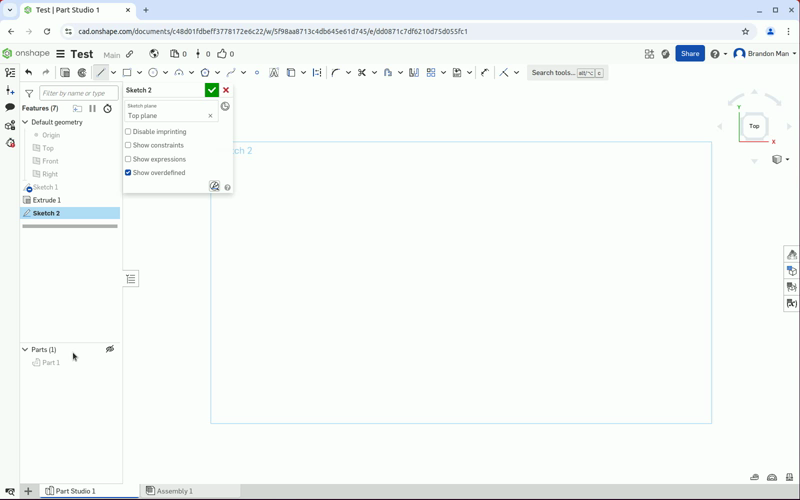
mouse_move(348, 381)
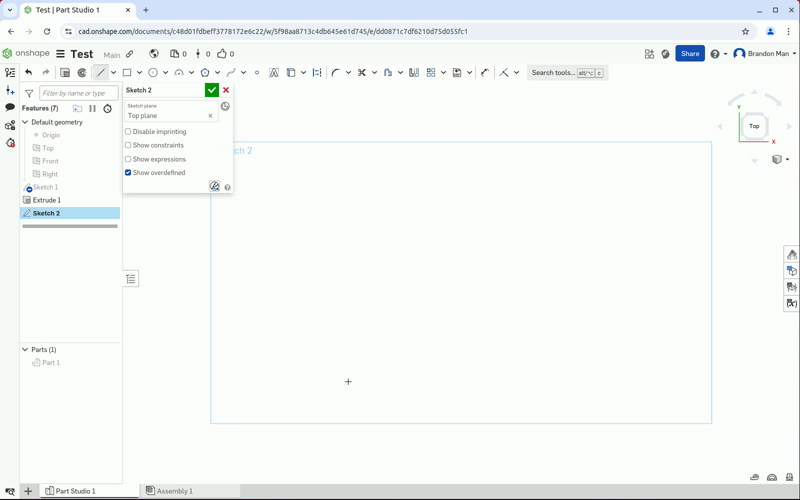
click(348, 381)
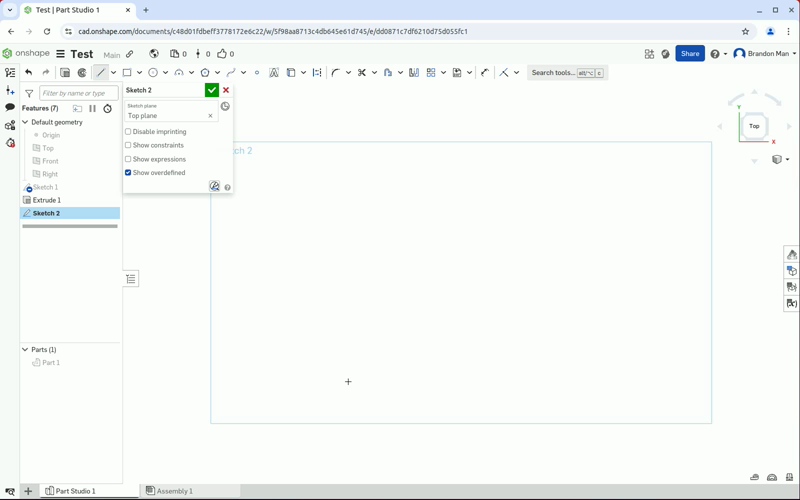
key_up(shift)
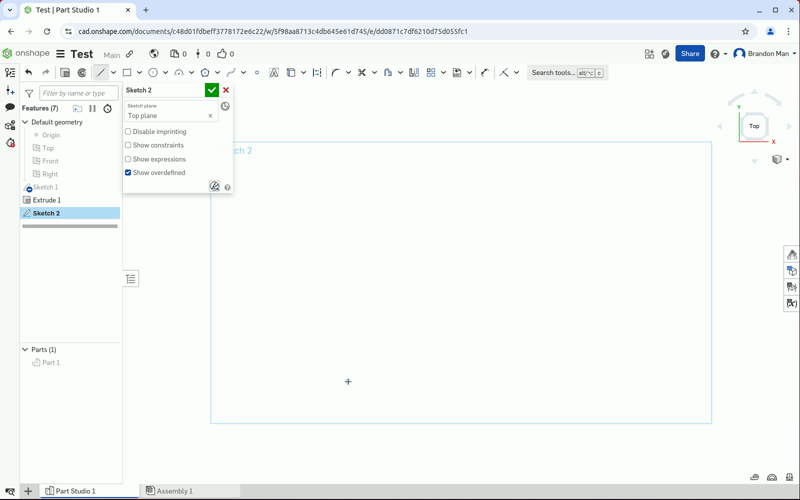
key_down(shift)
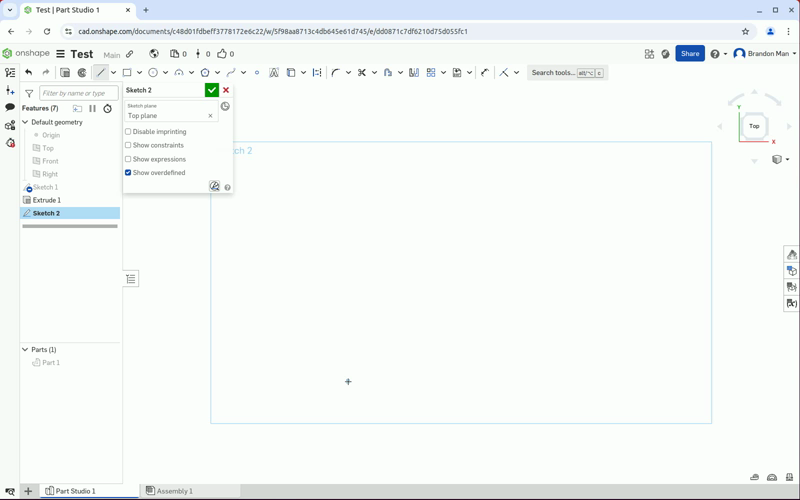
mouse_move(572, 381)
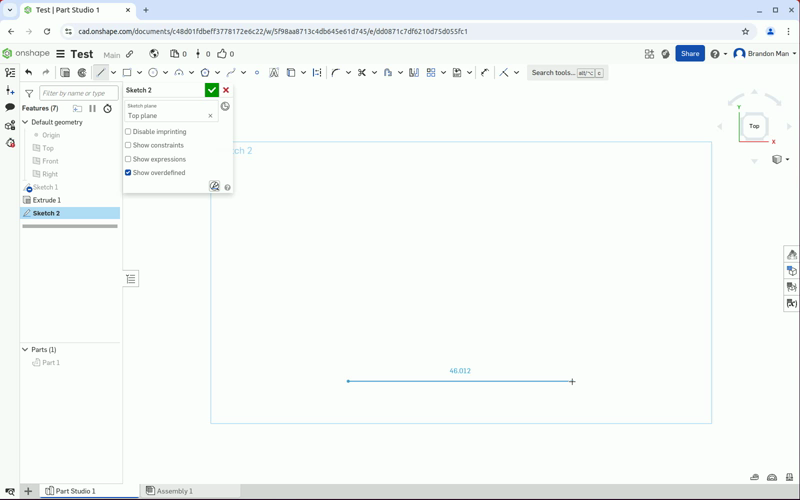
click(572, 381)
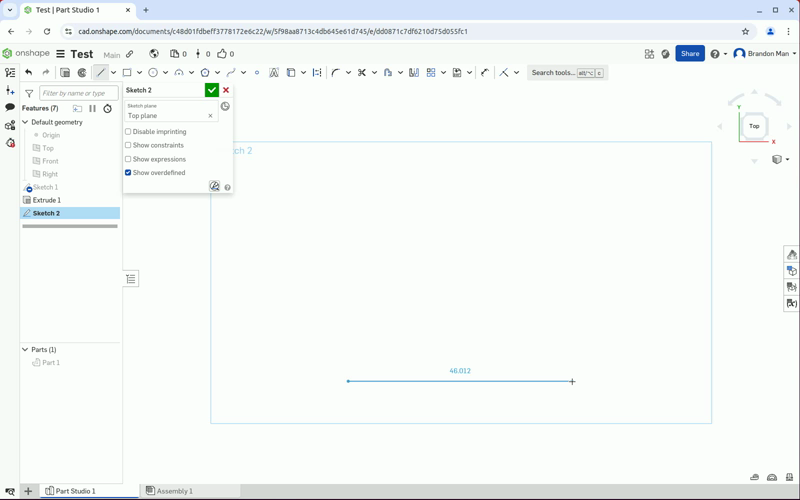
key_up(shift)
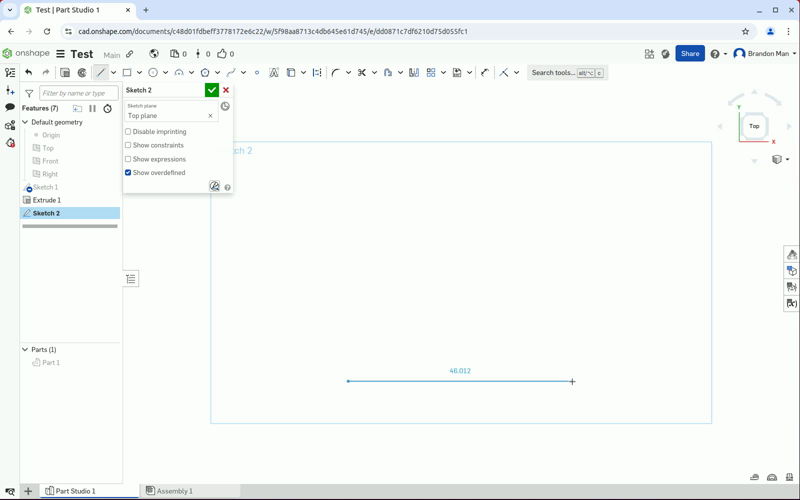
key_down(shift)
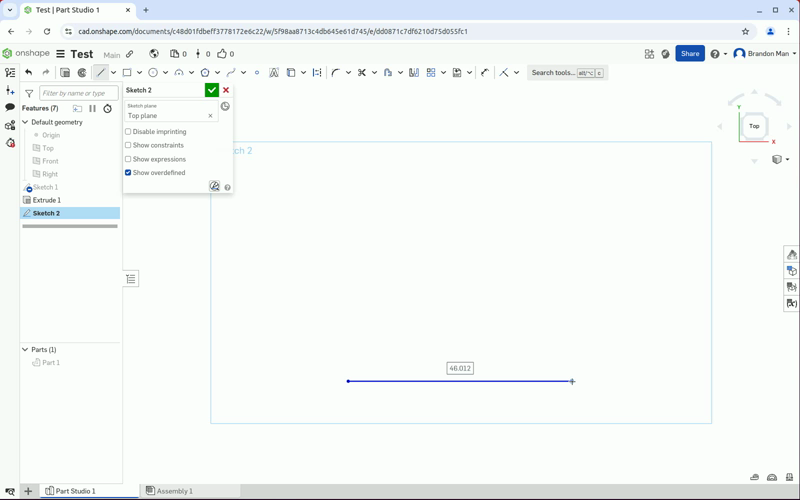
mouse_move(572, 185)
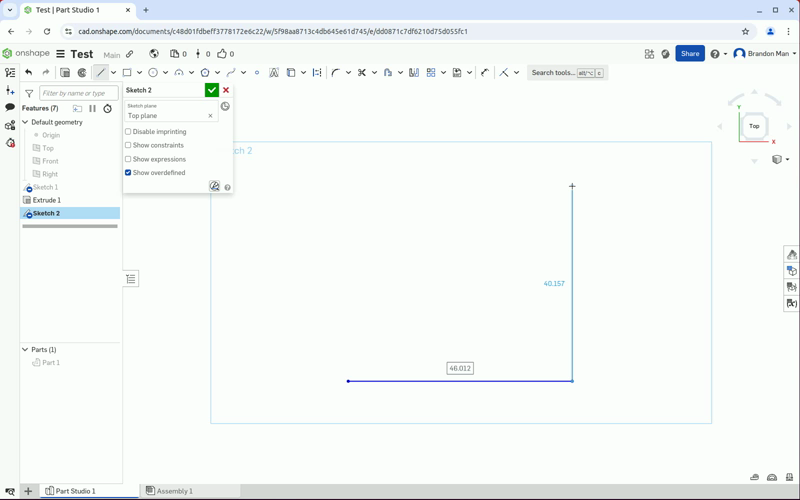
click(572, 185)
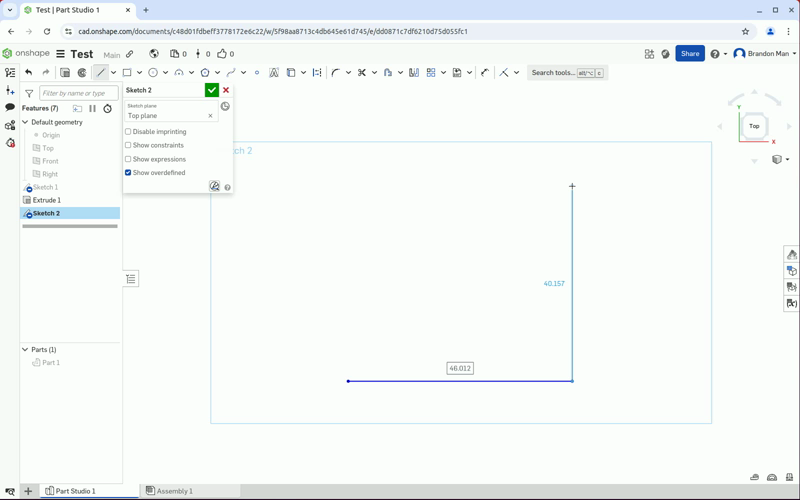
key_up(shift)
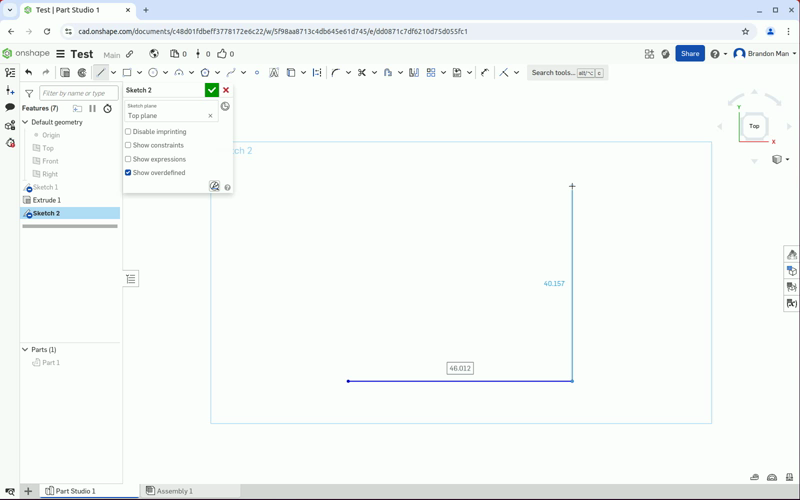
key_down(shift)
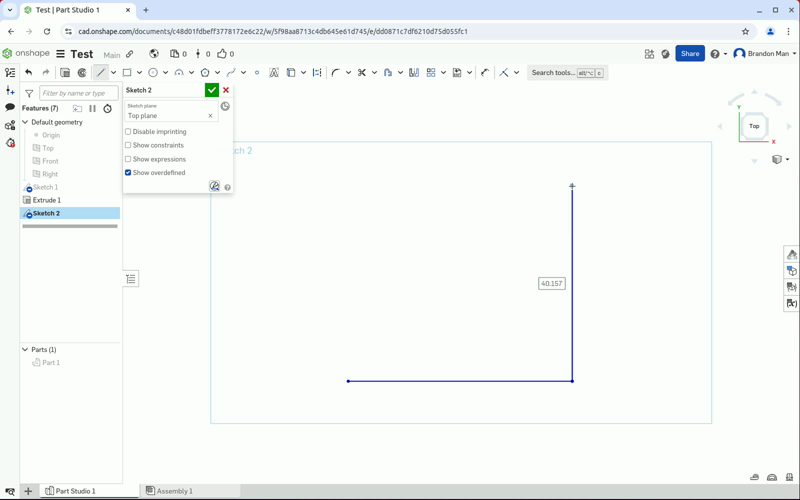
mouse_move(348, 185)
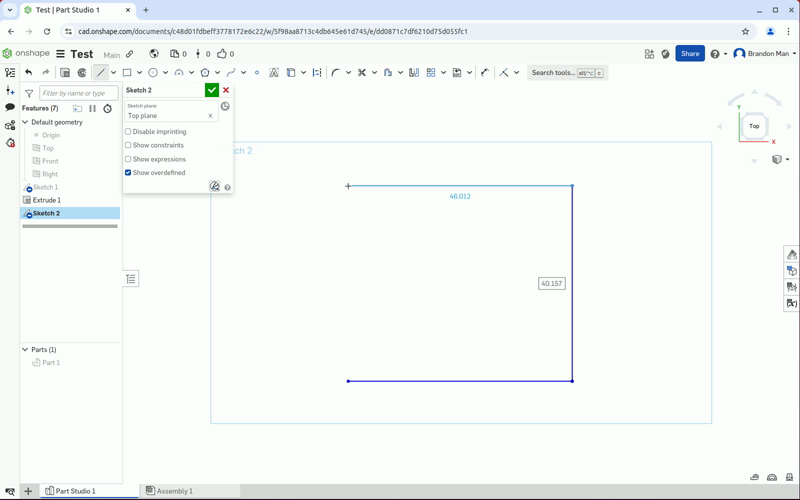
click(348, 185)
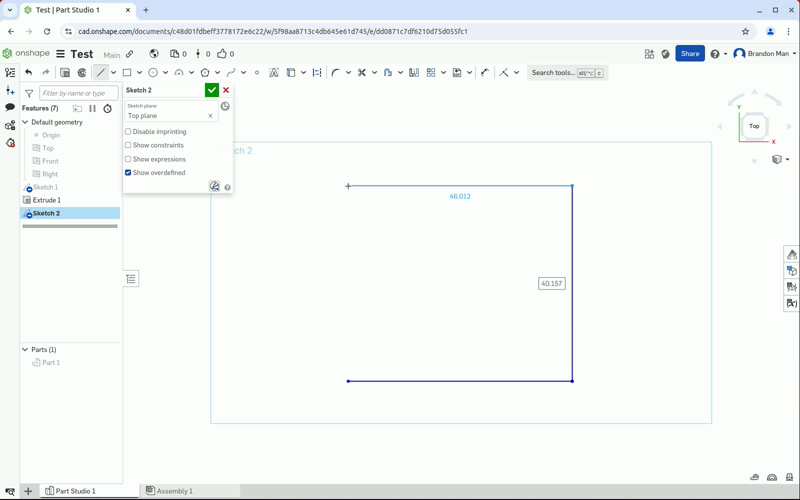
key_up(shift)
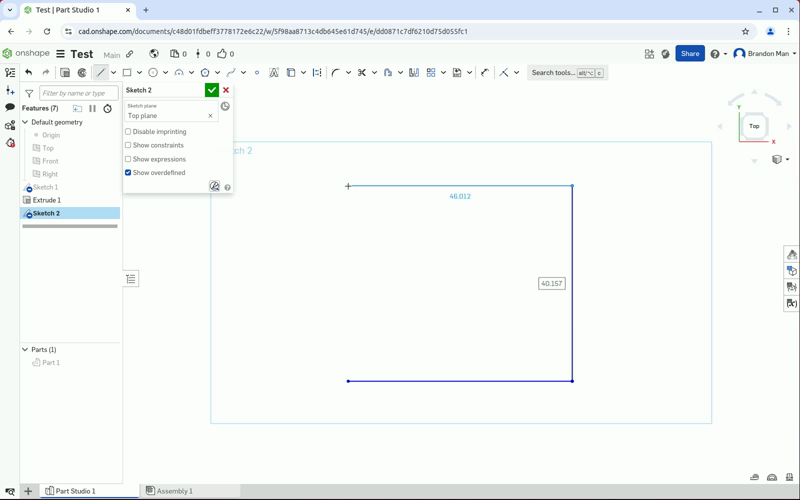
key_down(shift)
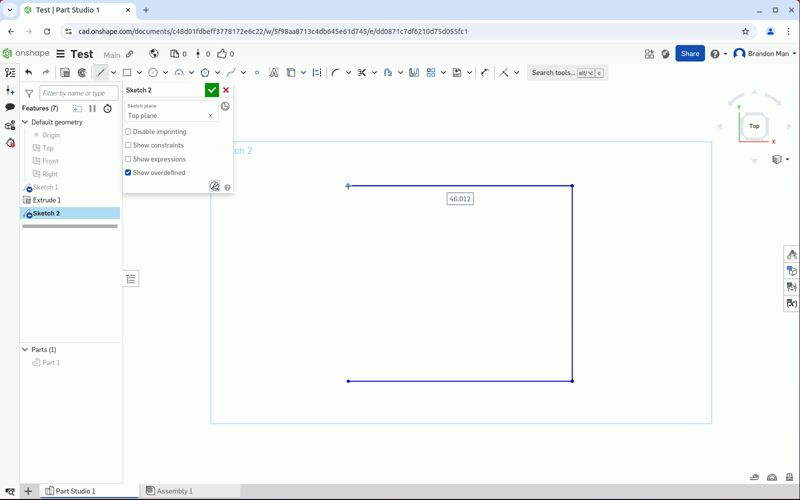
mouse_move(348, 381)
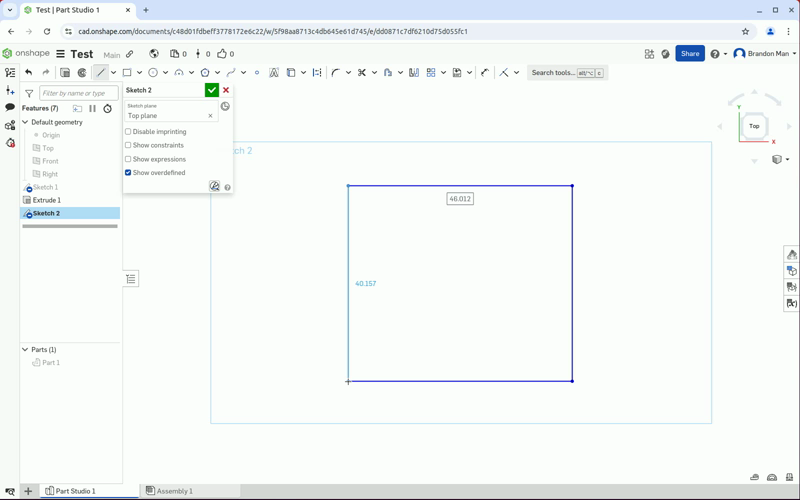
key_up(shift)
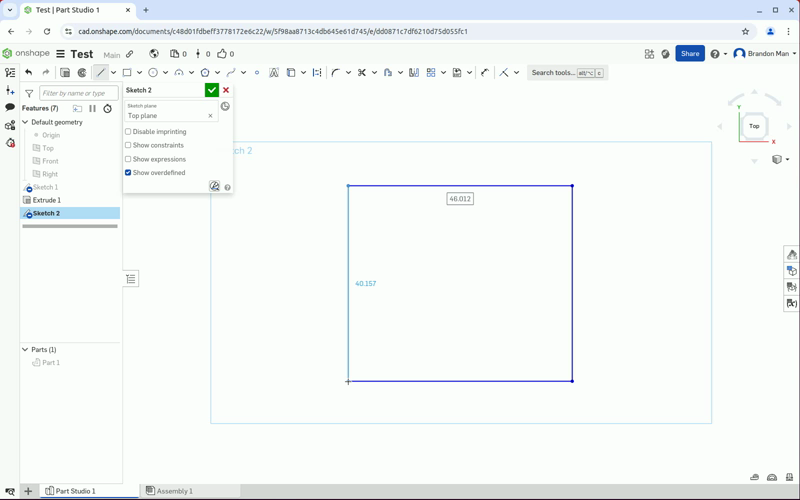
click(348, 381)
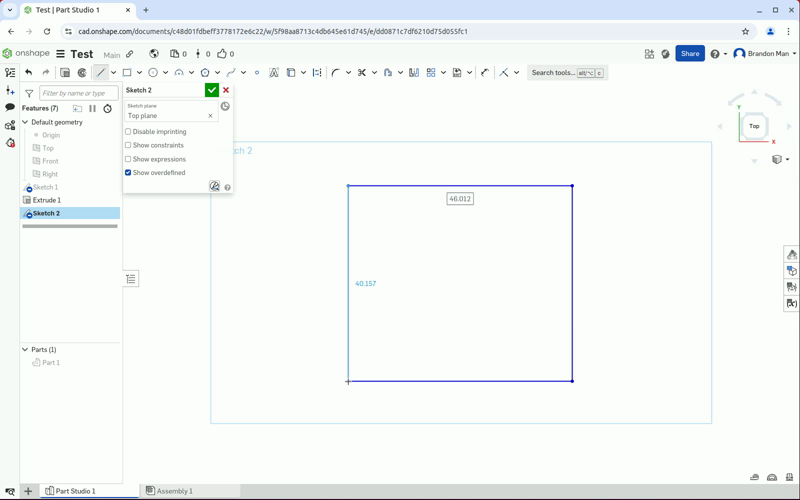
key(esc)
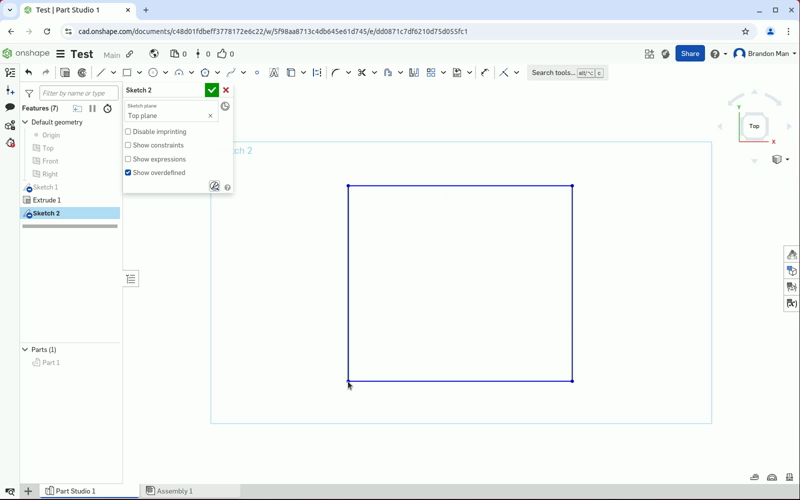
mouse_move(378, 331)
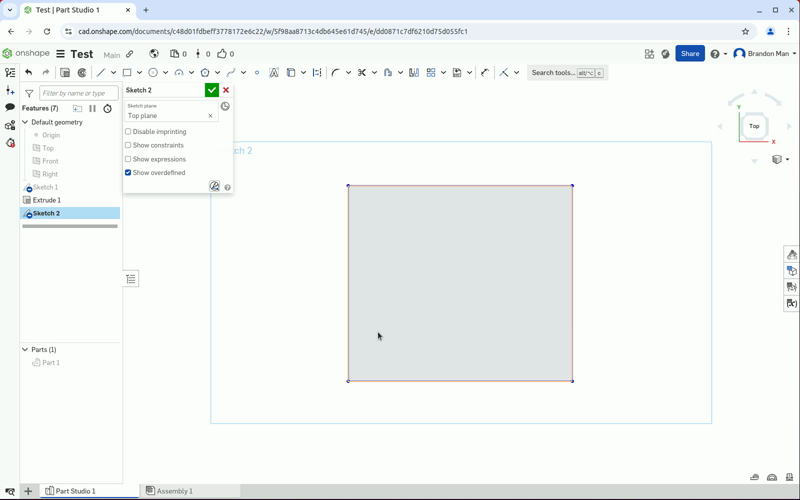
click(378, 331)
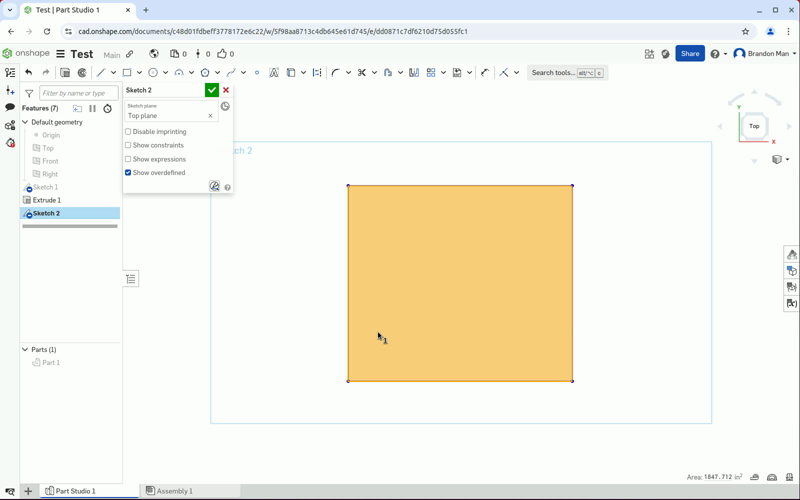
mouse_move(73, 352)
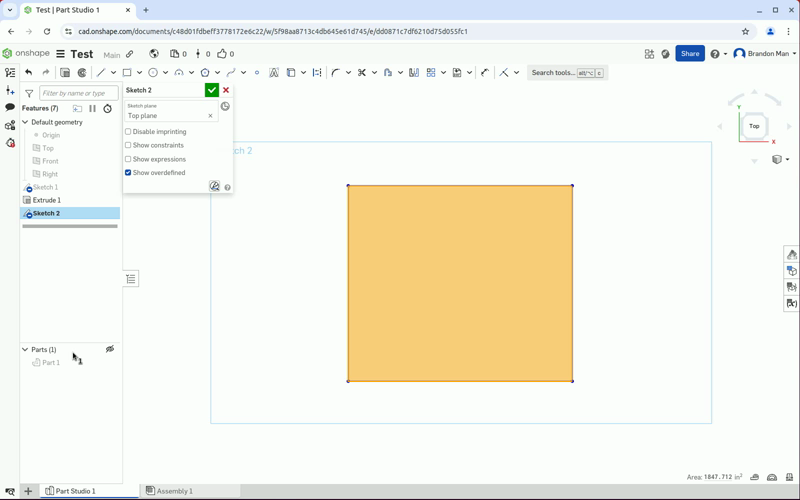
key(shift+y)
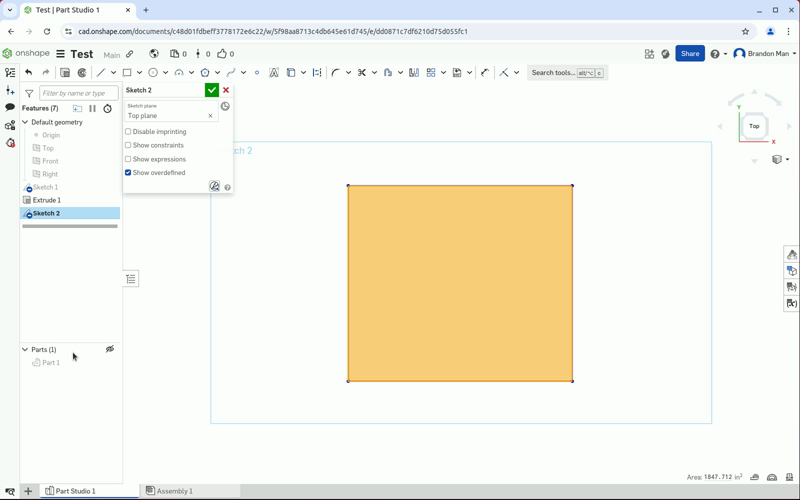
key(shift+e)
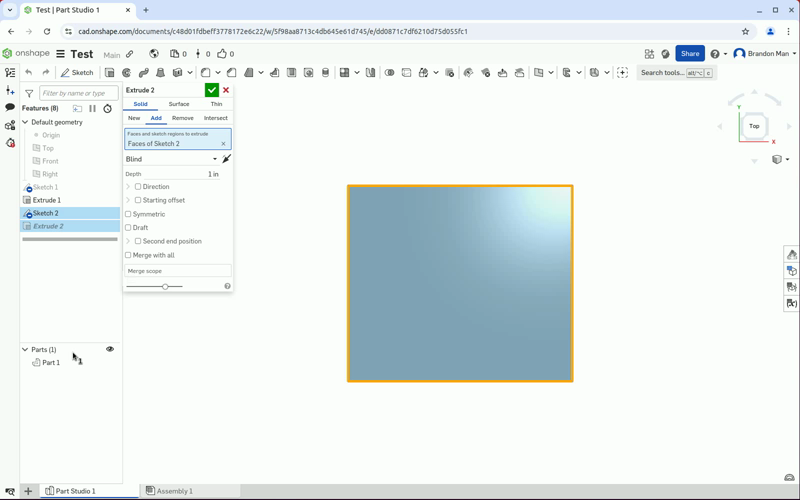
mouse_move(143, 106)
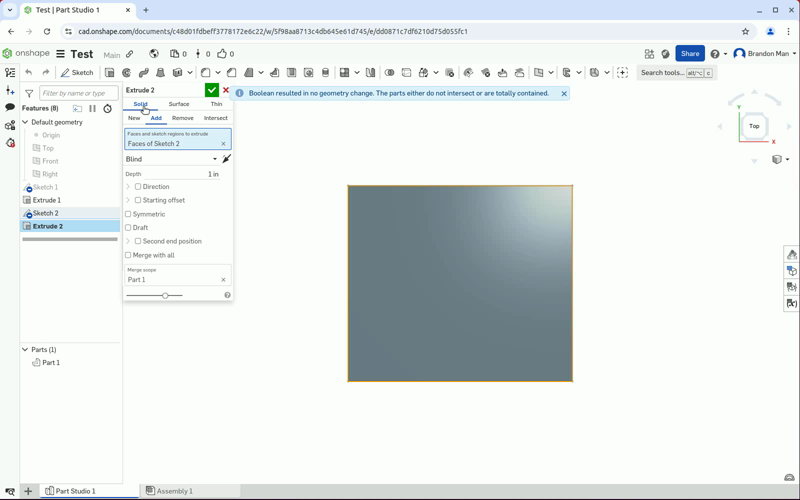
click(143, 106)
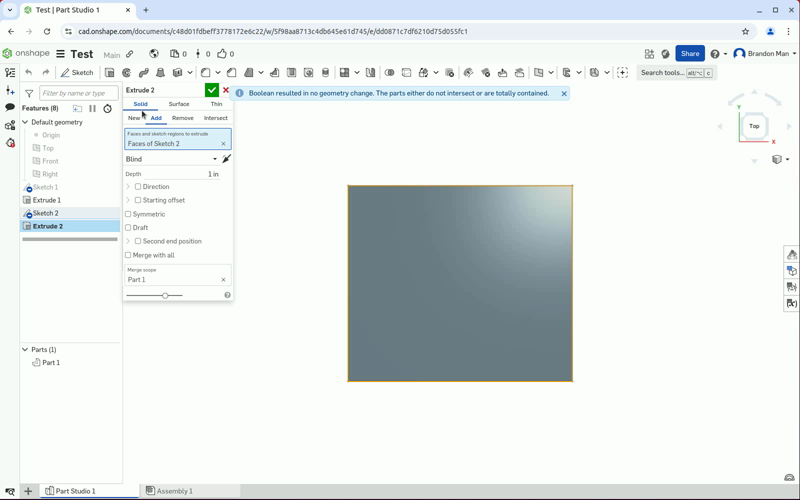
mouse_move(137, 120)
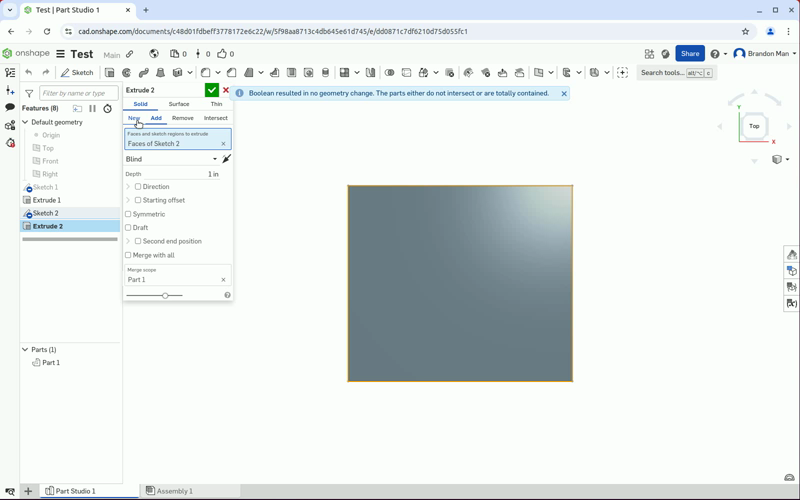
click(137, 120)
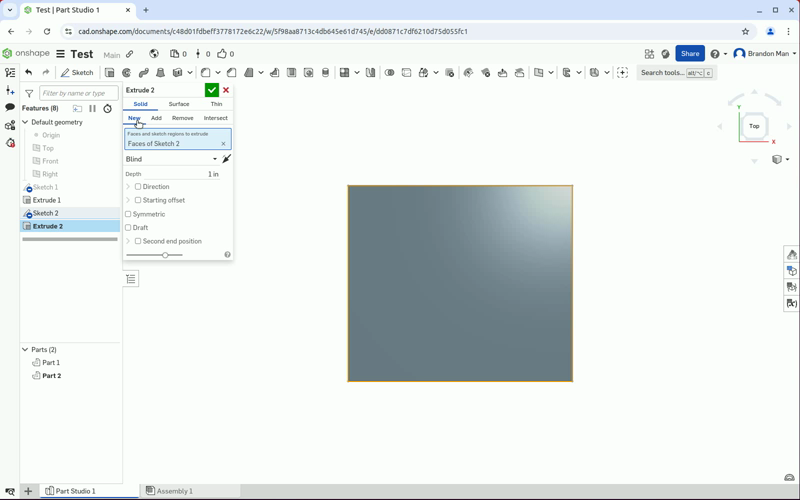
key(tab, 4)
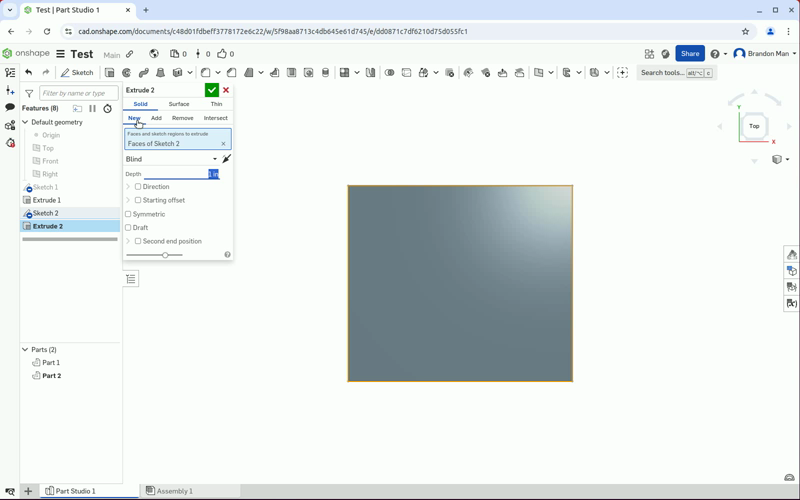
text(5.777)
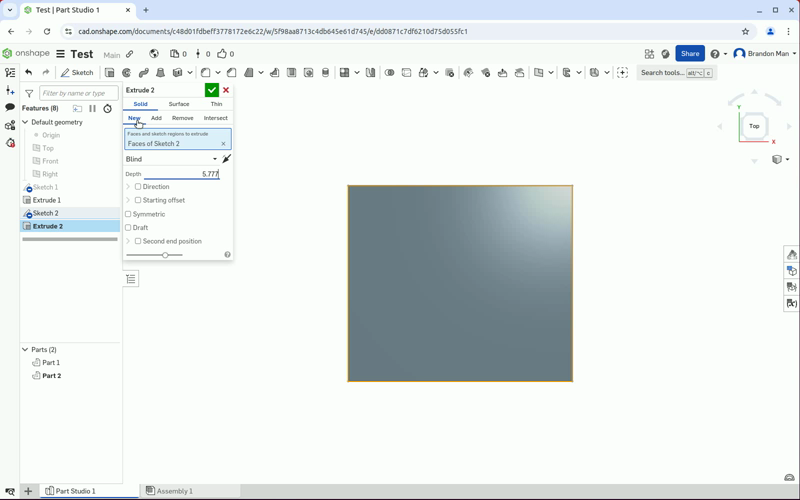
key(enter)
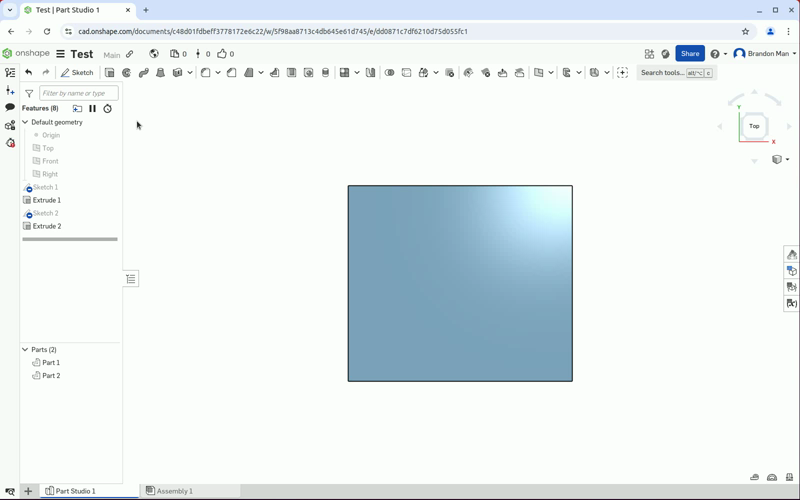
key(shift+h)
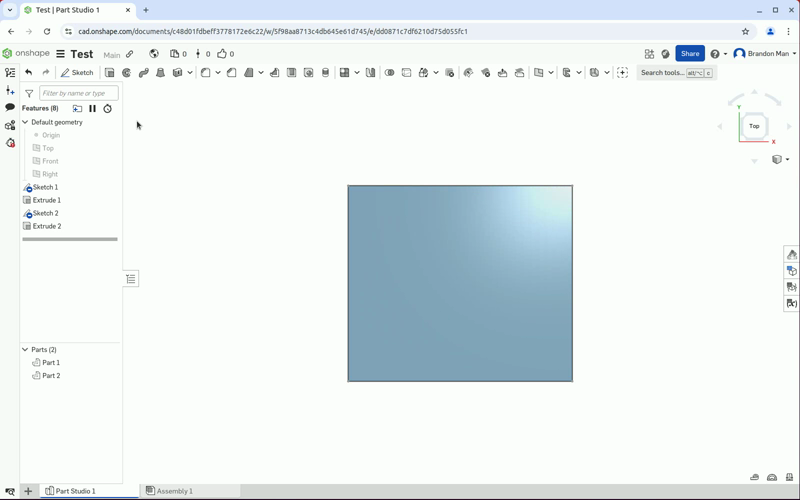
key(shift+h)
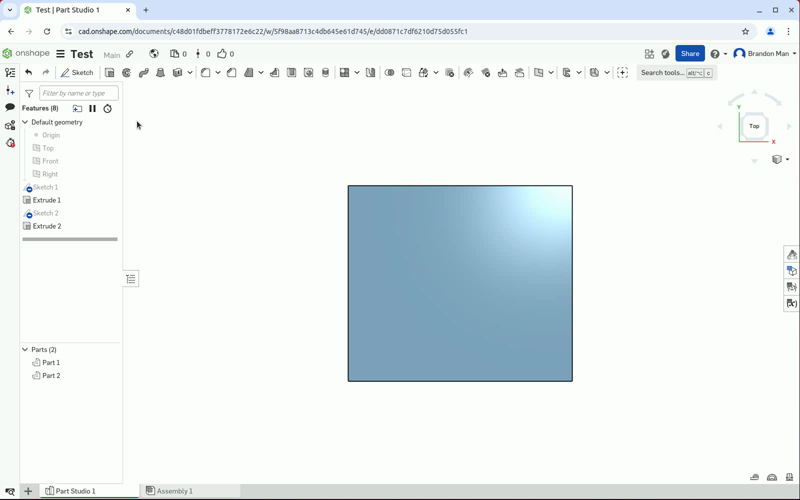
mouse_move(73, 189)
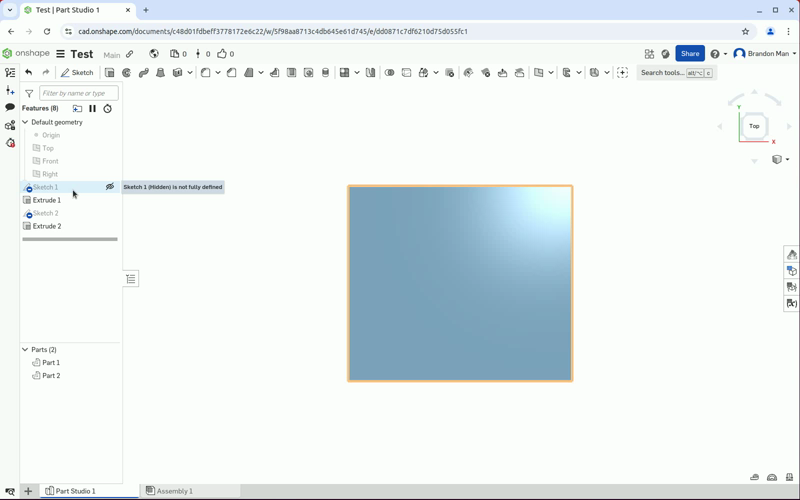
click(73, 189)
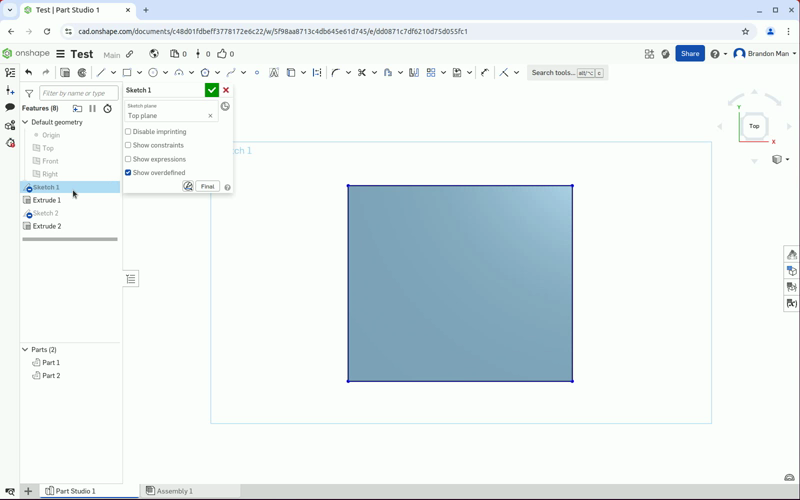
mouse_move(229, 92)
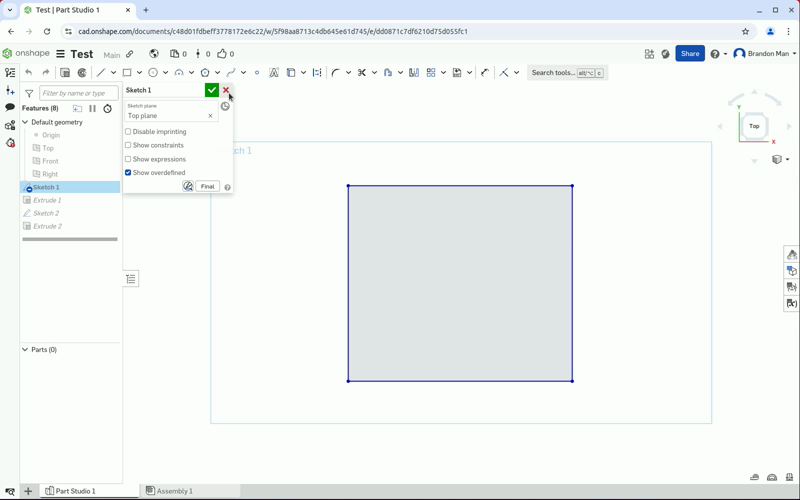
click(229, 92)
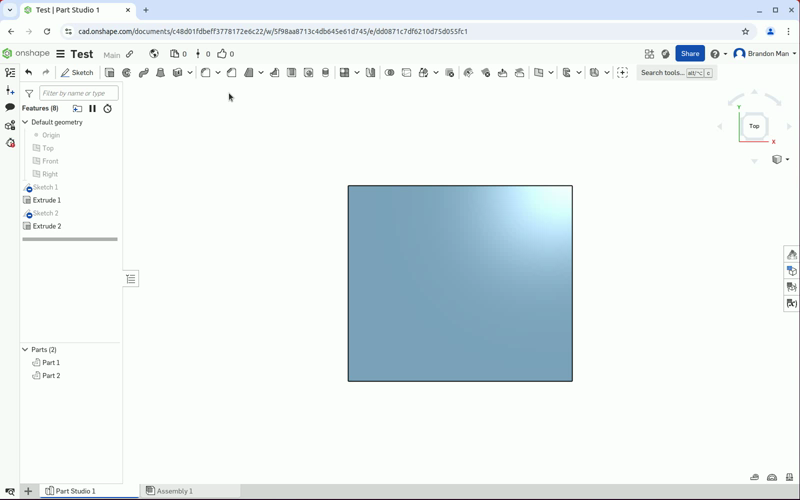
mouse_move(541, 75)
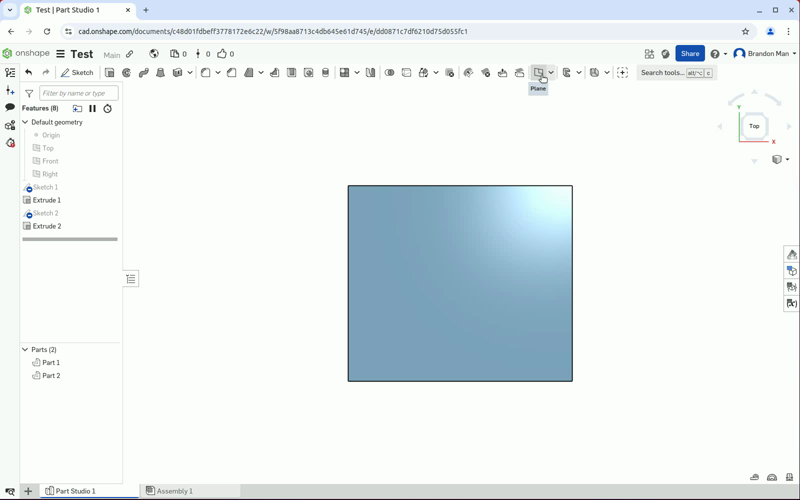
click(541, 75)
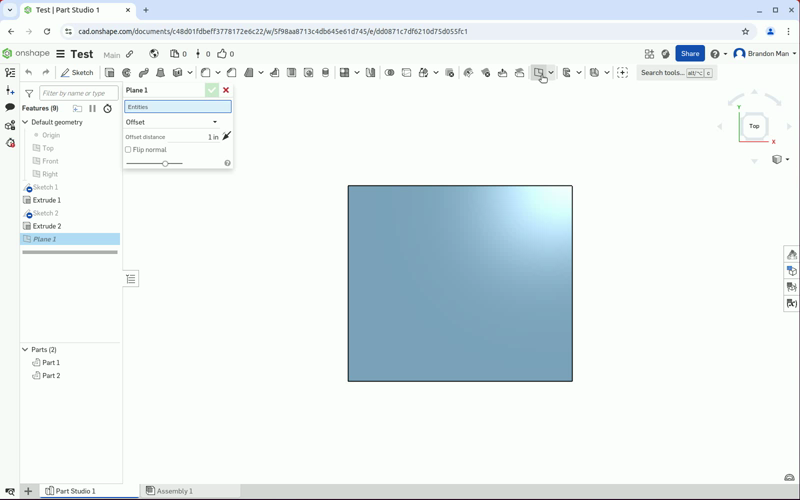
mouse_move(73, 150)
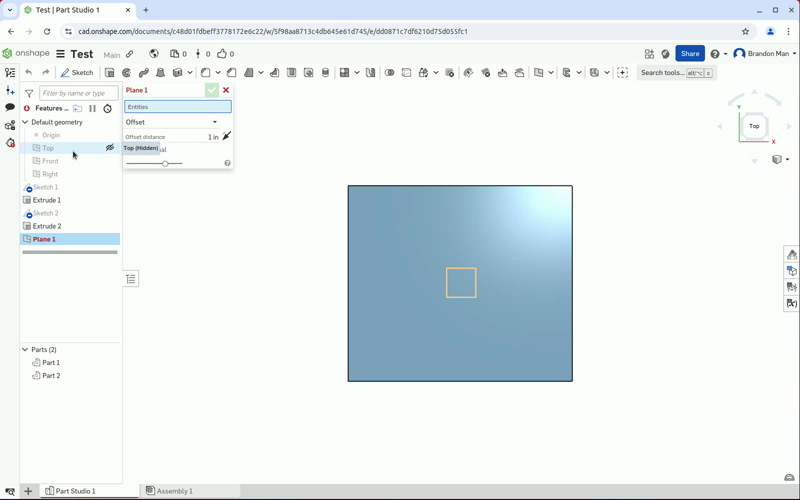
click(73, 150)
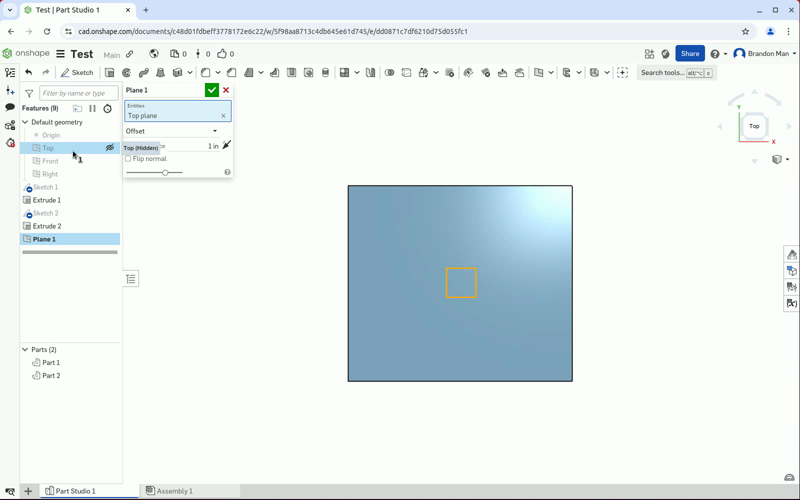
key(tab, 2)
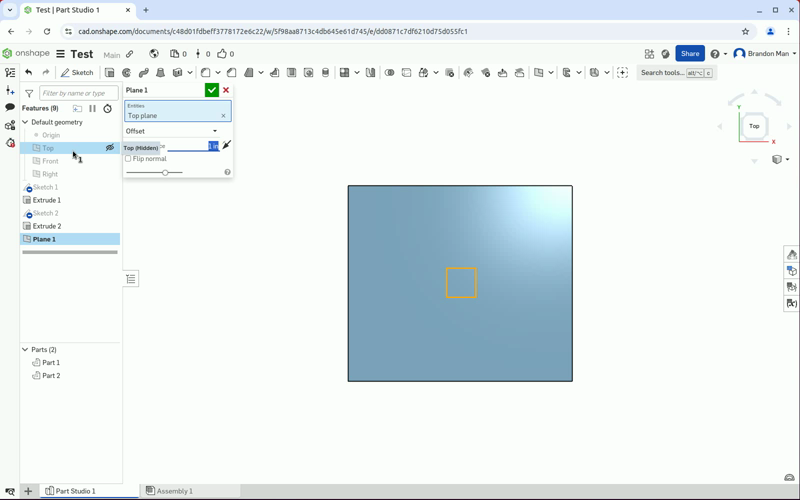
text(5.792)
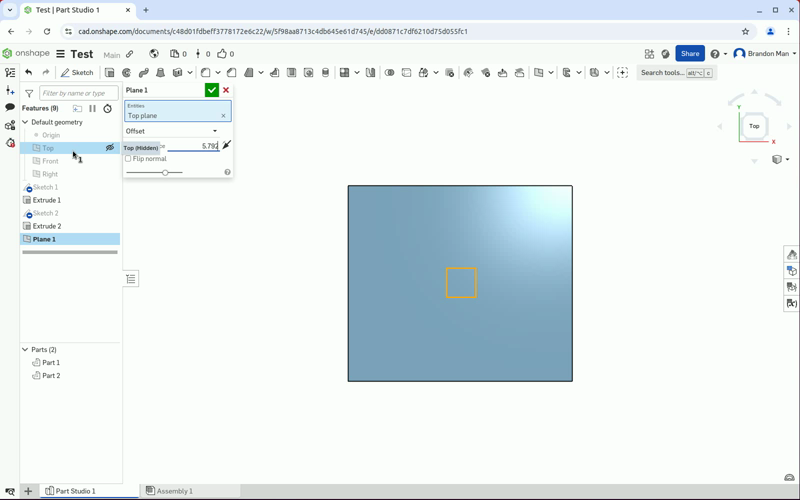
key(enter, 2)
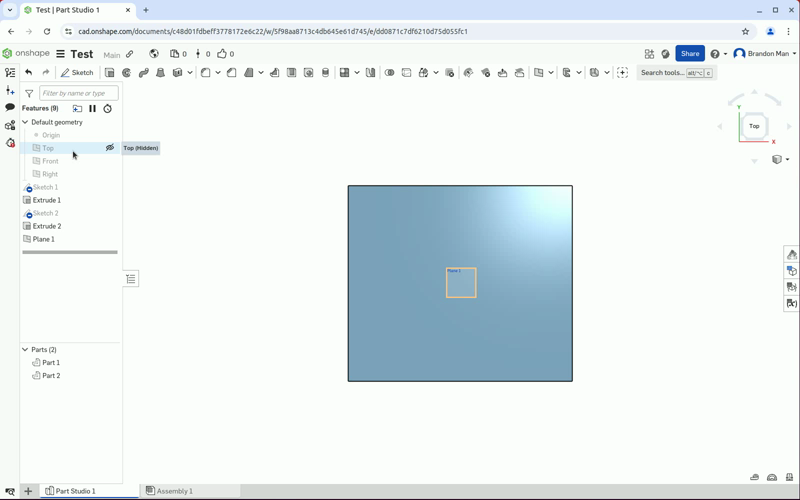
key(shift+s)
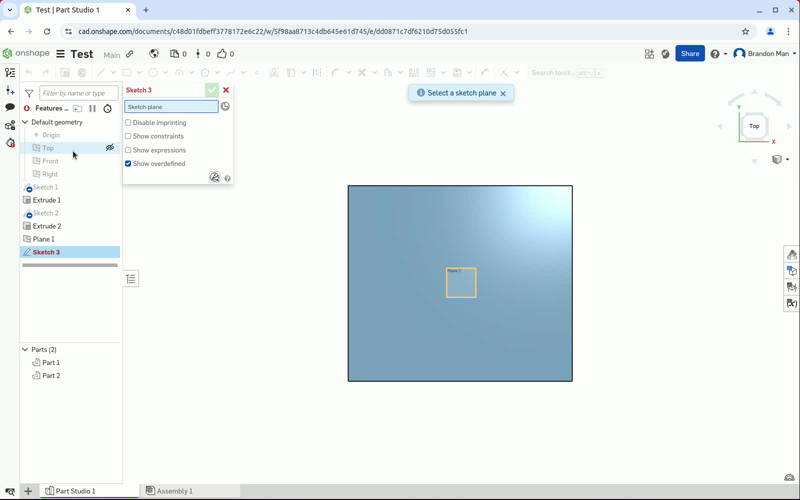
mouse_move(73, 241)
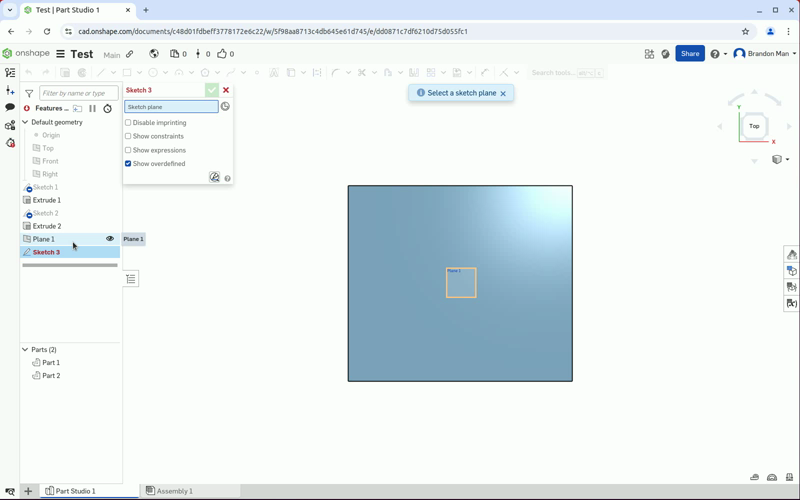
click(73, 241)
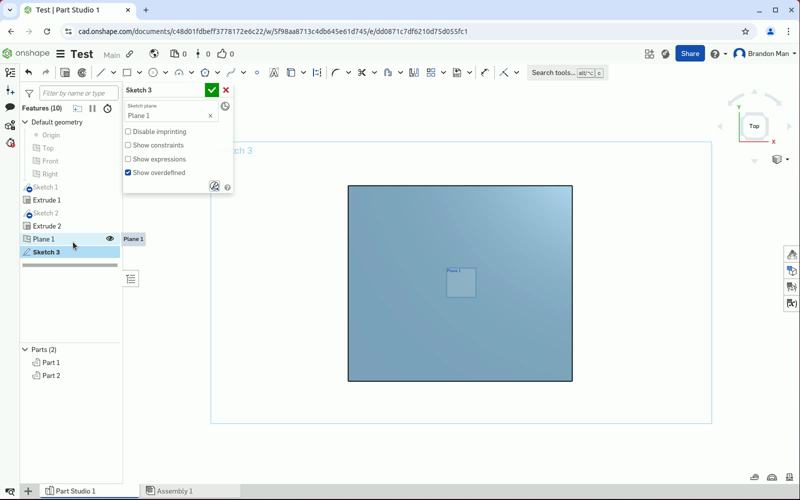
mouse_move(73, 352)
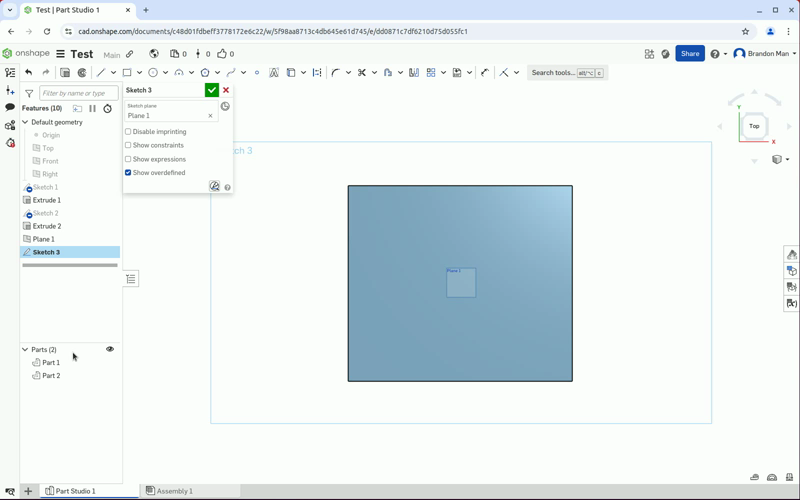
key(y)
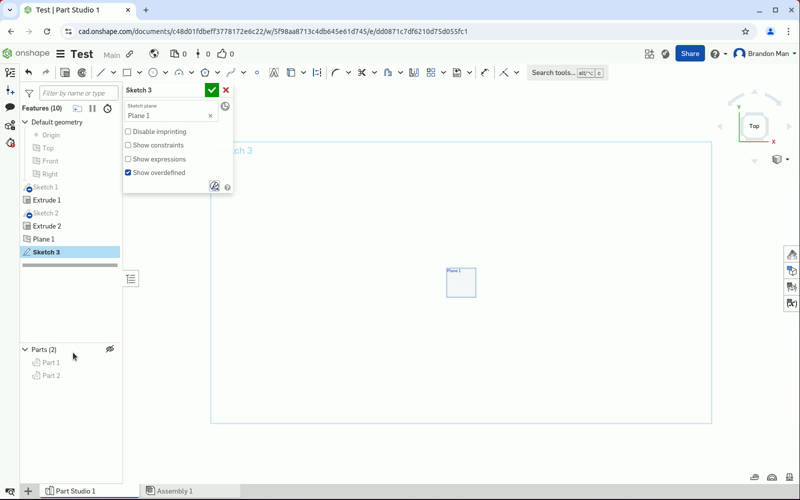
key(c)
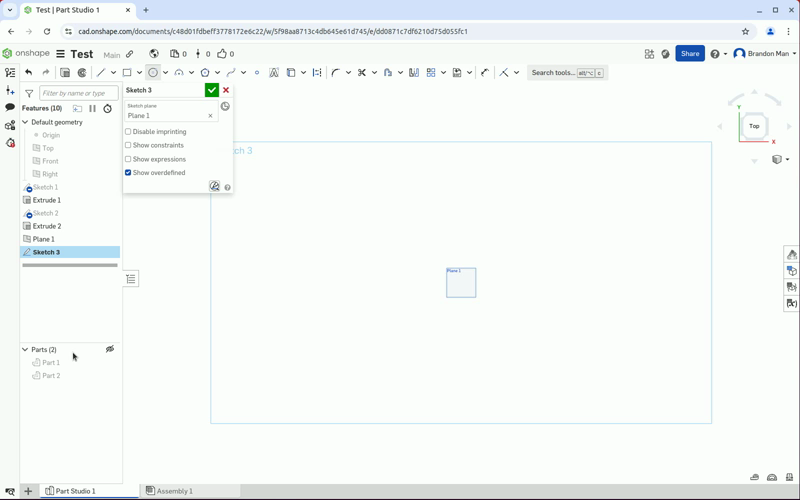
key_down(shift)
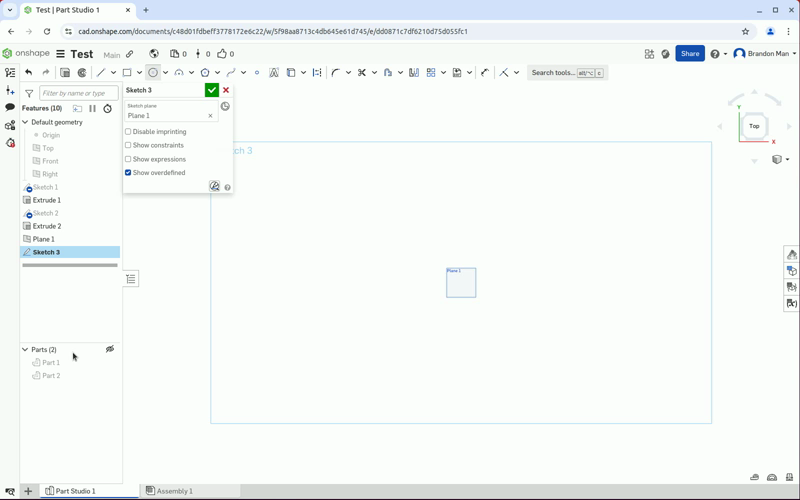
mouse_move(461, 282)
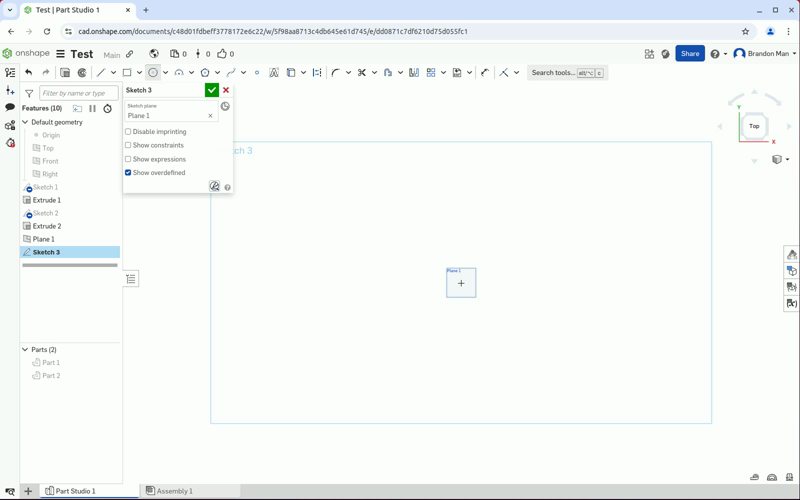
click(461, 282)
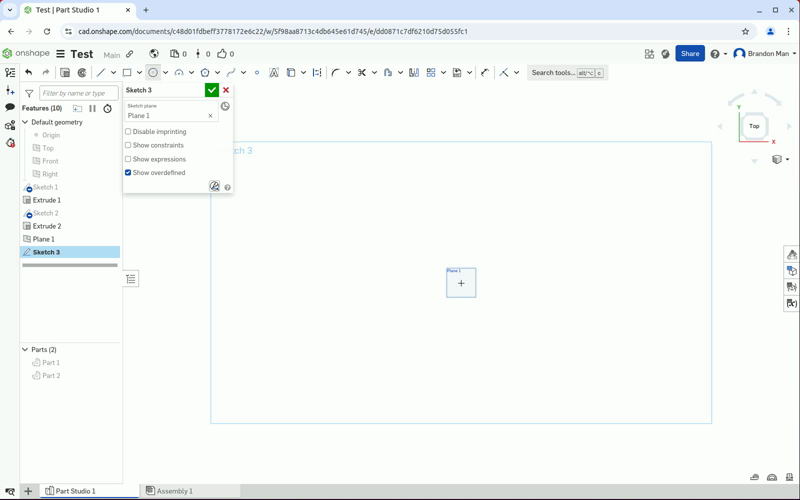
key_up(shift)
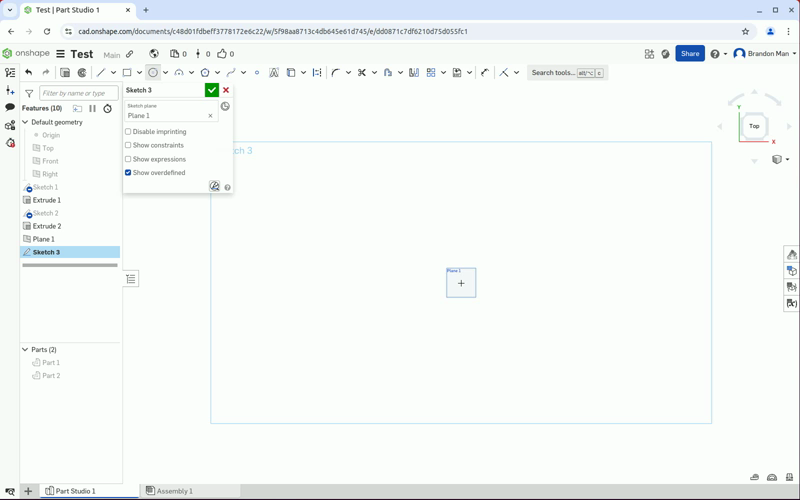
mouse_move(490, 282)
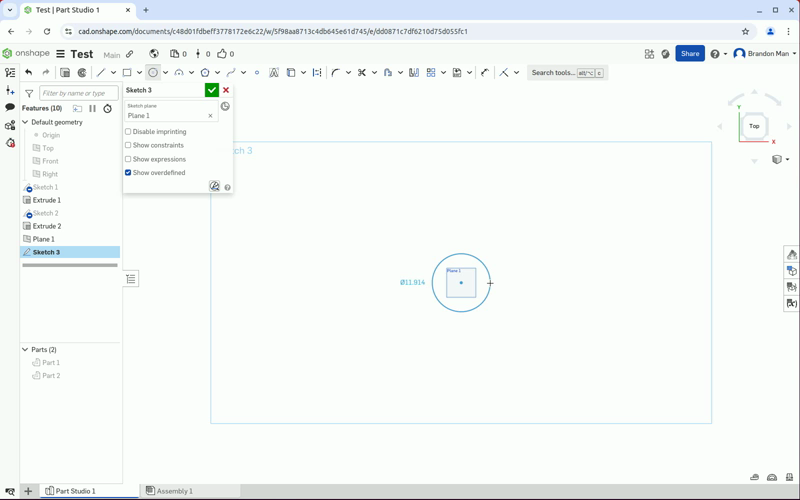
click(490, 282)
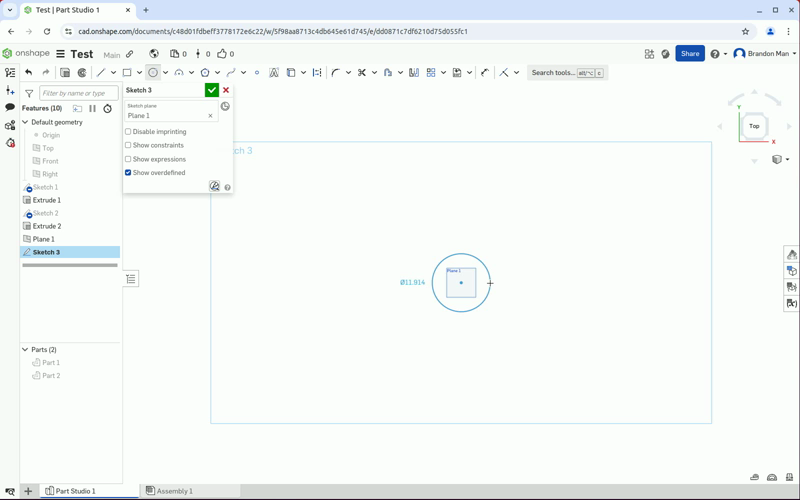
key(esc)
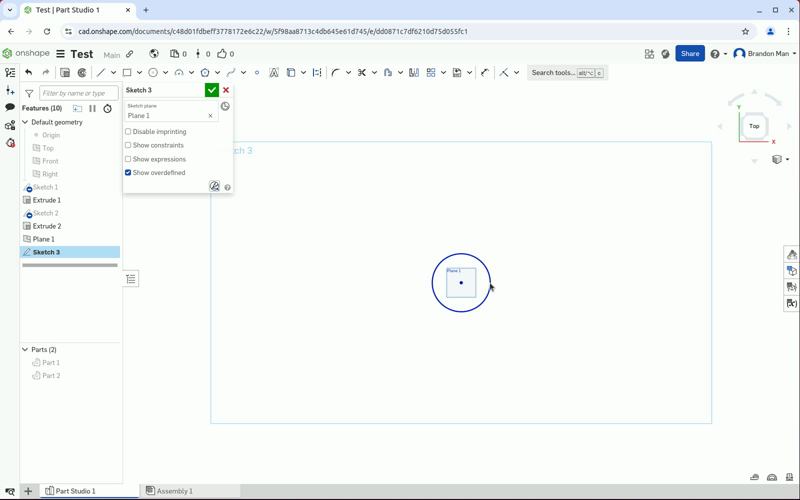
mouse_move(474, 265)
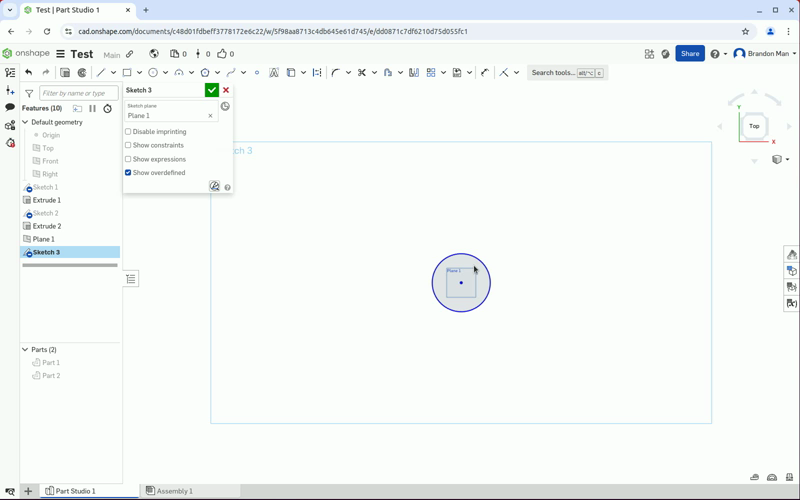
click(474, 265)
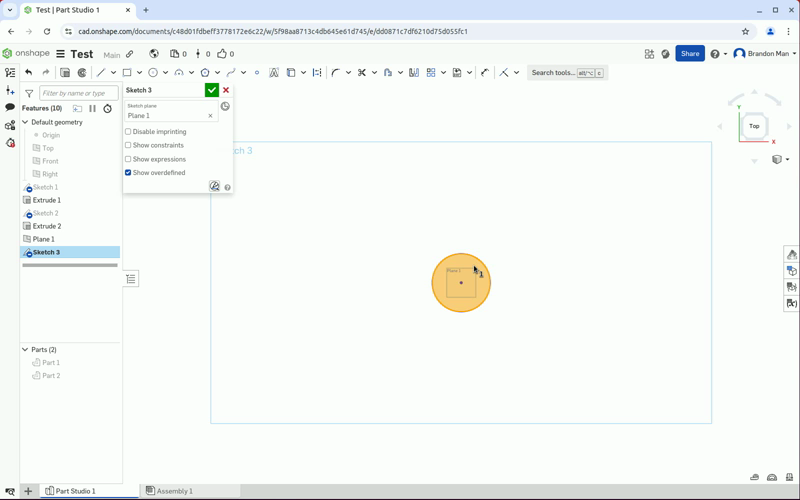
mouse_move(73, 352)
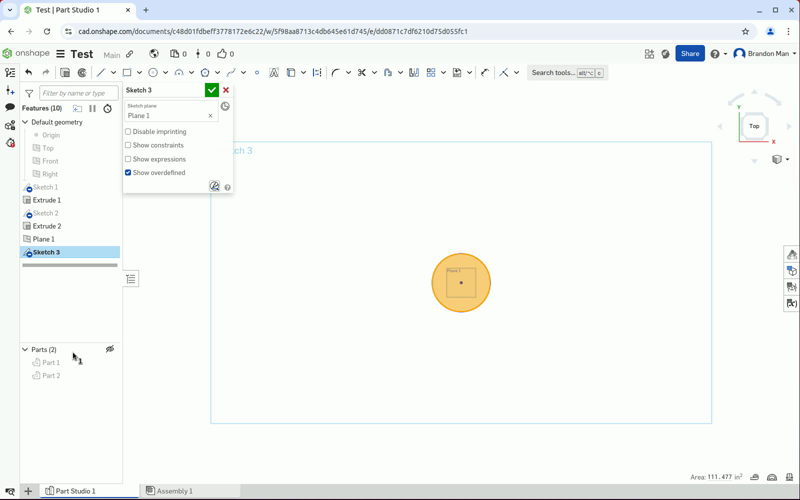
key(shift+y)
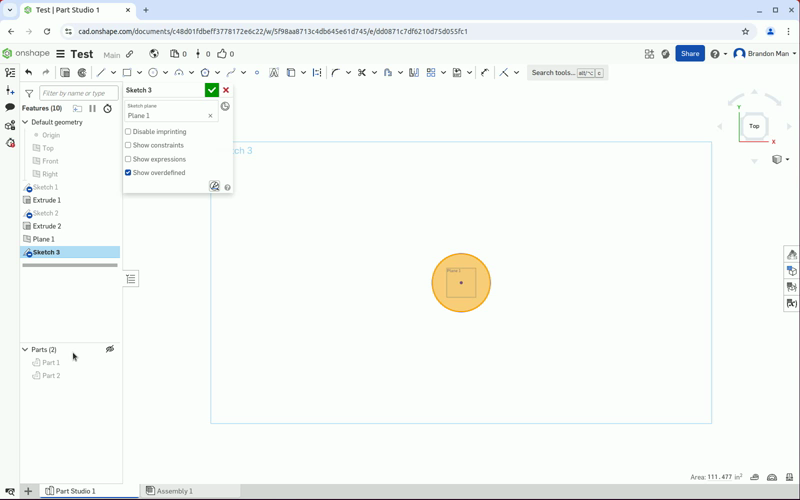
key(shift+e)
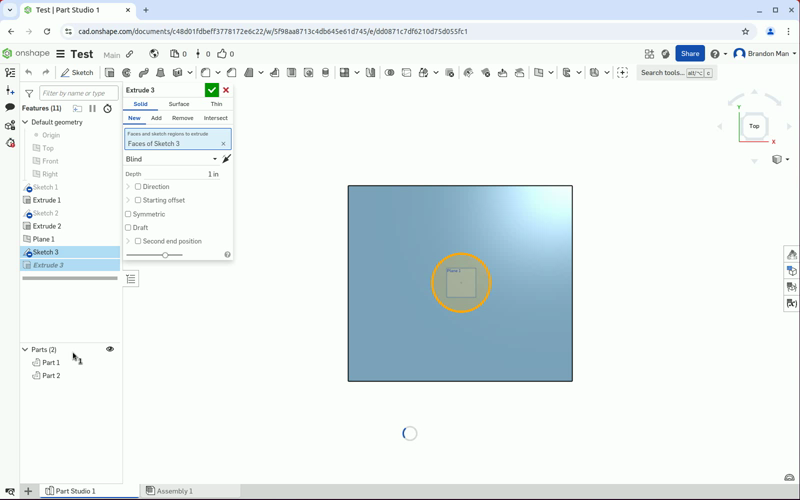
mouse_move(143, 106)
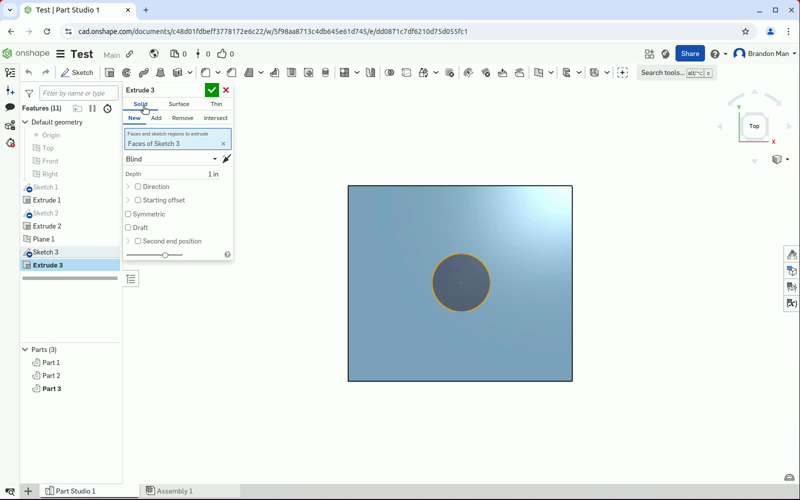
click(143, 106)
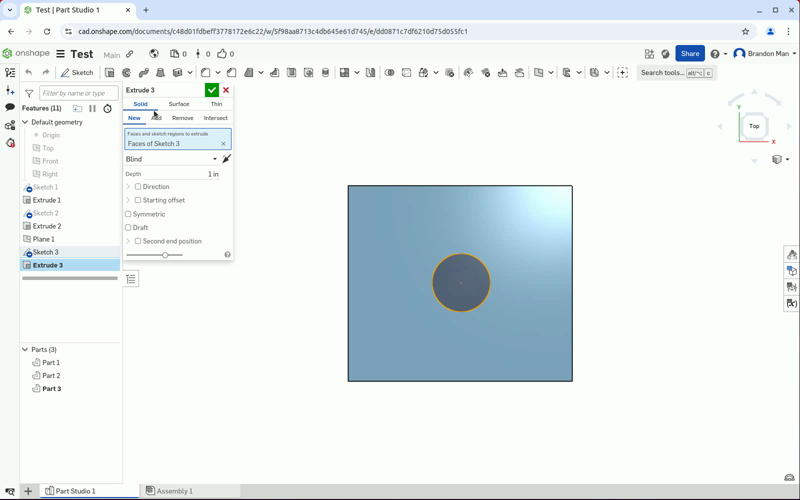
mouse_move(186, 120)
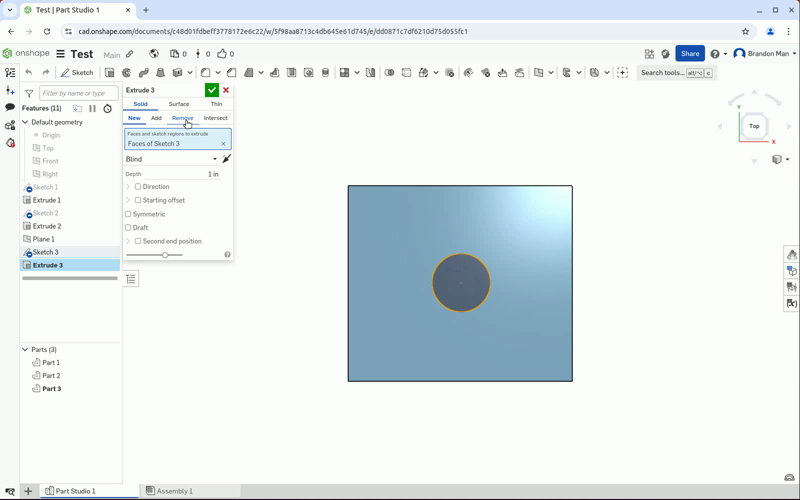
click(186, 120)
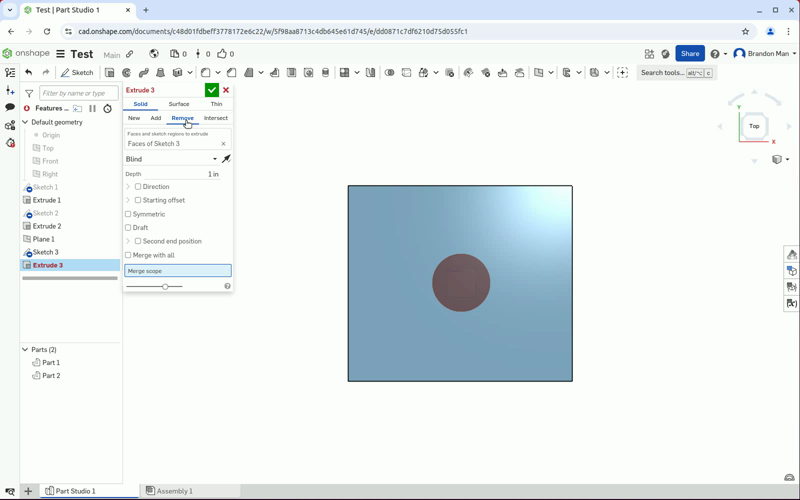
key(tab, 4)
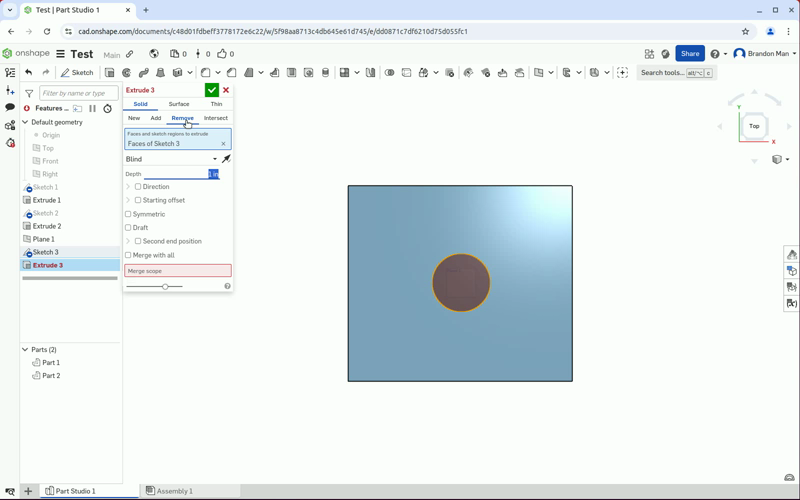
text(14.443)
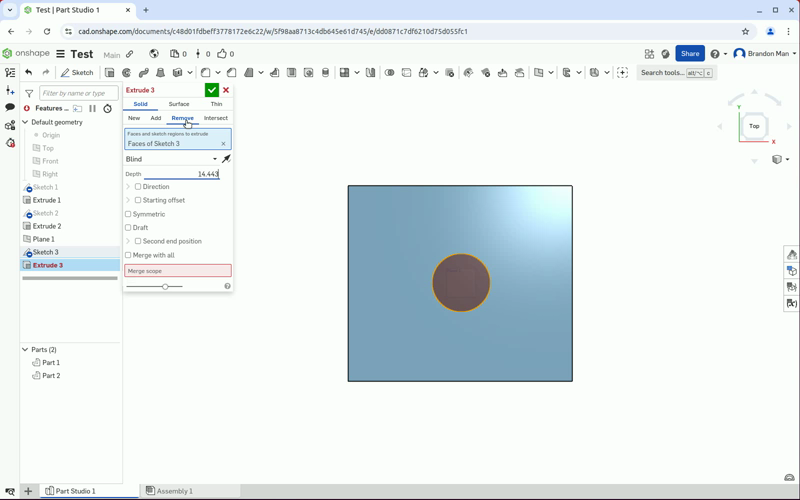
key(tab, 6)
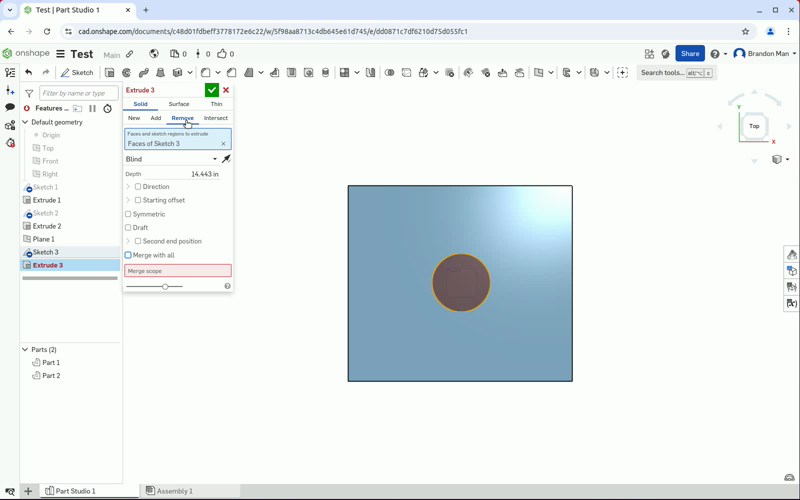
key(space)
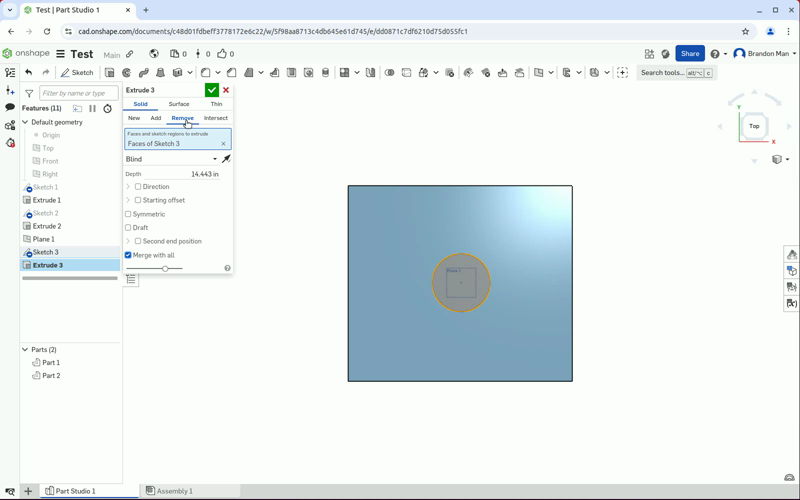
key(enter)
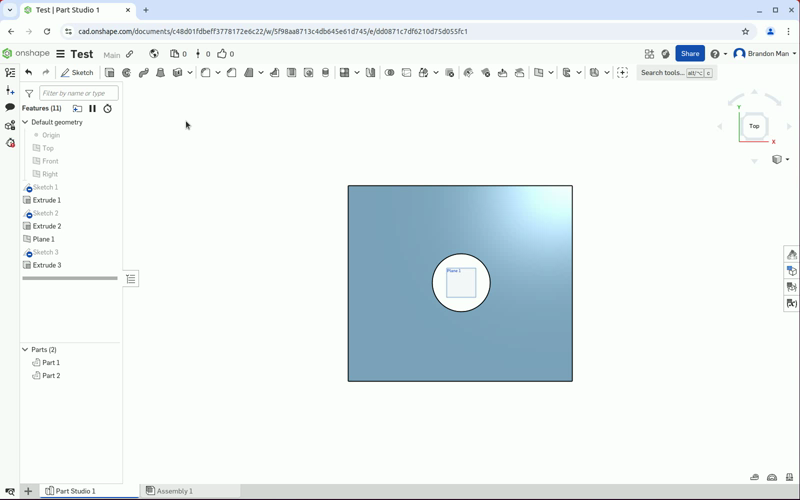
key(shift+h)
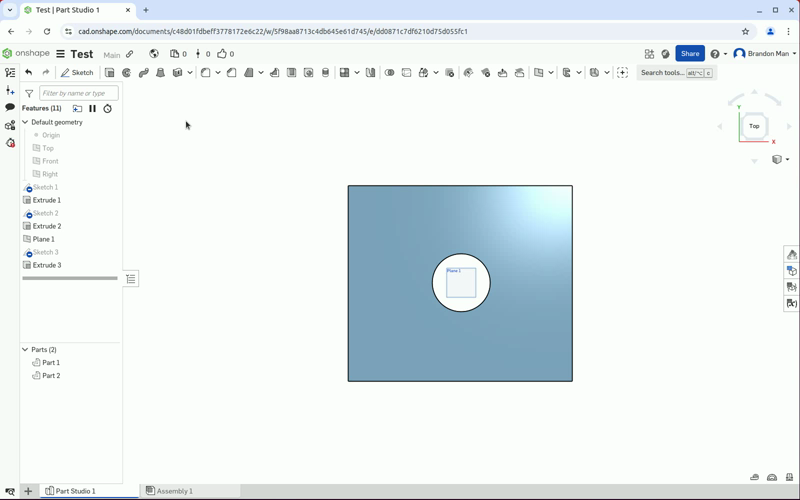
key(shift+h)
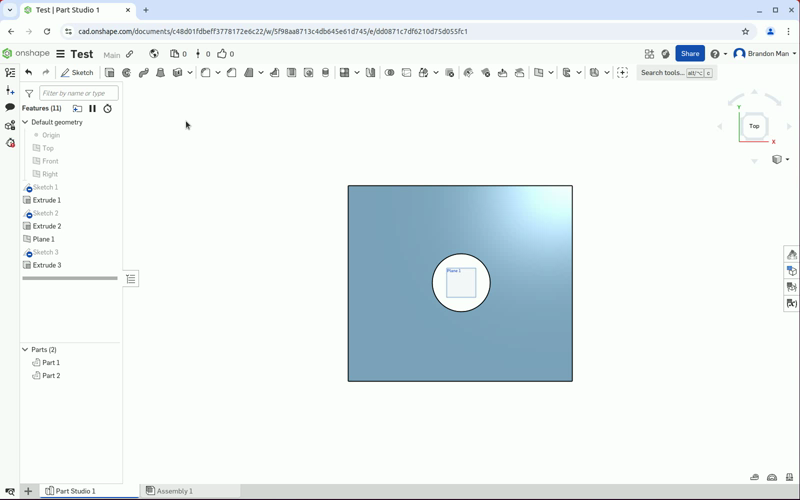
mouse_move(73, 189)
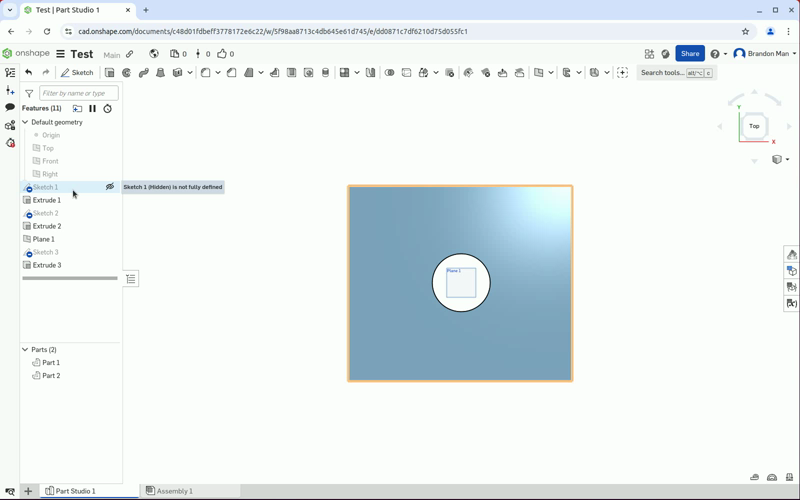
click(73, 189)
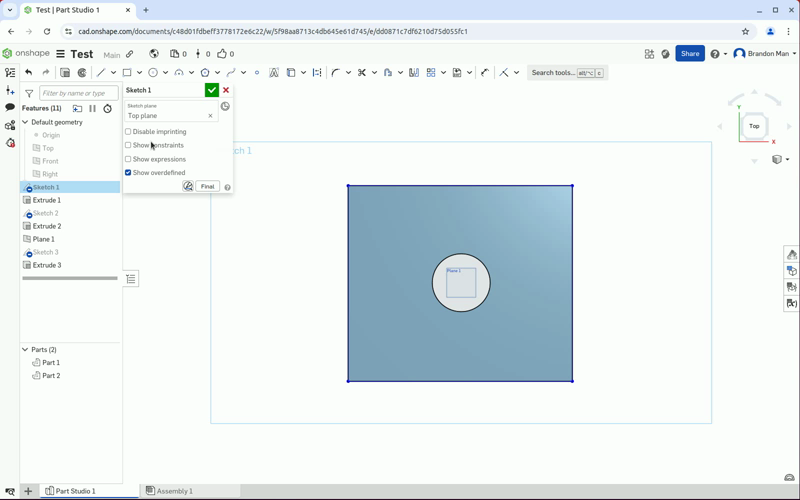
mouse_move(229, 92)
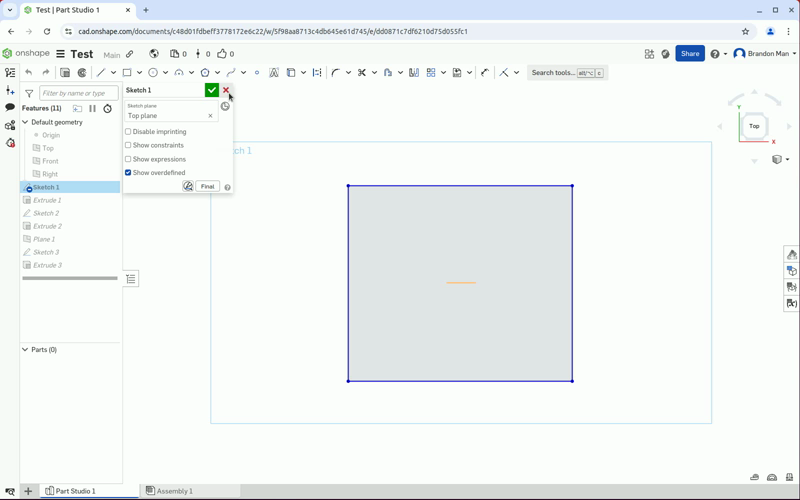
click(229, 92)
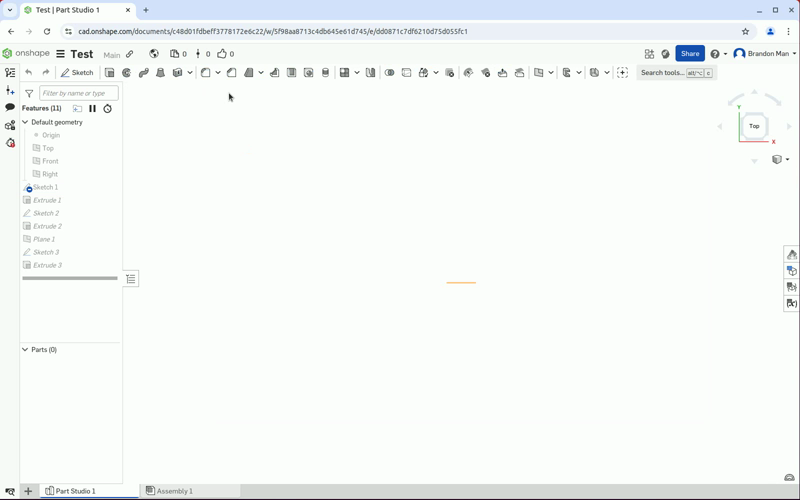
key(shift+s)
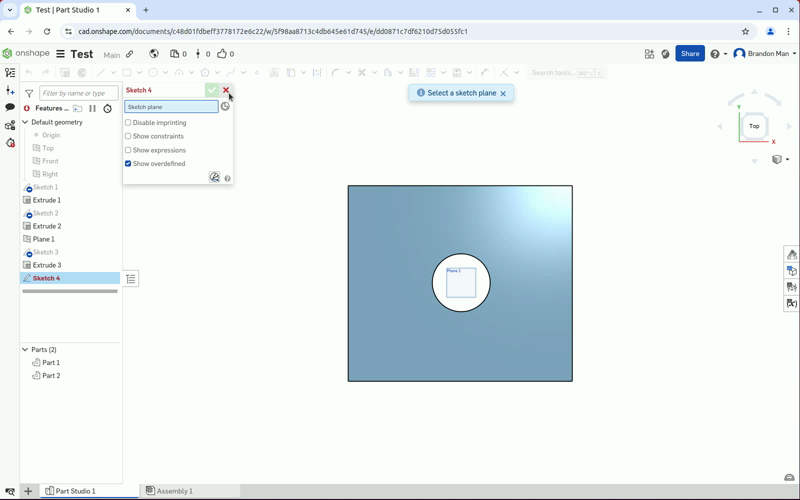
mouse_move(73, 241)
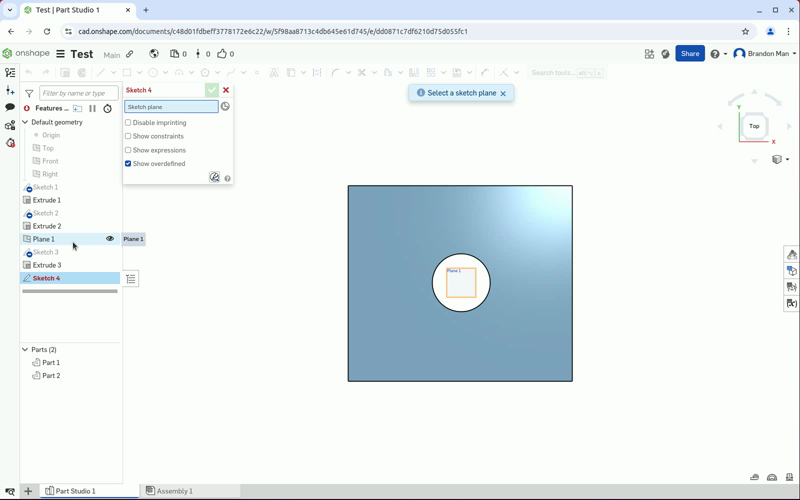
click(73, 241)
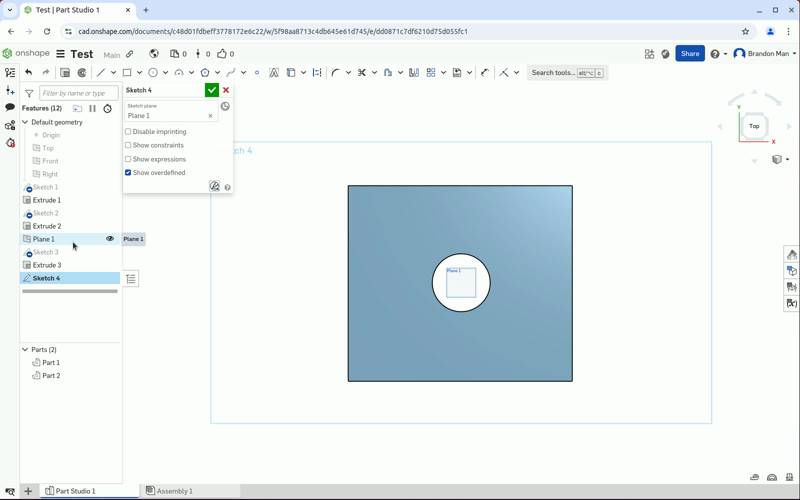
mouse_move(73, 352)
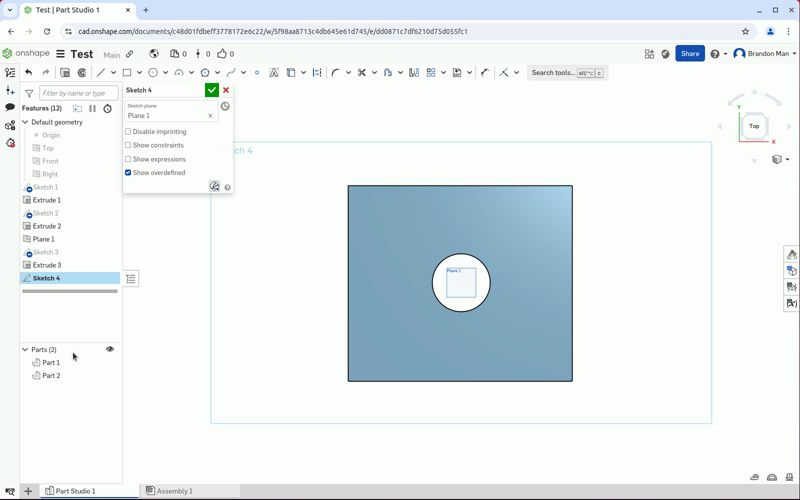
key(y)
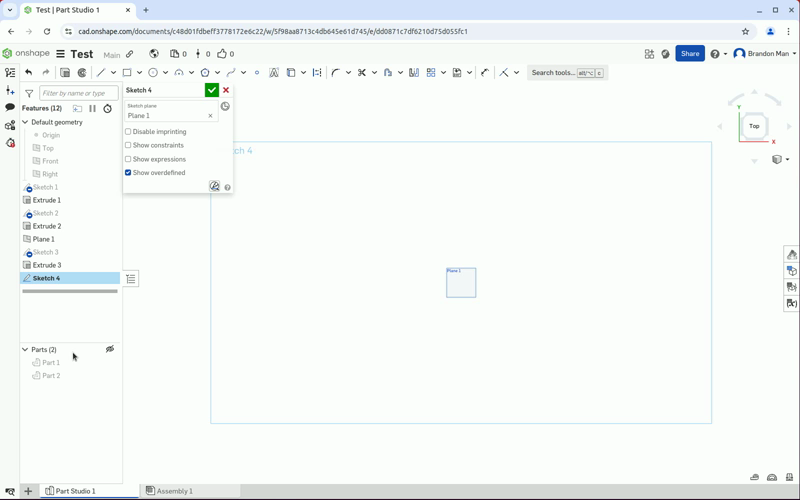
key(c)
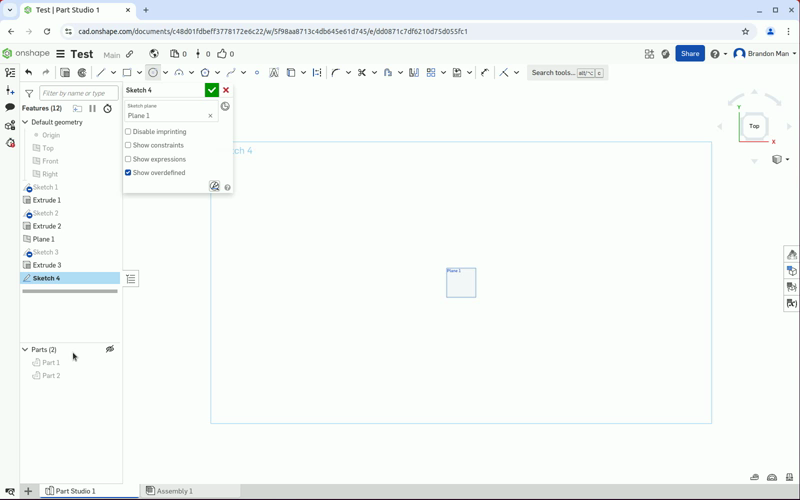
key_down(shift)
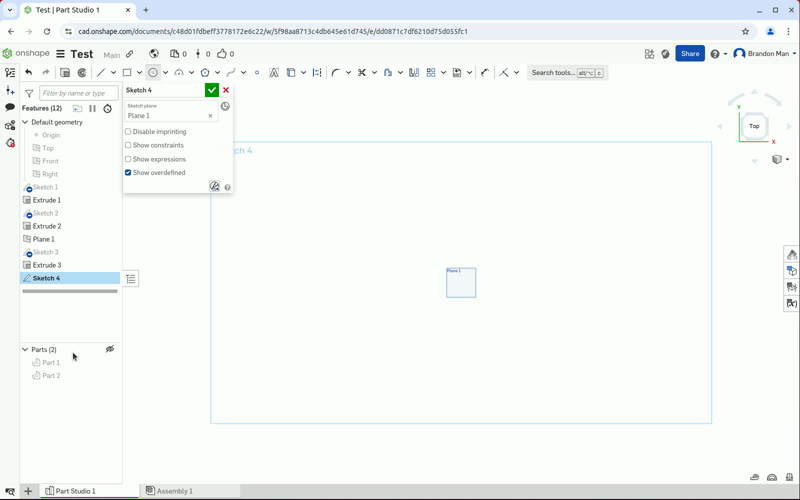
mouse_move(407, 282)
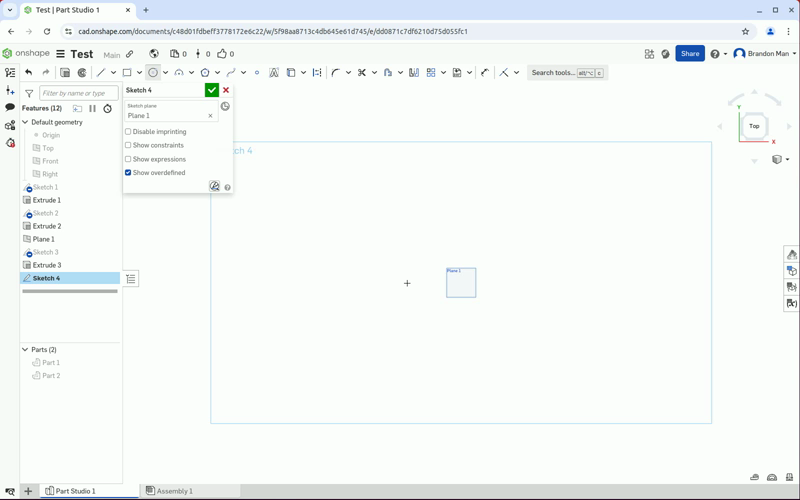
click(407, 282)
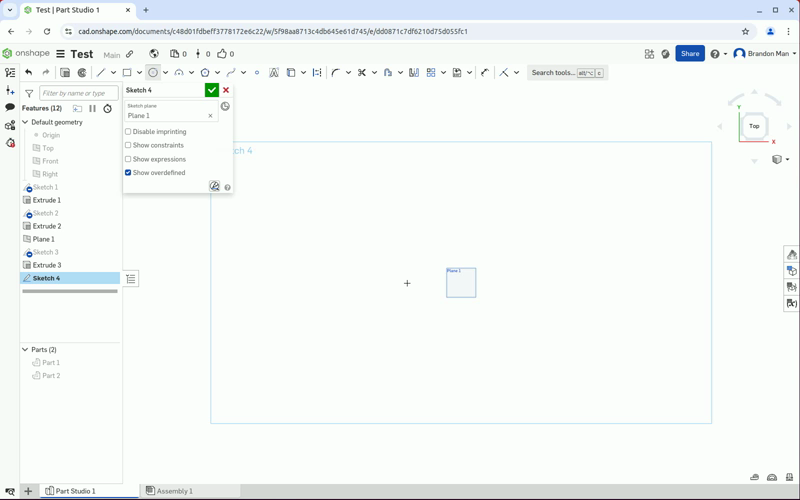
key_up(shift)
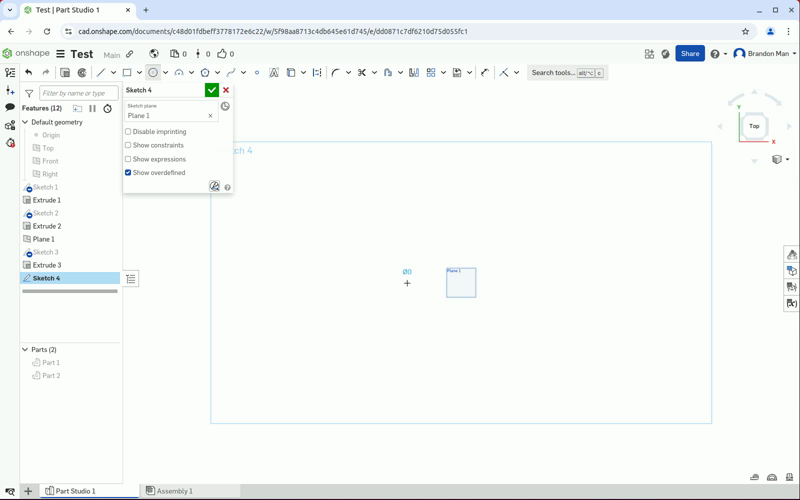
mouse_move(416, 282)
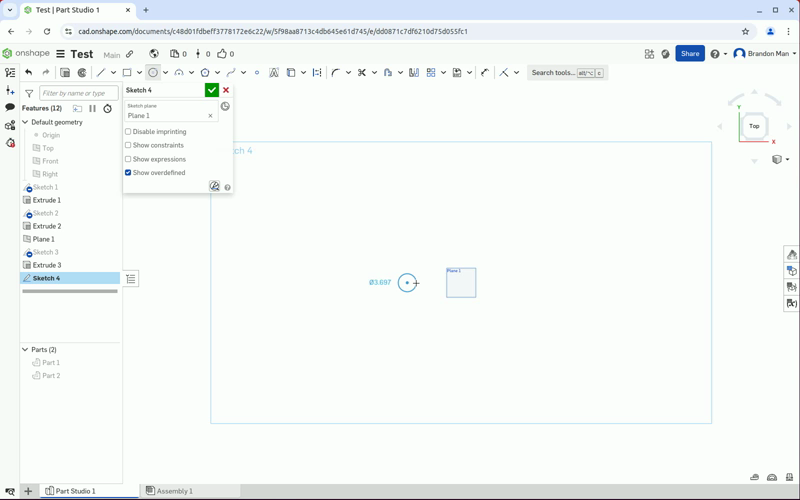
click(416, 282)
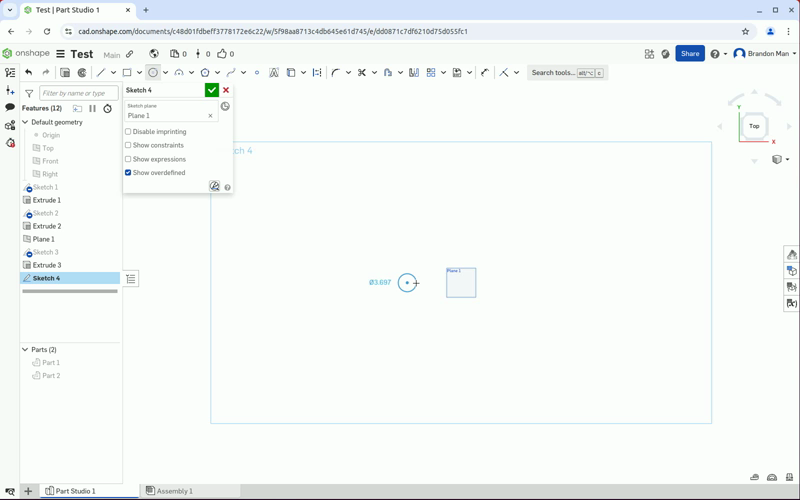
key(esc)
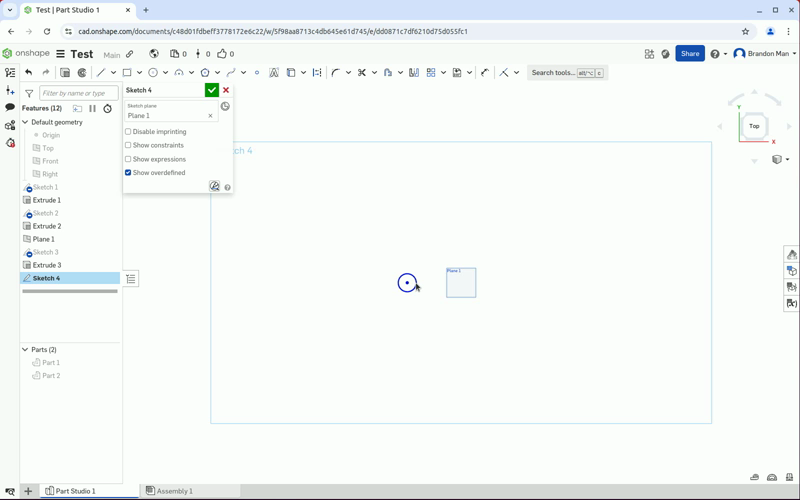
mouse_move(410, 277)
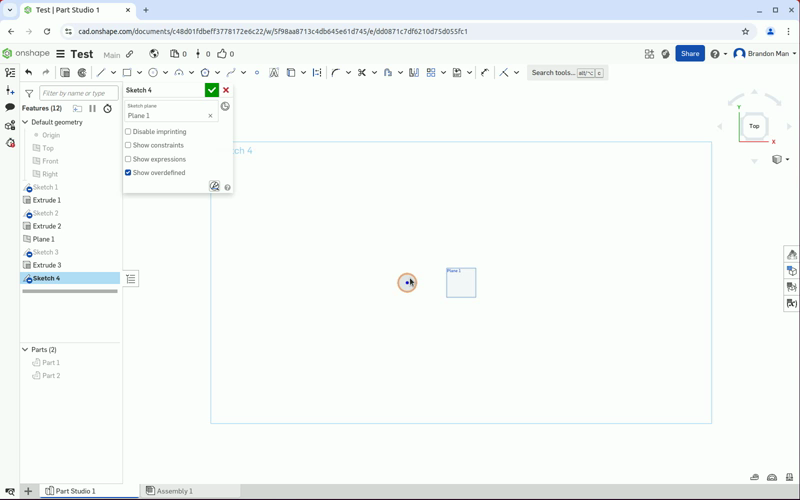
scroll(6)
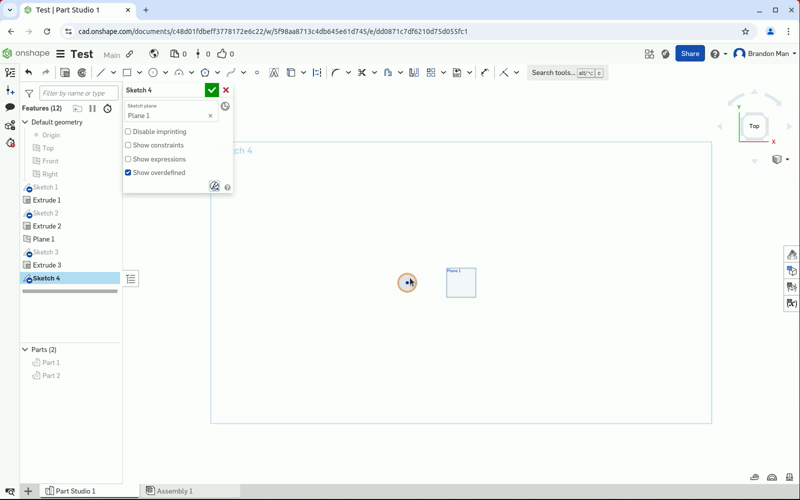
scroll(6)
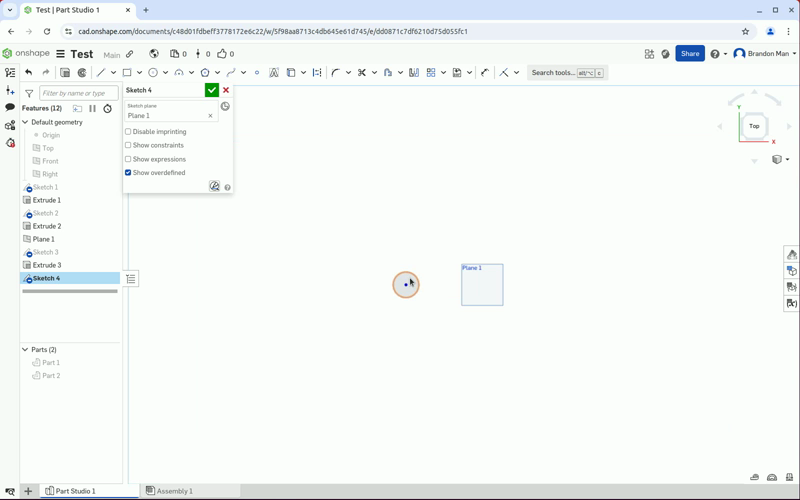
scroll(6)
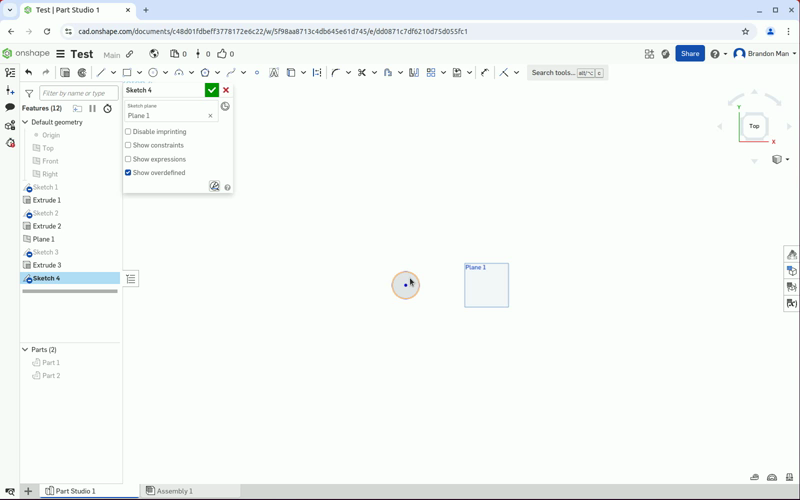
scroll(6)
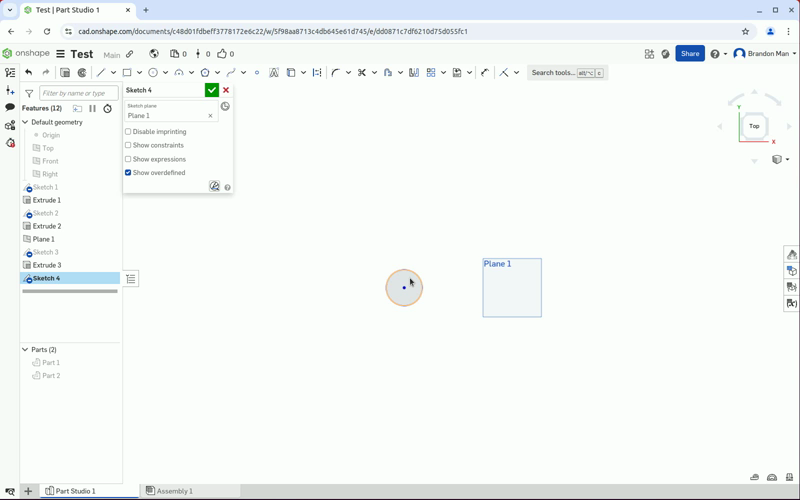
scroll(6)
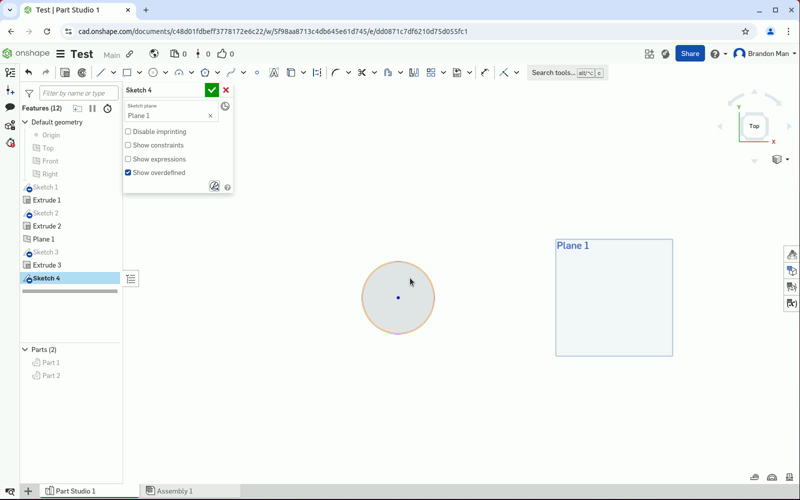
scroll(6)
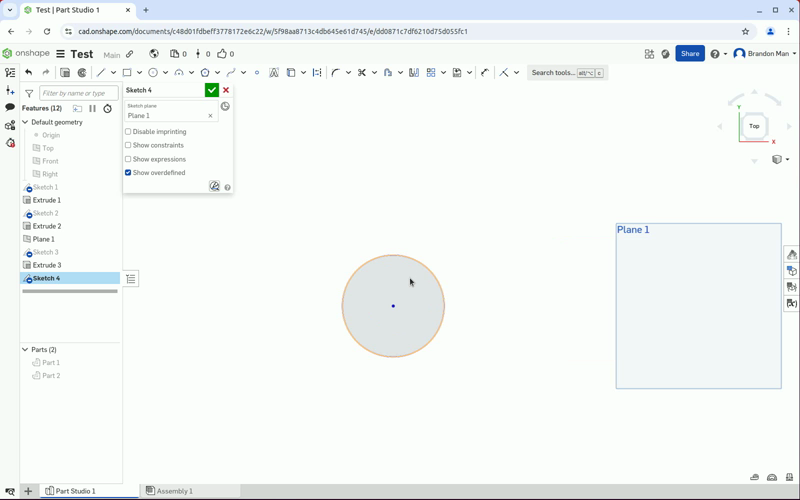
scroll(6)
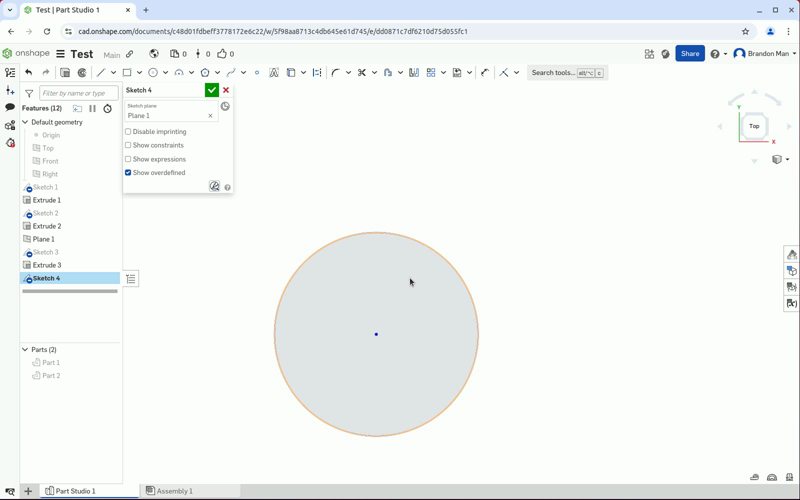
click(410, 277)
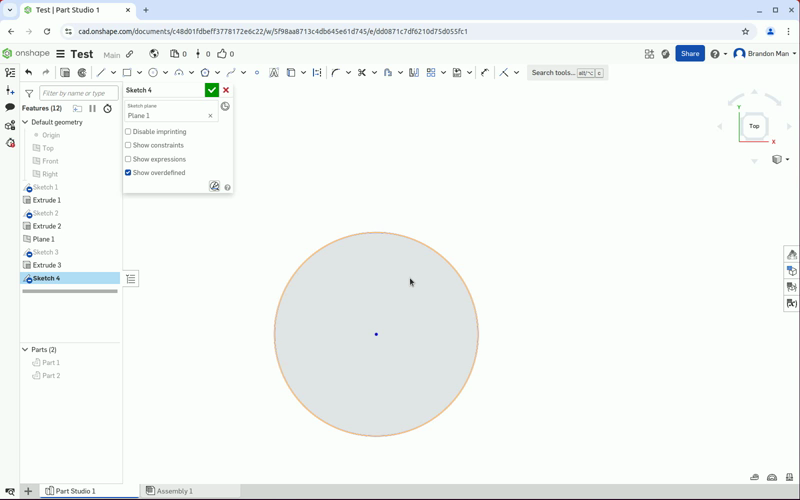
scroll(-6)
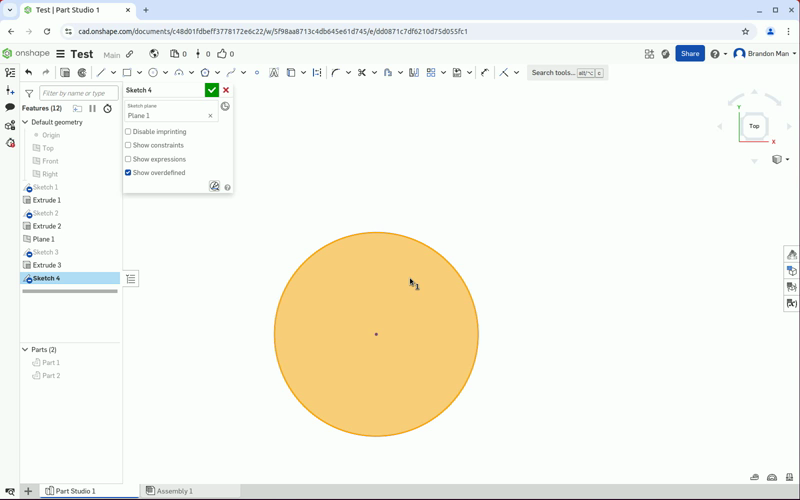
scroll(-6)
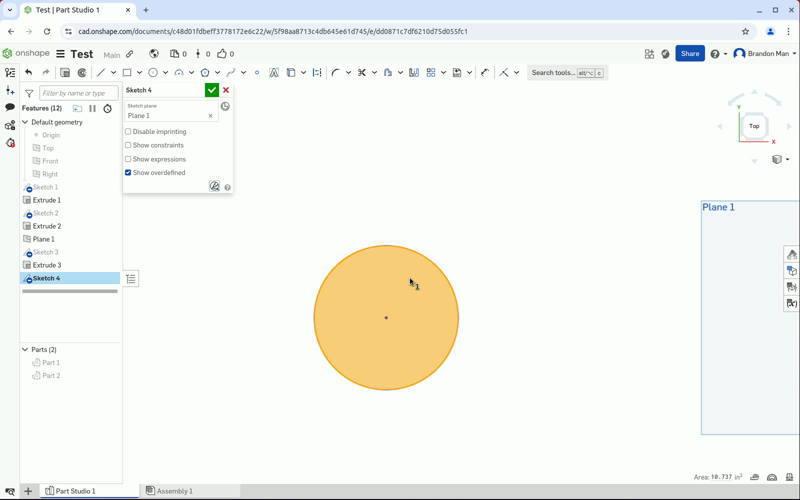
scroll(-6)
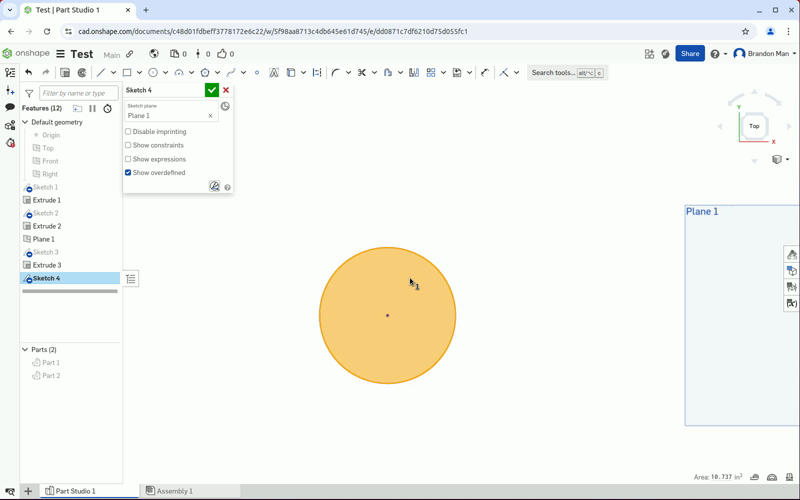
scroll(-6)
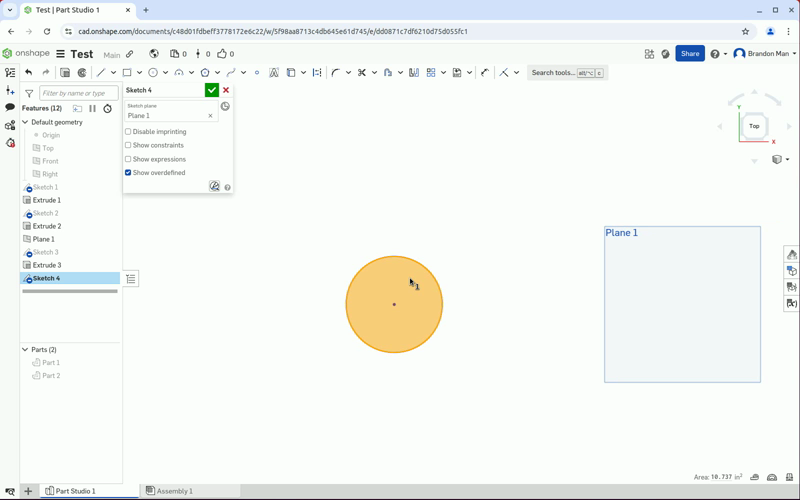
scroll(-6)
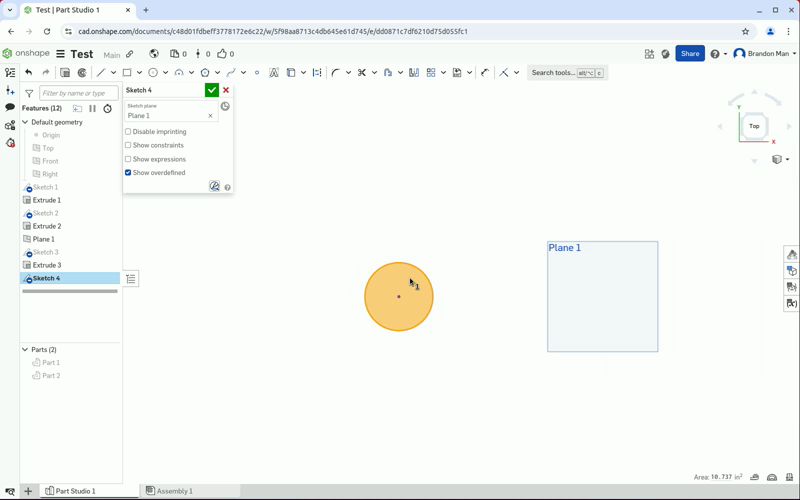
scroll(-6)
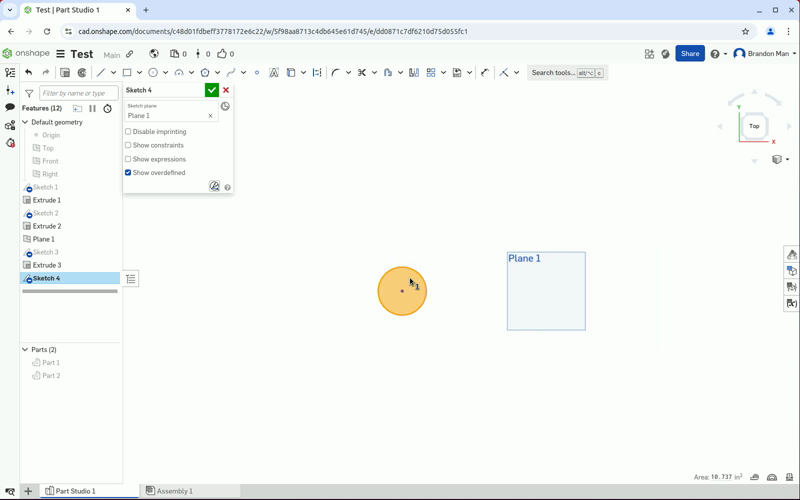
scroll(-6)
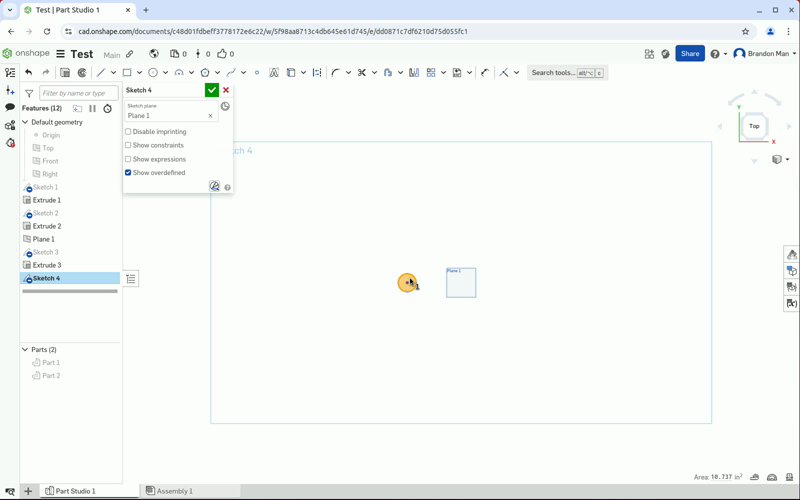
mouse_move(73, 352)
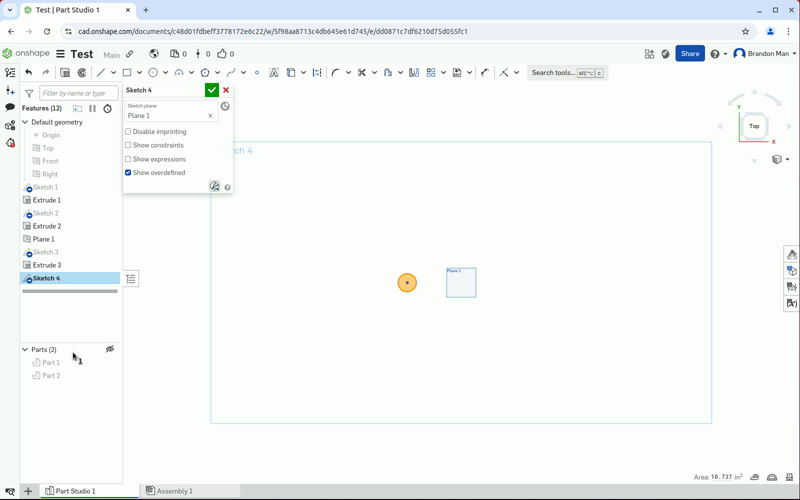
key(shift+y)
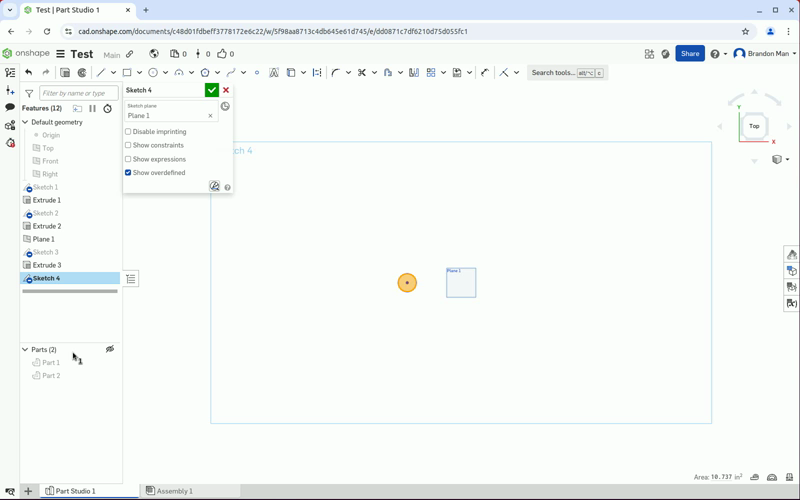
key(shift+e)
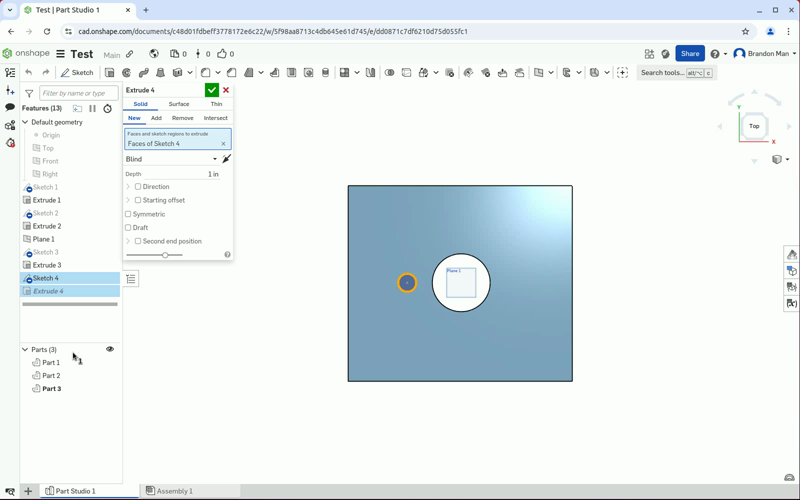
mouse_move(143, 106)
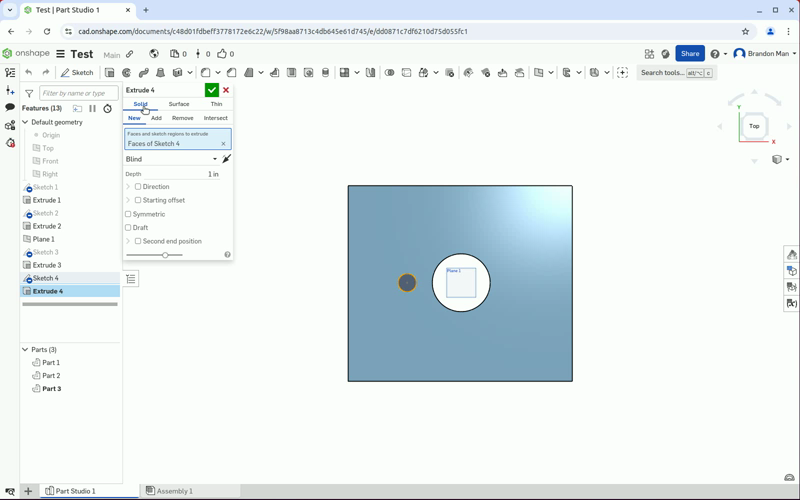
click(143, 106)
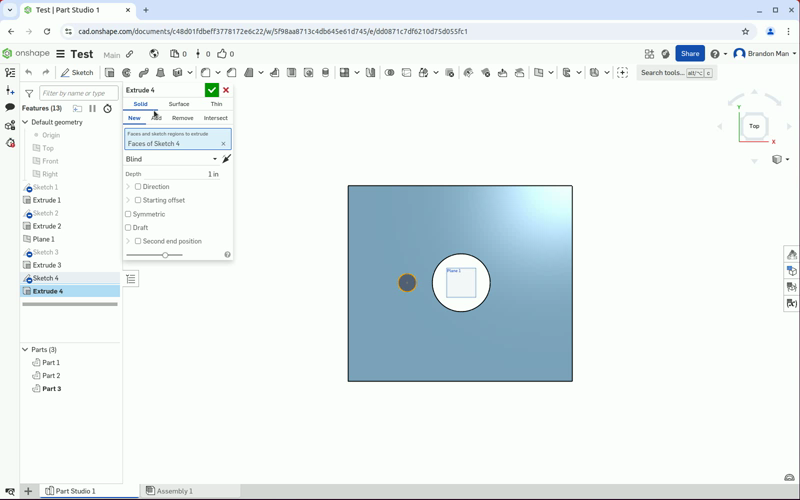
mouse_move(186, 120)
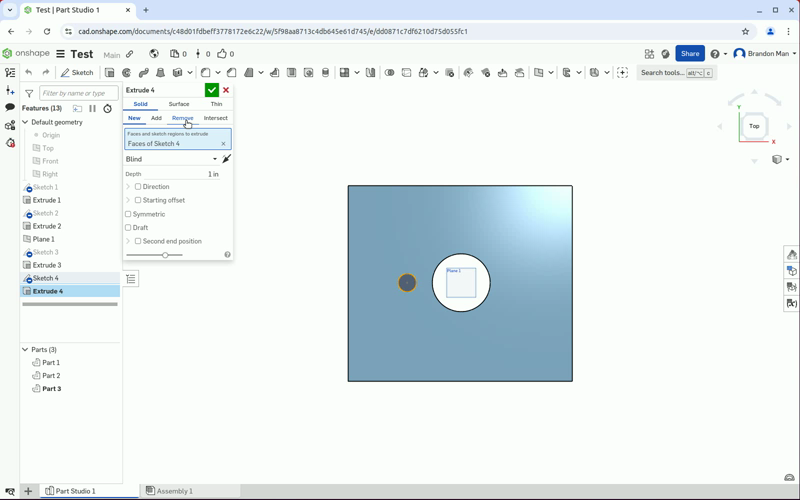
click(186, 120)
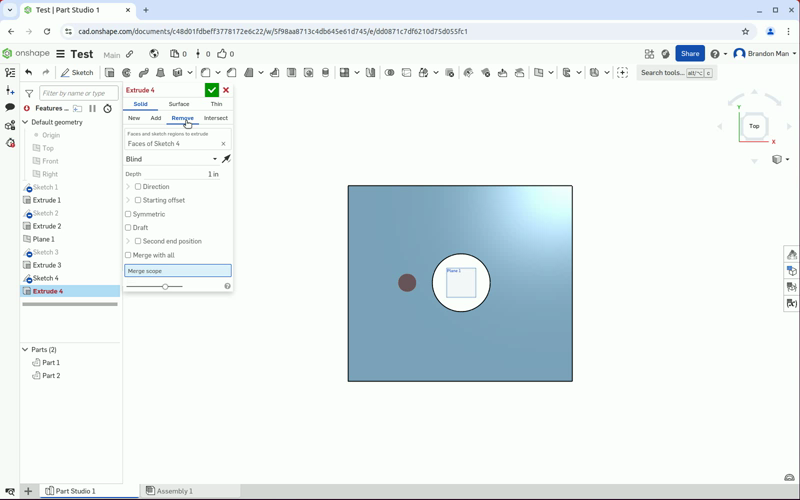
key(tab, 4)
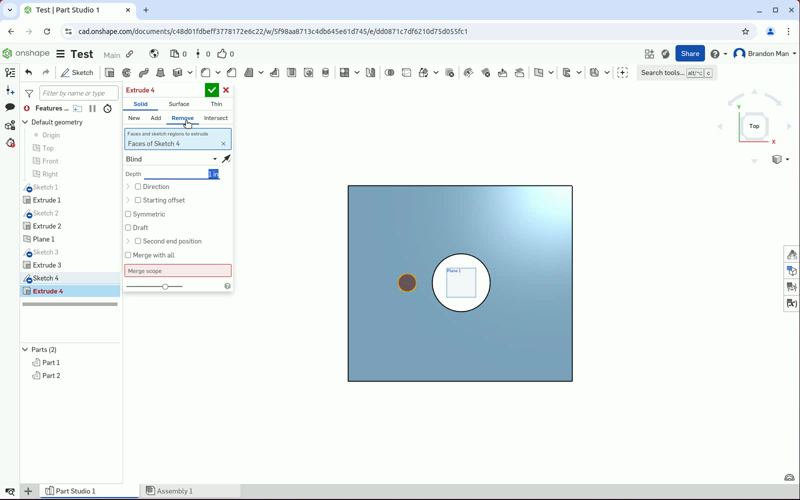
text(14.443)
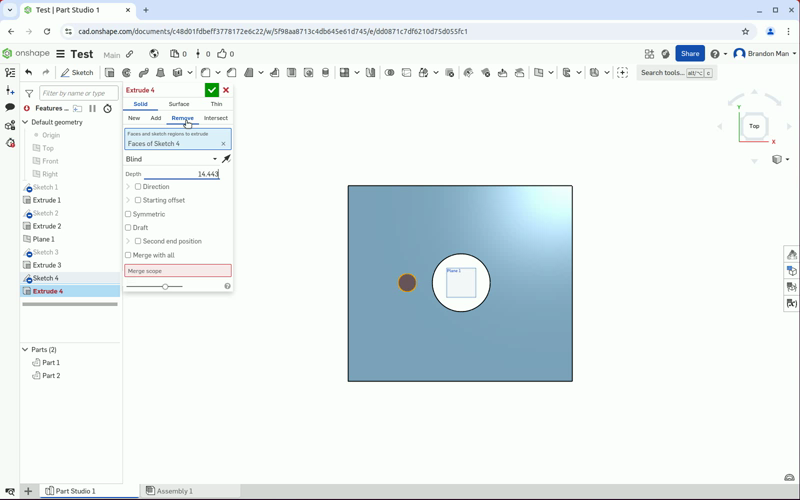
key(tab, 6)
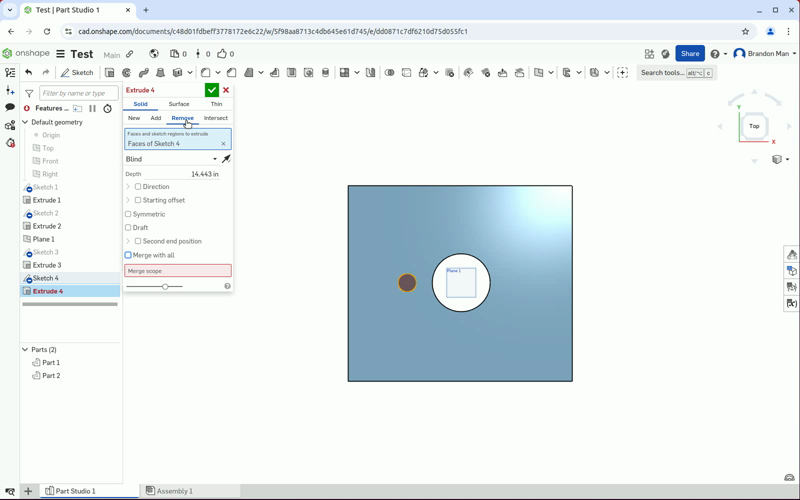
key(space)
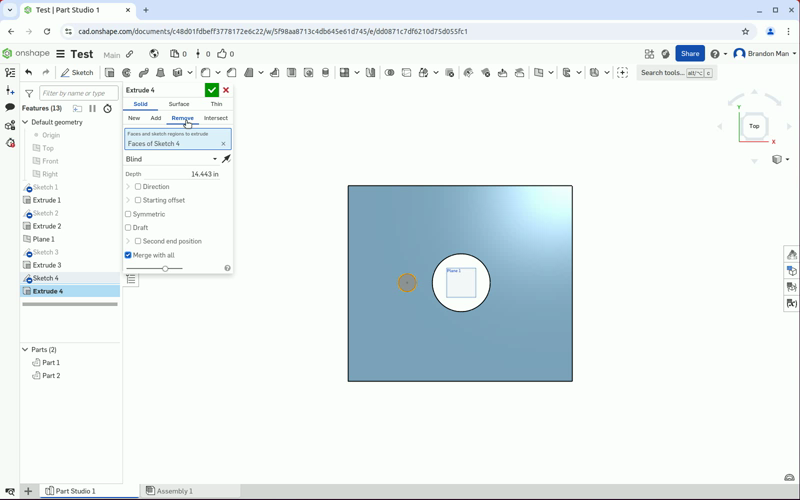
key(enter)
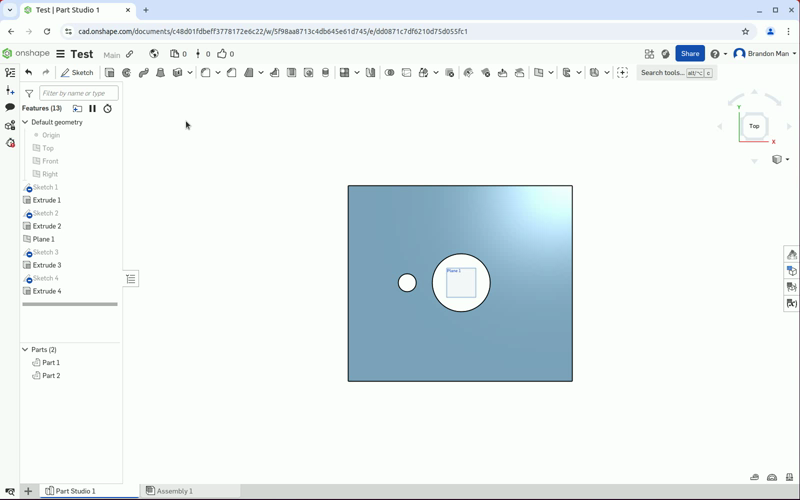
key(shift+h)
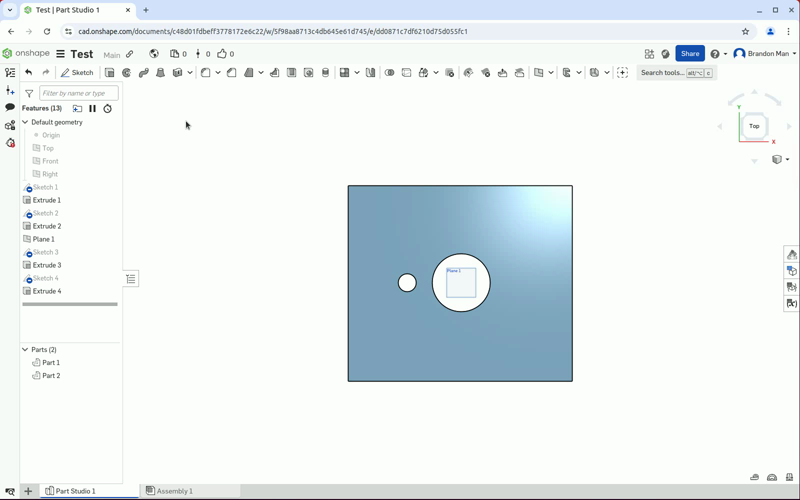
key(shift+h)
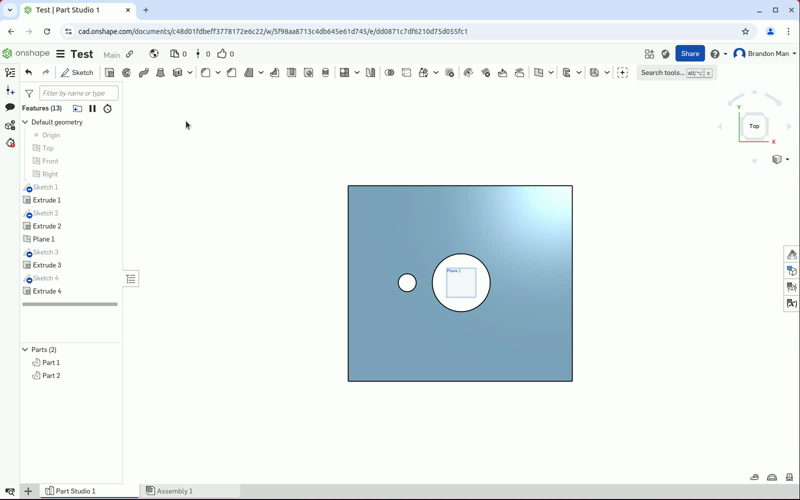
mouse_move(73, 189)
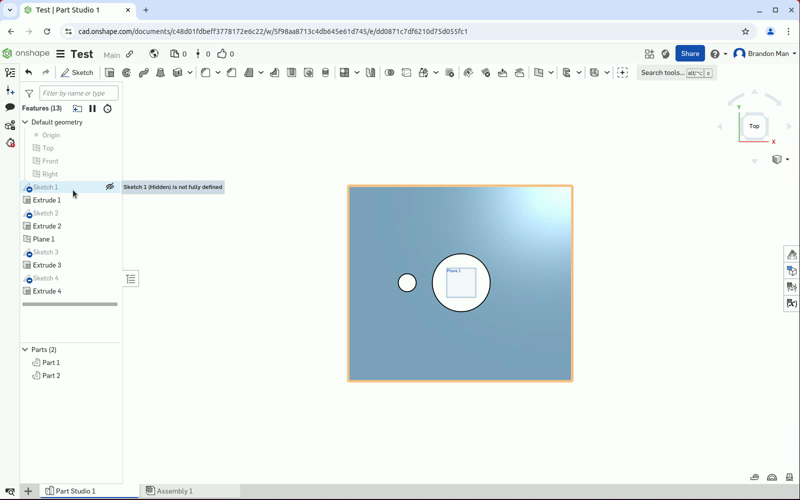
click(73, 189)
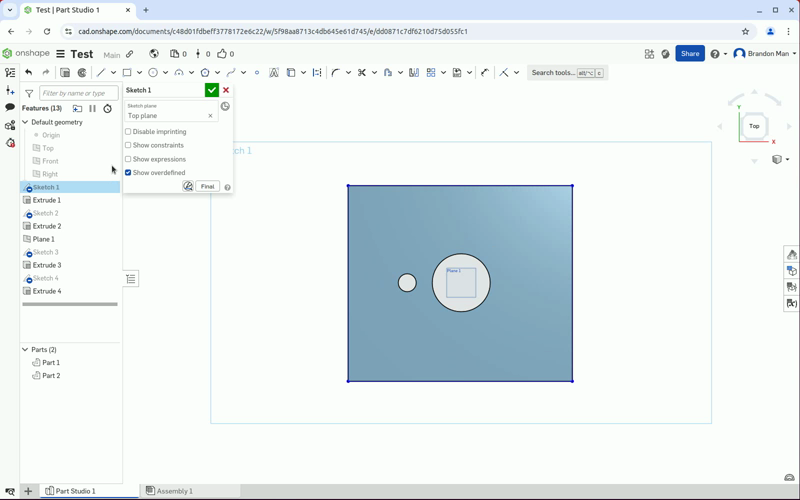
mouse_move(229, 92)
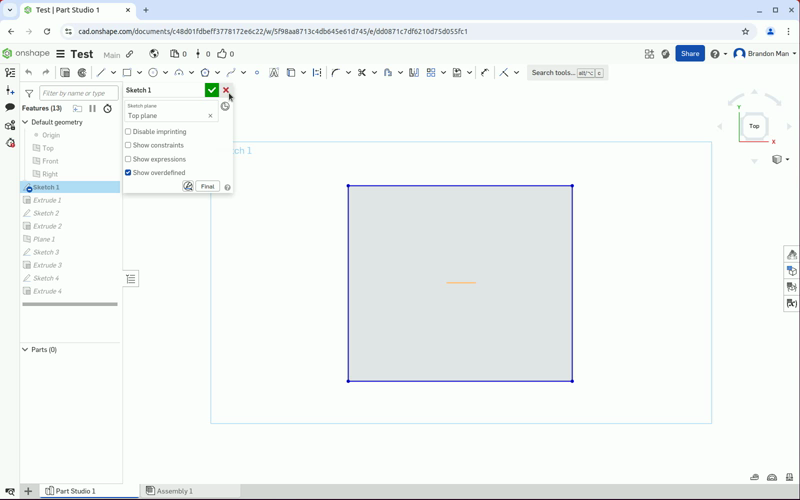
click(229, 92)
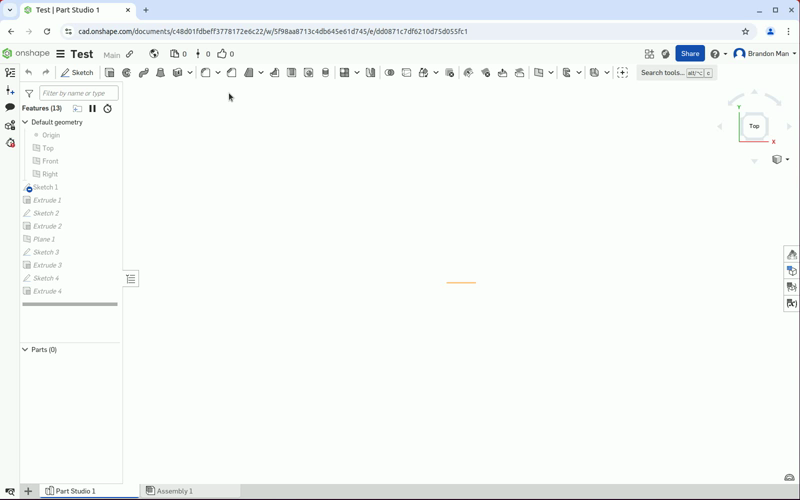
key(shift+s)
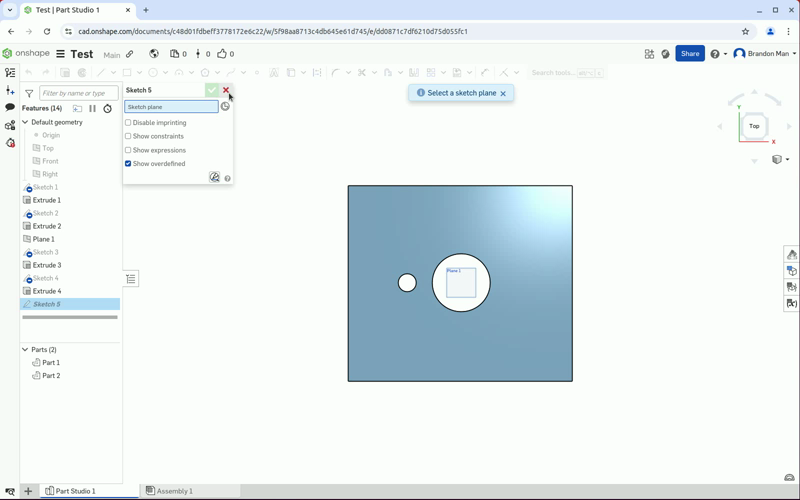
mouse_move(73, 241)
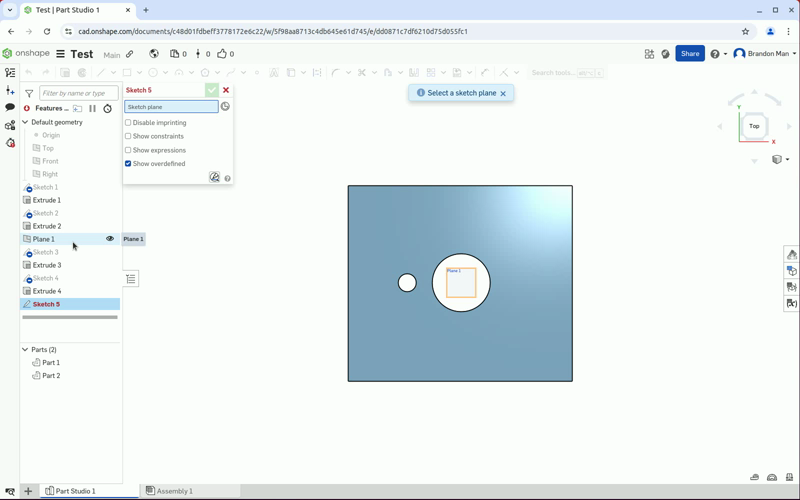
click(73, 241)
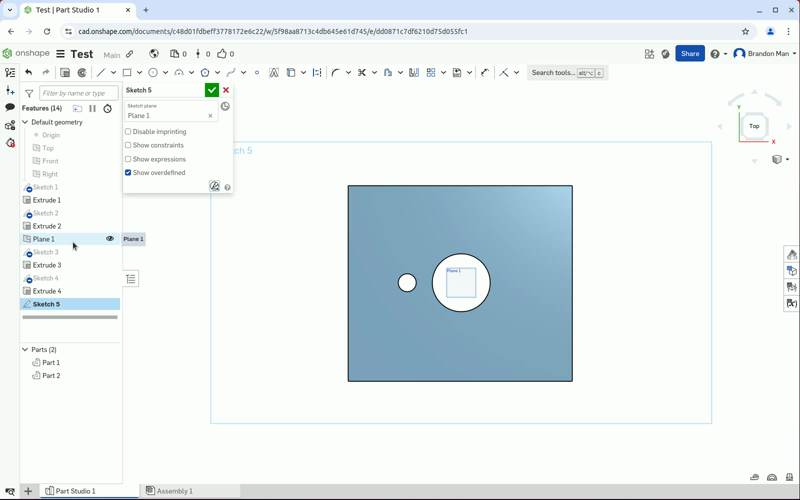
mouse_move(73, 352)
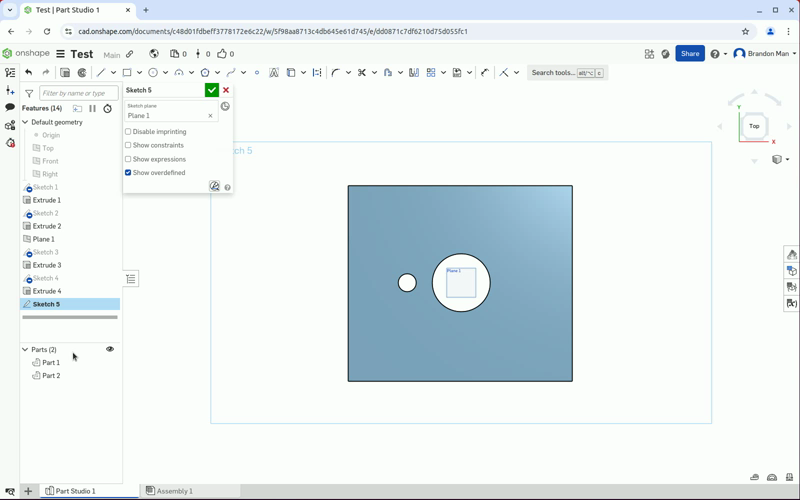
key(y)
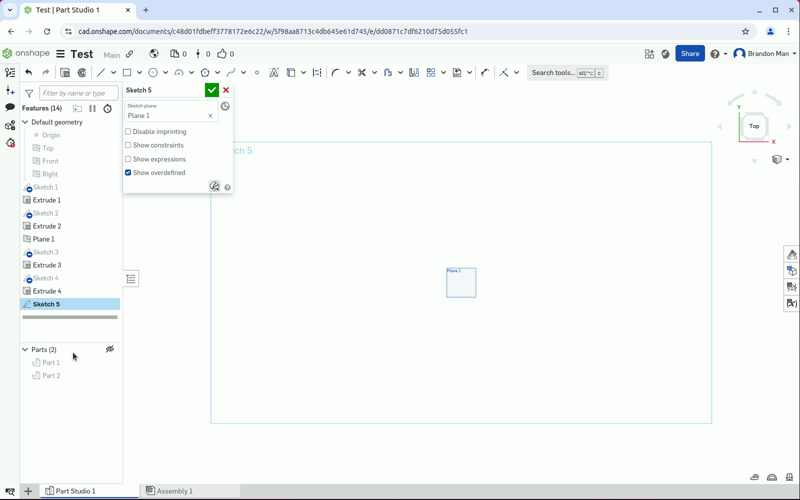
key(c)
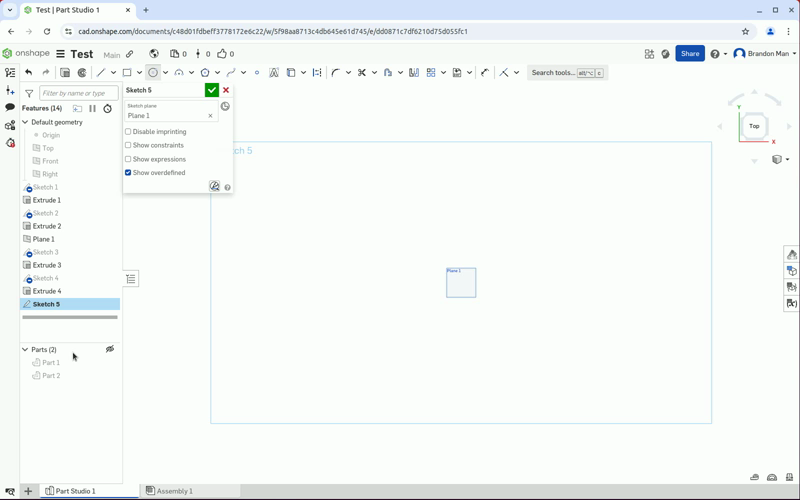
key_down(shift)
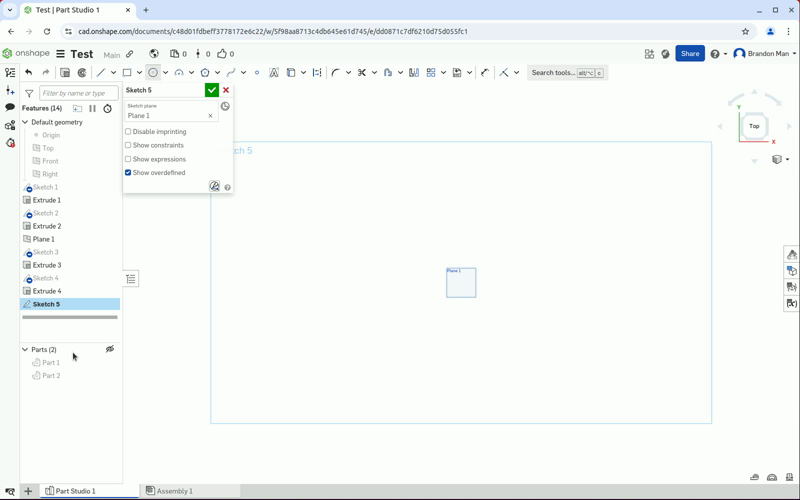
mouse_move(514, 282)
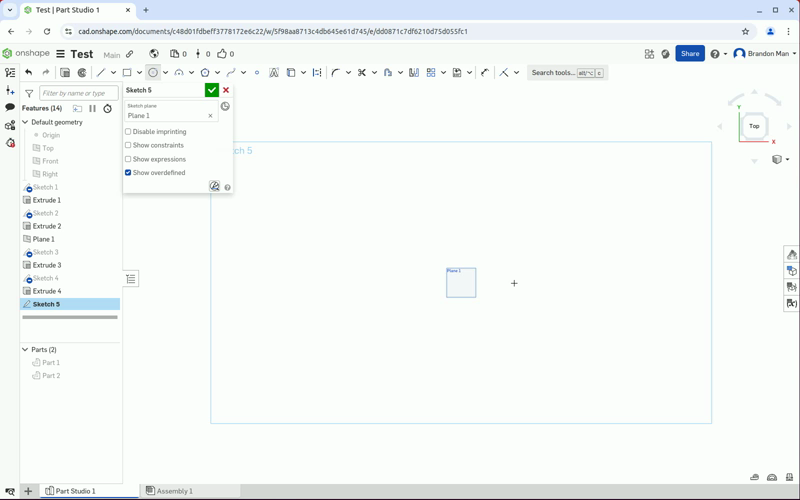
click(514, 282)
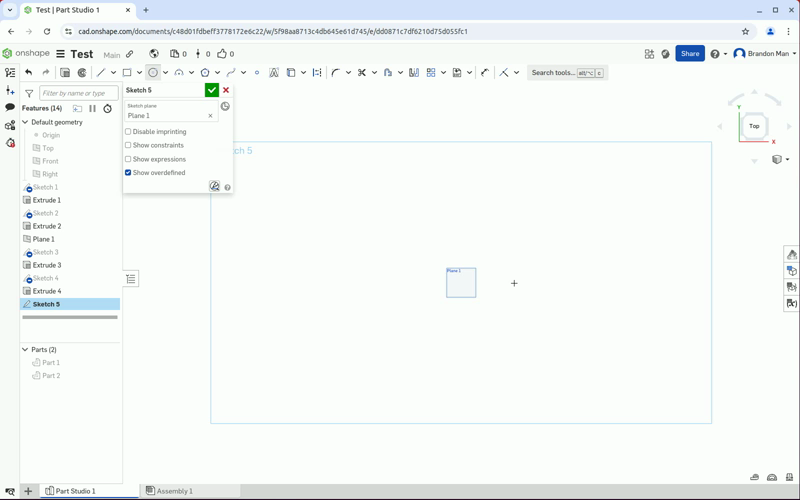
key_up(shift)
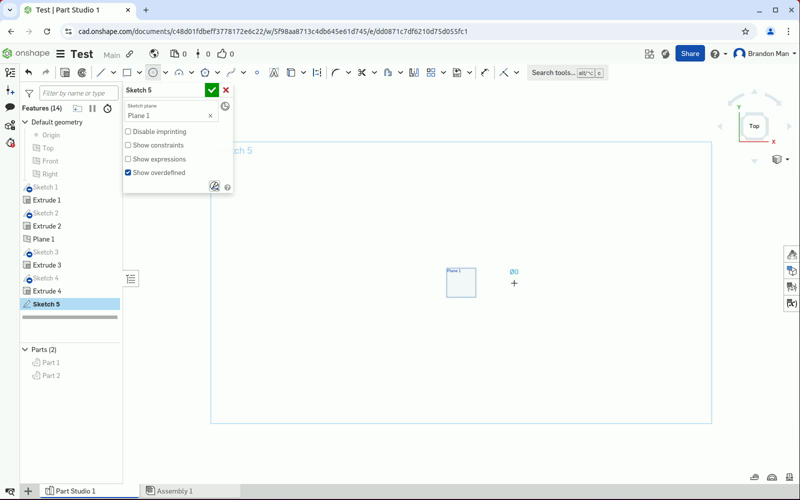
mouse_move(522, 282)
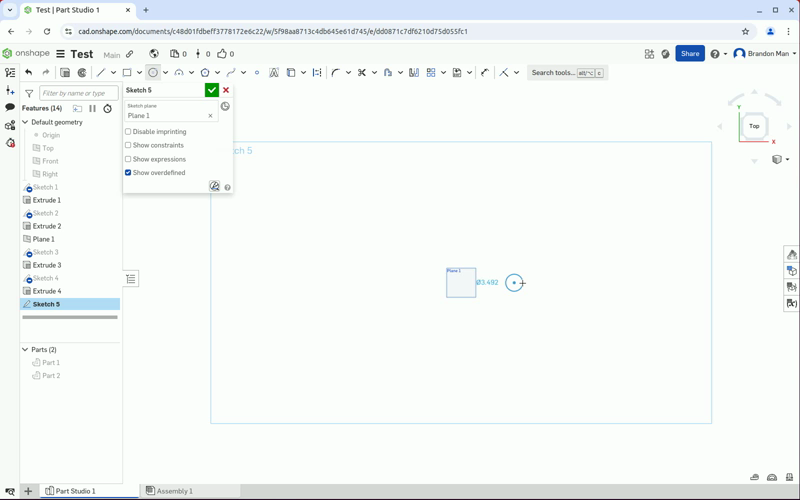
click(522, 282)
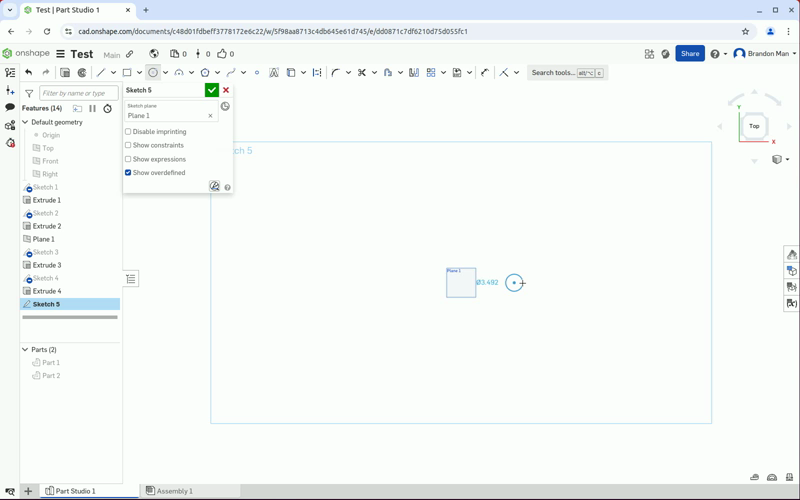
key(esc)
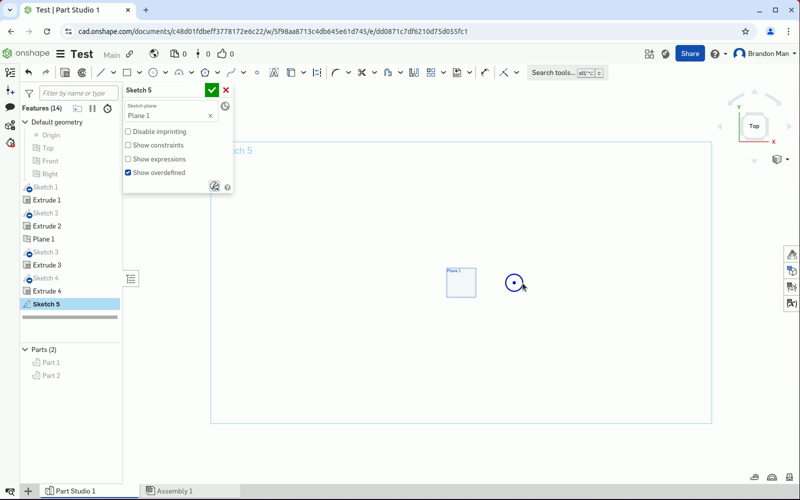
mouse_move(506, 279)
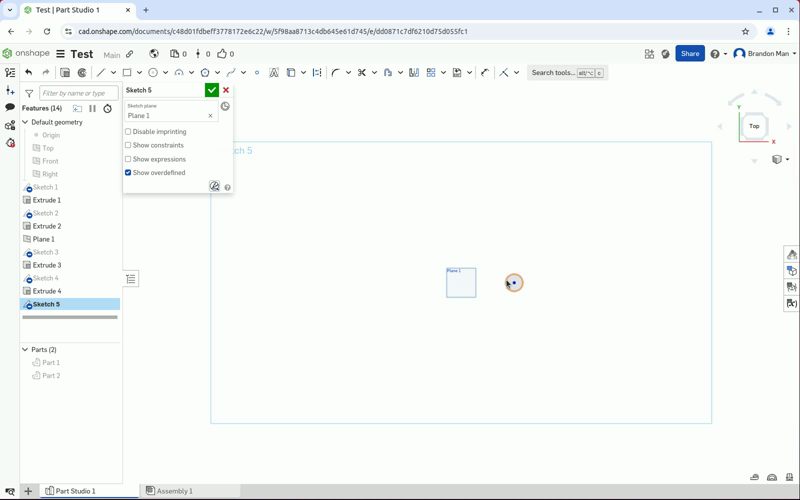
scroll(6)
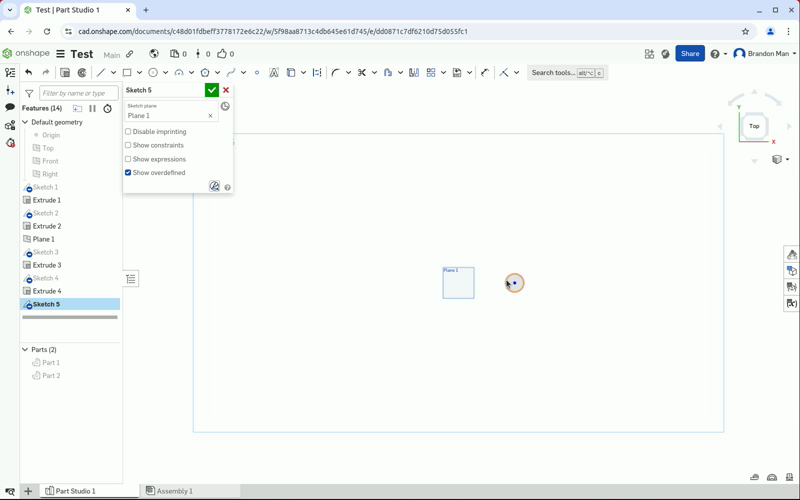
scroll(6)
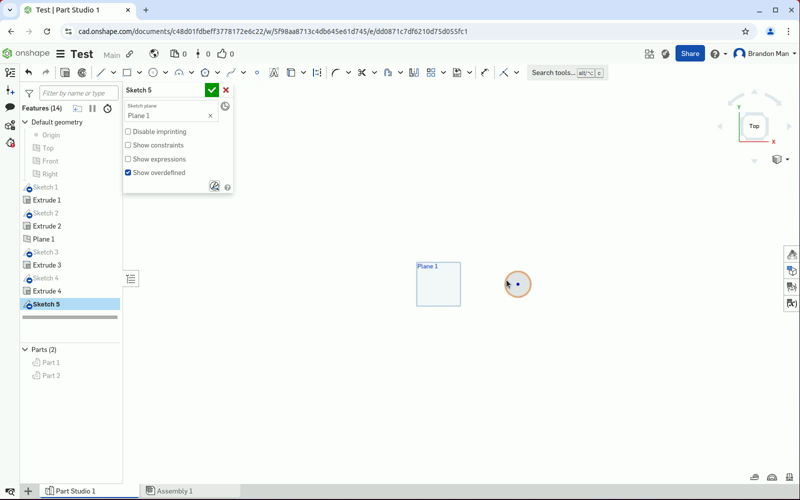
scroll(6)
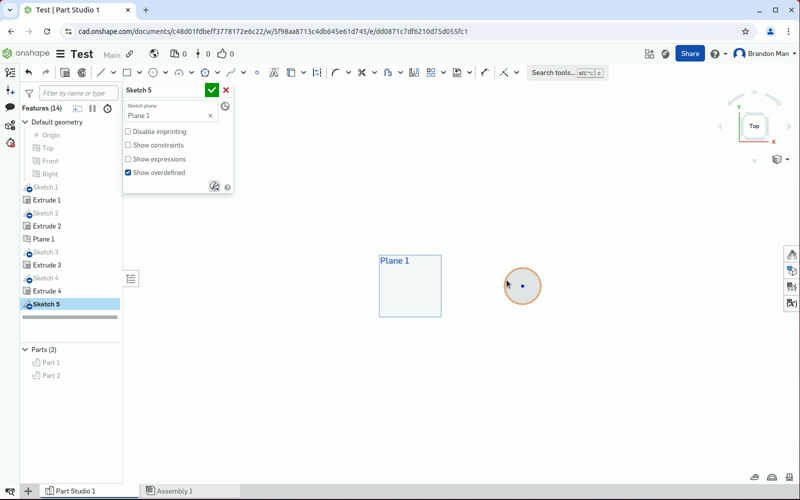
scroll(6)
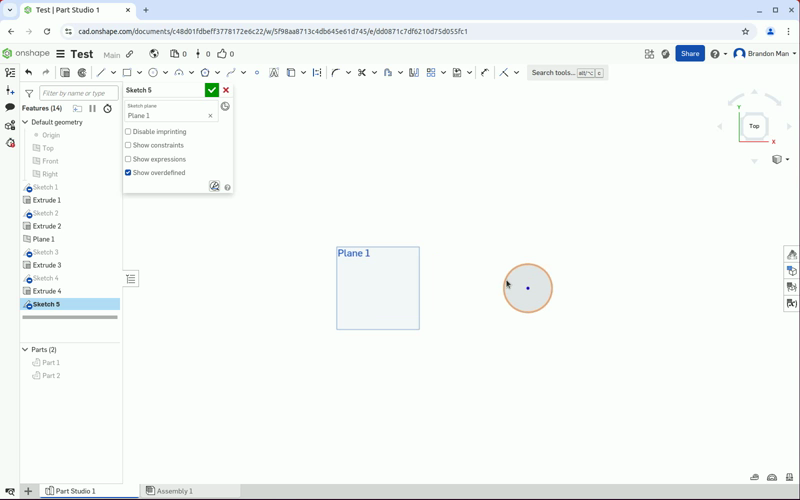
scroll(6)
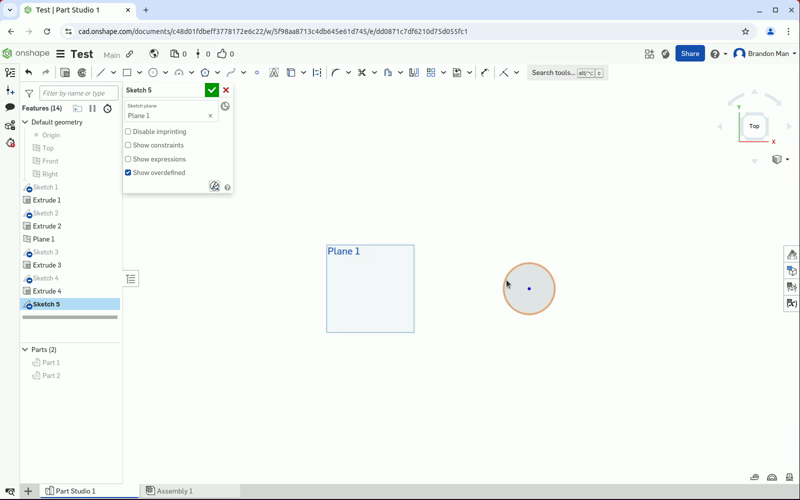
scroll(6)
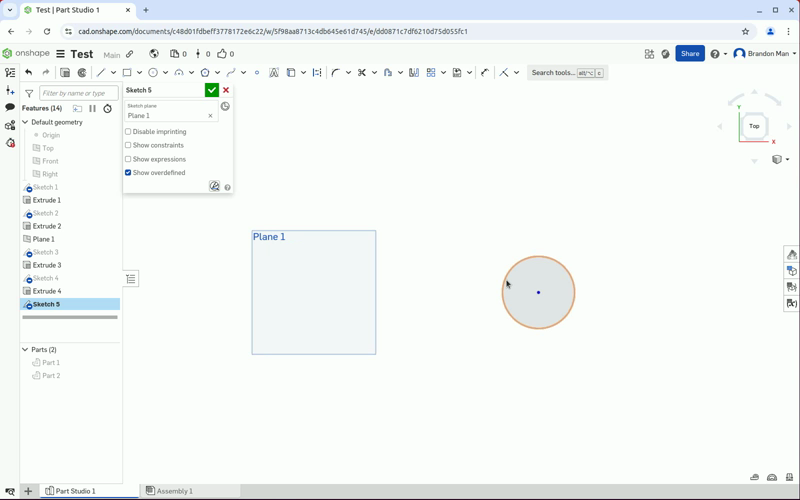
scroll(6)
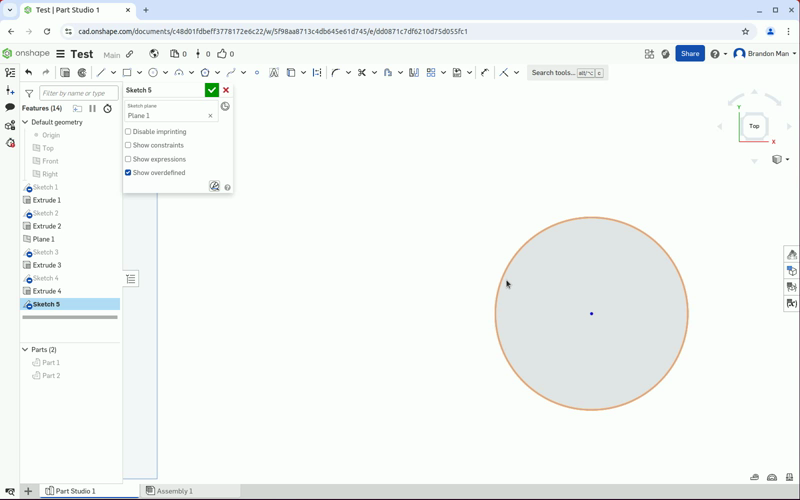
click(506, 279)
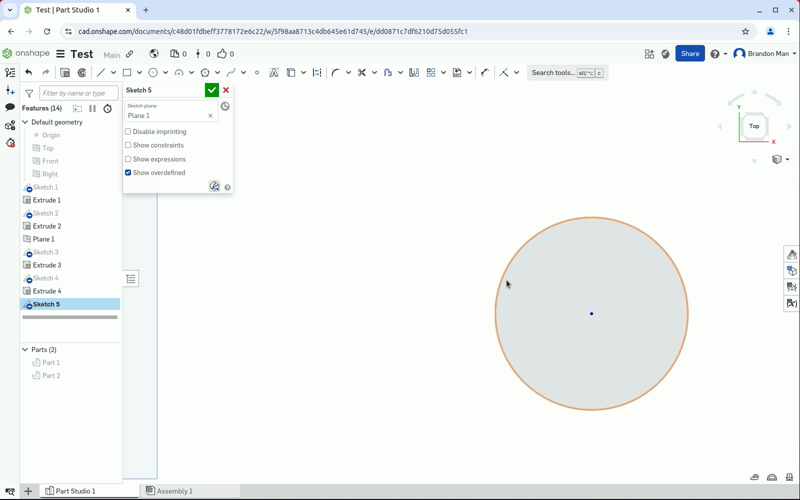
scroll(-6)
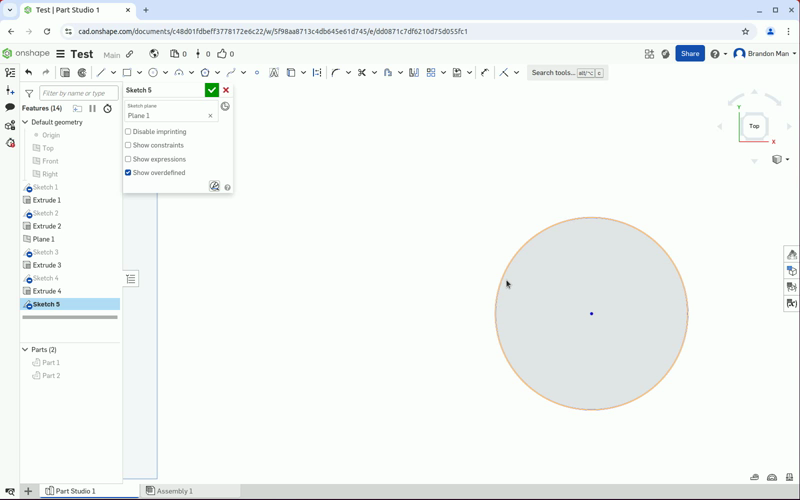
scroll(-6)
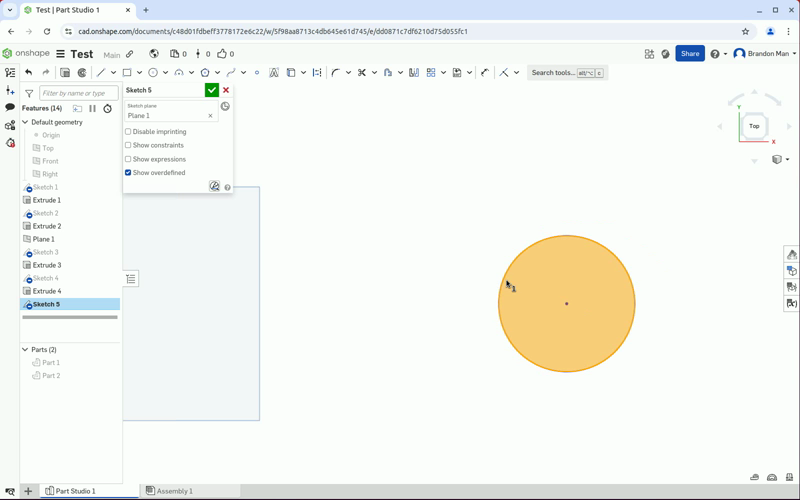
scroll(-6)
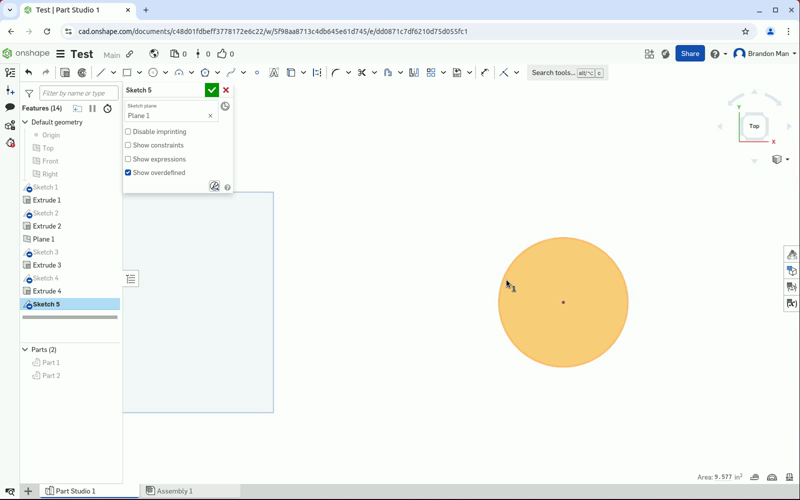
scroll(-6)
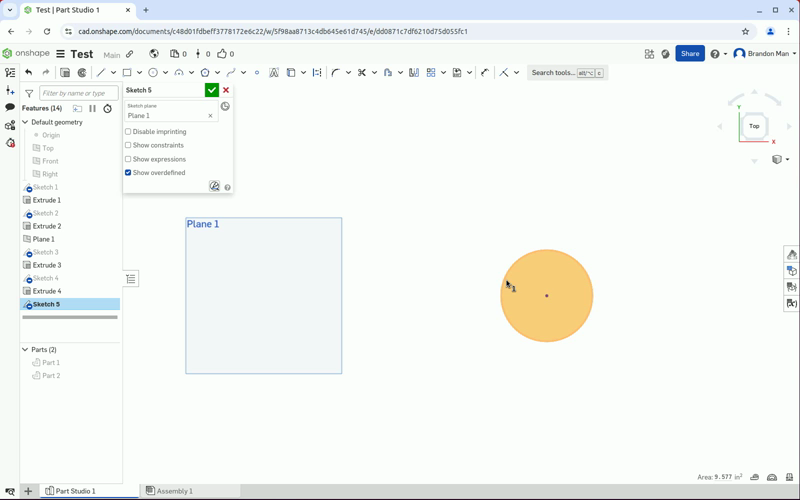
scroll(-6)
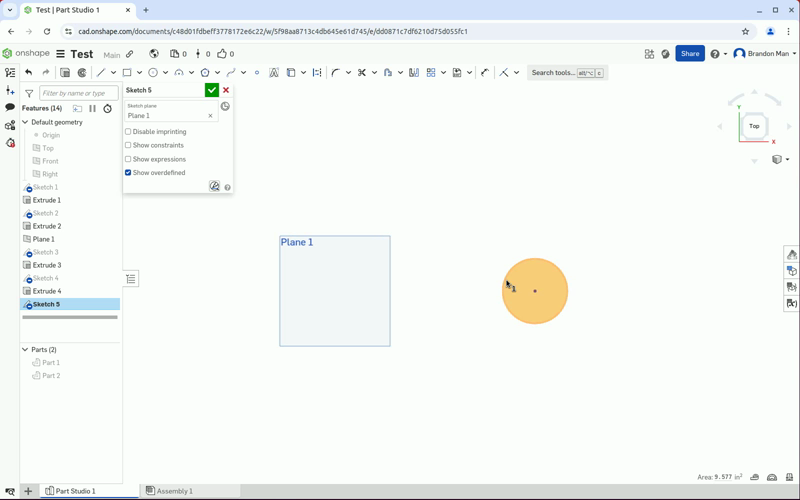
scroll(-6)
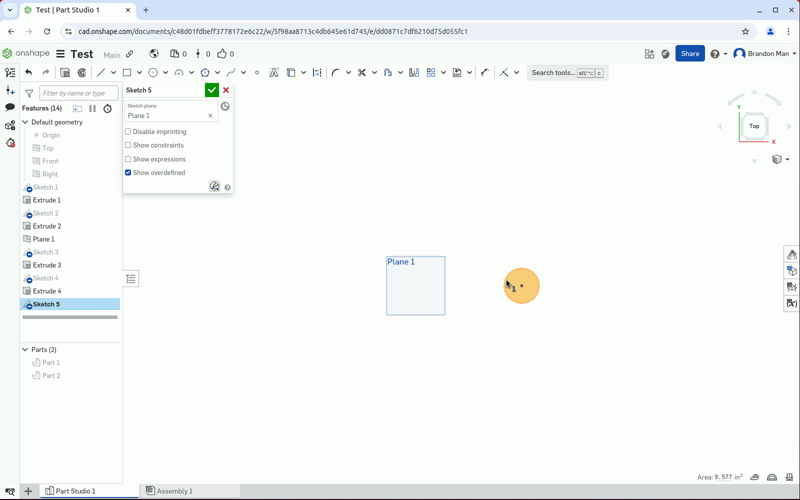
scroll(-6)
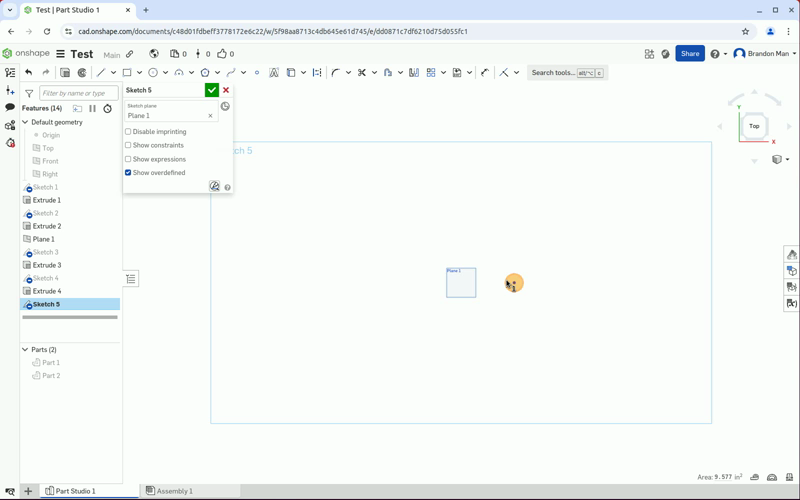
mouse_move(73, 352)
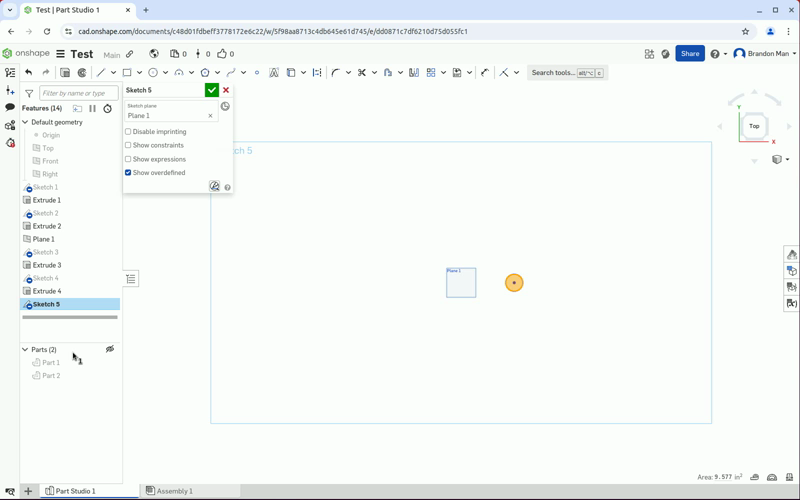
key(shift+y)
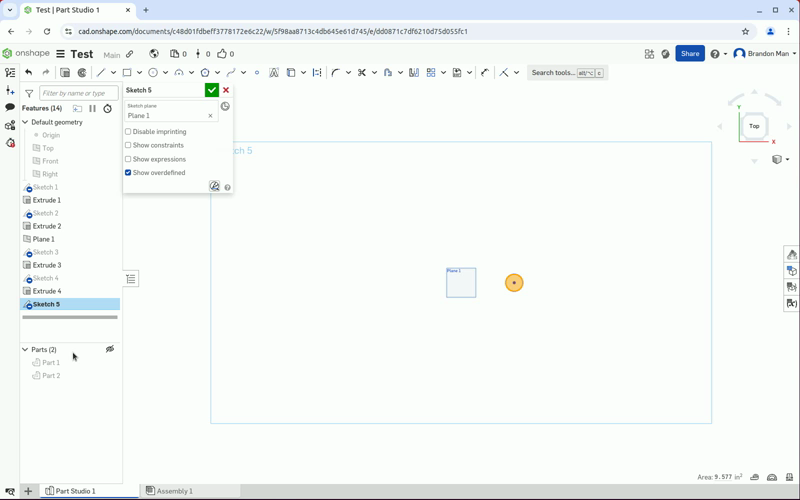
key(shift+e)
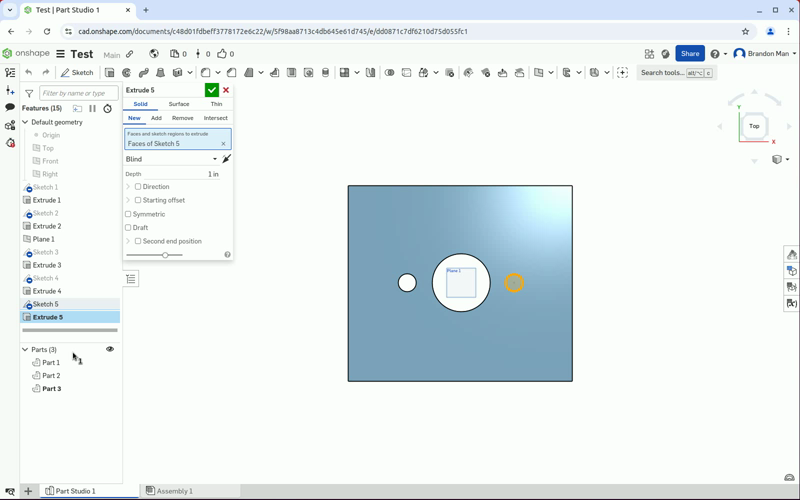
mouse_move(143, 106)
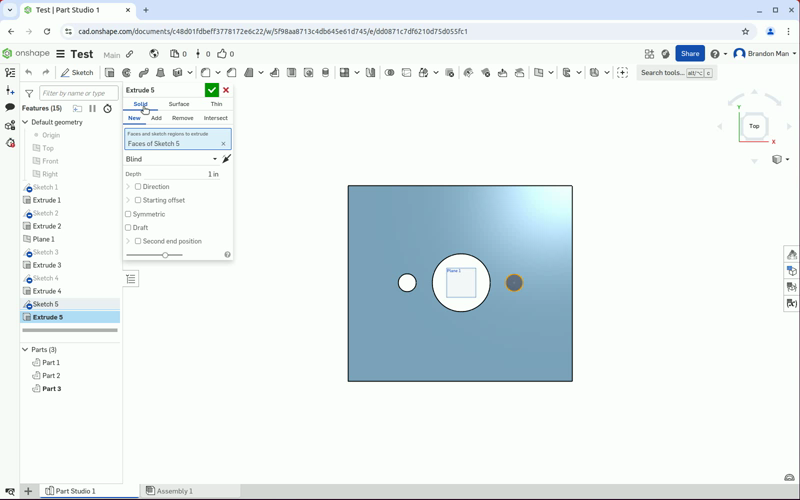
click(143, 106)
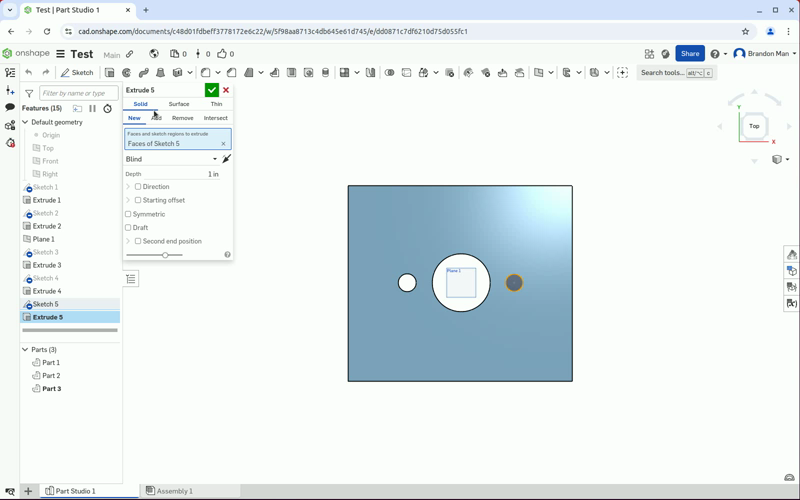
mouse_move(186, 120)
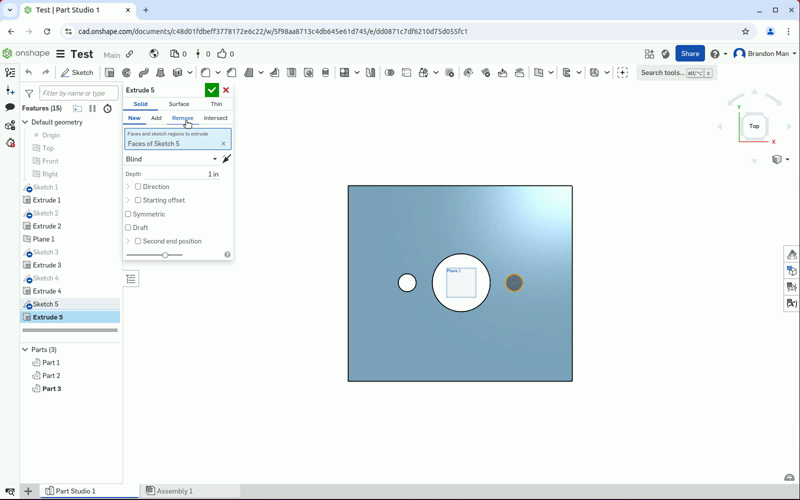
click(186, 120)
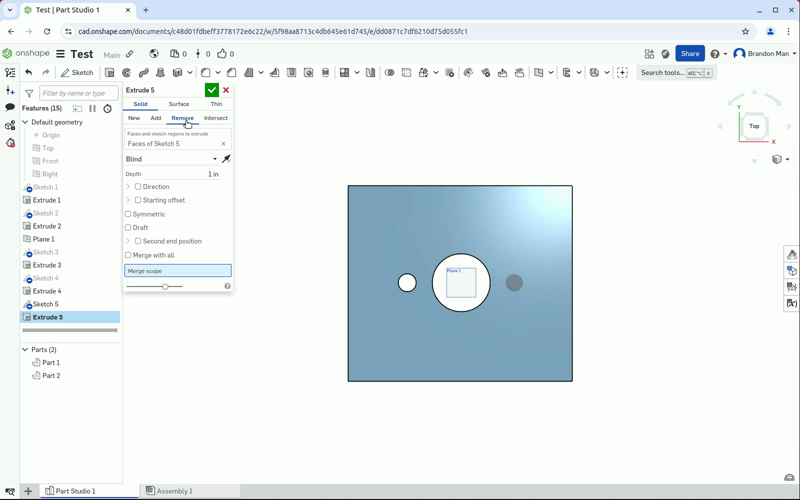
key(tab, 4)
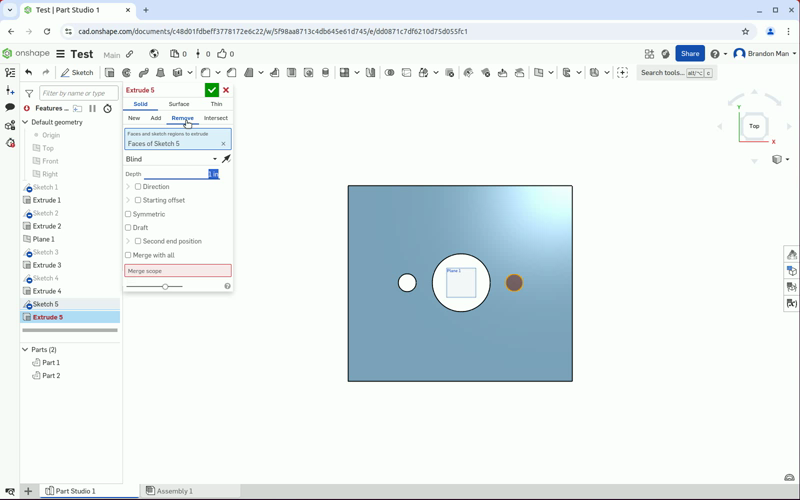
text(14.443)
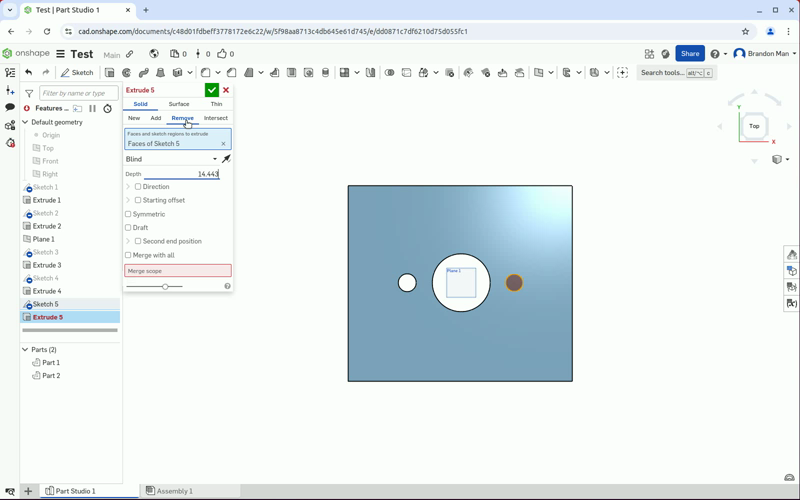
key(tab, 6)
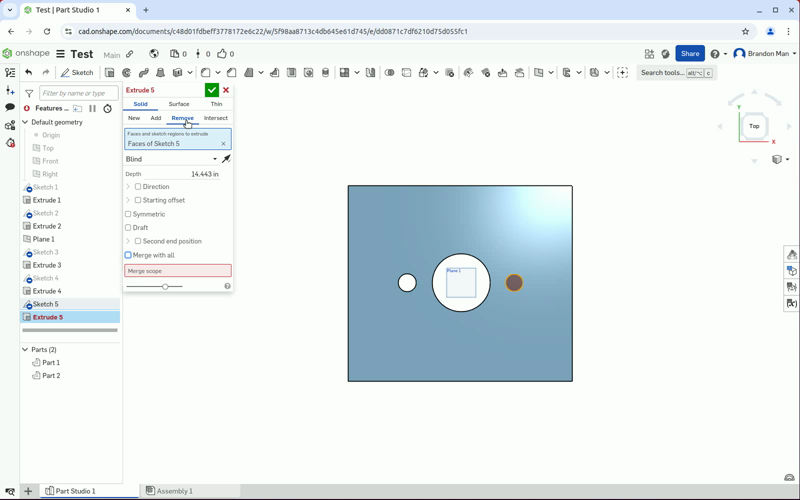
key(space)
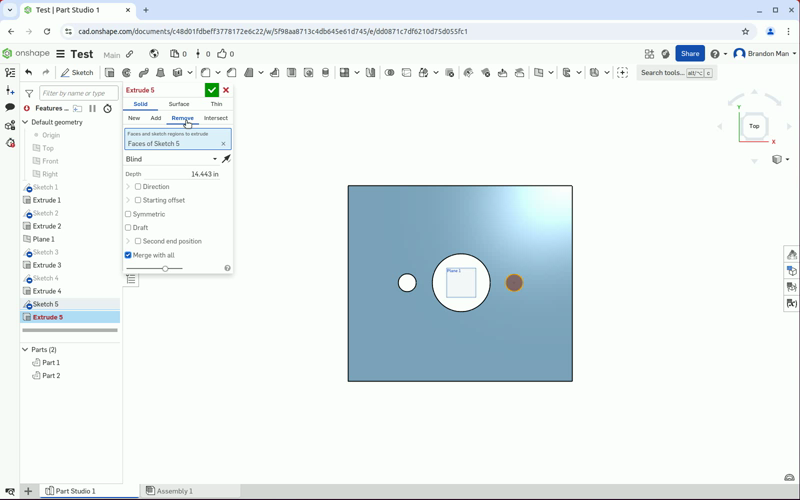
key(enter)
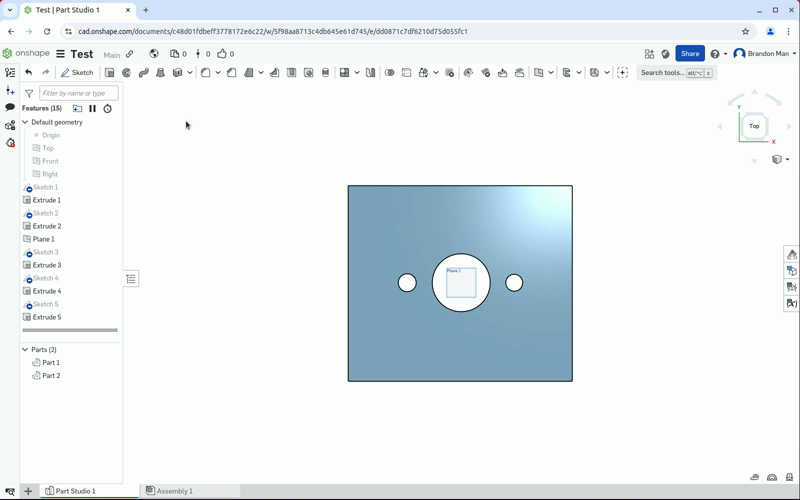
key(shift+h)
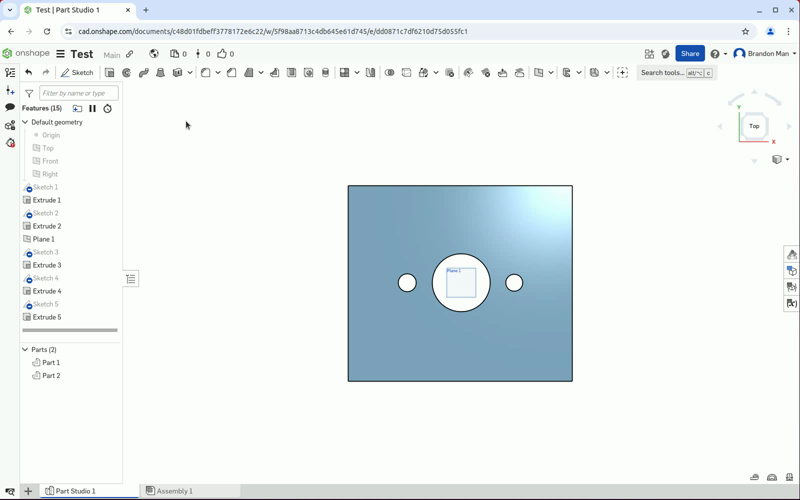
key(shift+h)
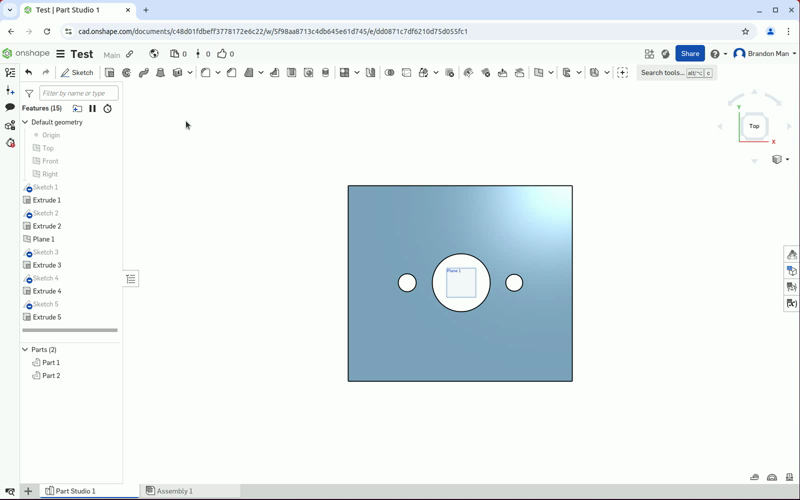
mouse_move(73, 189)
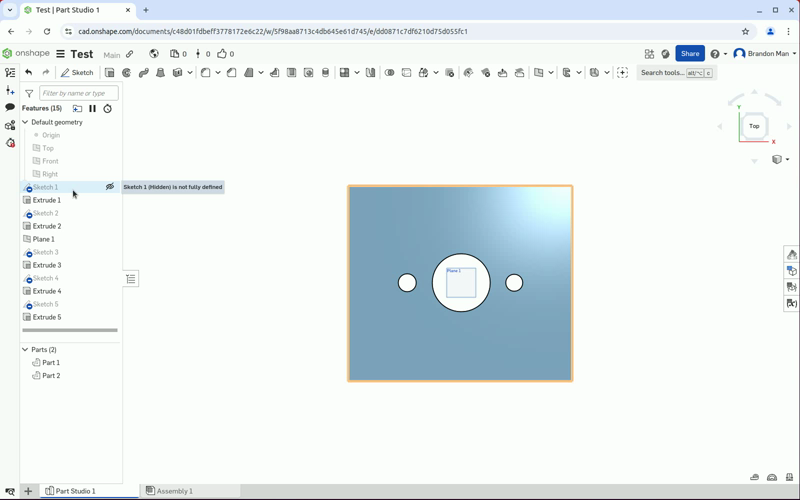
click(73, 189)
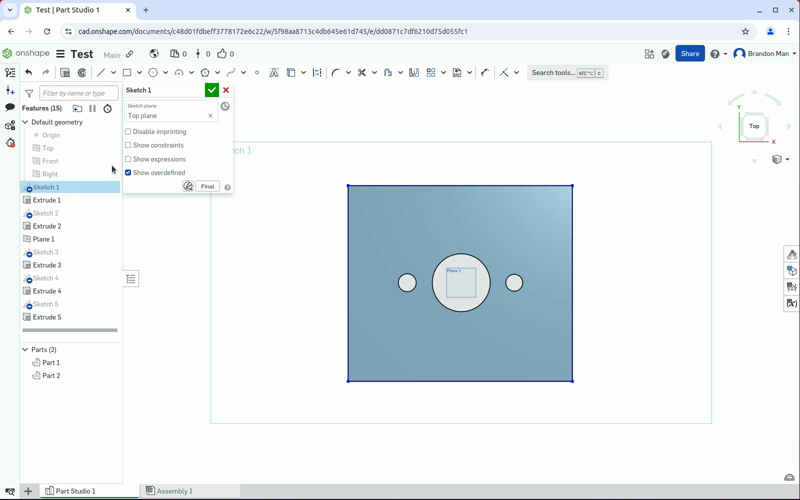
mouse_move(229, 92)
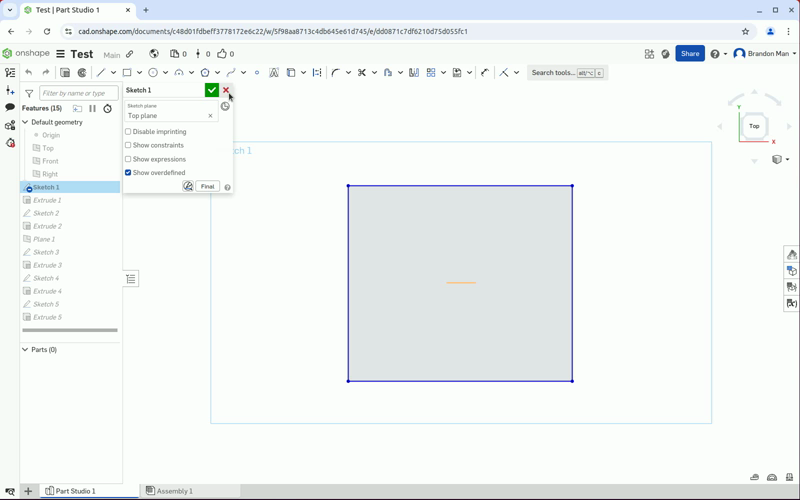
click(229, 92)
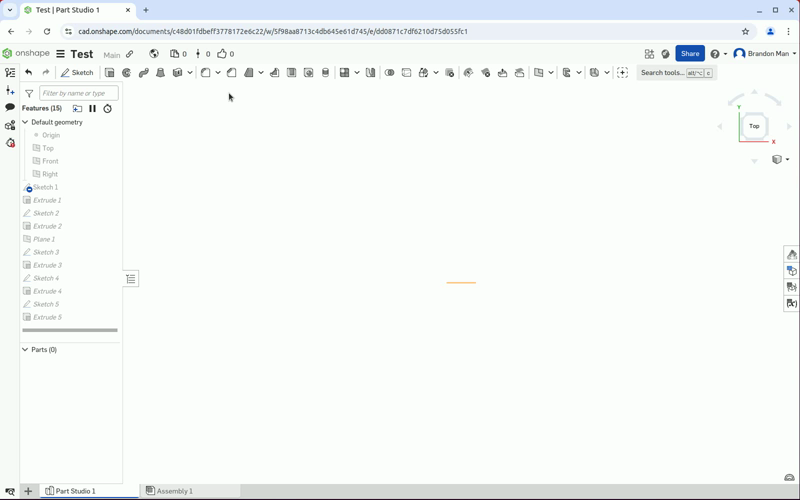
key(shift+s)
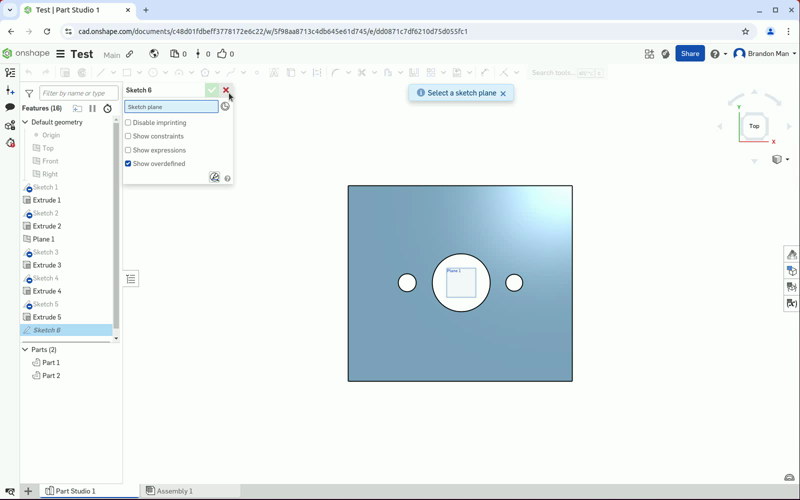
mouse_move(69, 241)
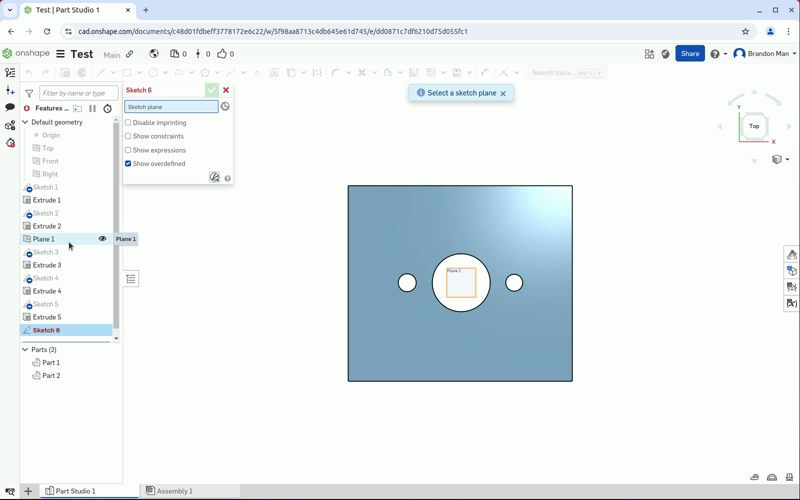
click(69, 241)
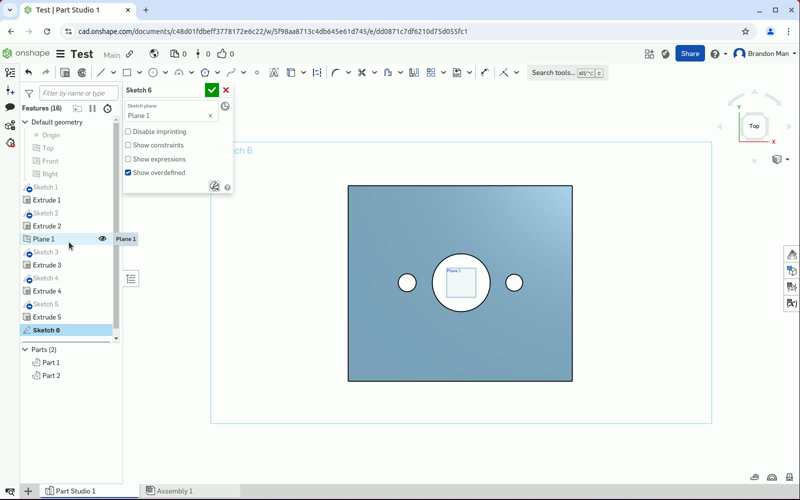
mouse_move(73, 352)
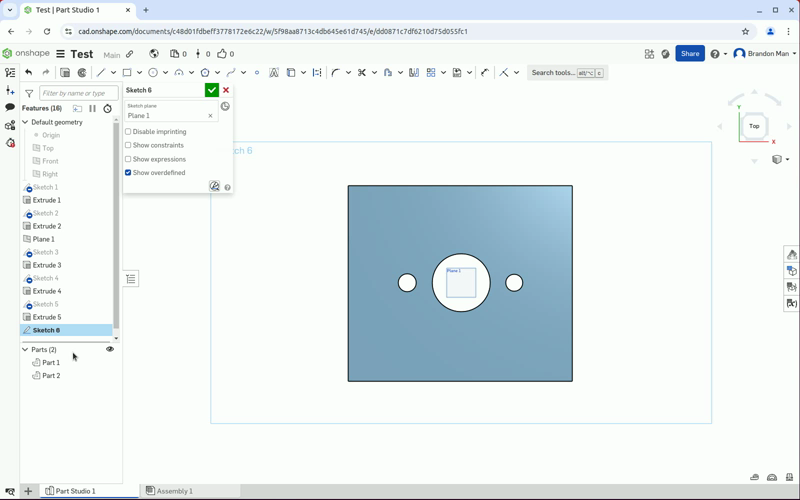
key(y)
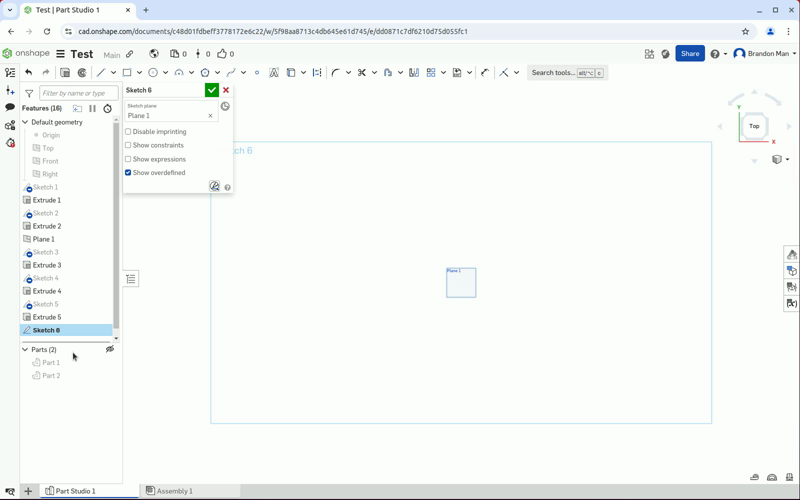
key(c)
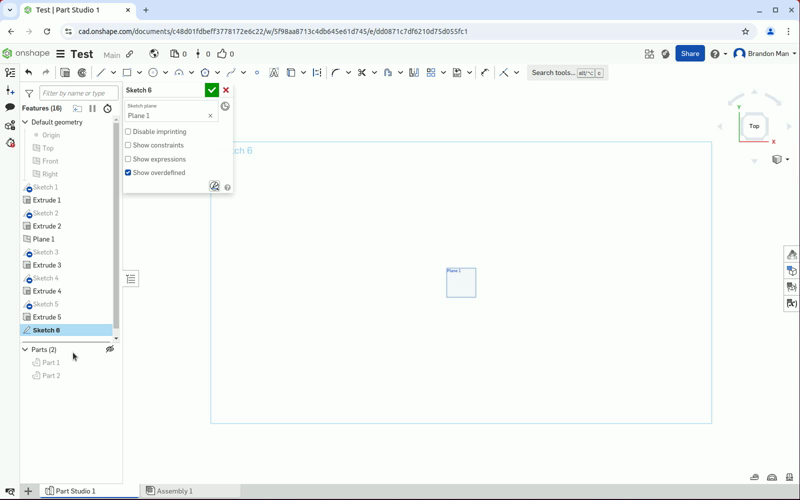
key_down(shift)
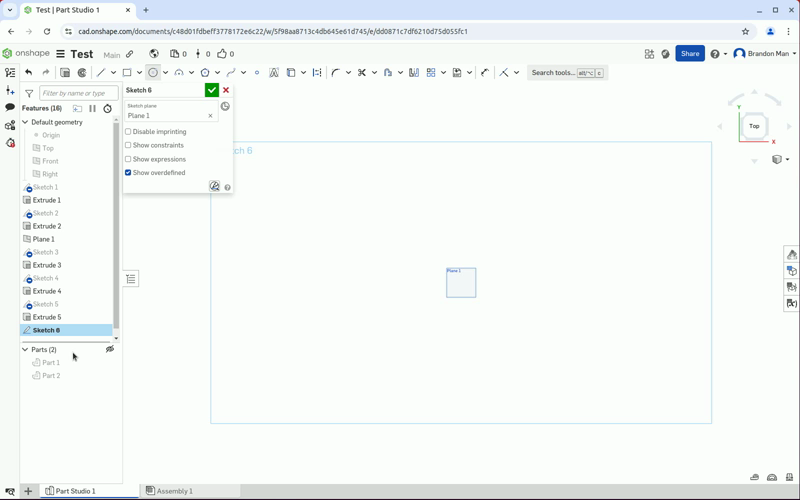
mouse_move(423, 320)
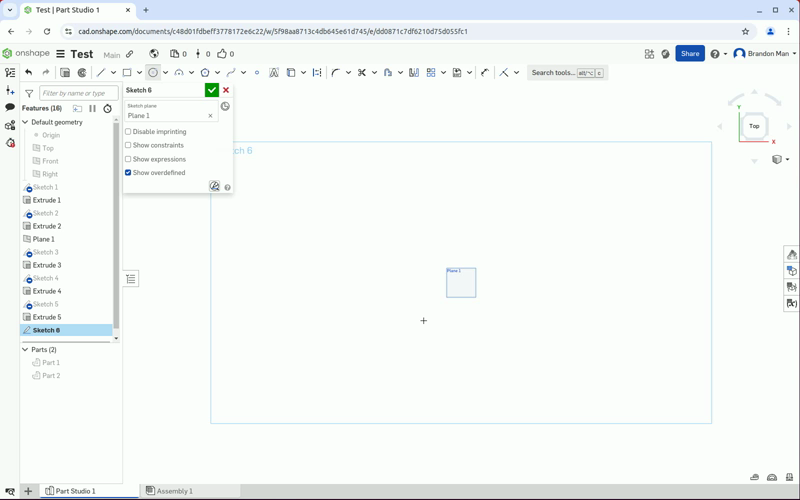
click(423, 320)
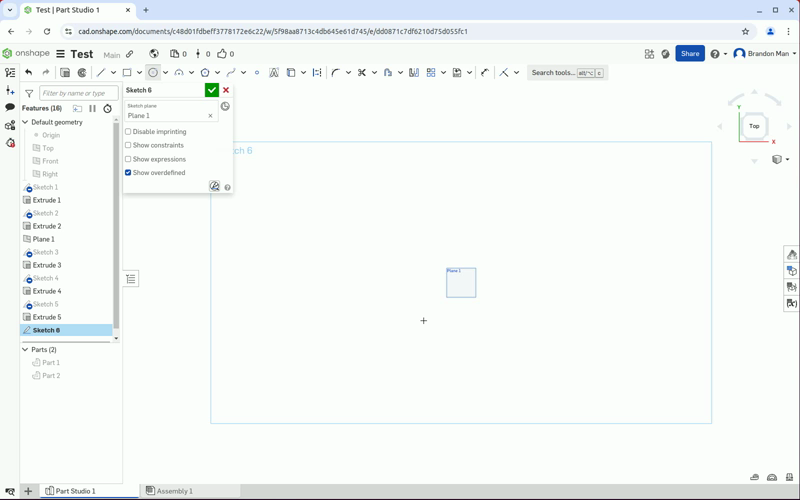
key_up(shift)
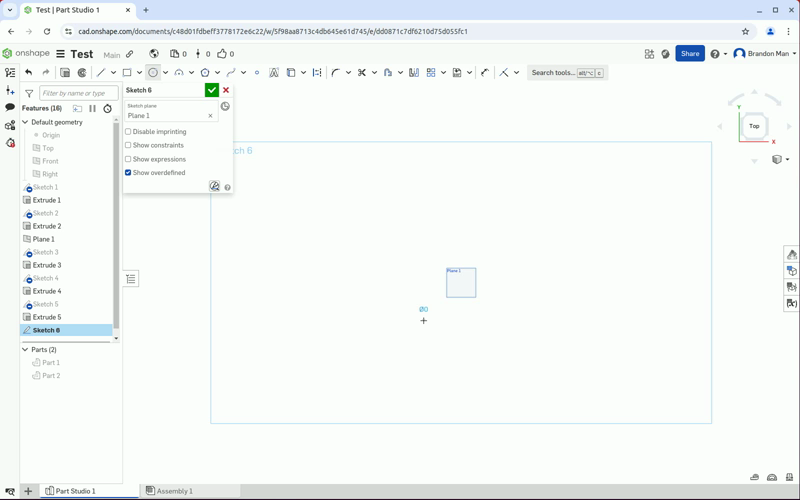
mouse_move(432, 320)
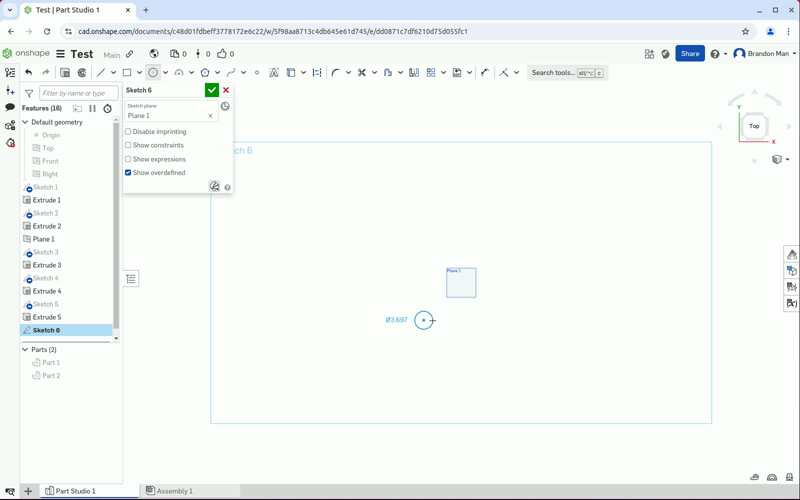
click(432, 320)
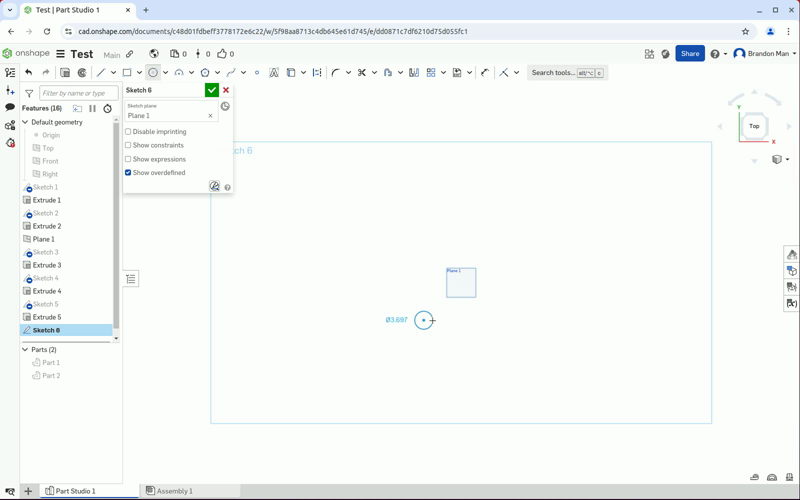
key(esc)
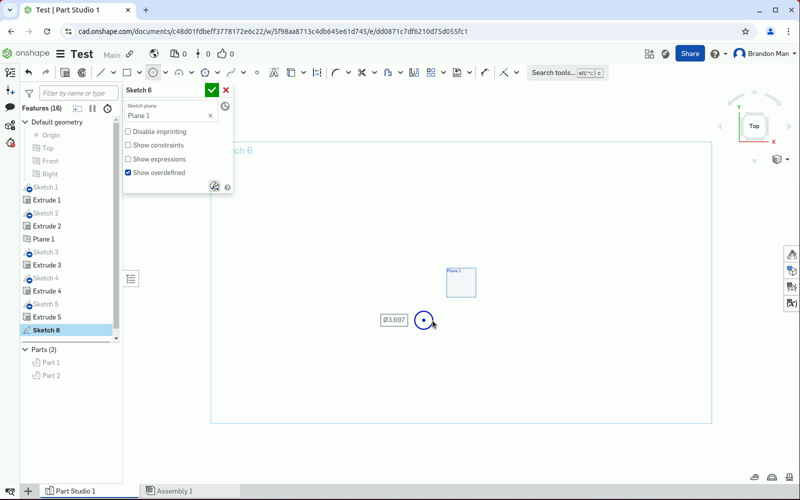
mouse_move(426, 317)
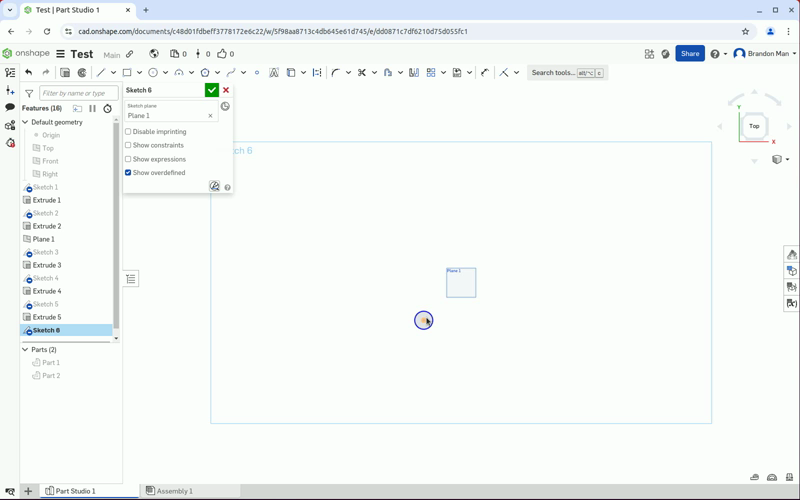
scroll(6)
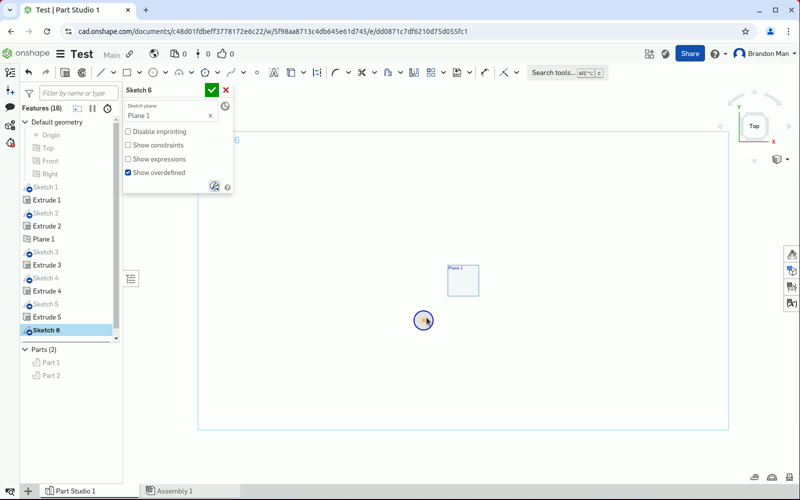
scroll(6)
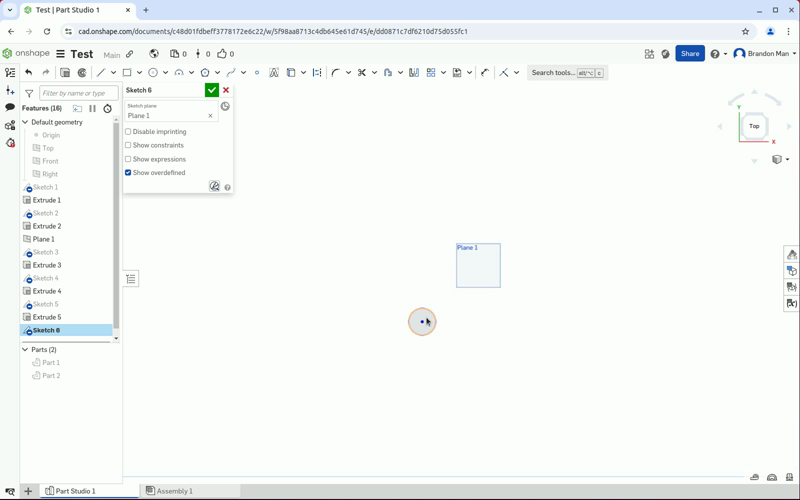
scroll(6)
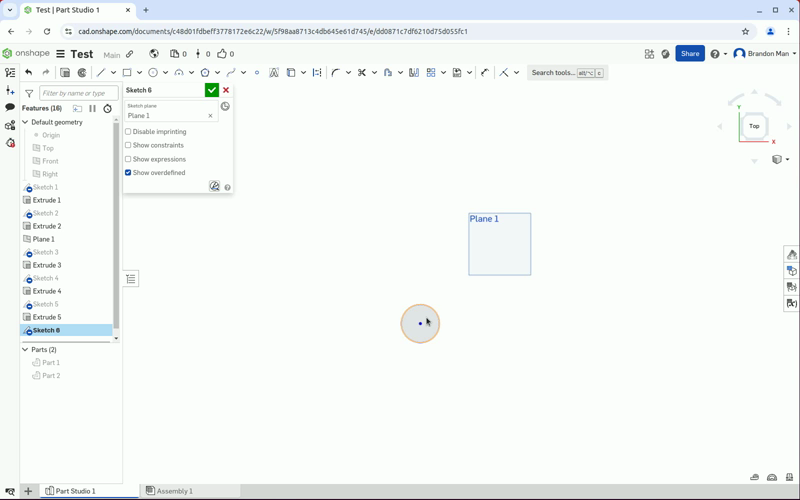
scroll(6)
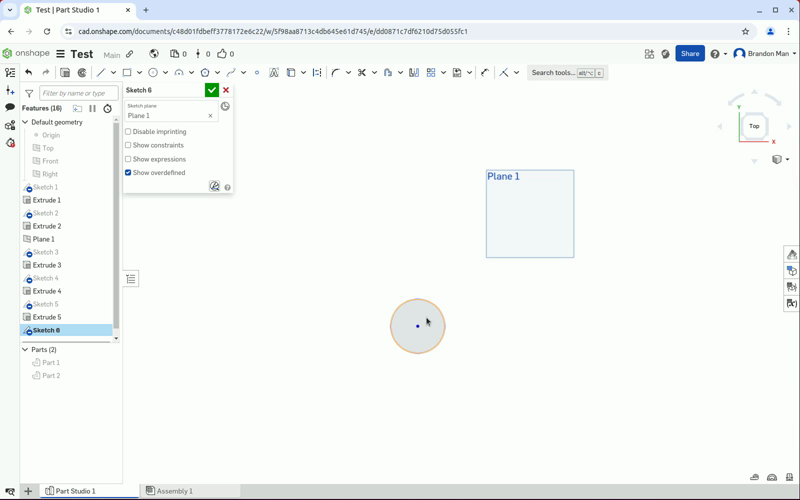
scroll(6)
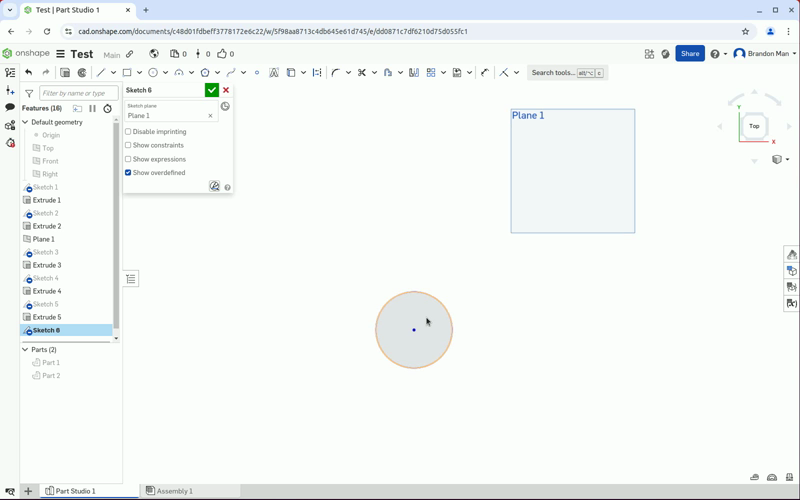
scroll(6)
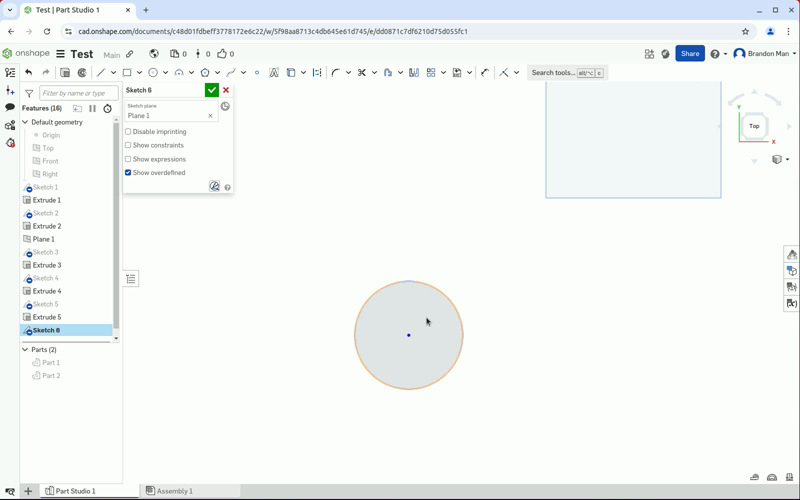
scroll(6)
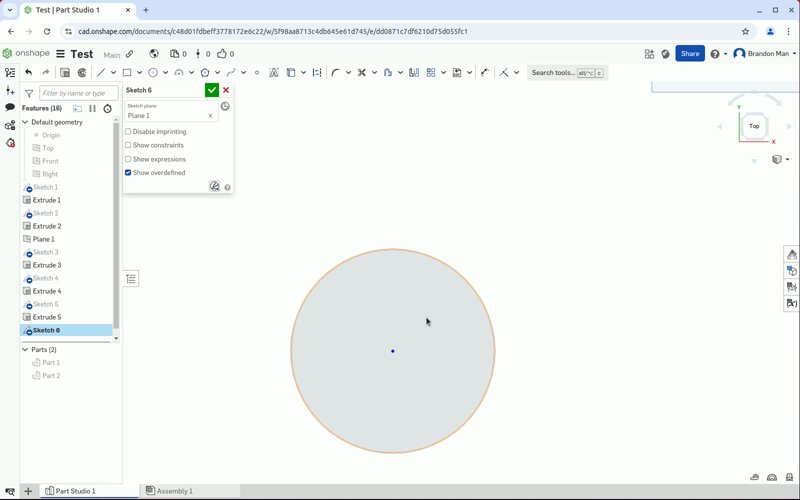
click(426, 317)
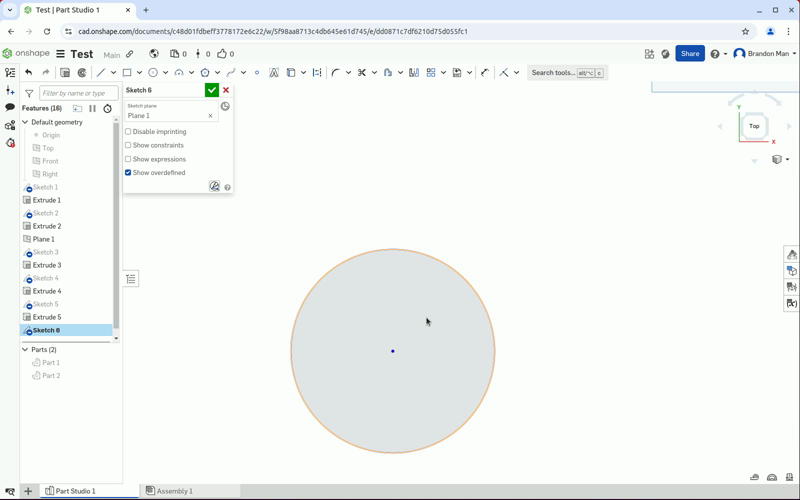
scroll(-6)
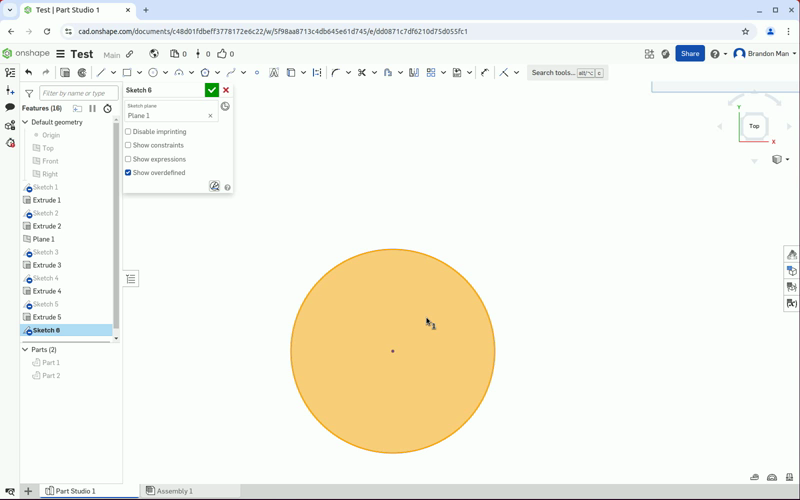
scroll(-6)
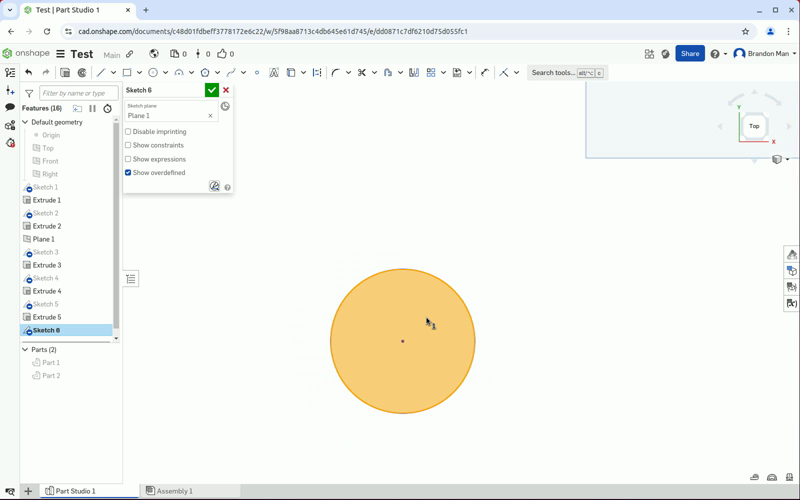
scroll(-6)
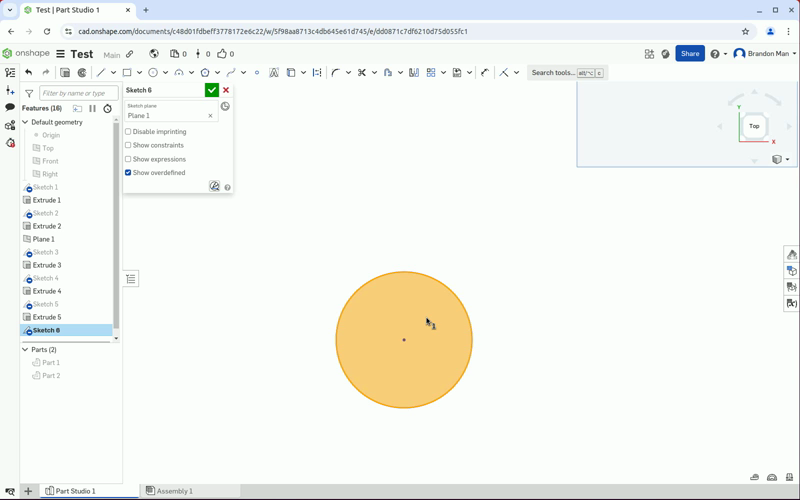
scroll(-6)
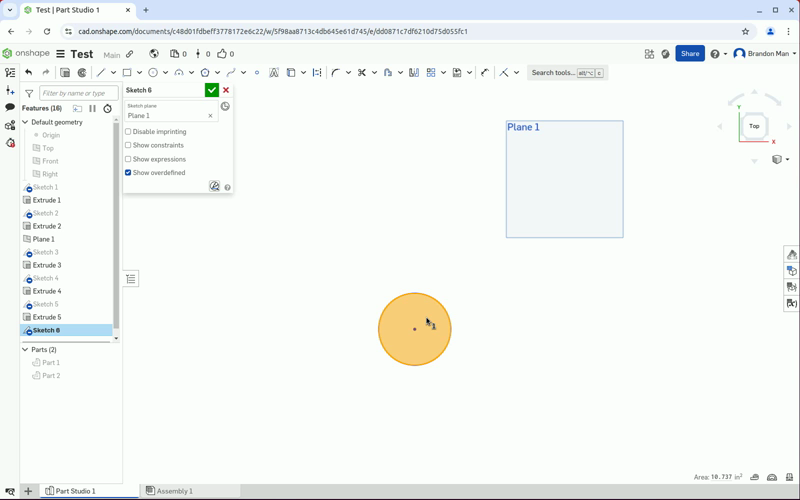
scroll(-6)
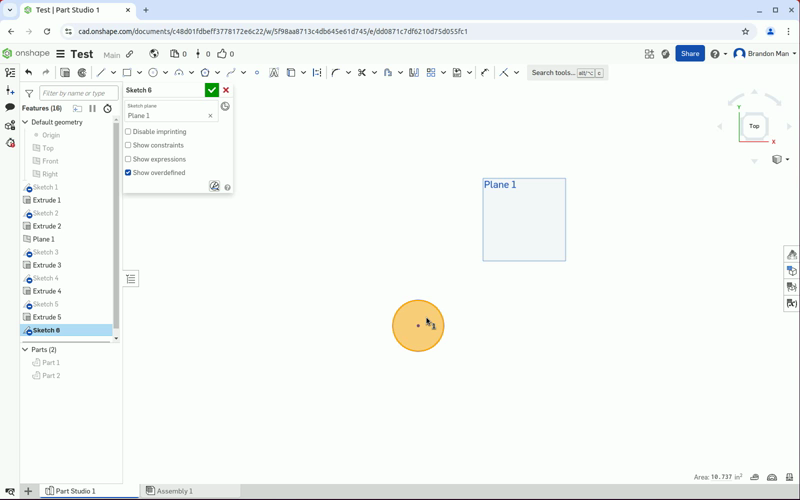
scroll(-6)
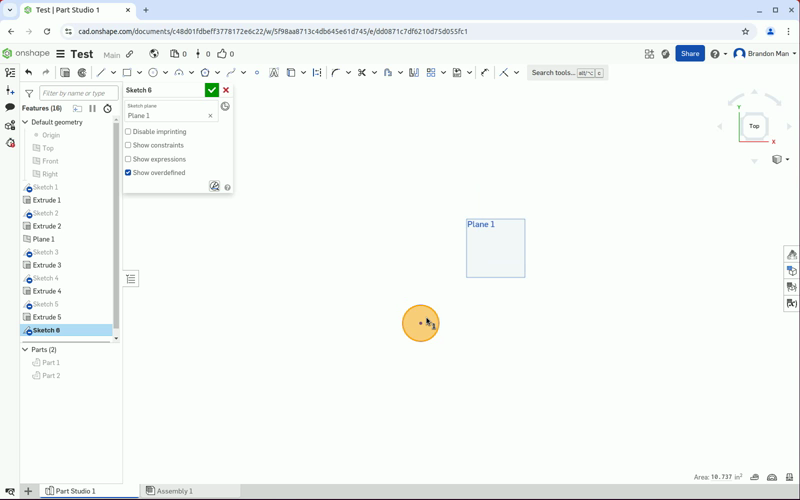
scroll(-6)
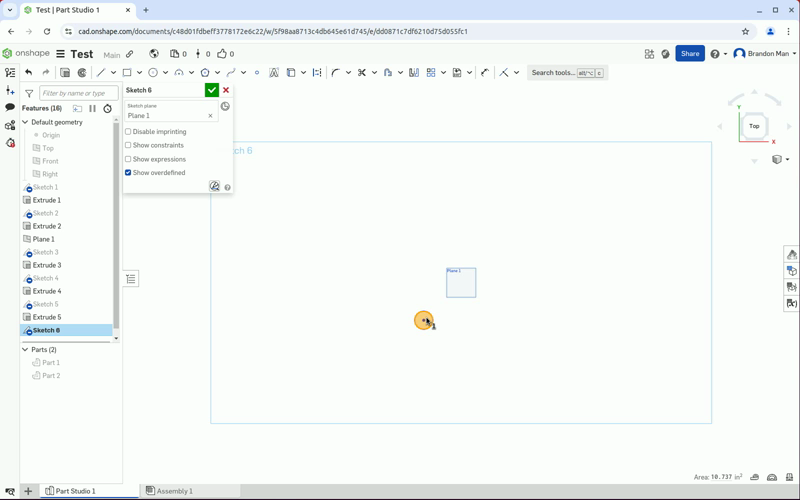
mouse_move(73, 352)
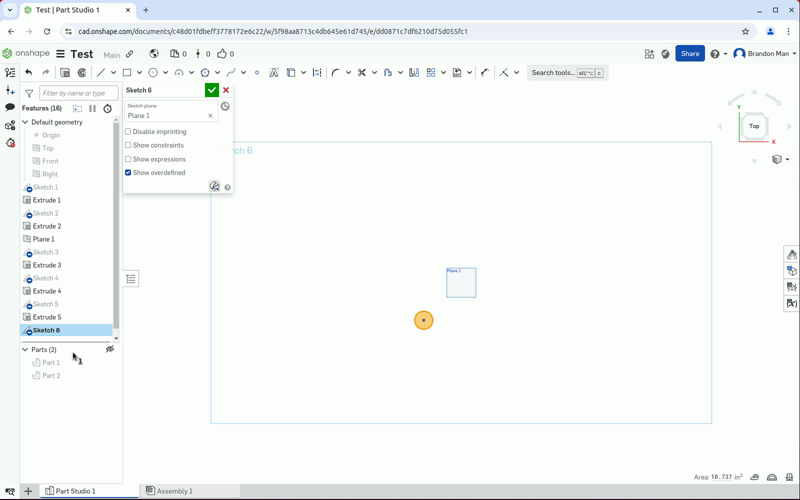
key(shift+y)
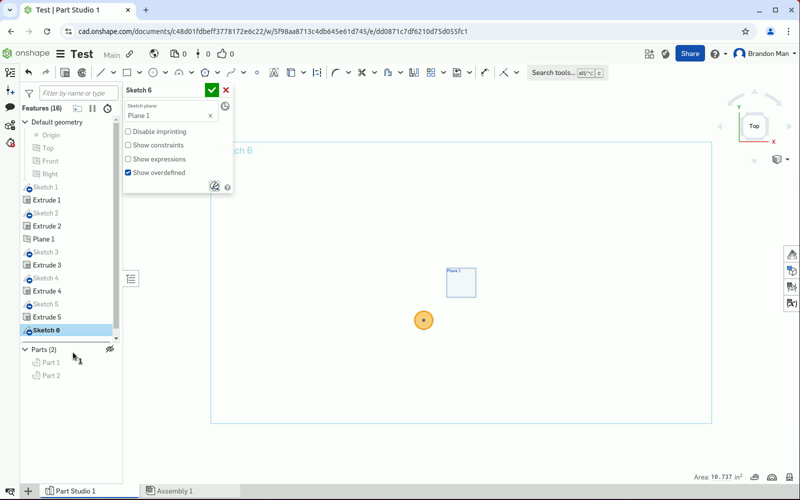
key(shift+e)
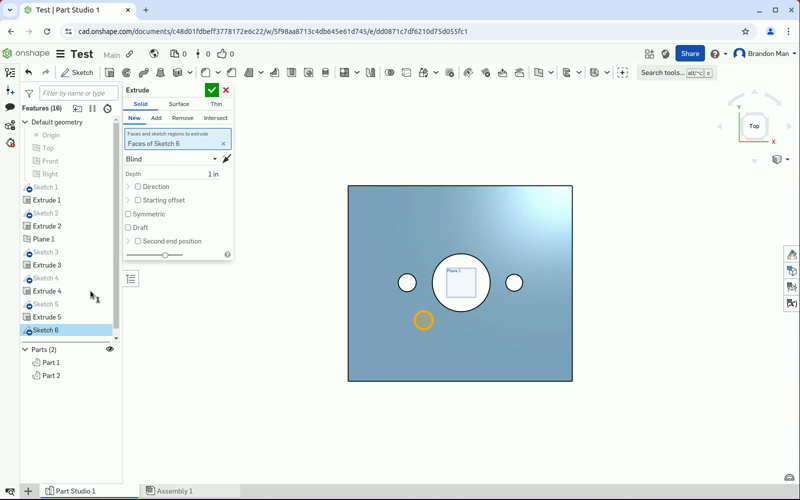
mouse_move(143, 106)
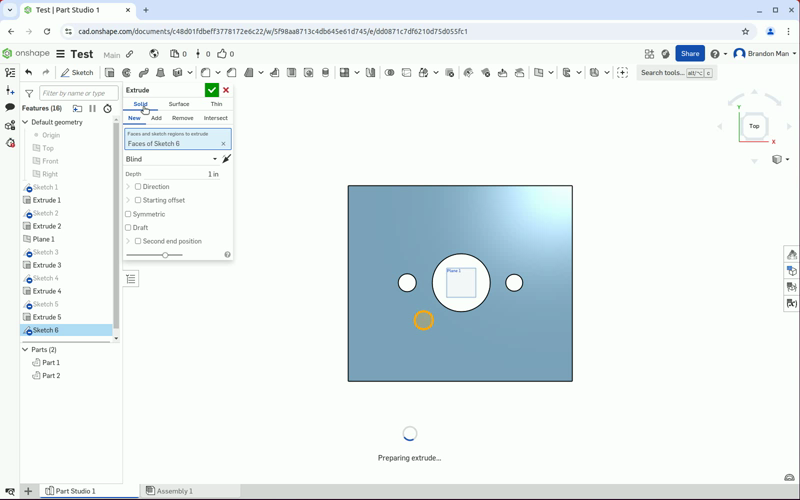
click(143, 106)
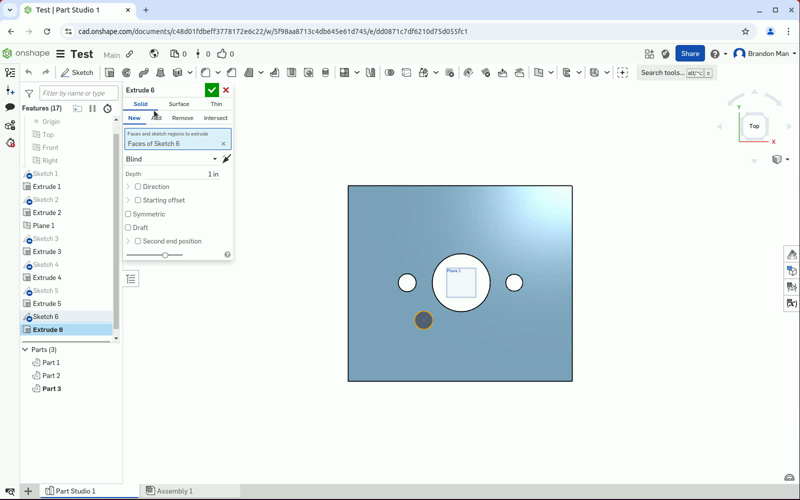
mouse_move(186, 120)
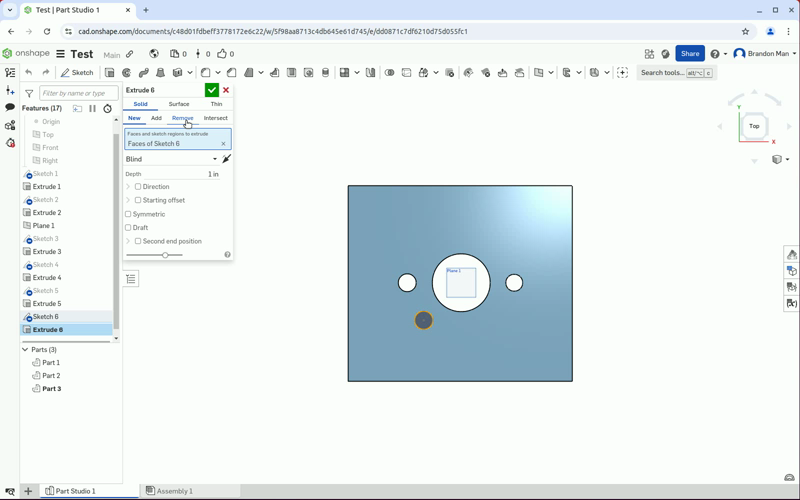
click(186, 120)
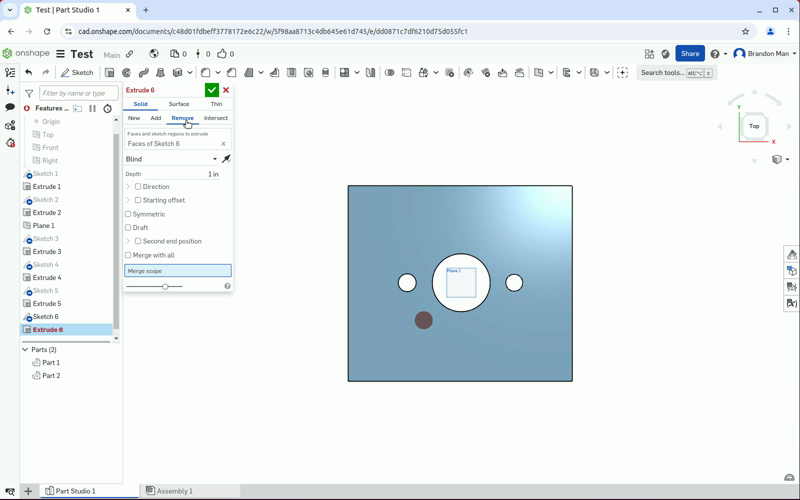
key(tab, 4)
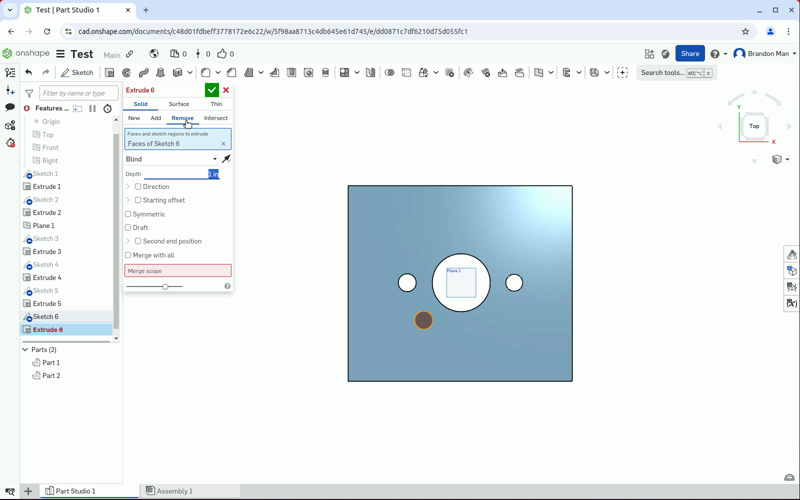
text(14.443)
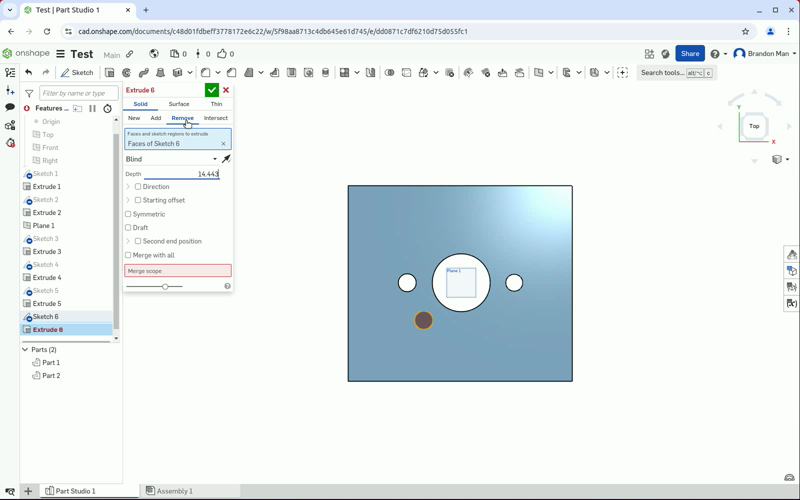
key(tab, 6)
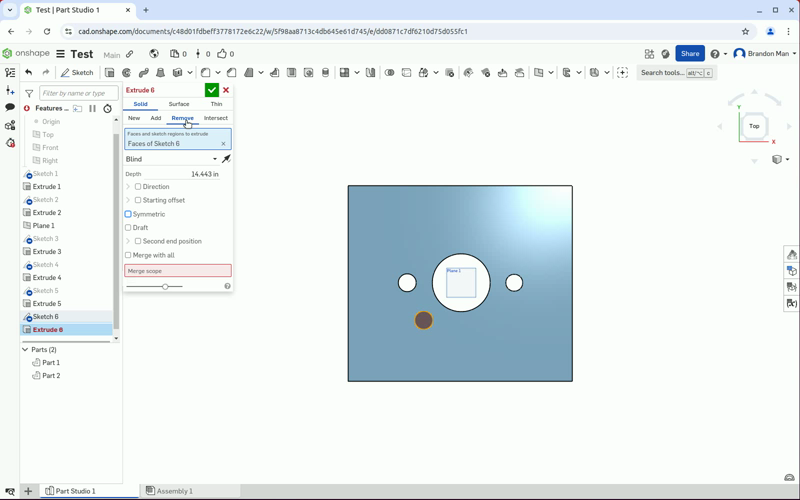
key(space)
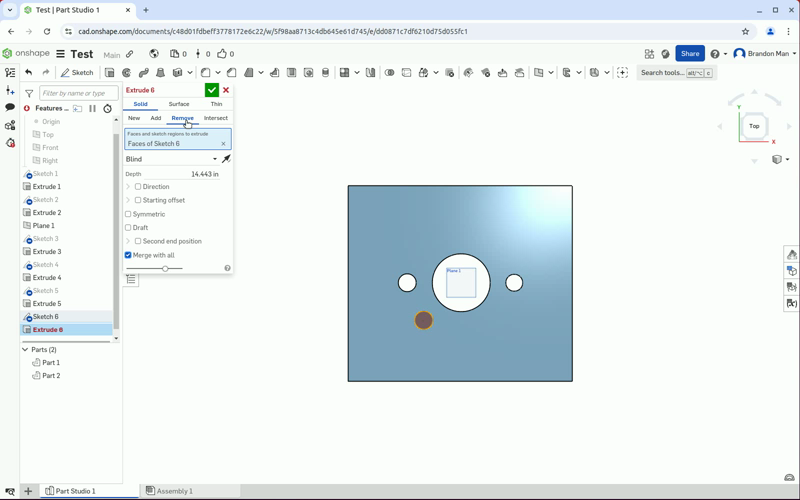
key(enter)
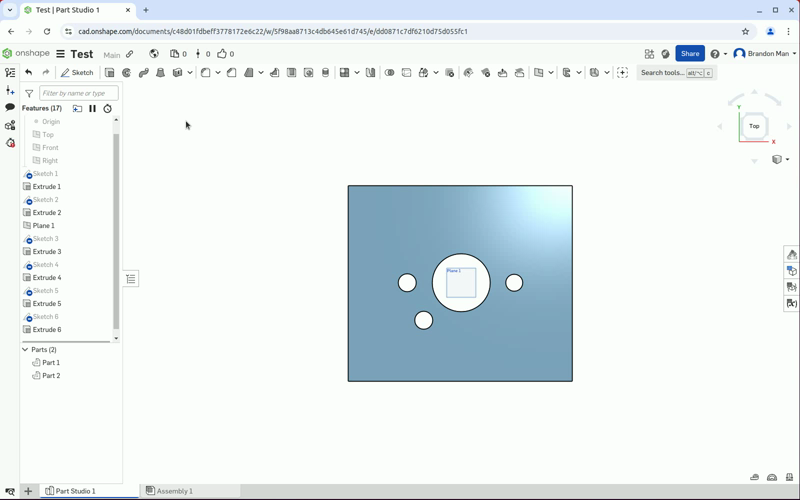
key(shift+h)
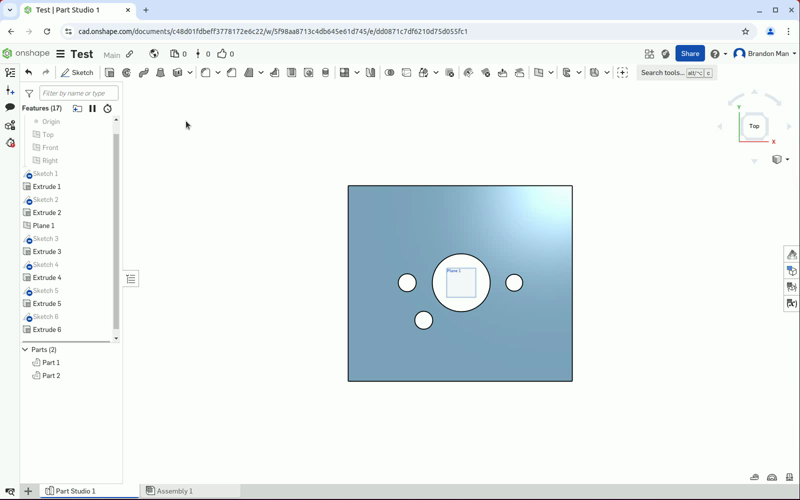
key(shift+h)
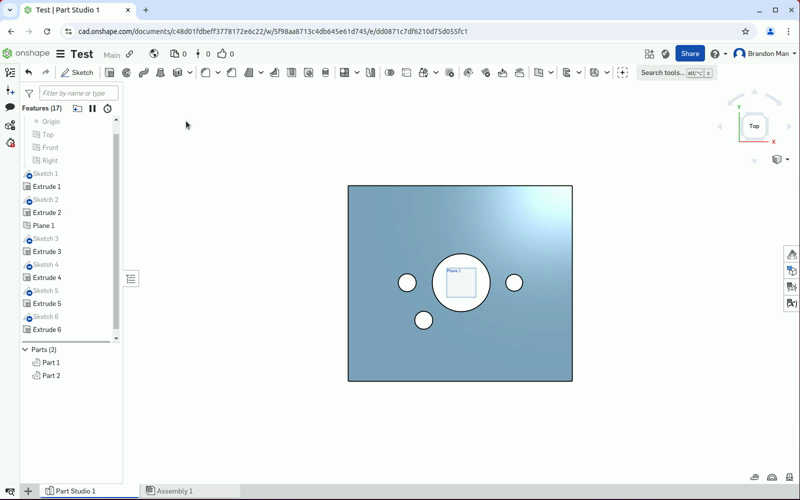
mouse_move(69, 176)
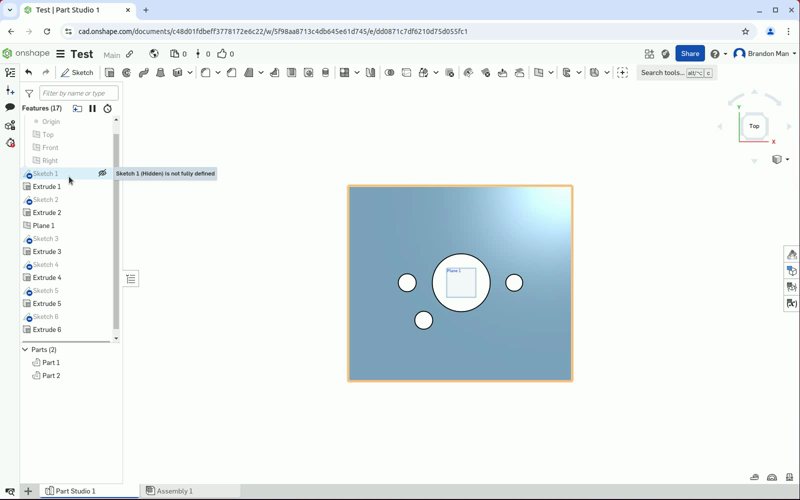
click(69, 176)
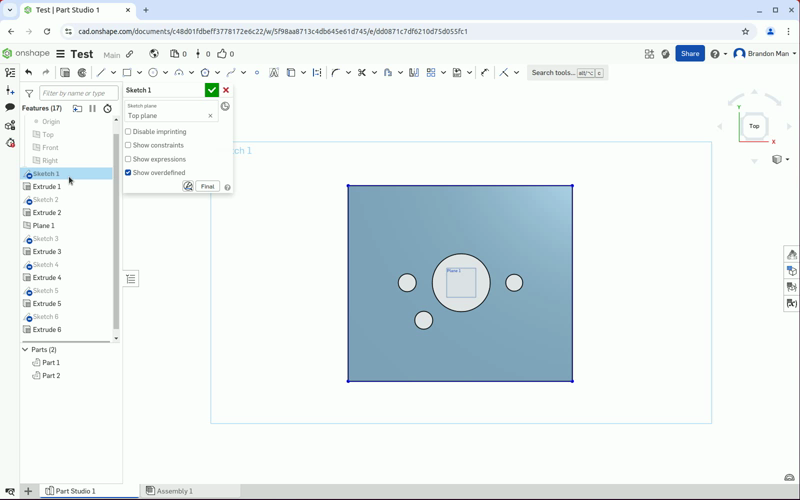
mouse_move(229, 92)
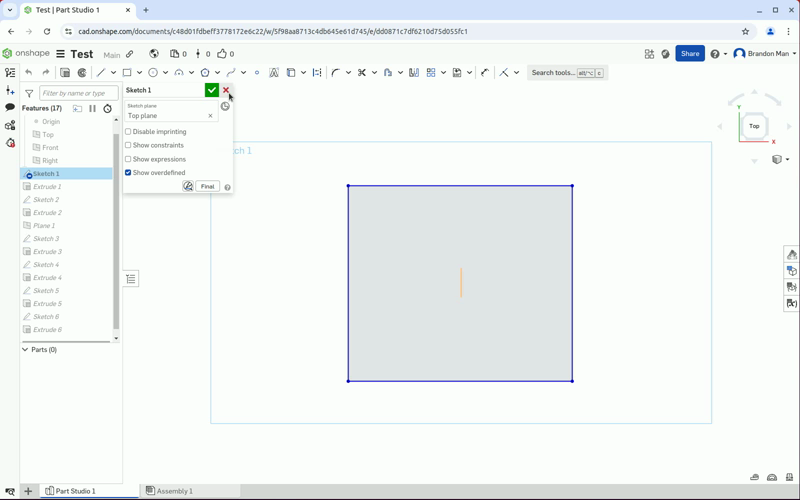
click(229, 92)
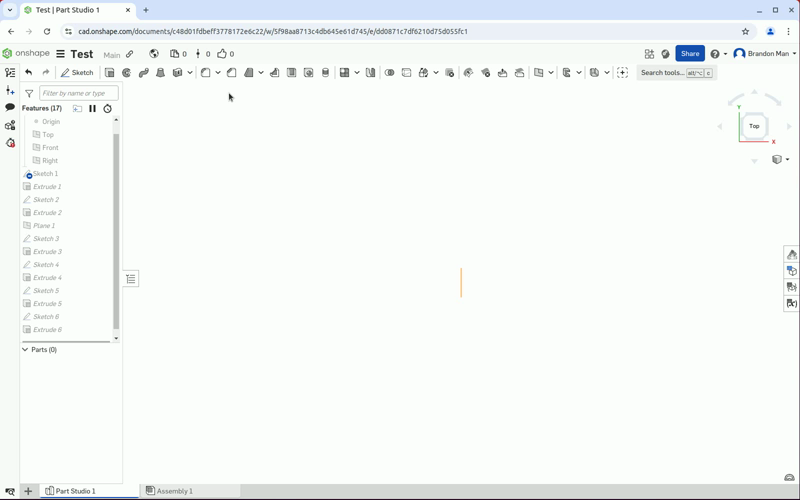
key(shift+s)
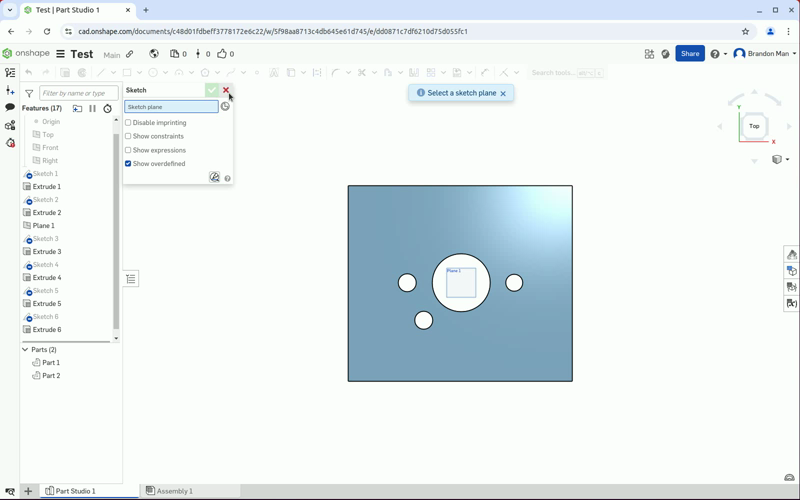
mouse_move(69, 215)
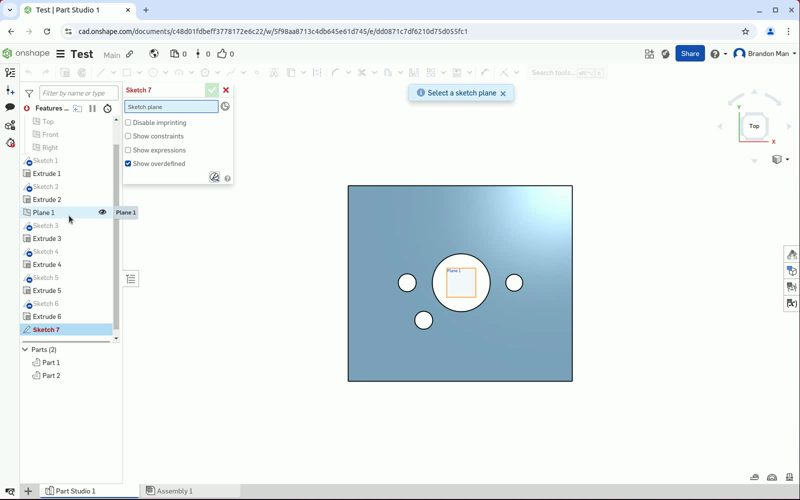
click(69, 215)
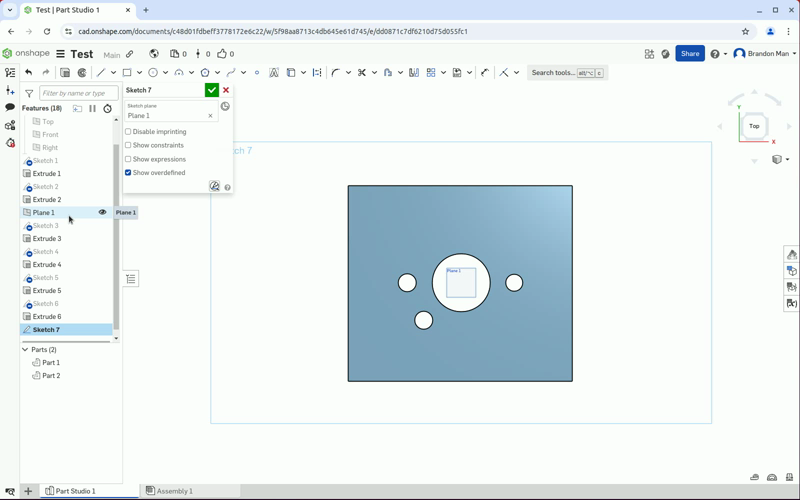
mouse_move(73, 352)
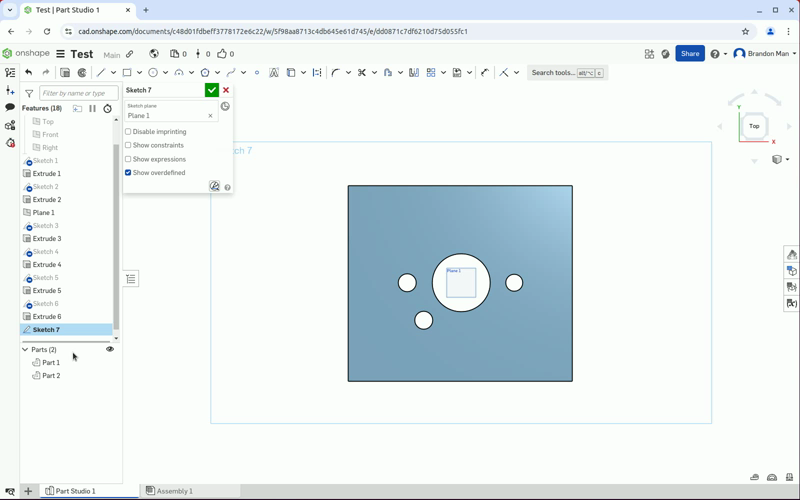
key(y)
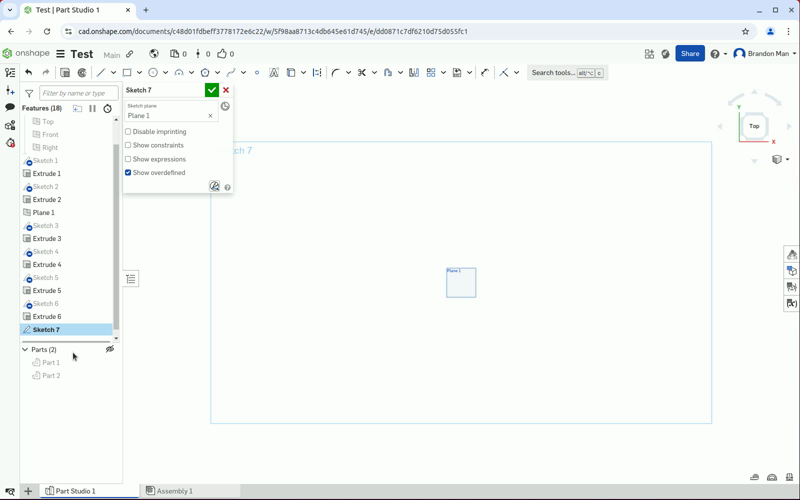
key(c)
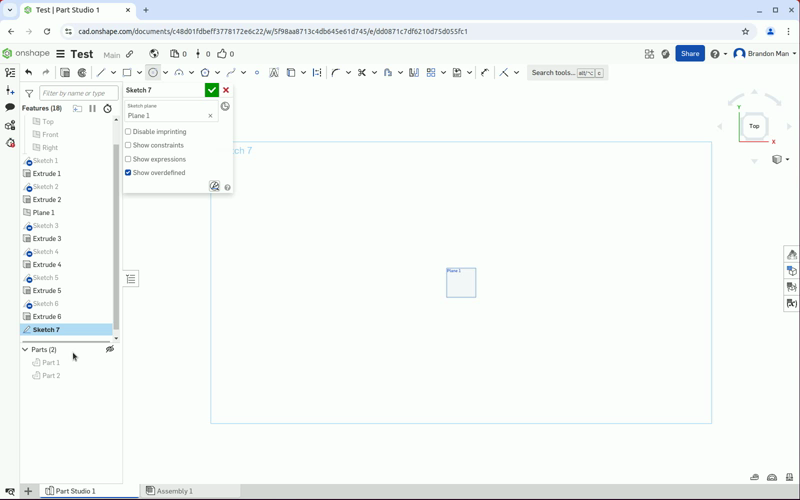
key_down(shift)
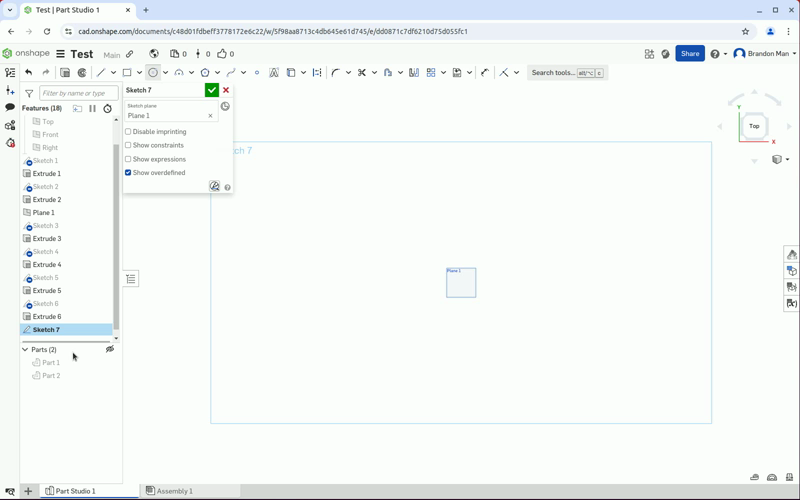
mouse_move(498, 320)
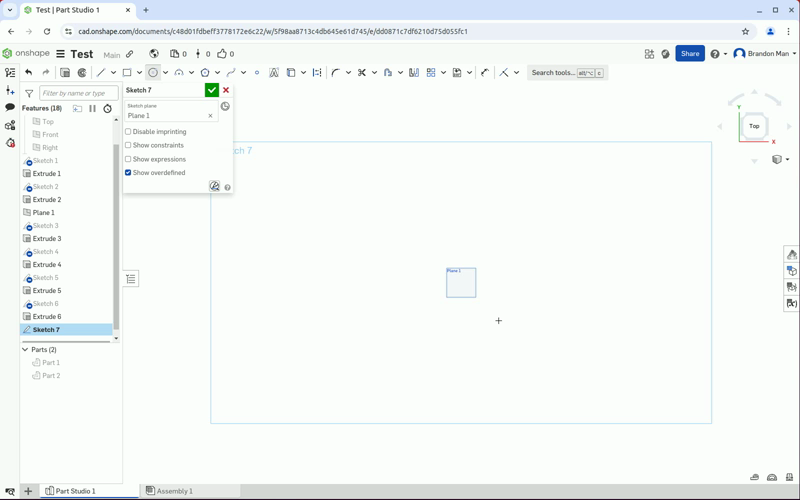
click(498, 320)
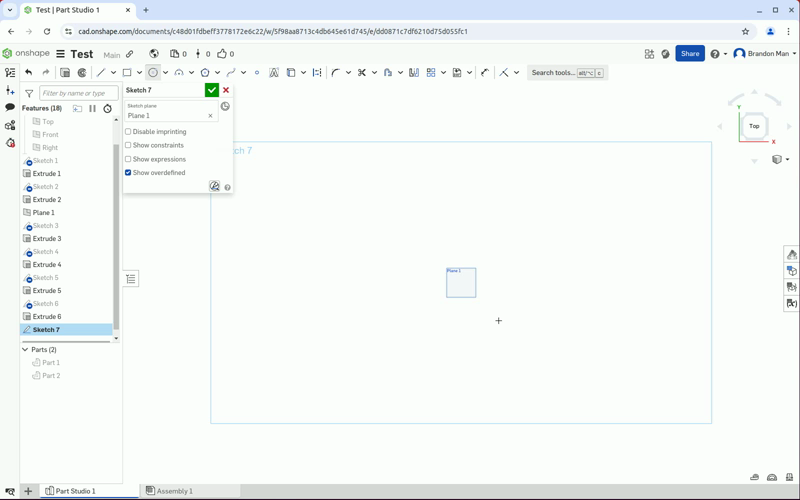
key_up(shift)
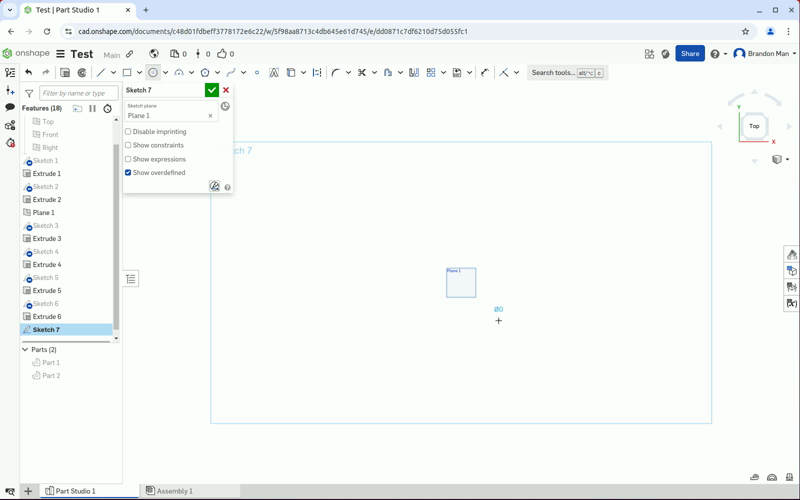
mouse_move(507, 320)
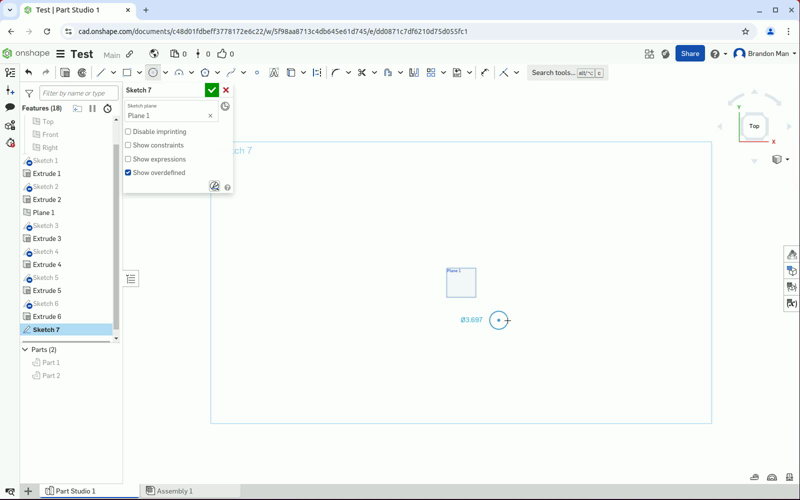
click(507, 320)
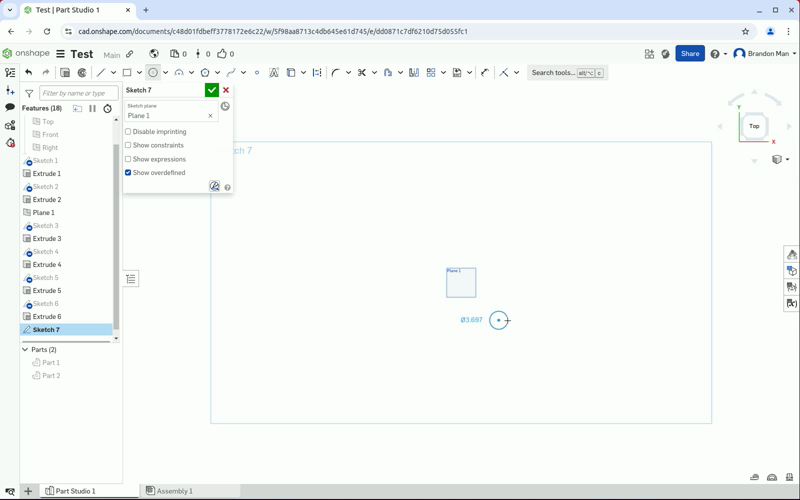
key(esc)
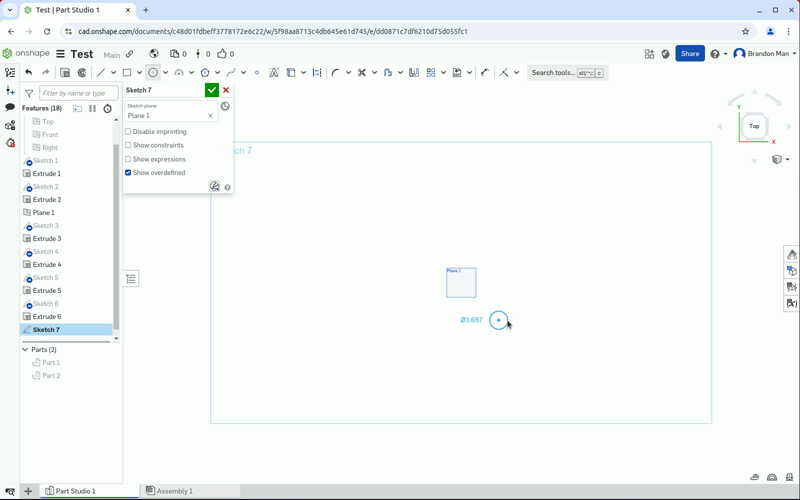
mouse_move(504, 324)
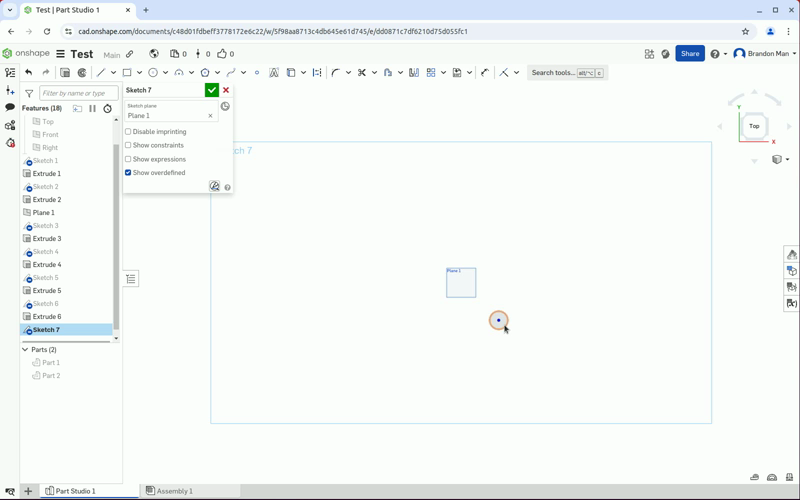
scroll(6)
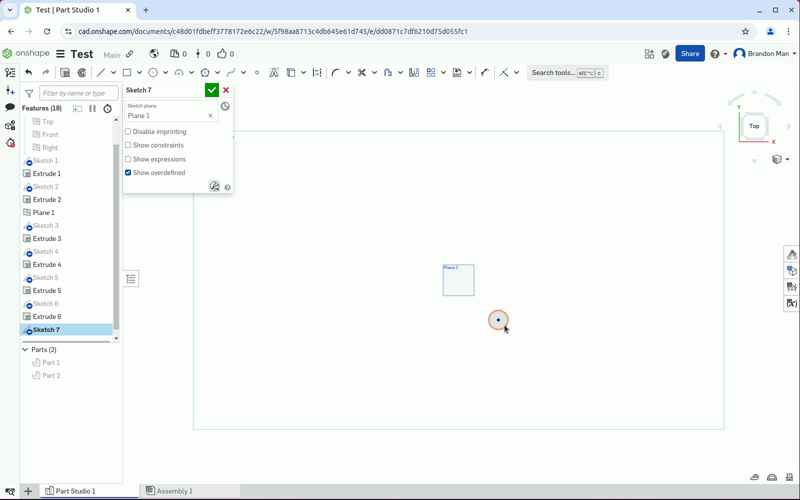
scroll(6)
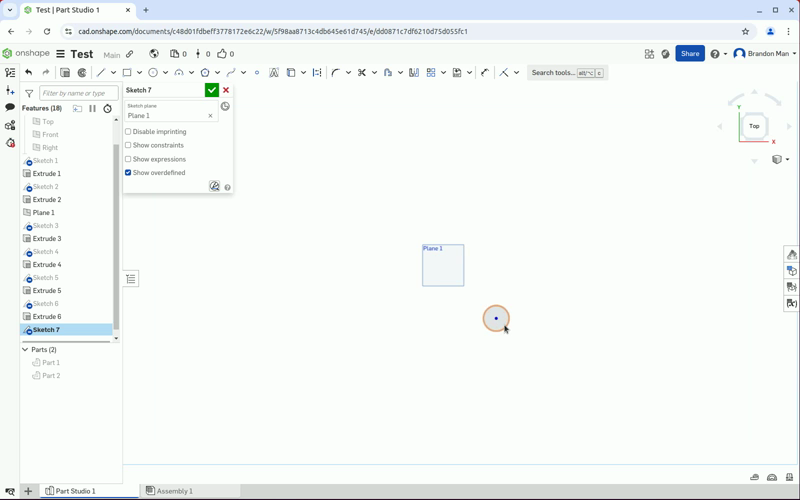
scroll(6)
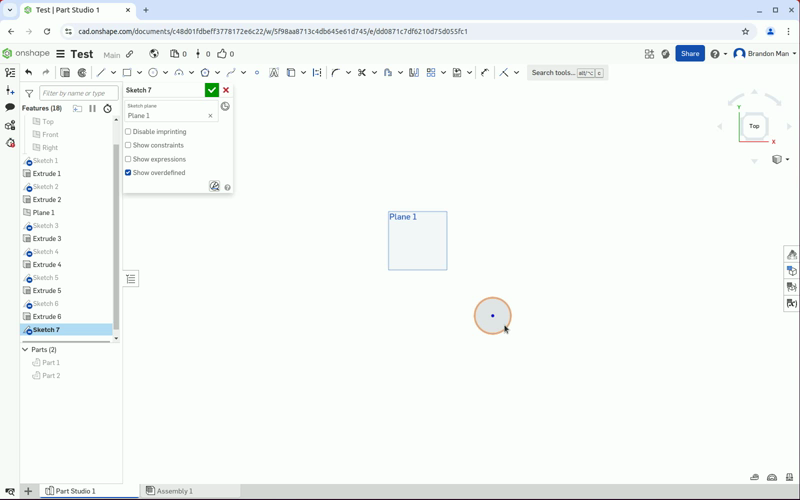
scroll(6)
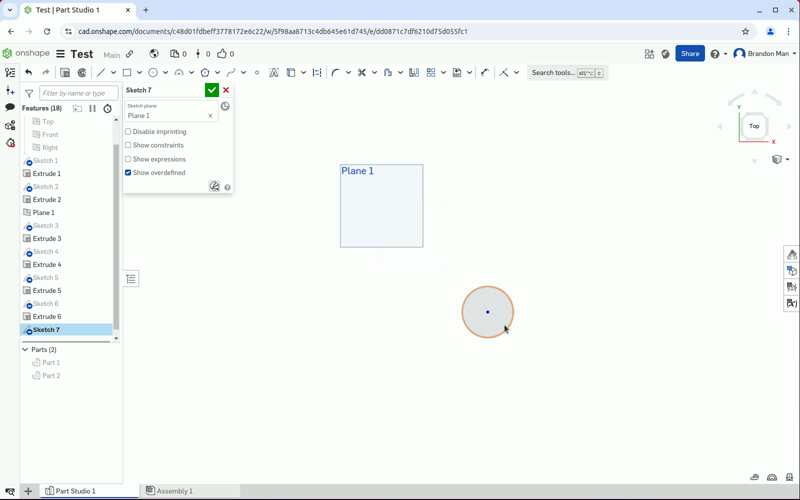
scroll(6)
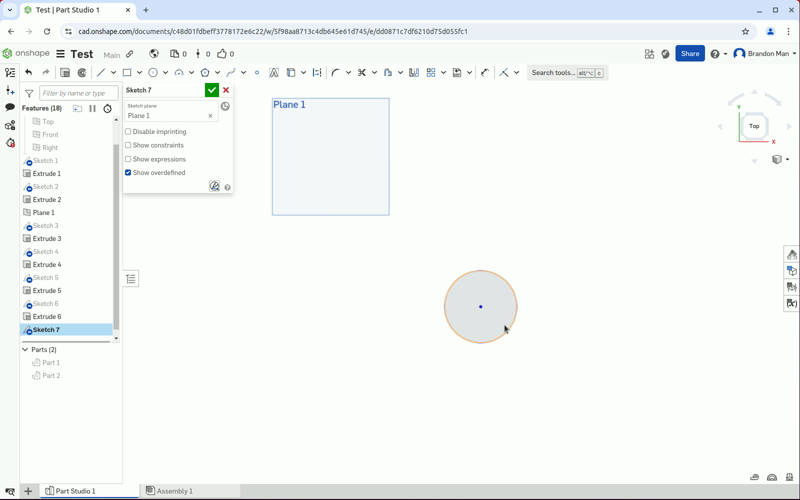
scroll(6)
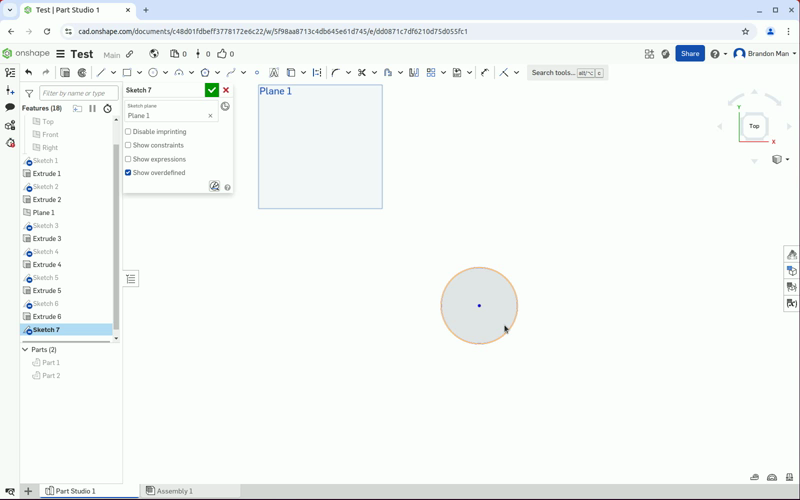
scroll(6)
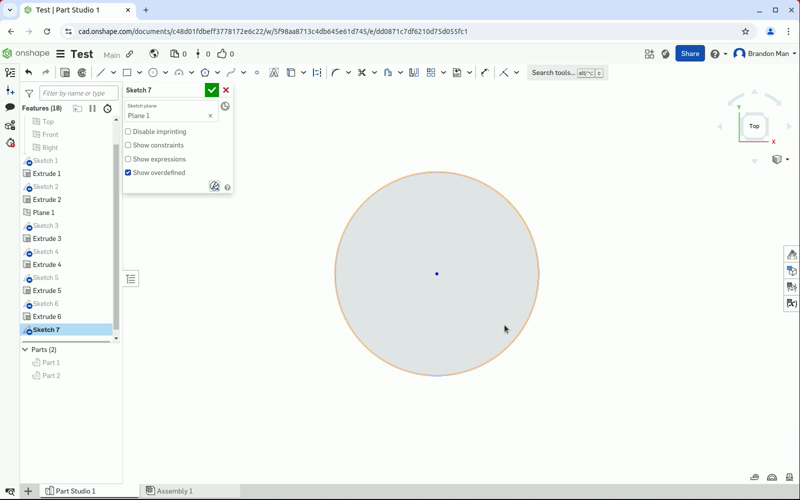
click(504, 324)
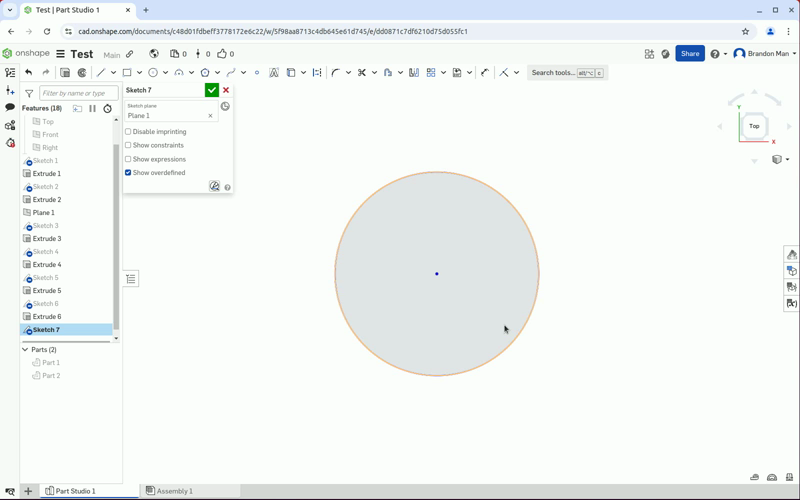
scroll(-6)
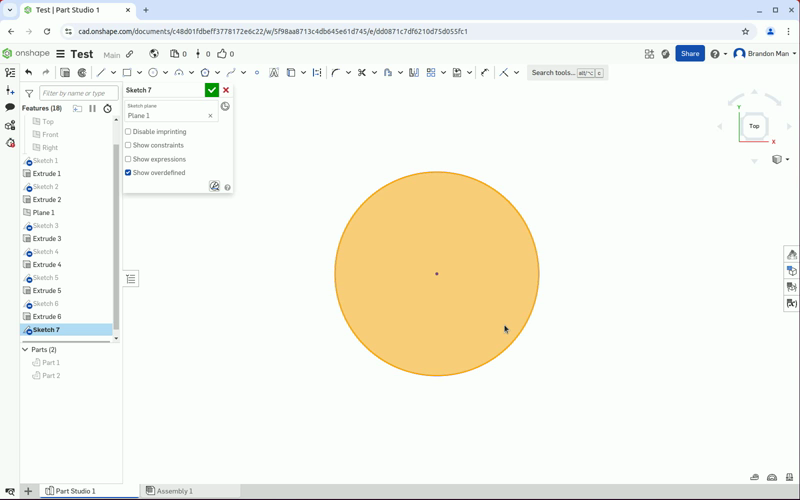
scroll(-6)
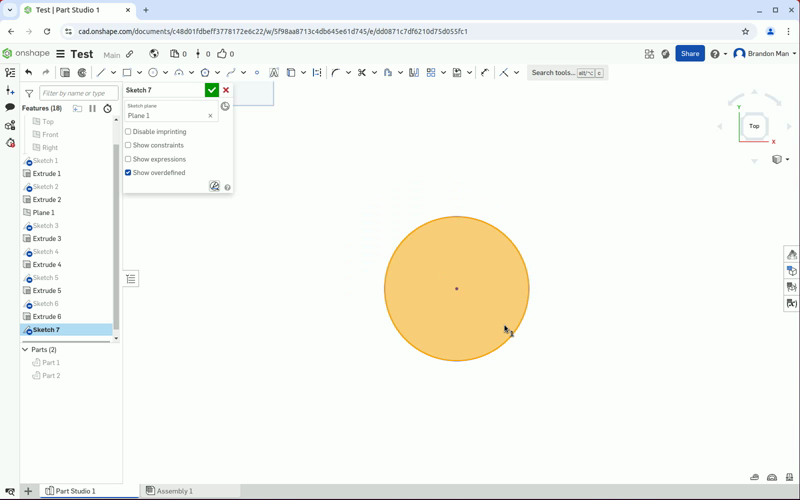
scroll(-6)
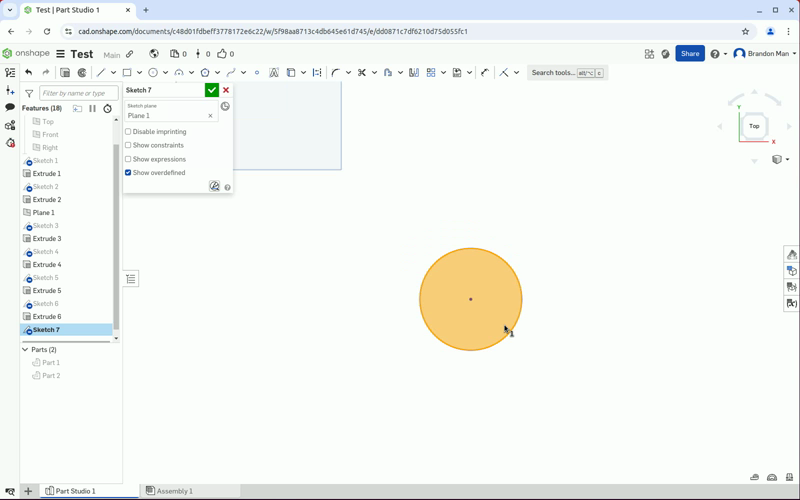
scroll(-6)
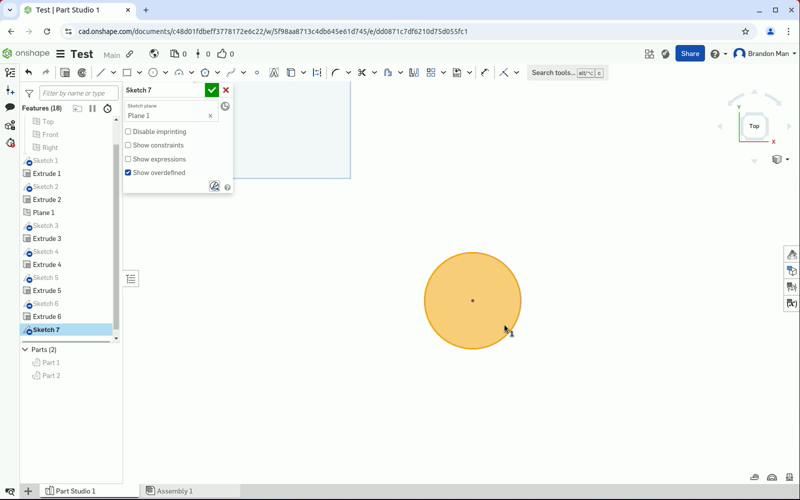
scroll(-6)
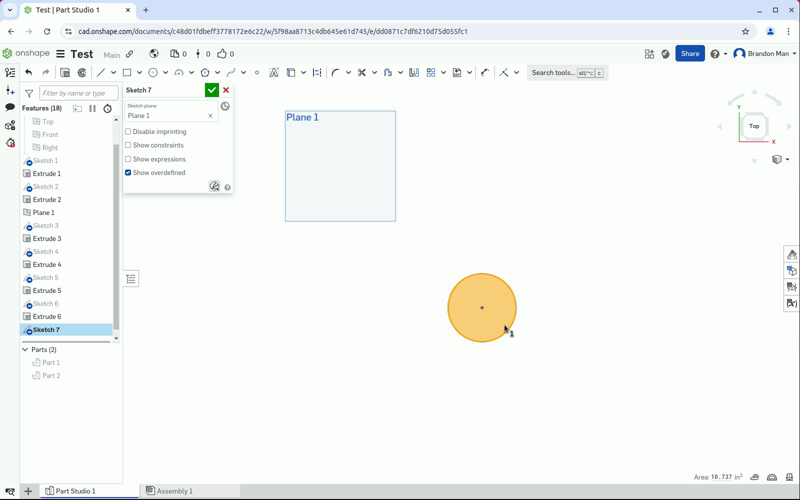
scroll(-6)
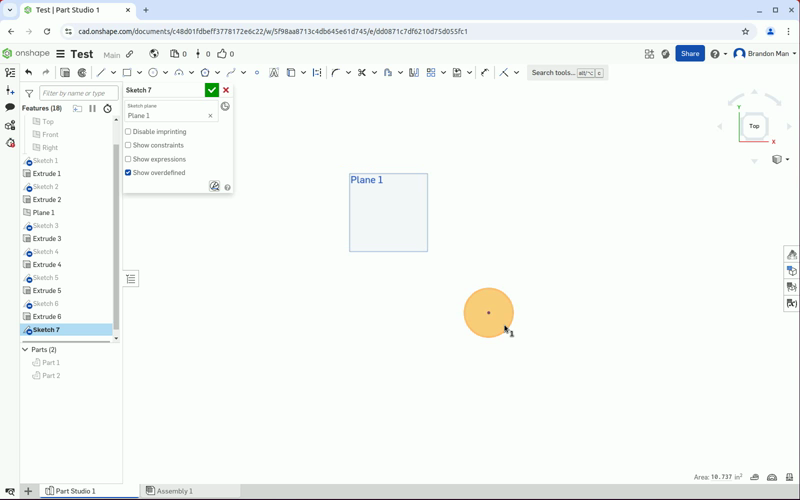
scroll(-6)
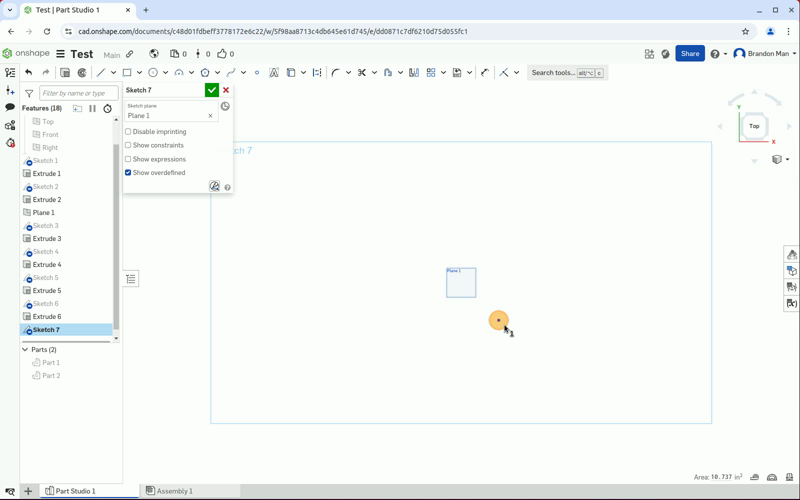
mouse_move(73, 352)
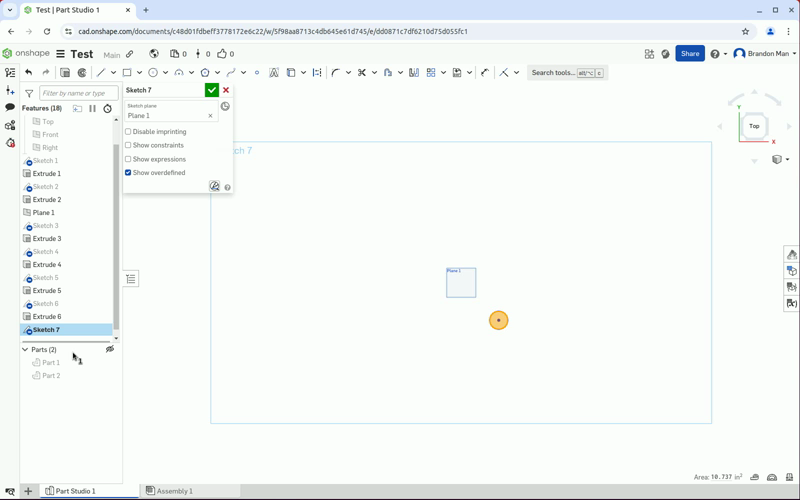
key(shift+y)
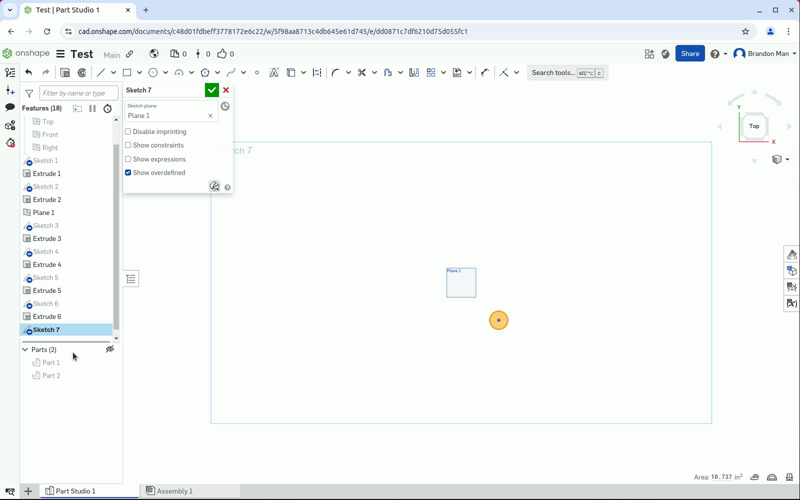
key(shift+e)
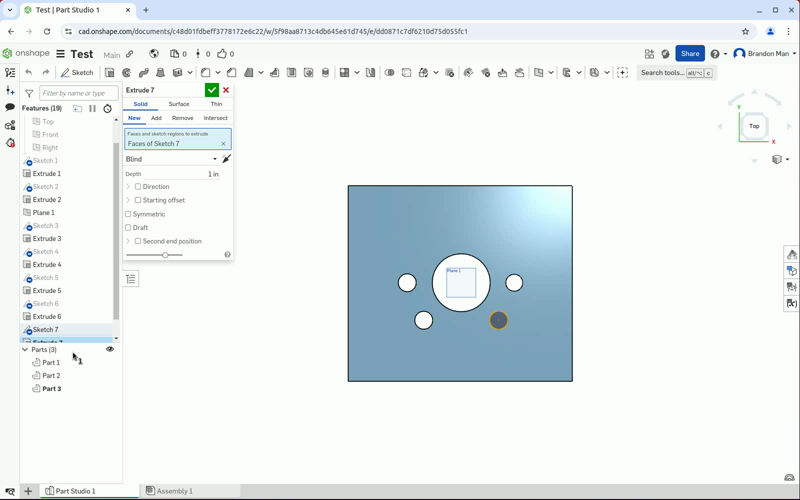
mouse_move(143, 106)
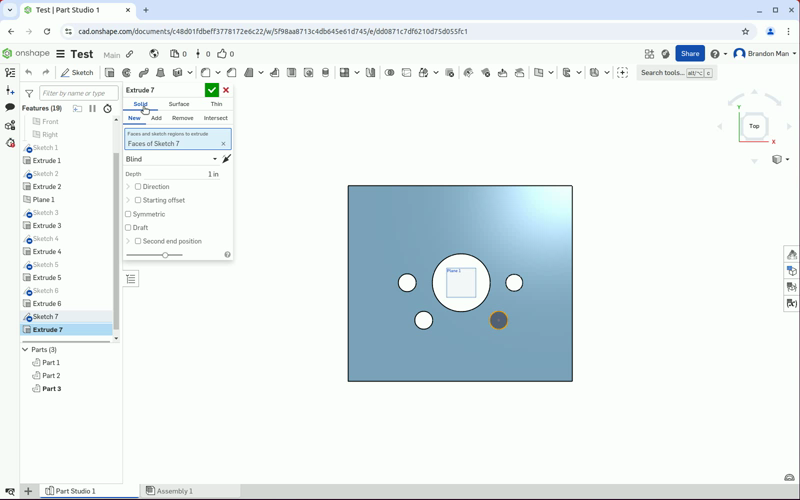
click(143, 106)
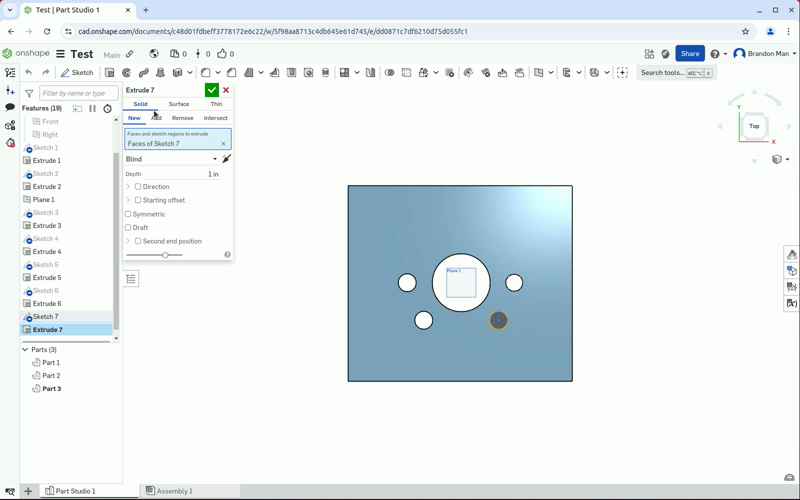
mouse_move(186, 120)
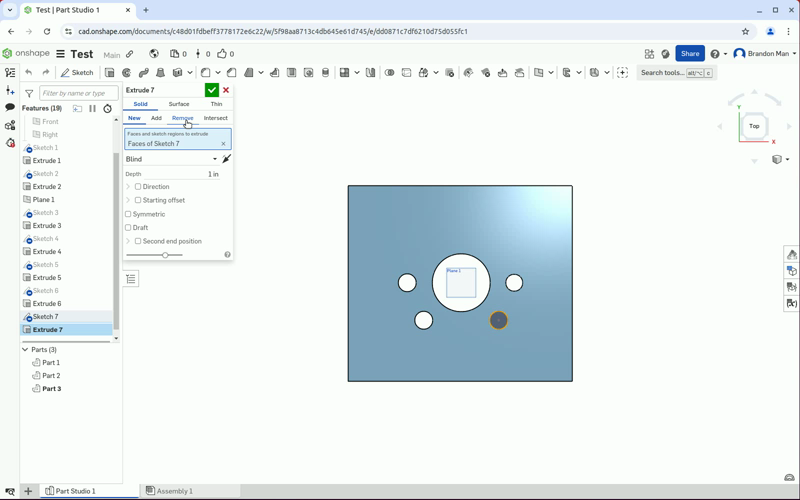
click(186, 120)
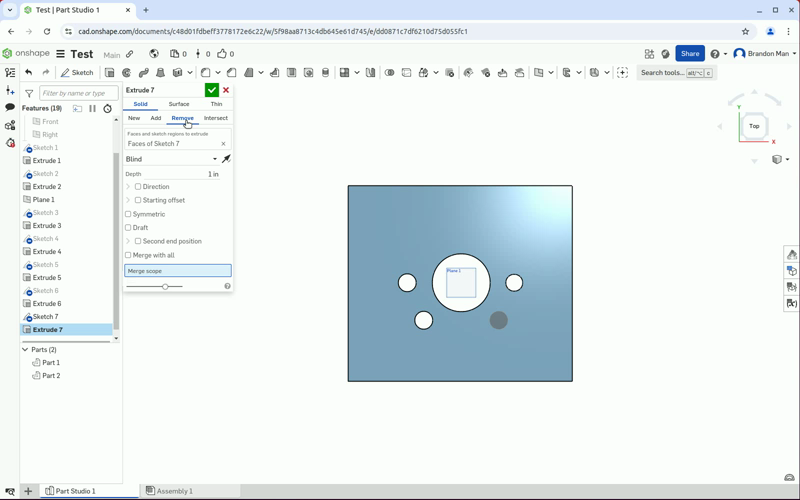
key(tab, 4)
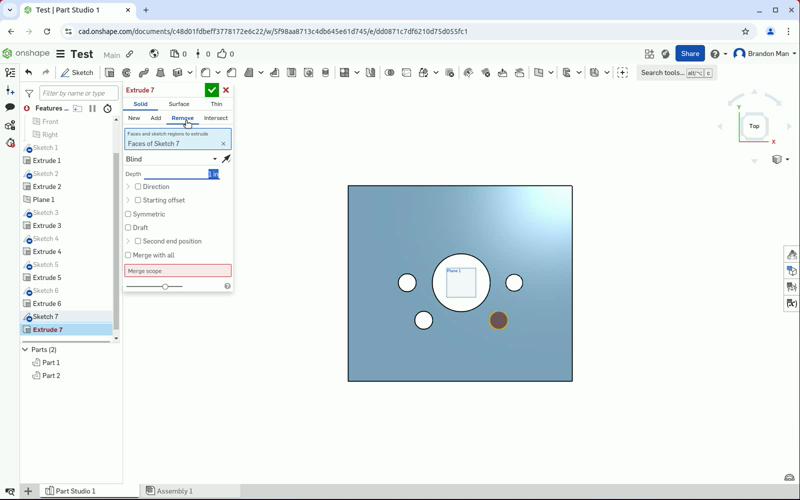
text(14.443)
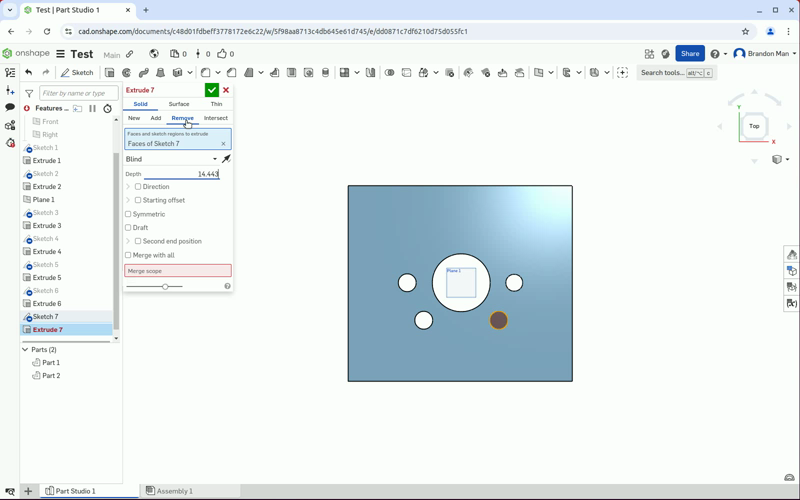
key(tab, 6)
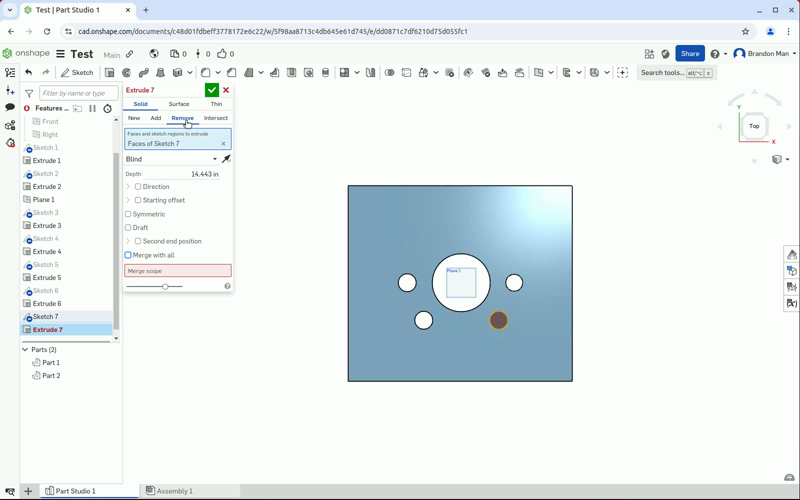
key(space)
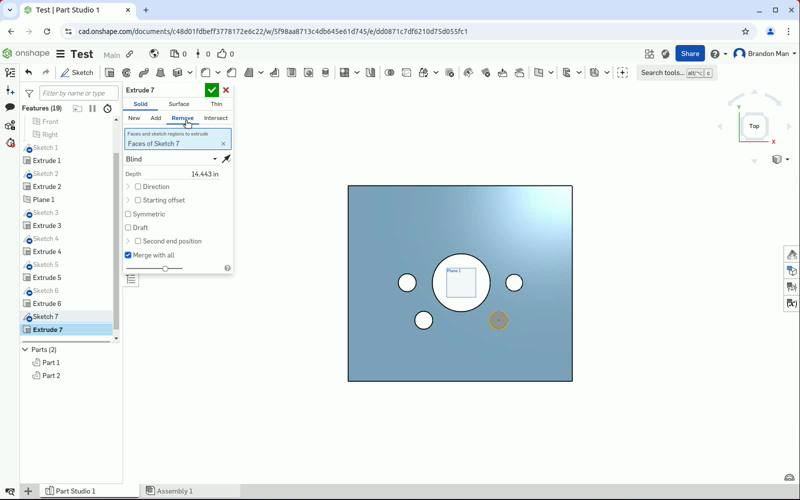
key(enter)
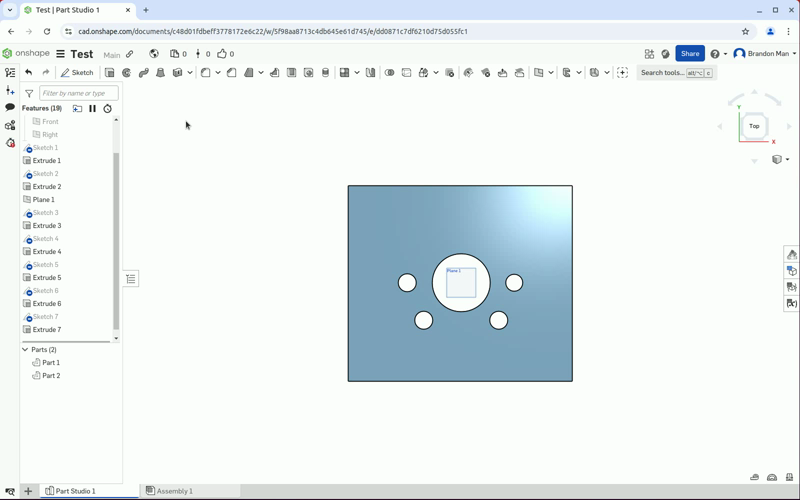
key(shift+h)
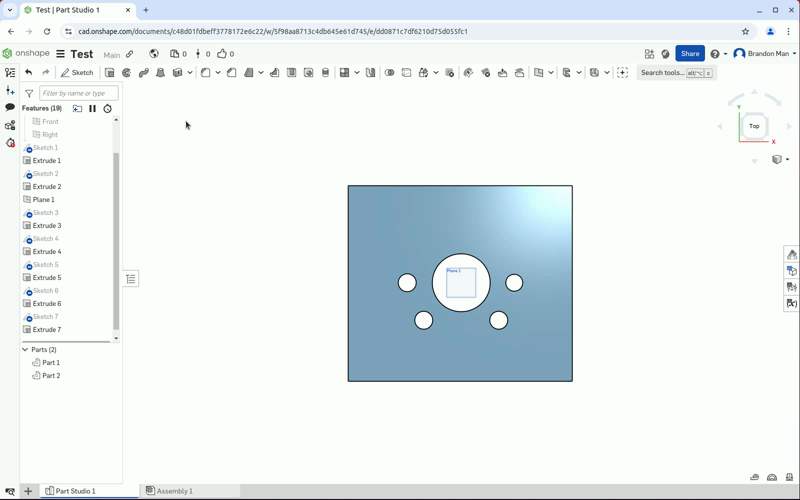
key(shift+h)
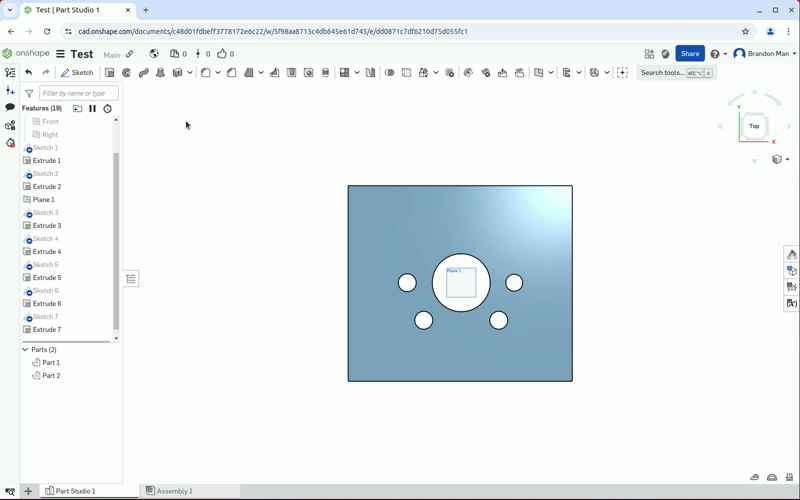
mouse_move(69, 150)
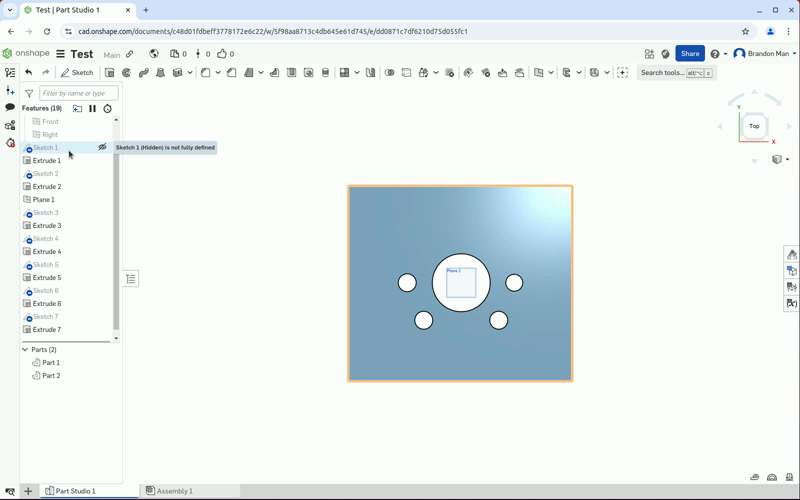
click(69, 150)
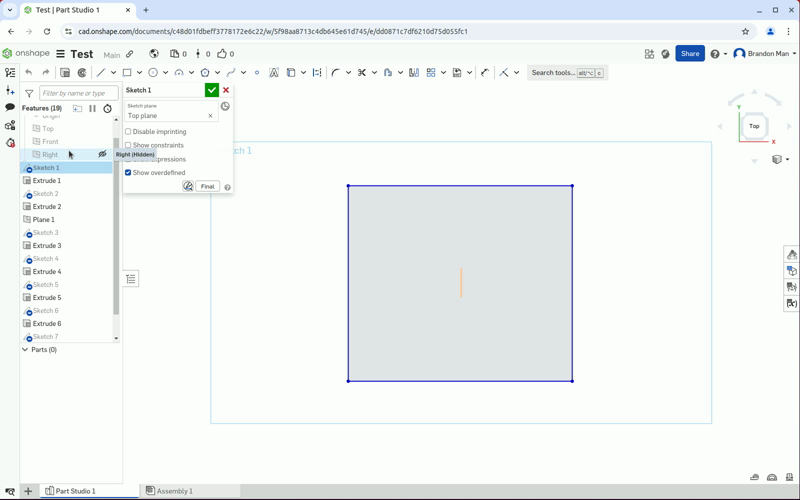
mouse_move(229, 92)
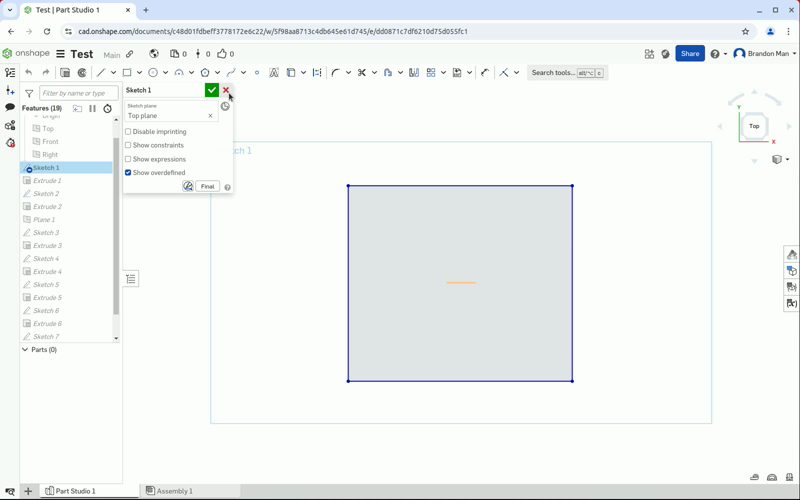
click(229, 92)
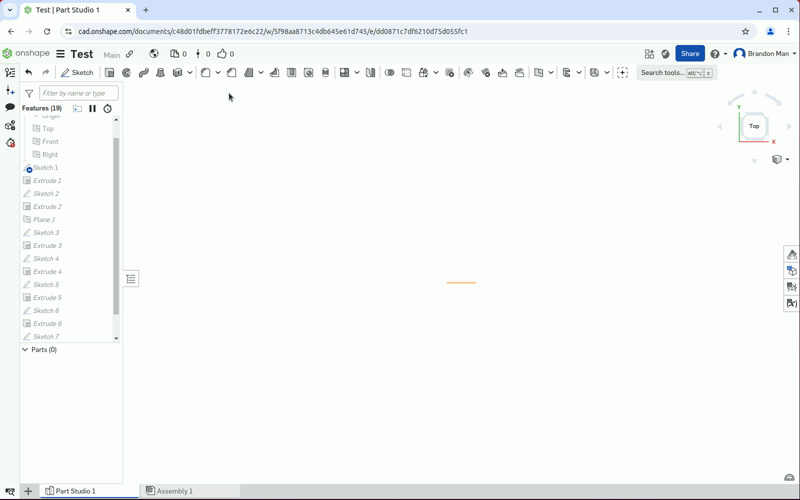
key(shift+s)
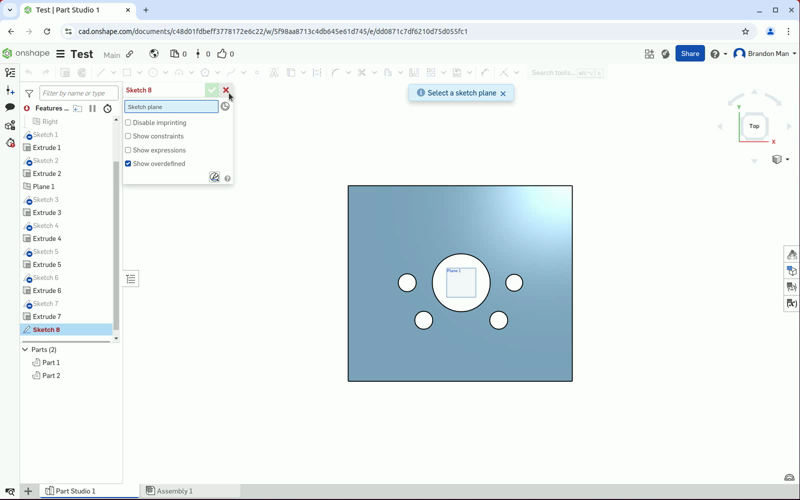
mouse_move(69, 189)
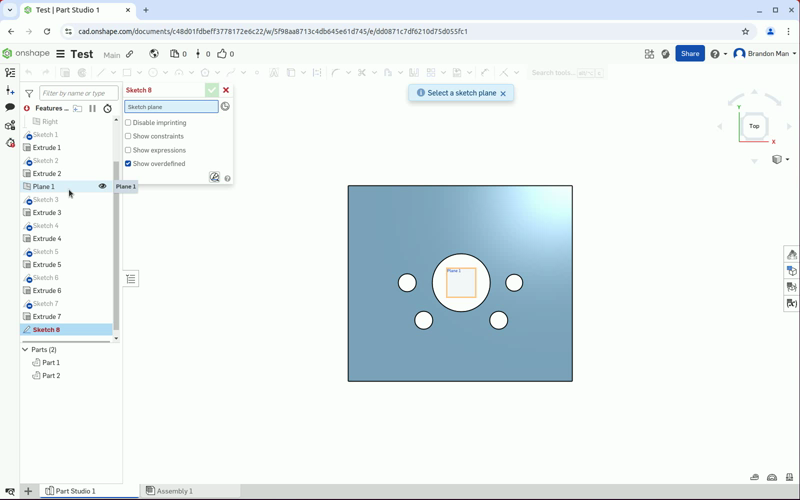
click(69, 189)
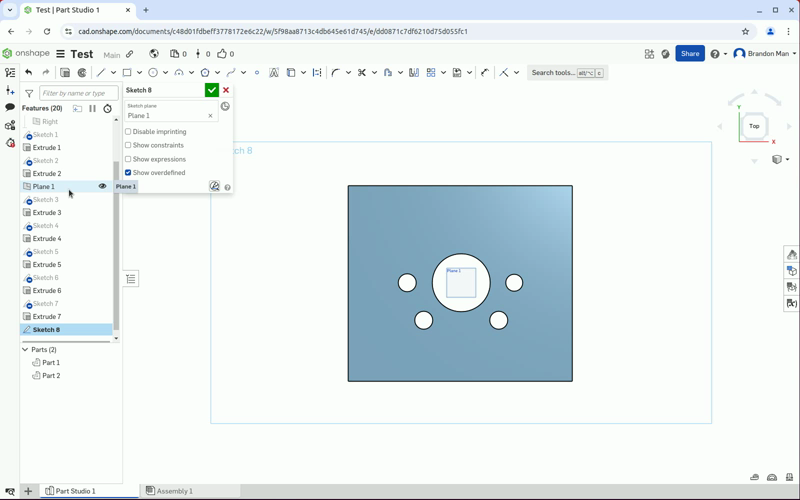
mouse_move(73, 352)
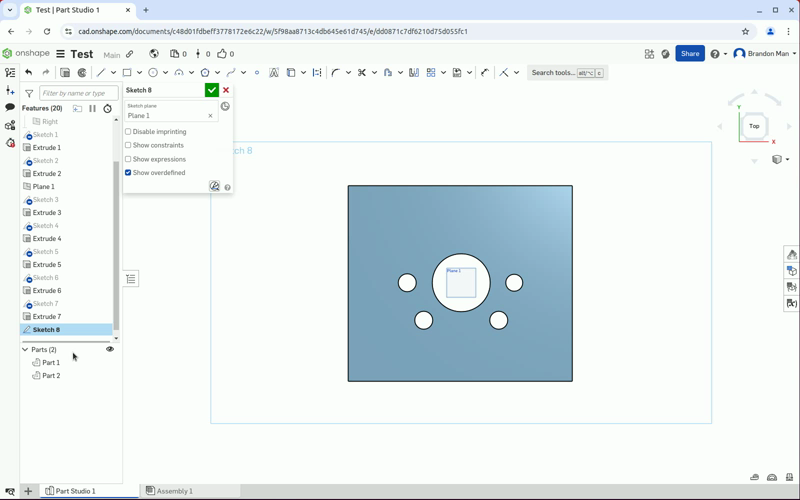
key(y)
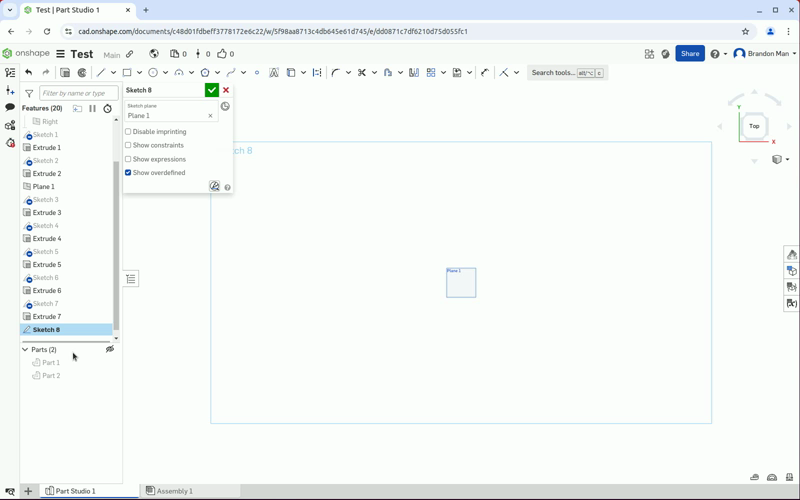
key(c)
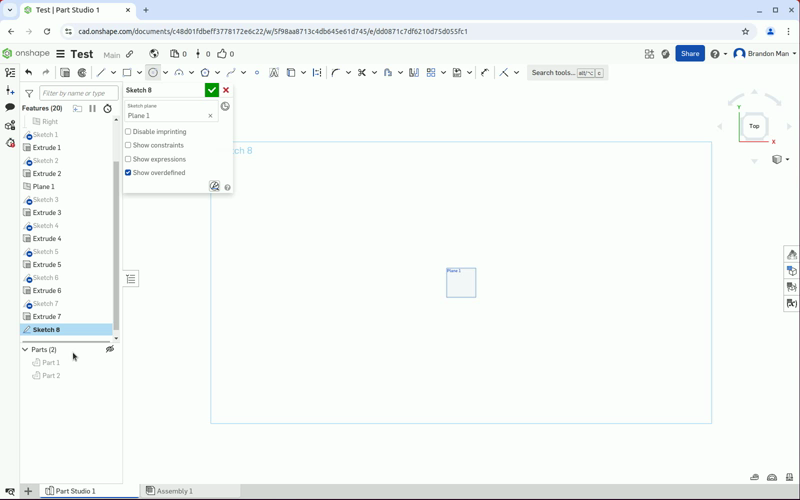
key_down(shift)
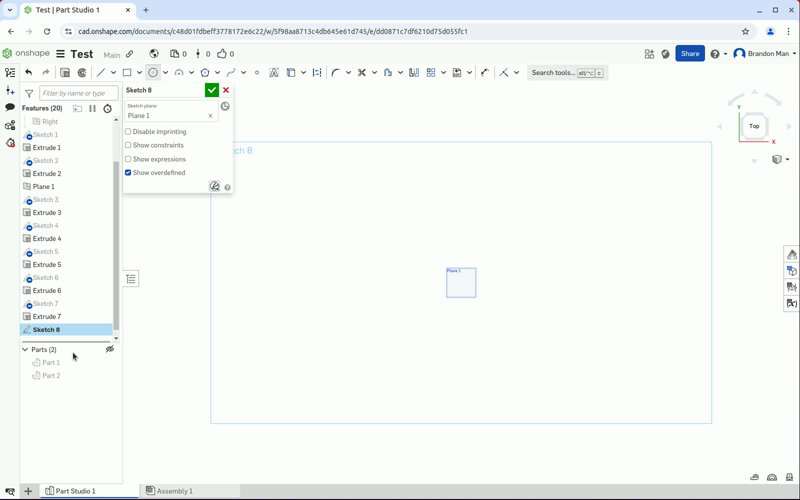
mouse_move(498, 245)
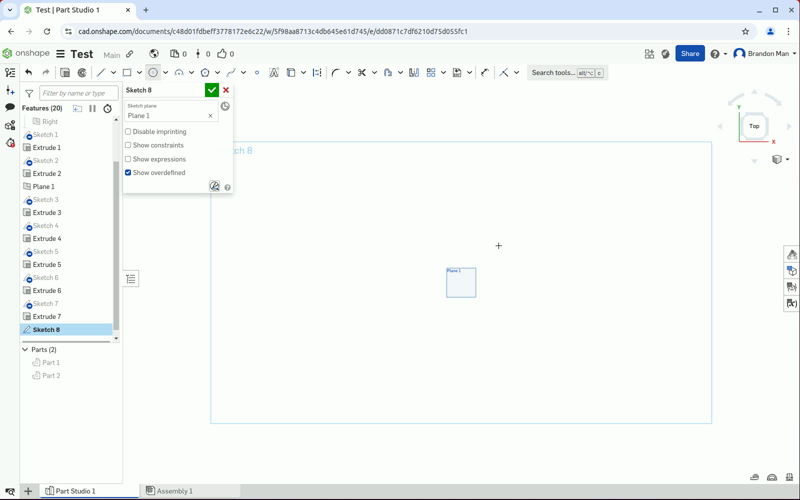
click(498, 245)
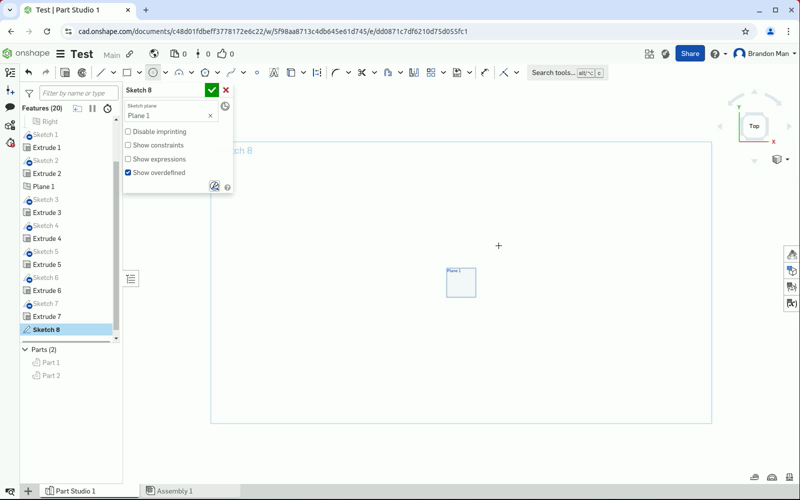
key_up(shift)
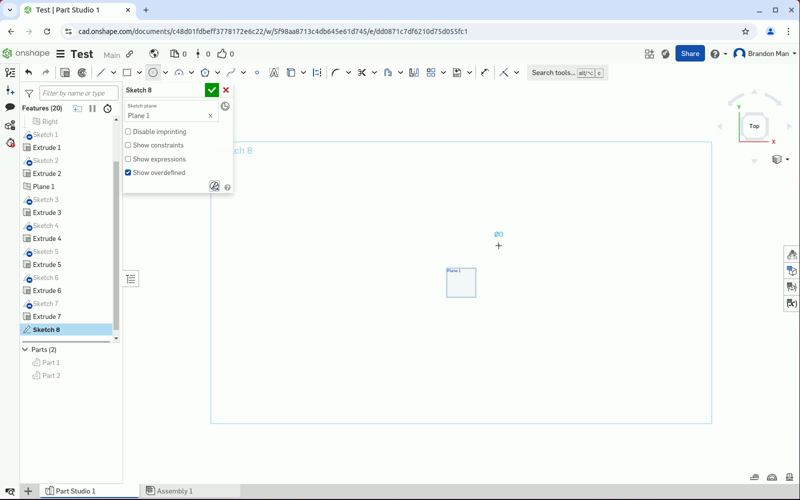
mouse_move(507, 245)
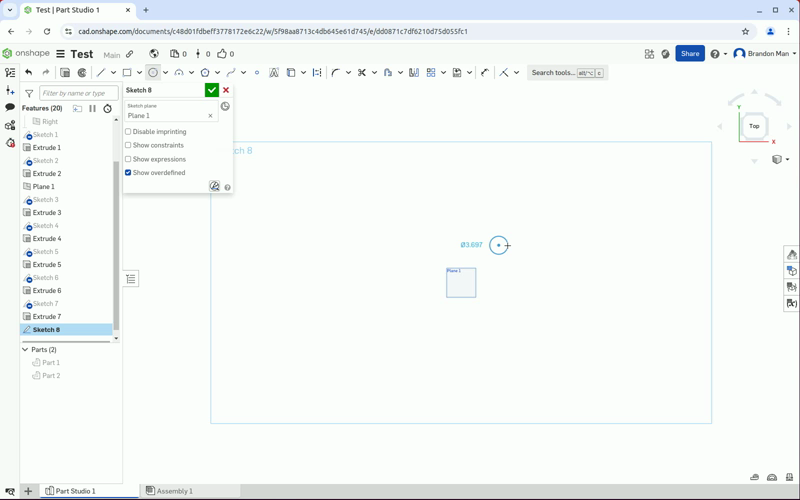
click(507, 245)
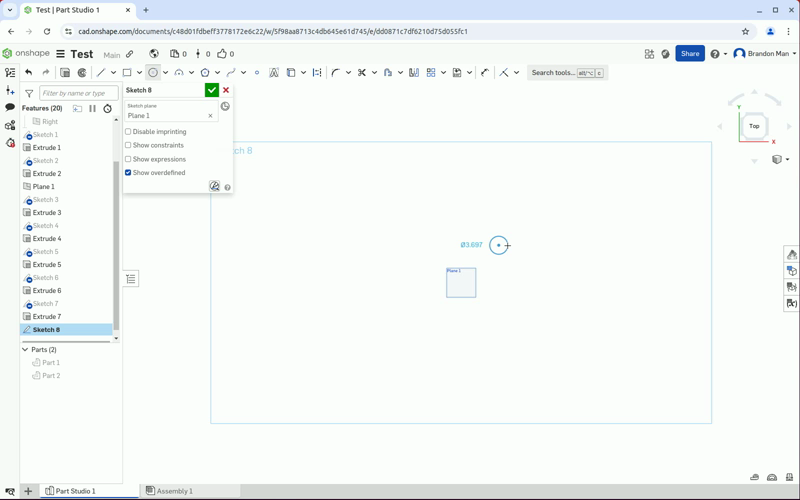
key(esc)
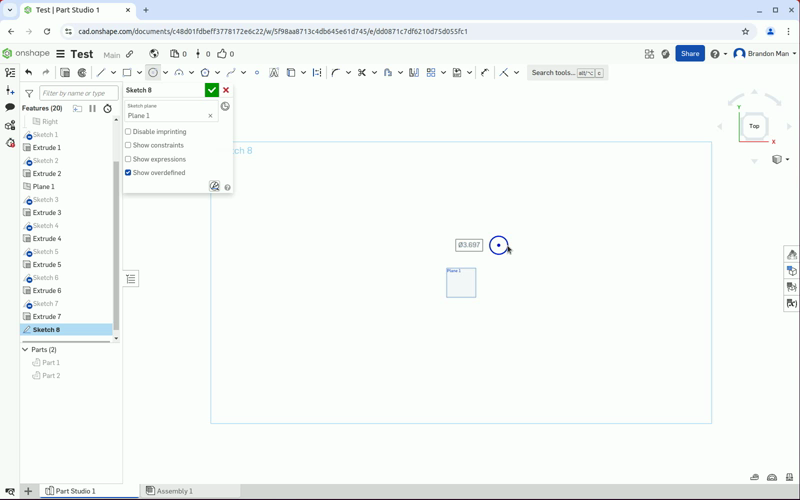
mouse_move(504, 245)
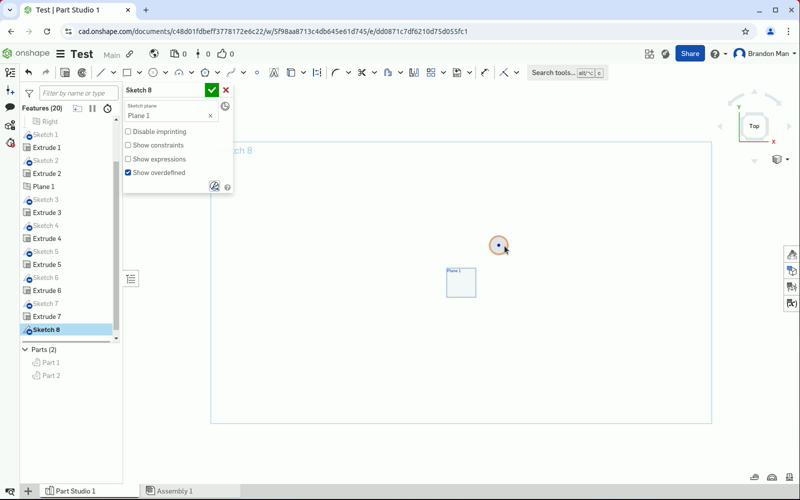
scroll(6)
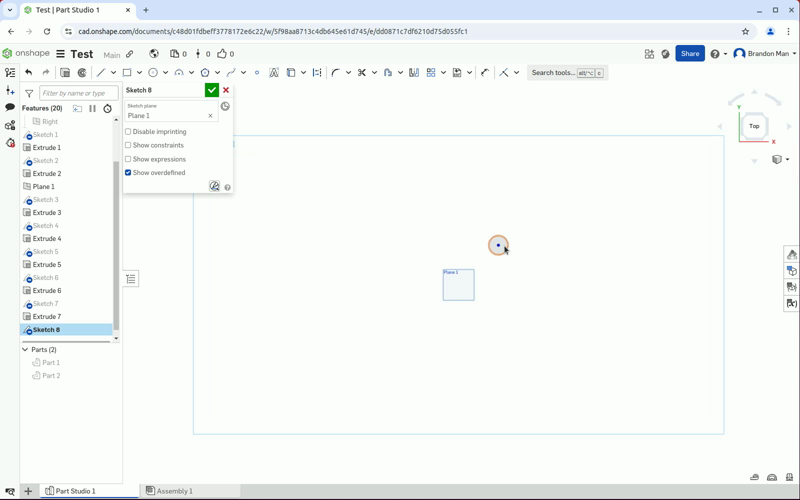
scroll(6)
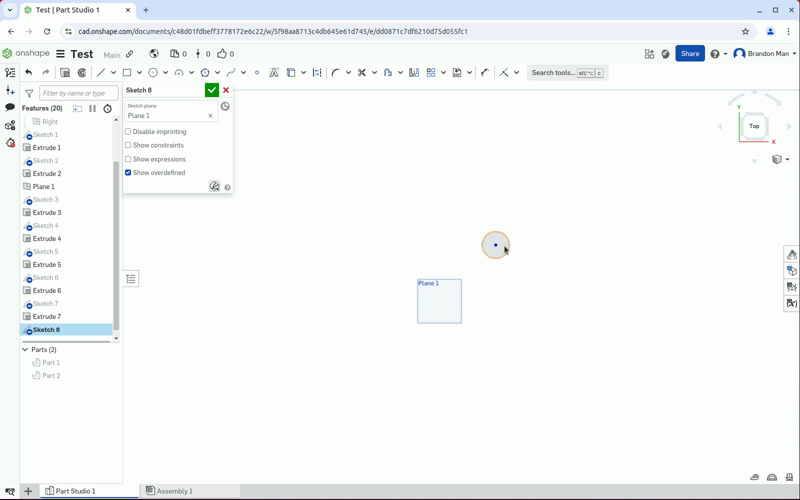
scroll(6)
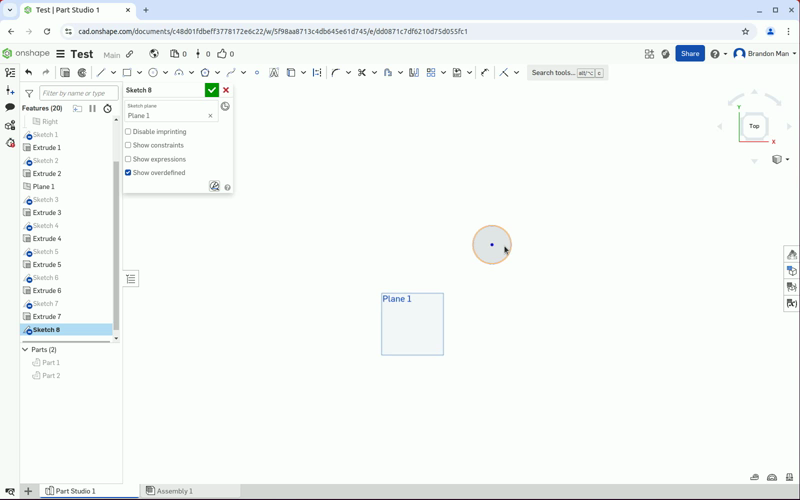
scroll(6)
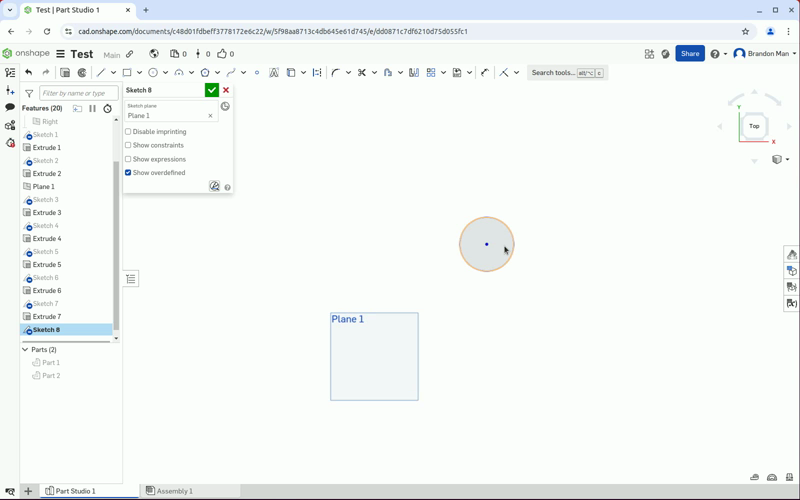
scroll(6)
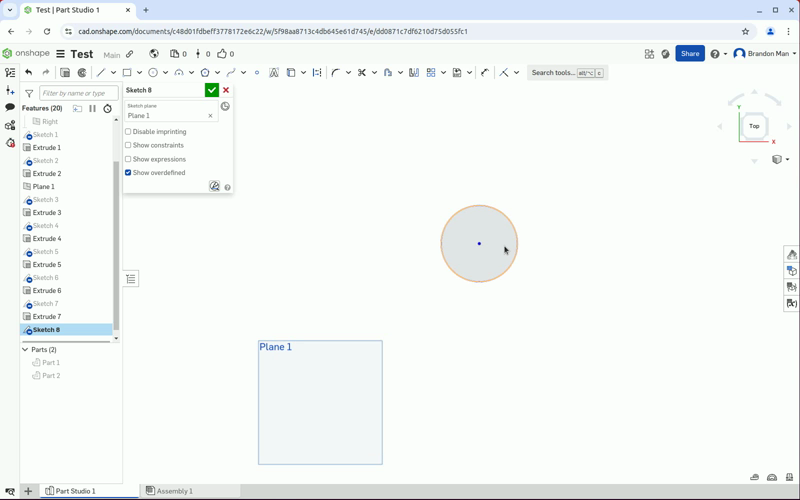
scroll(6)
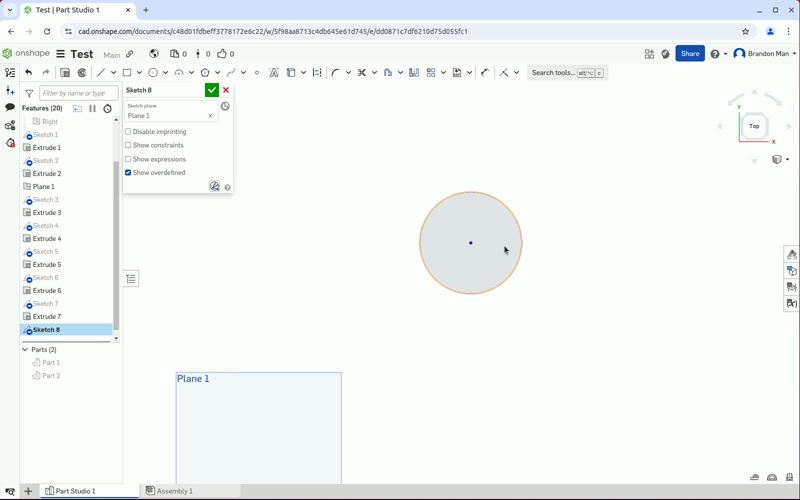
scroll(6)
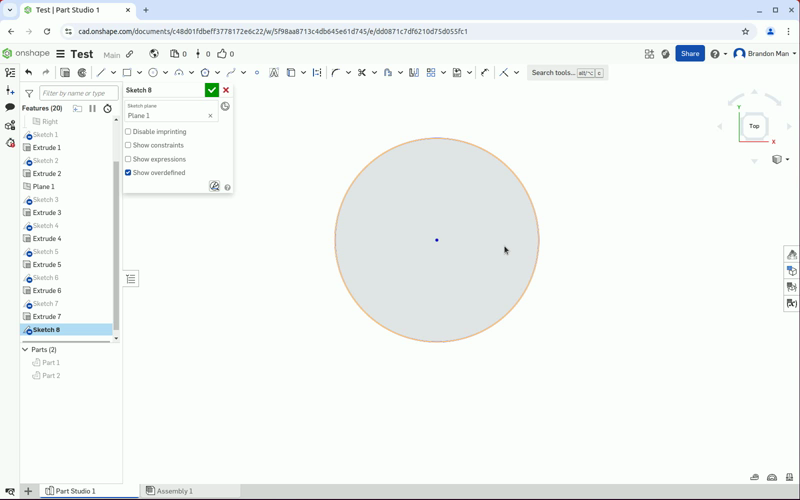
click(504, 245)
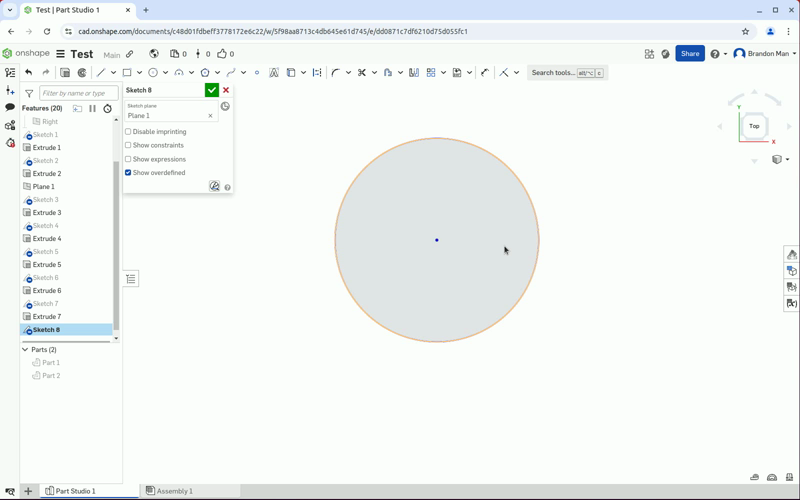
scroll(-6)
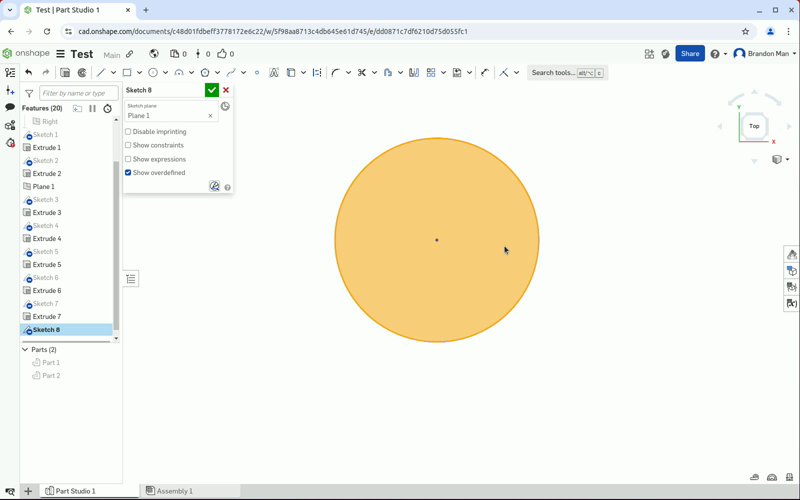
scroll(-6)
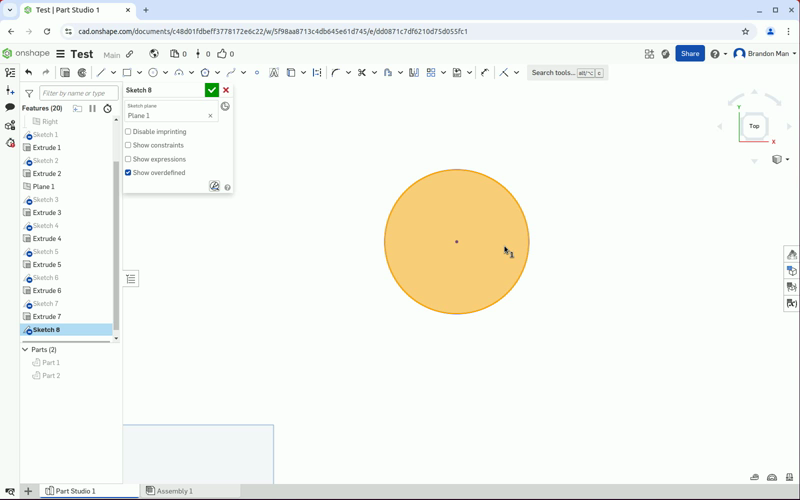
scroll(-6)
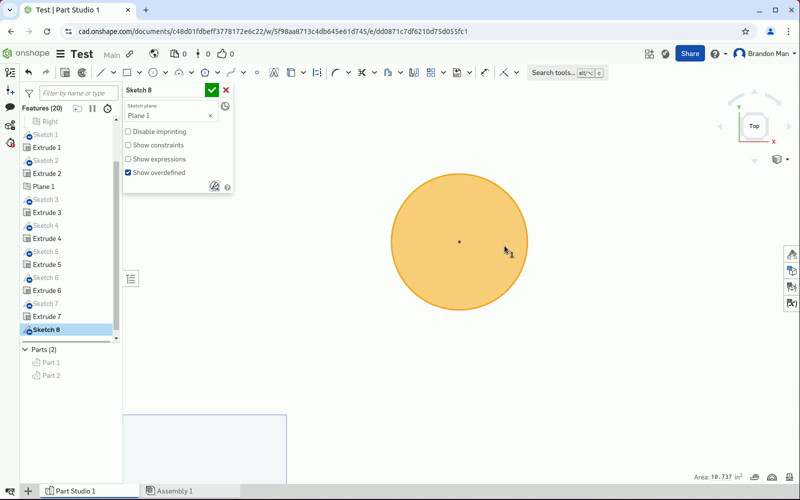
scroll(-6)
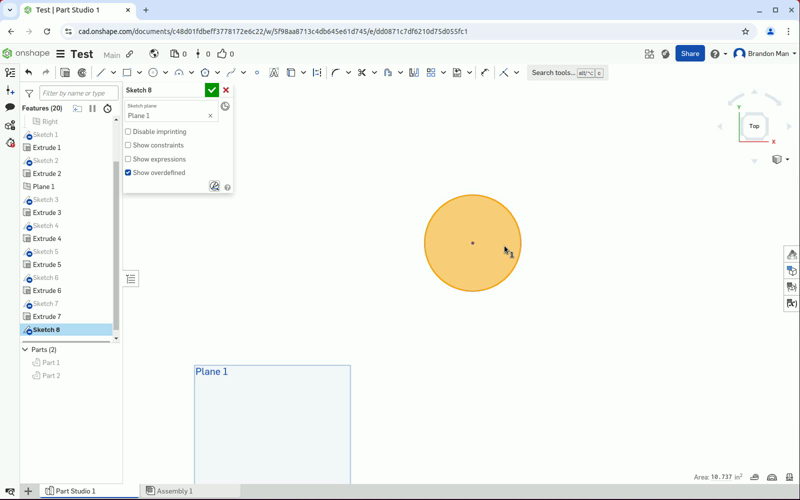
scroll(-6)
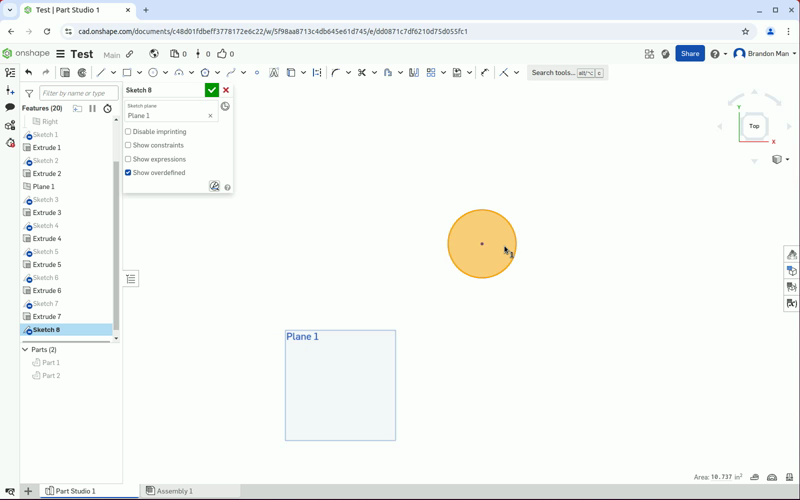
scroll(-6)
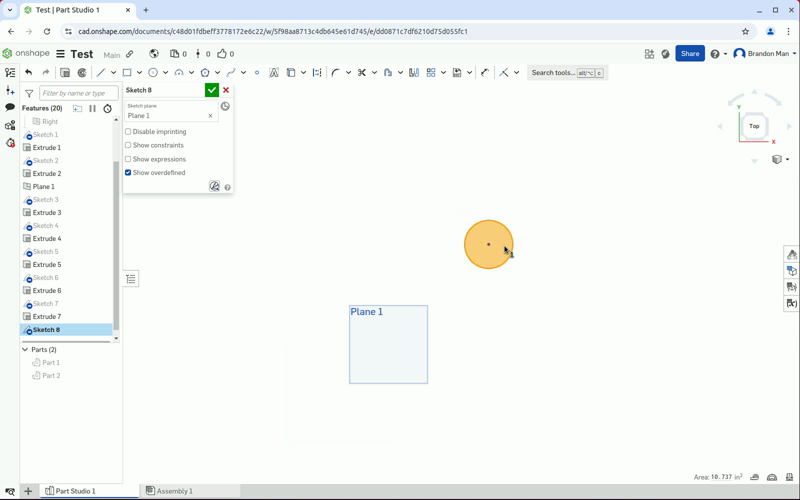
scroll(-6)
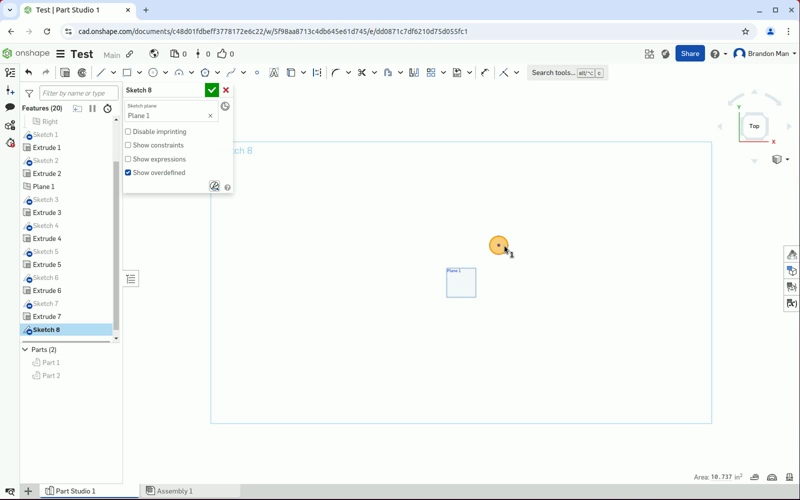
mouse_move(73, 352)
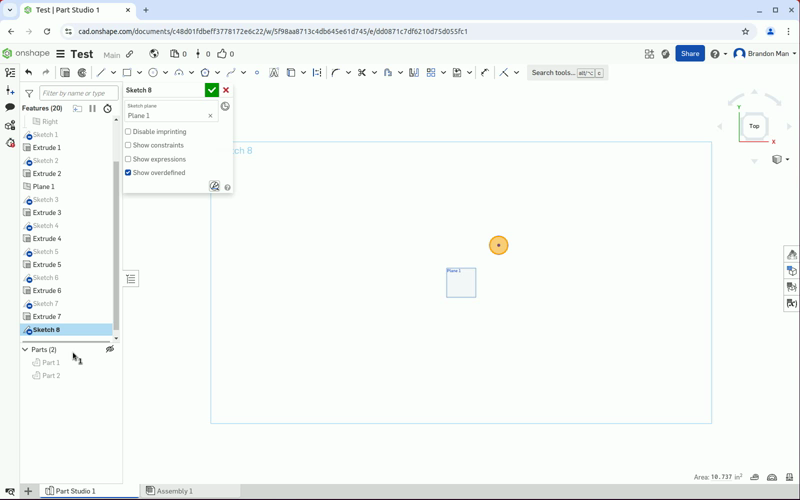
key(shift+y)
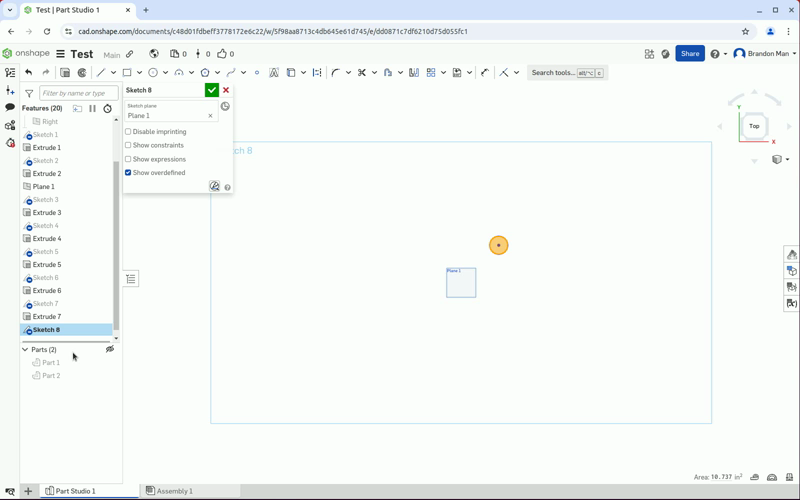
key(shift+e)
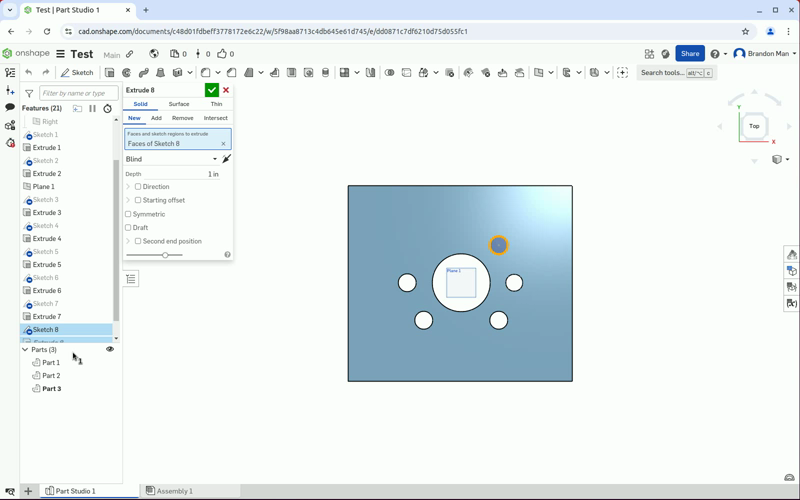
mouse_move(143, 106)
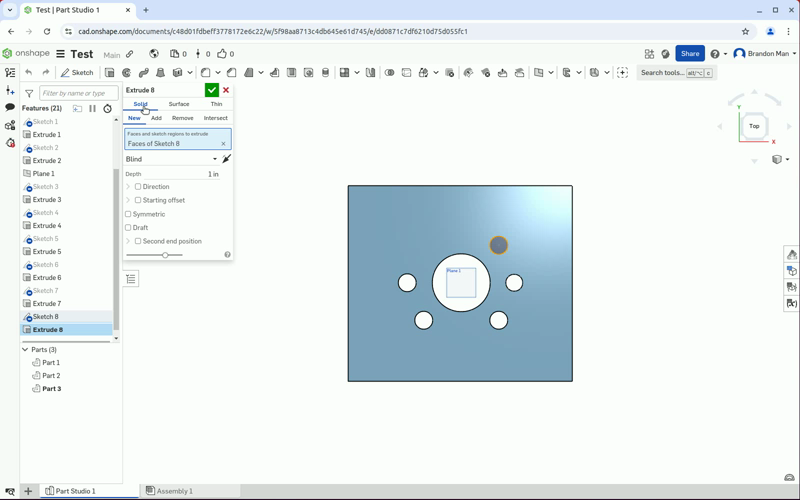
click(143, 106)
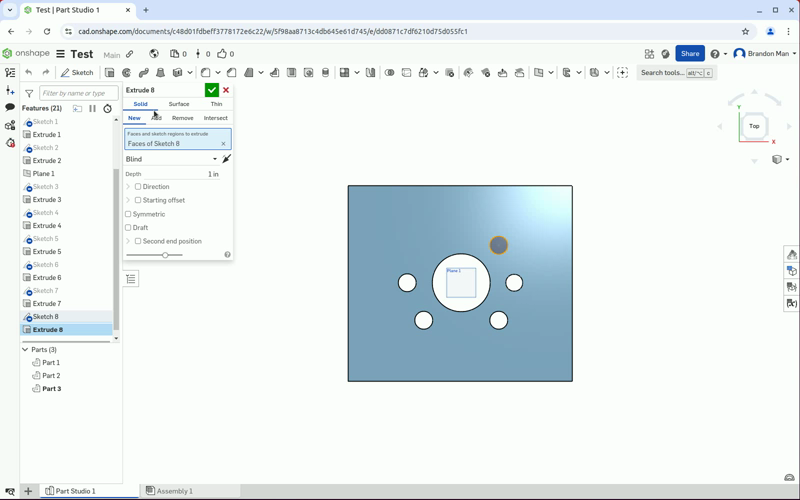
mouse_move(186, 120)
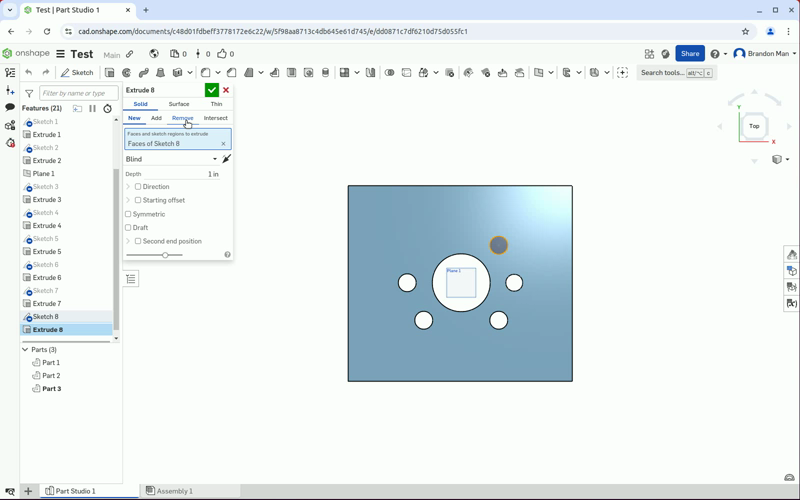
click(186, 120)
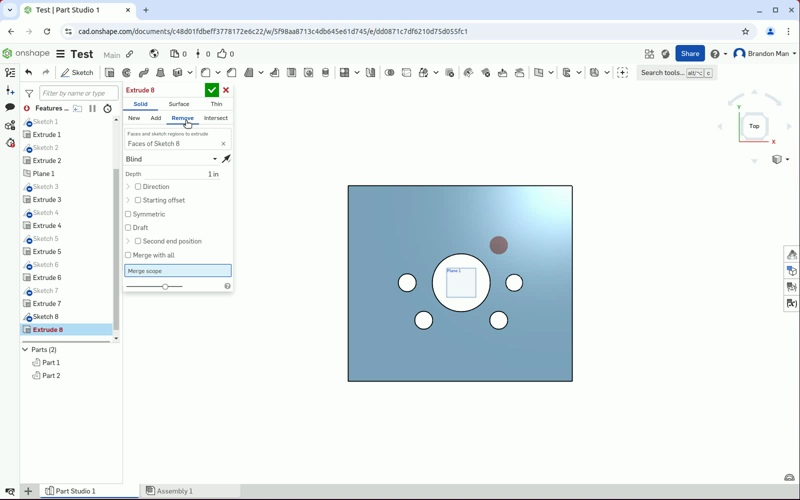
key(tab, 4)
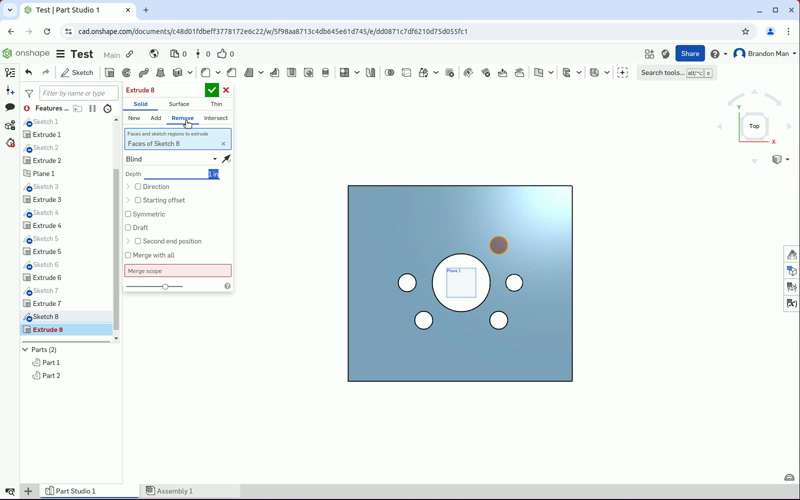
text(14.443)
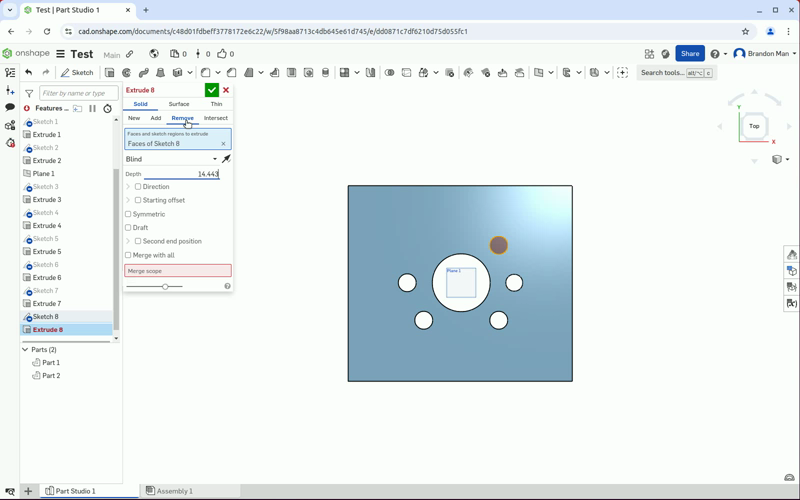
key(tab, 6)
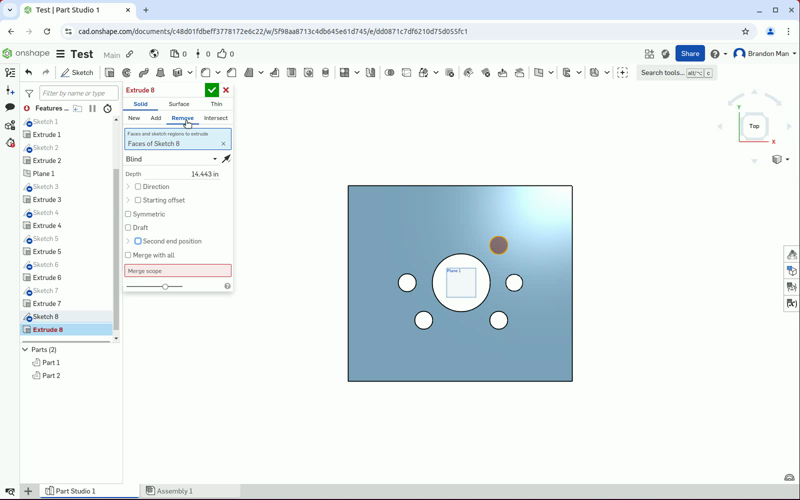
key(space)
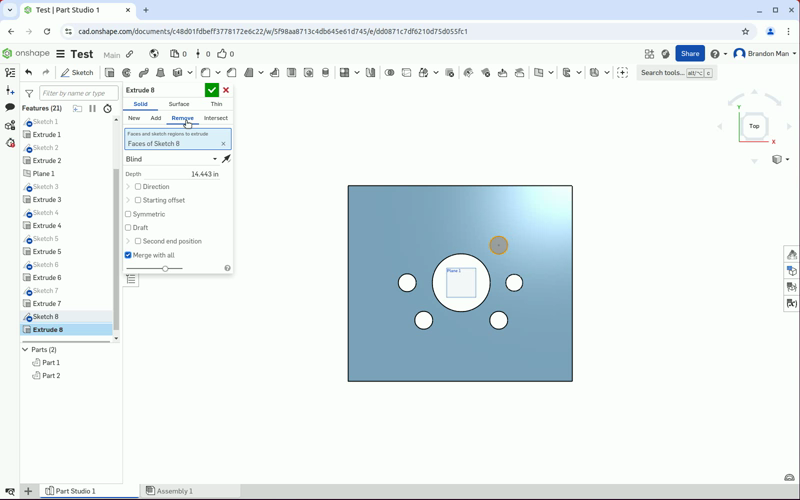
key(enter)
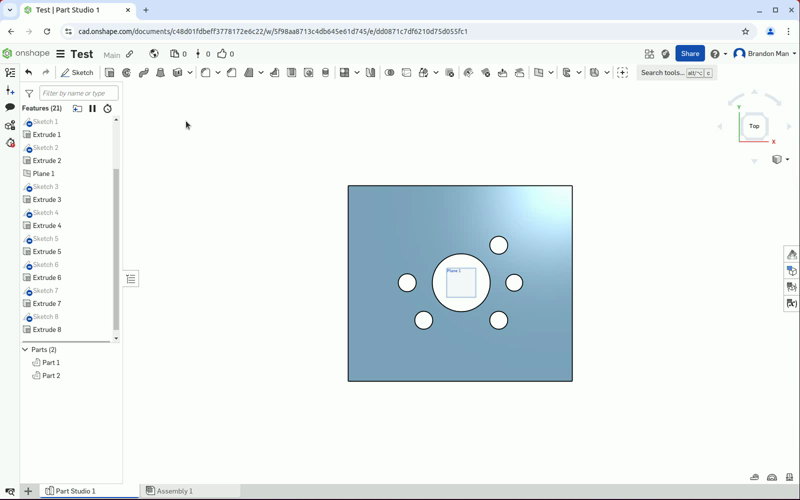
key(shift+h)
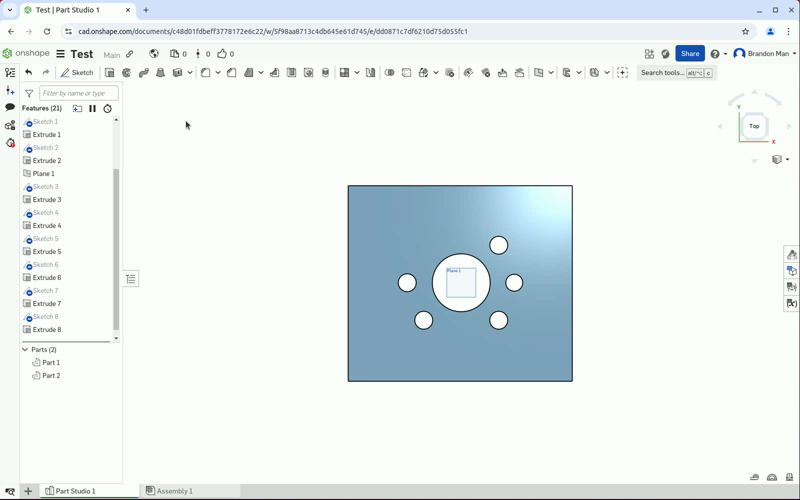
key(shift+h)
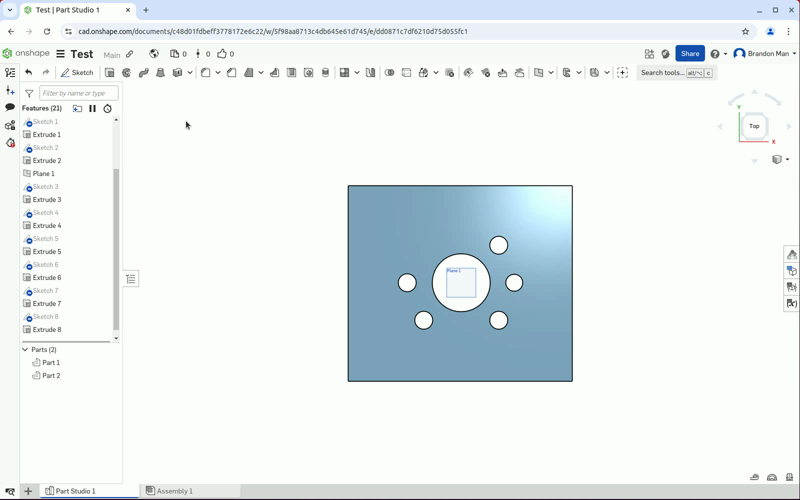
mouse_move(69, 124)
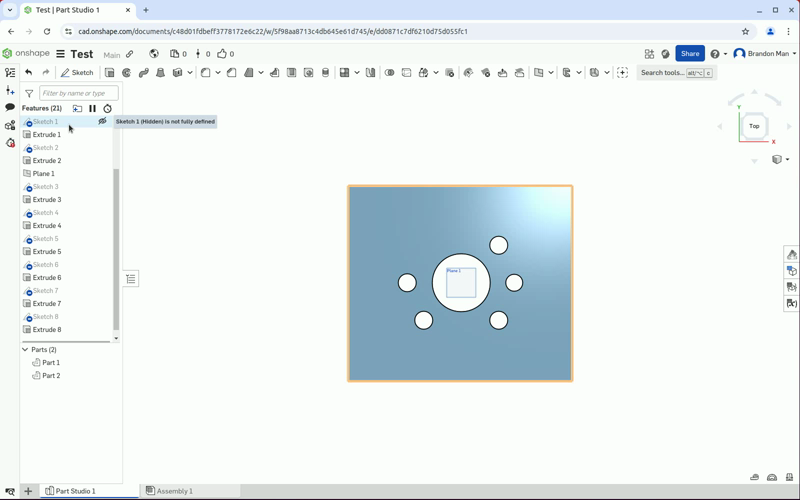
click(69, 124)
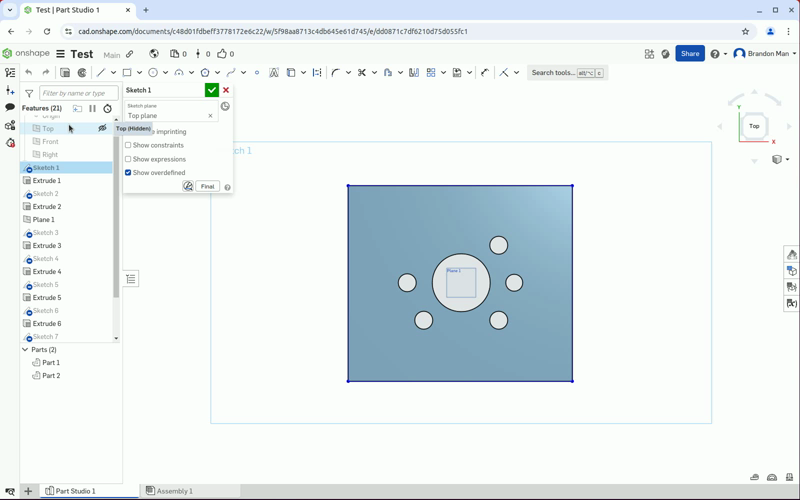
mouse_move(229, 92)
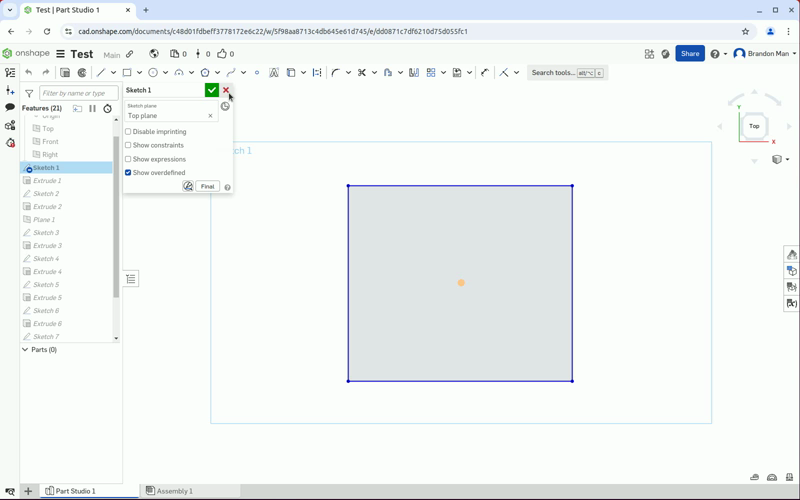
click(229, 92)
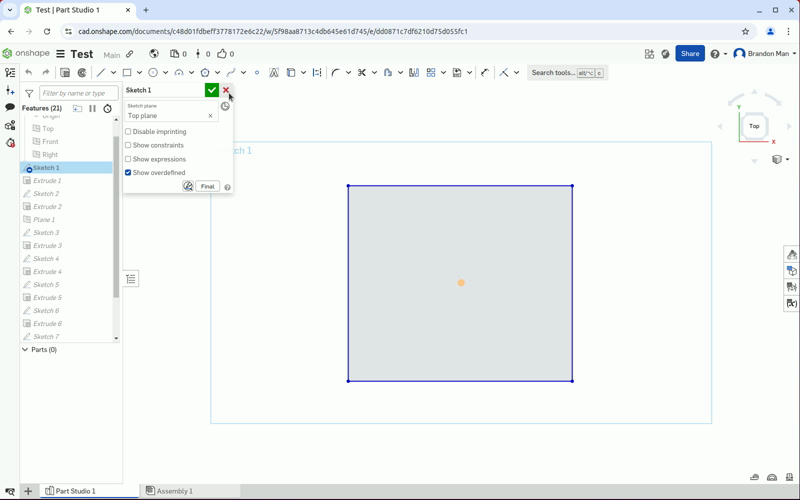
key(shift+s)
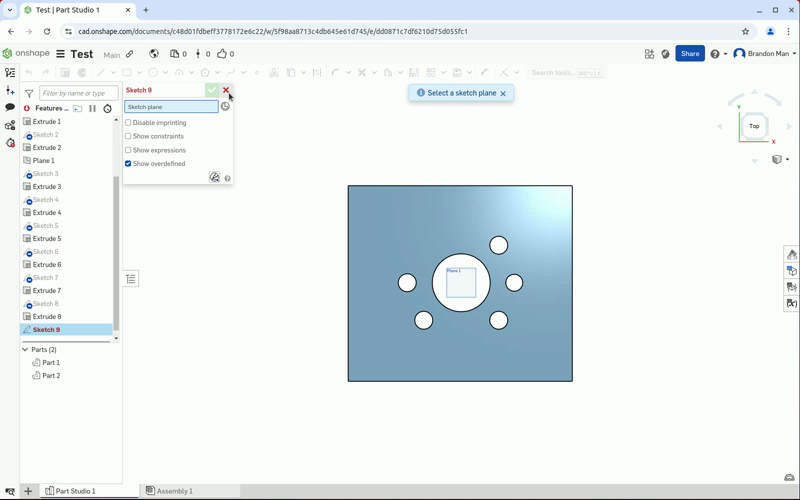
mouse_move(69, 163)
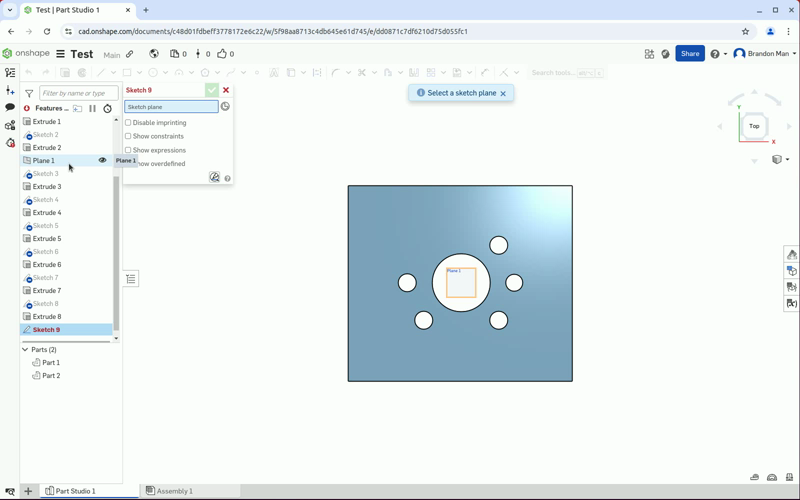
click(69, 163)
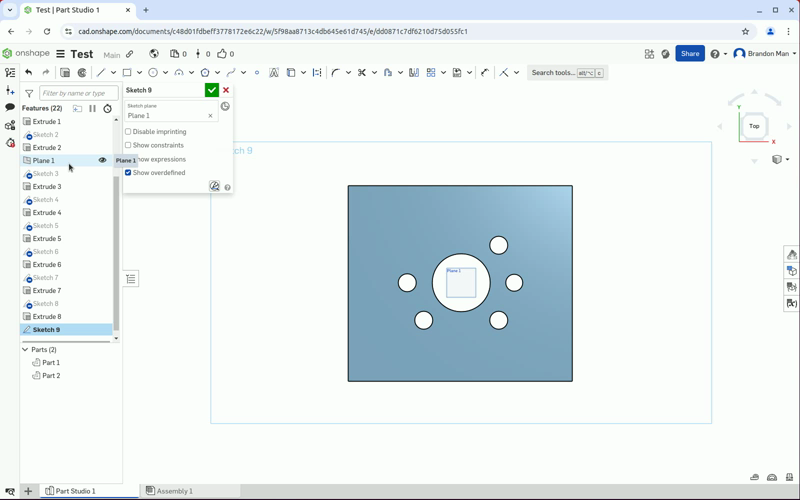
mouse_move(73, 352)
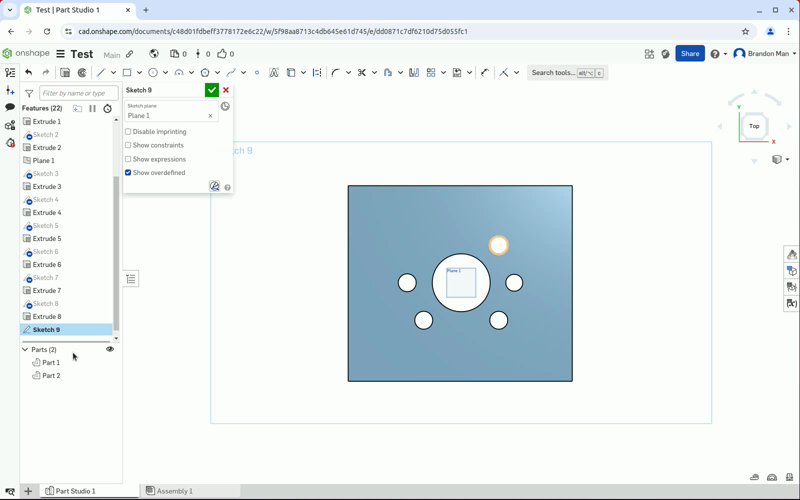
key(y)
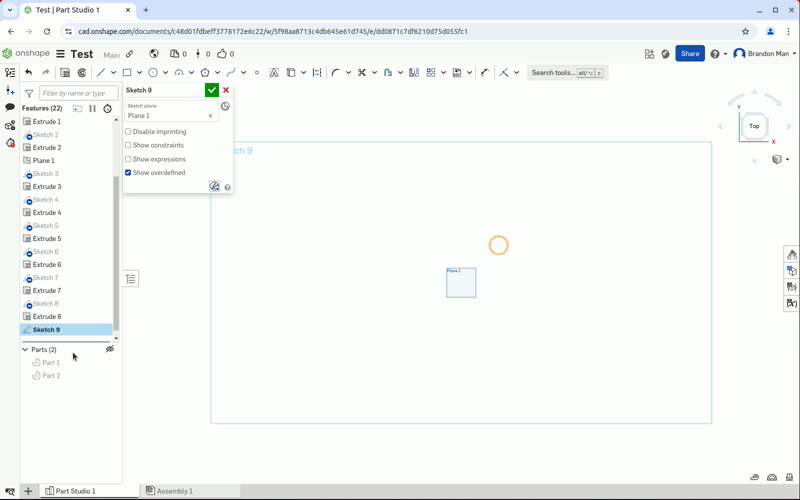
key(c)
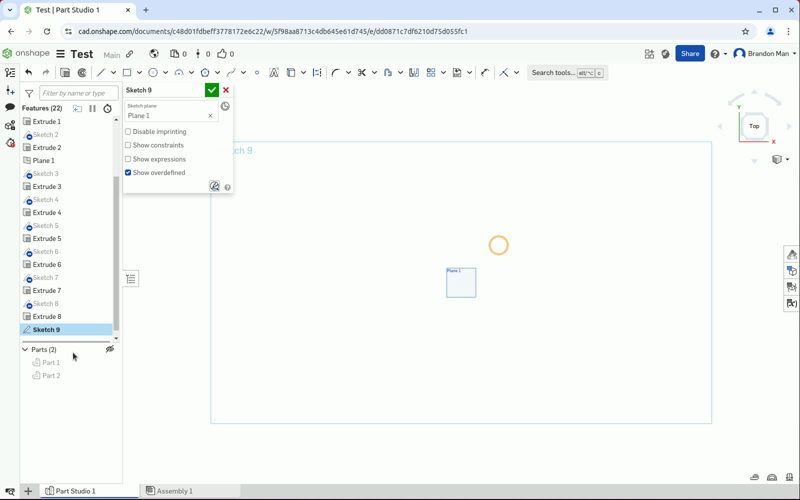
key_down(shift)
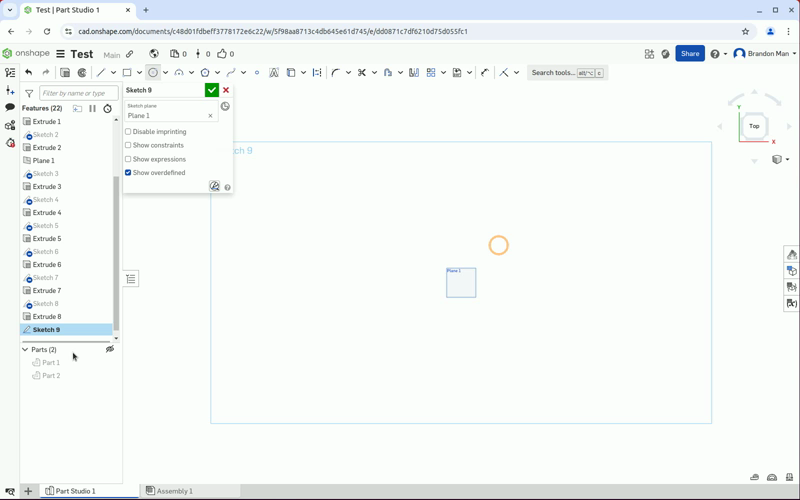
mouse_move(423, 245)
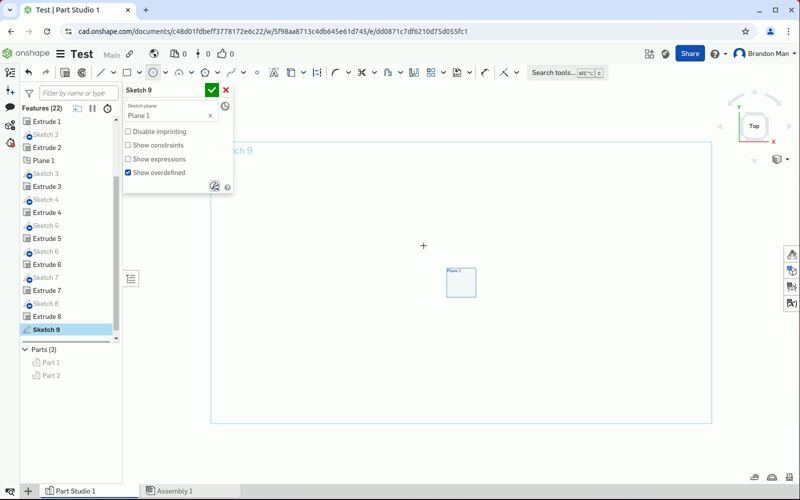
click(423, 245)
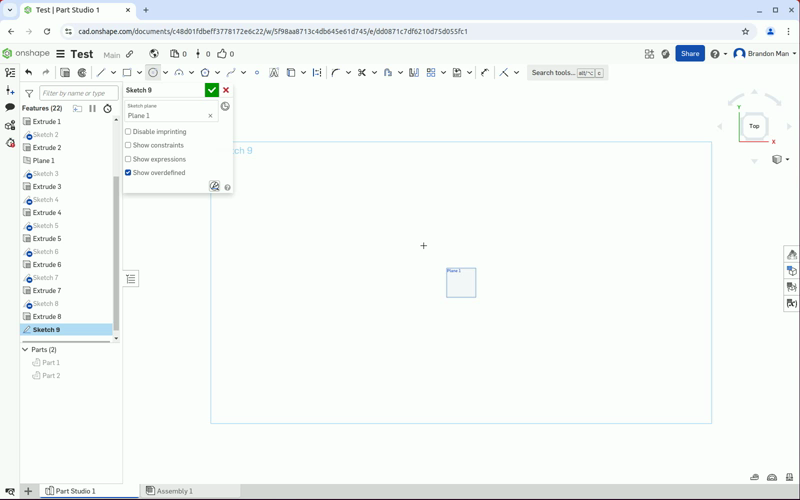
key_up(shift)
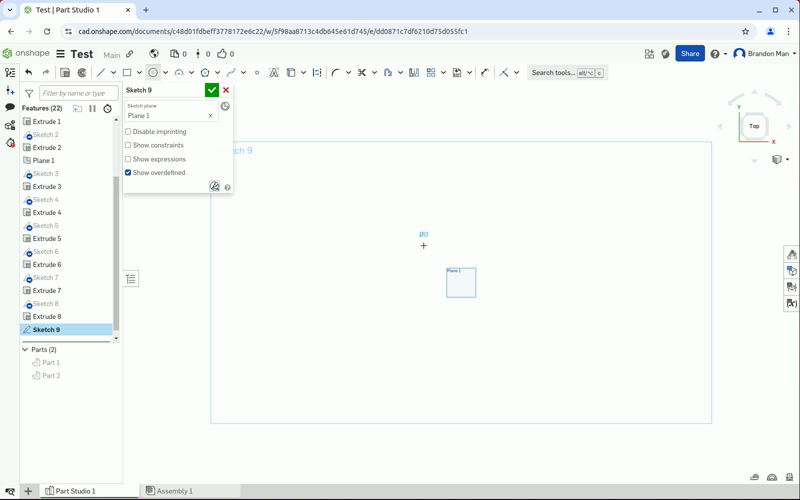
mouse_move(432, 245)
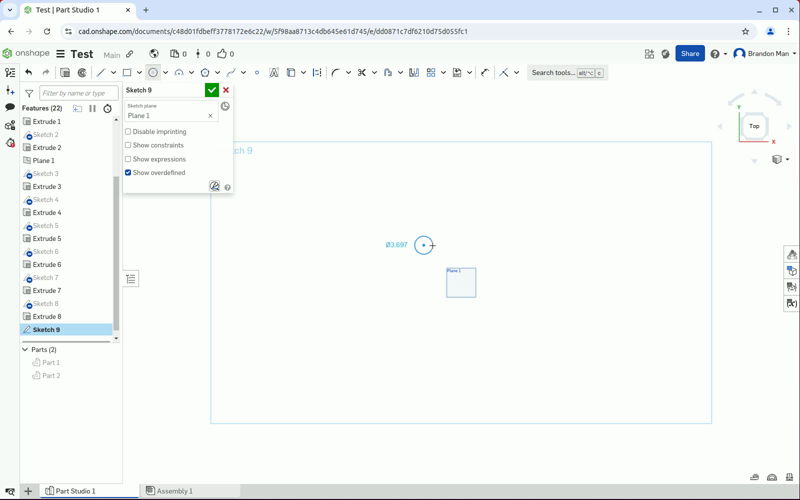
click(432, 245)
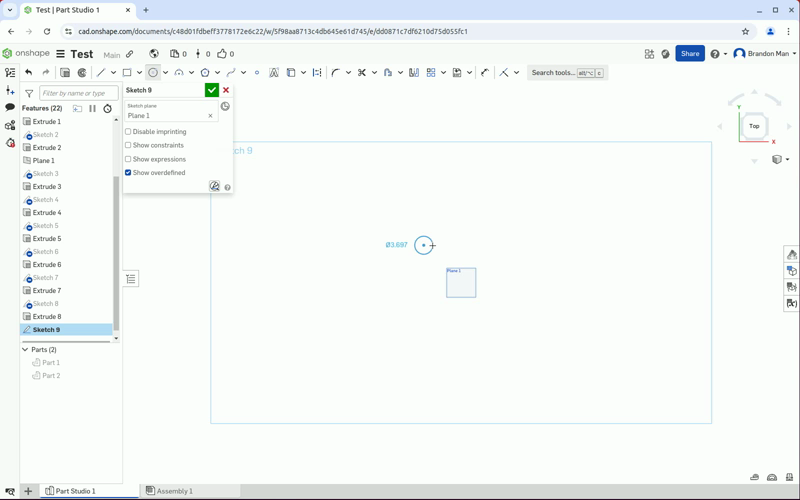
key(esc)
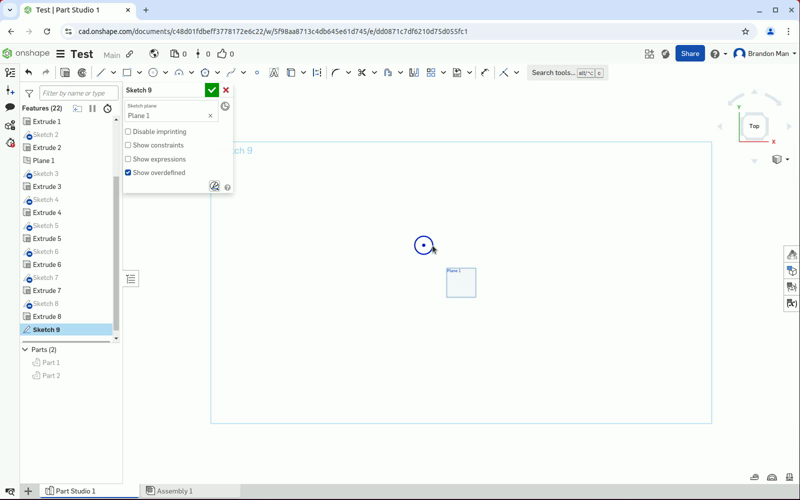
mouse_move(430, 243)
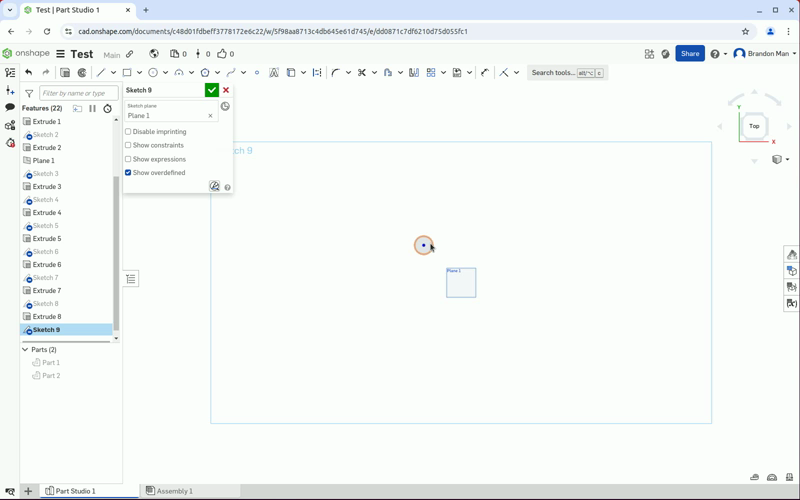
scroll(6)
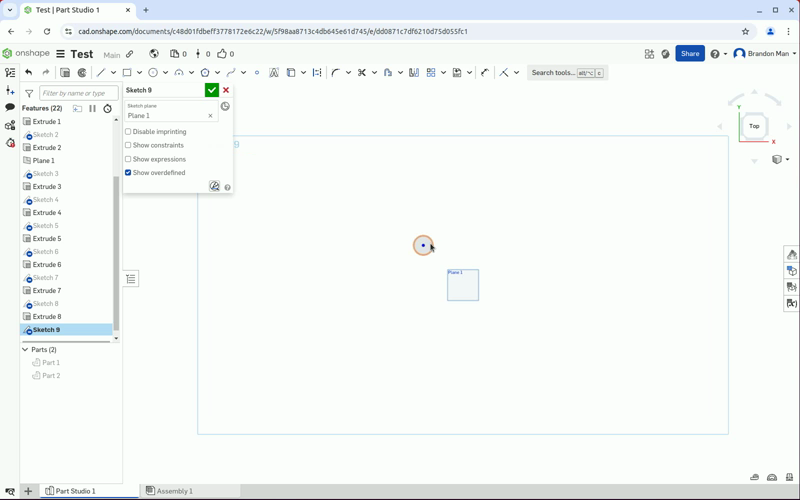
scroll(6)
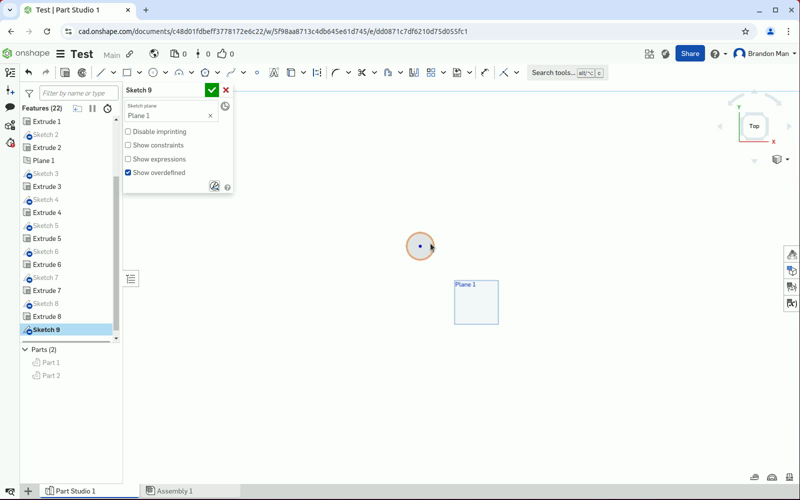
scroll(6)
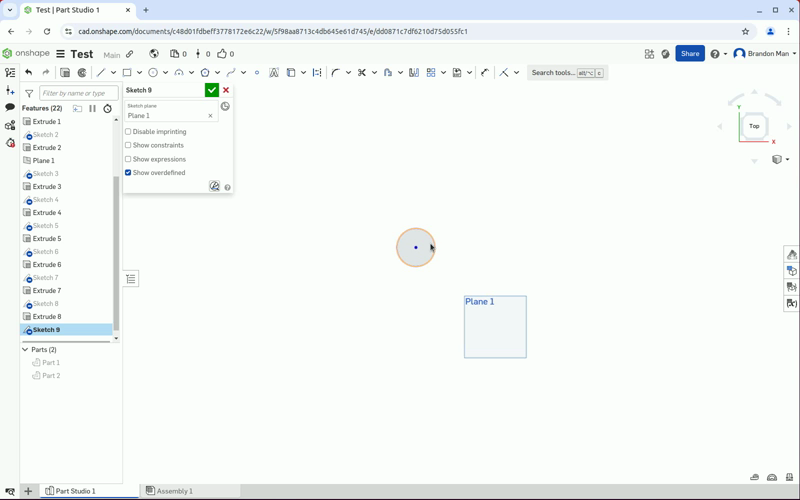
scroll(6)
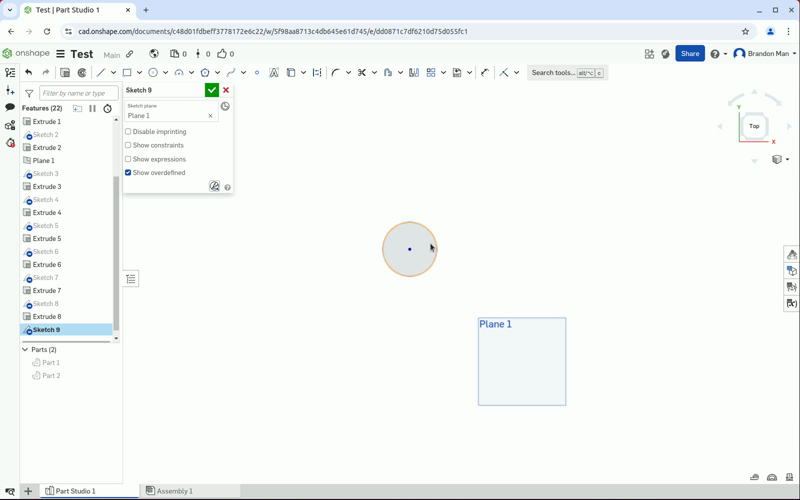
scroll(6)
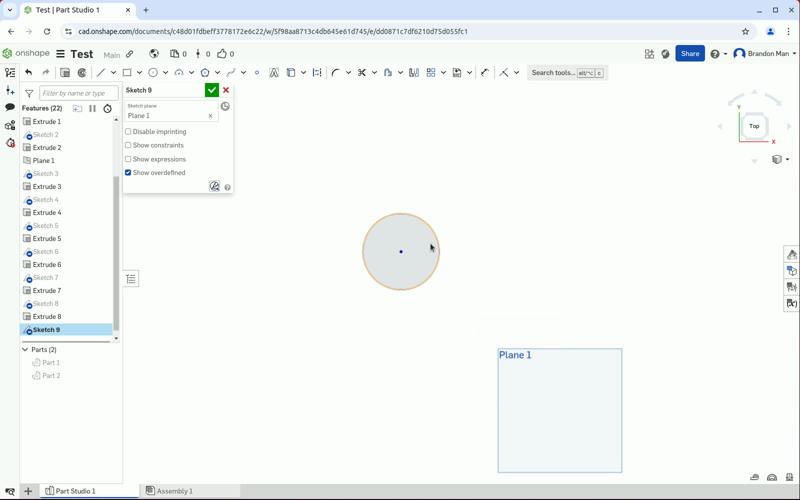
scroll(6)
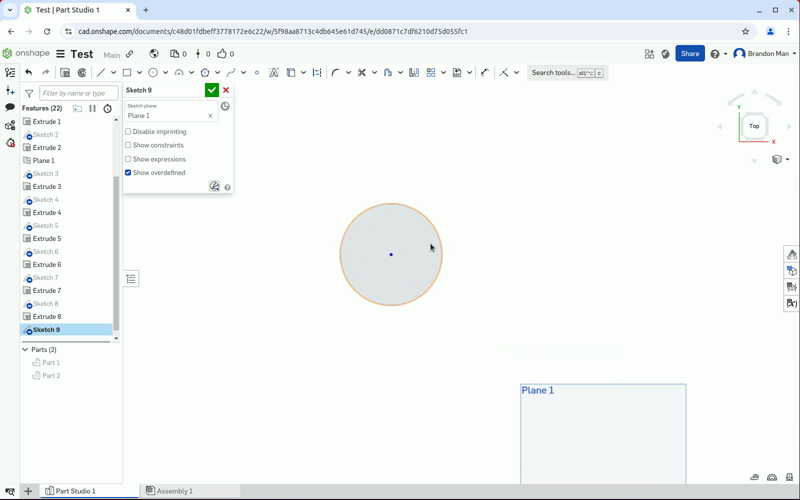
scroll(6)
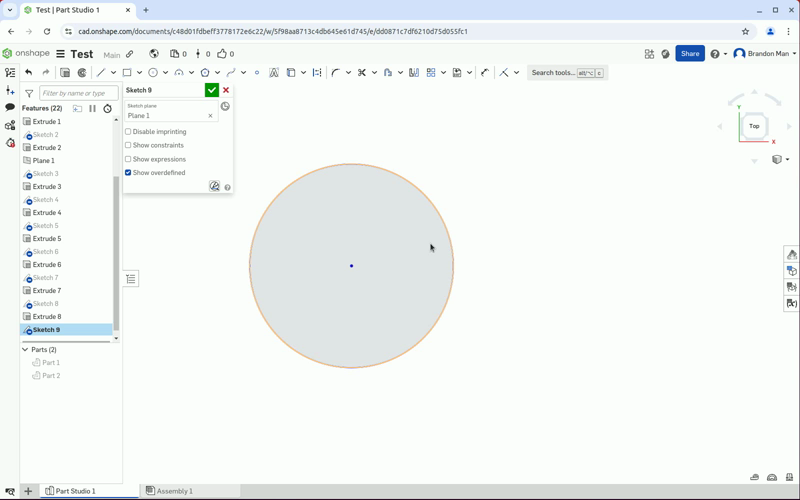
click(430, 243)
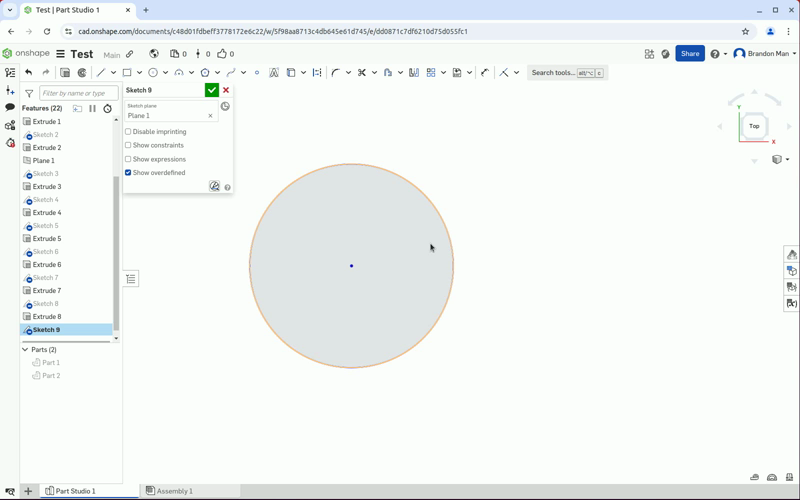
scroll(-6)
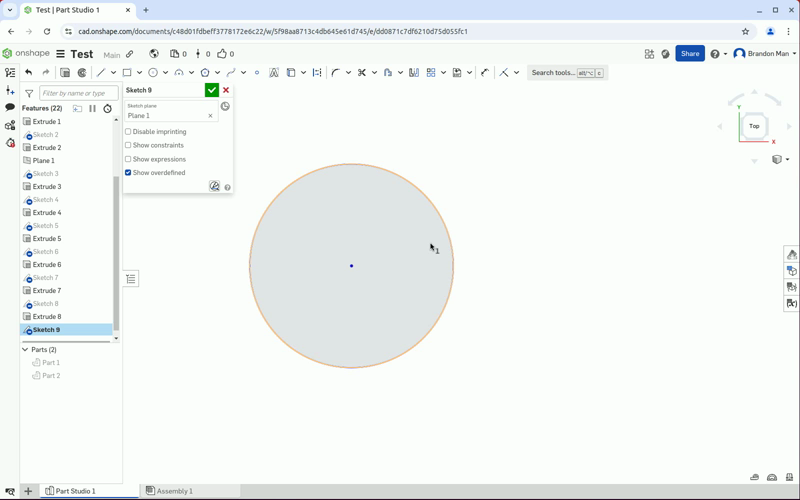
scroll(-6)
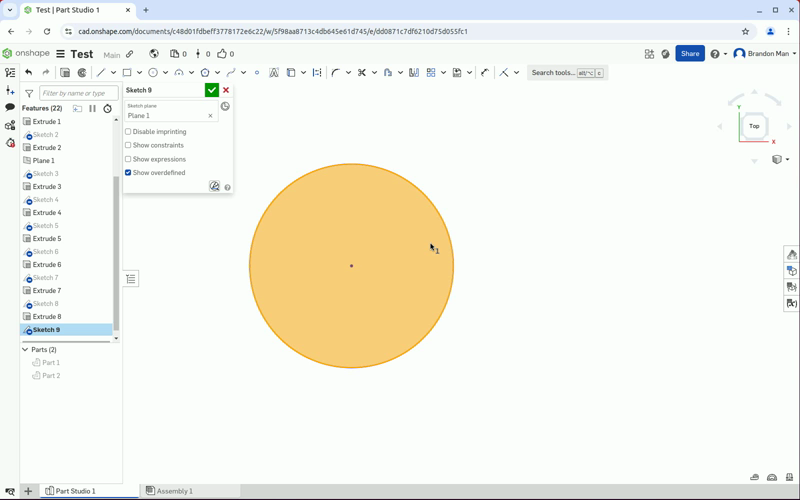
scroll(-6)
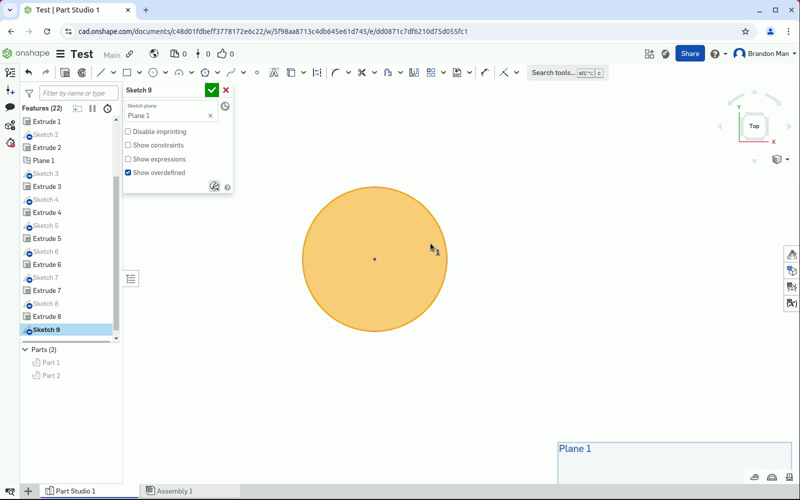
scroll(-6)
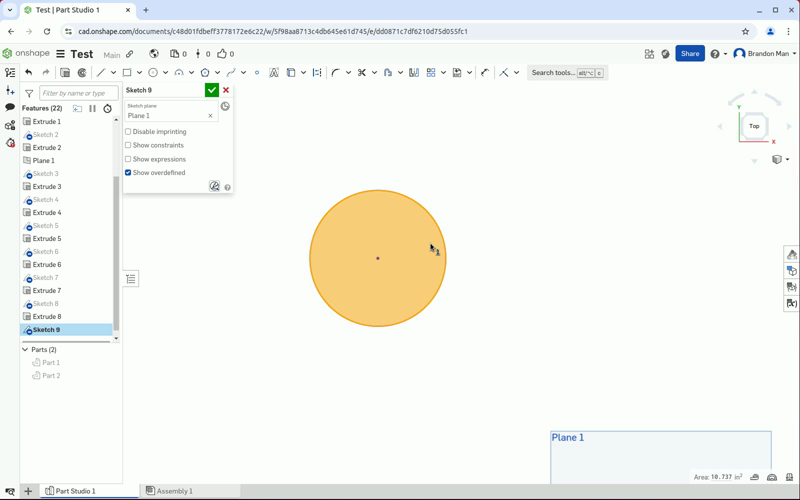
scroll(-6)
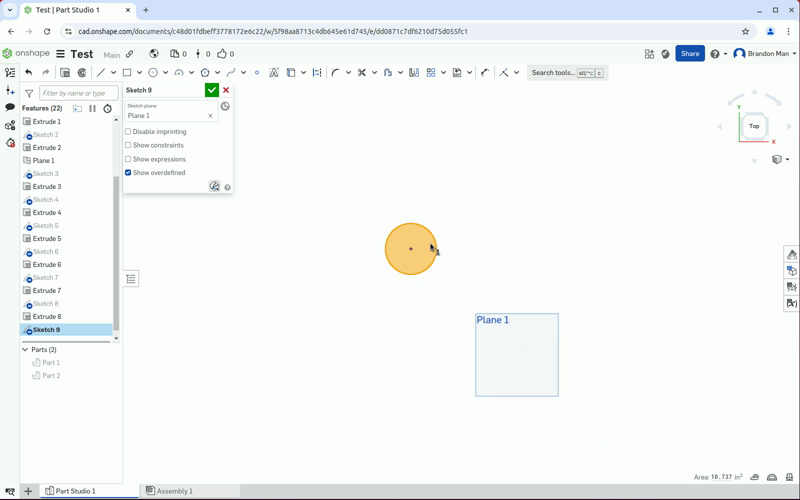
scroll(-6)
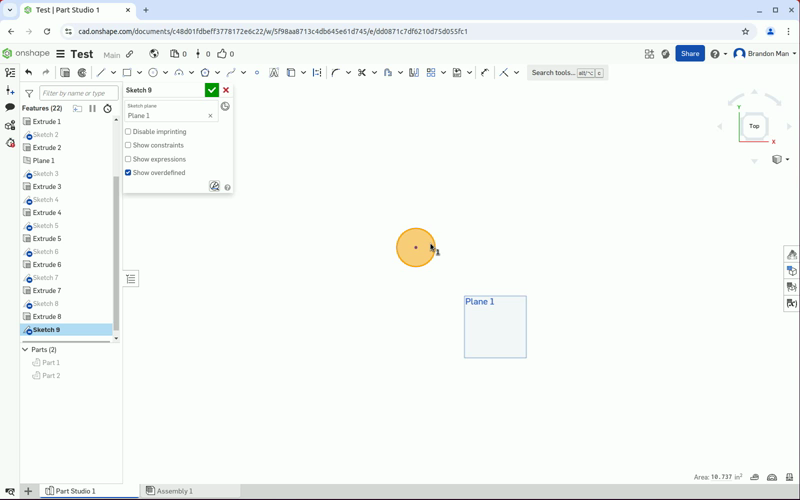
scroll(-6)
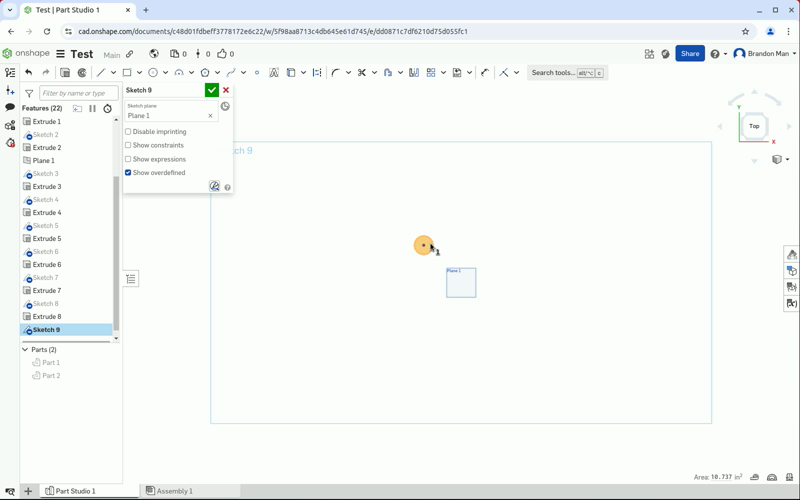
mouse_move(73, 352)
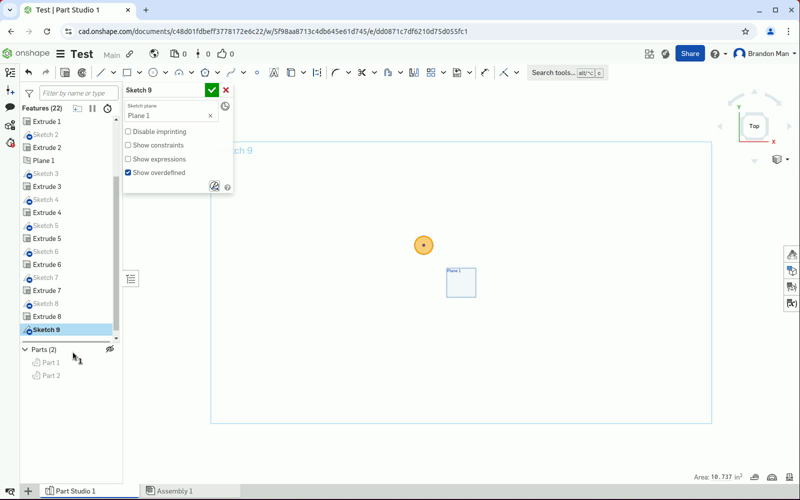
key(shift+y)
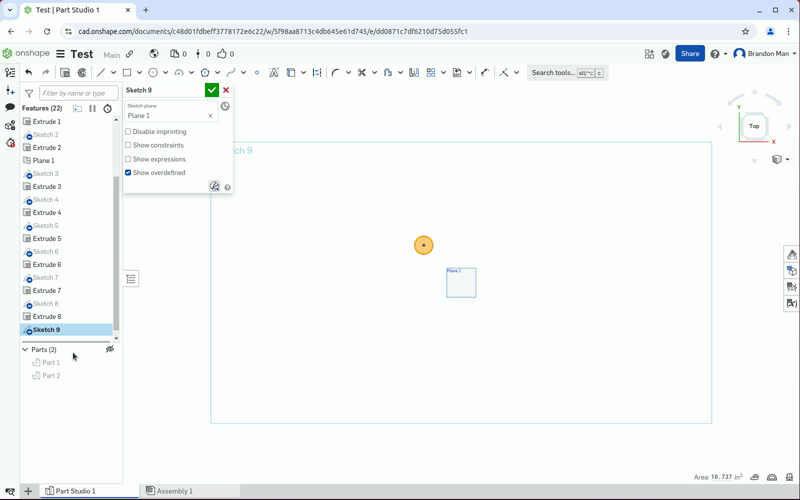
key(shift+e)
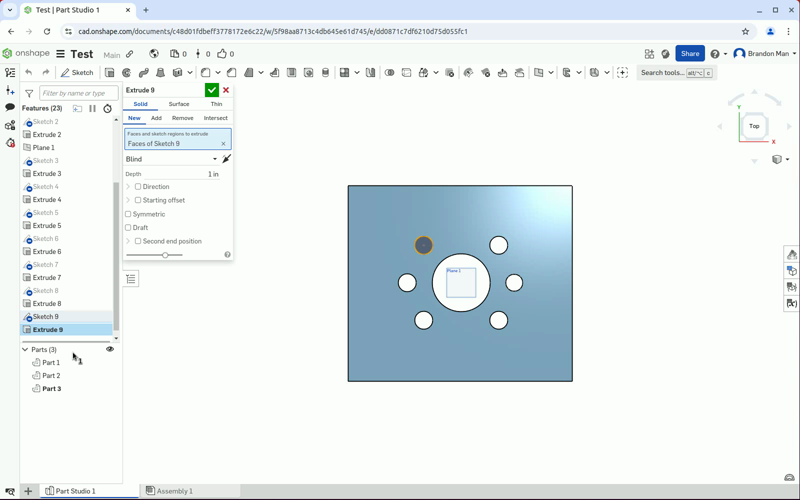
mouse_move(143, 106)
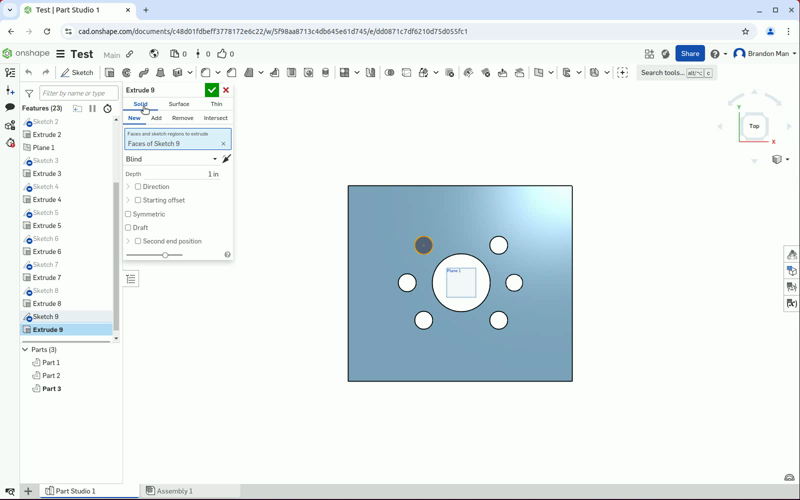
click(143, 106)
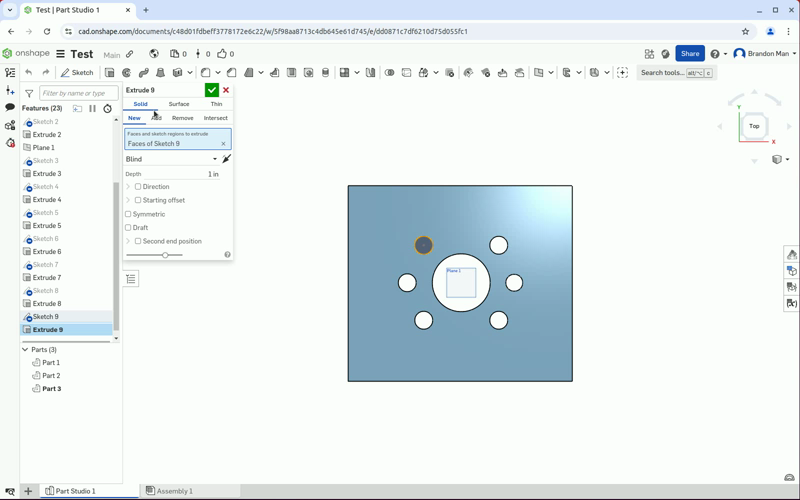
mouse_move(186, 120)
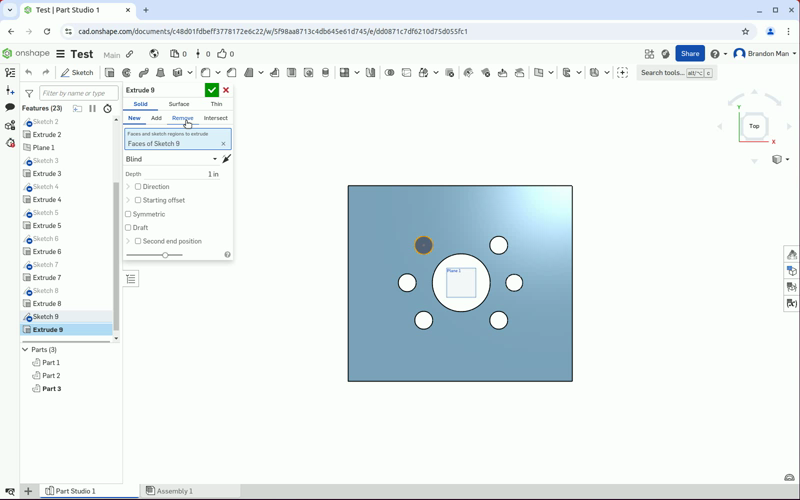
click(186, 120)
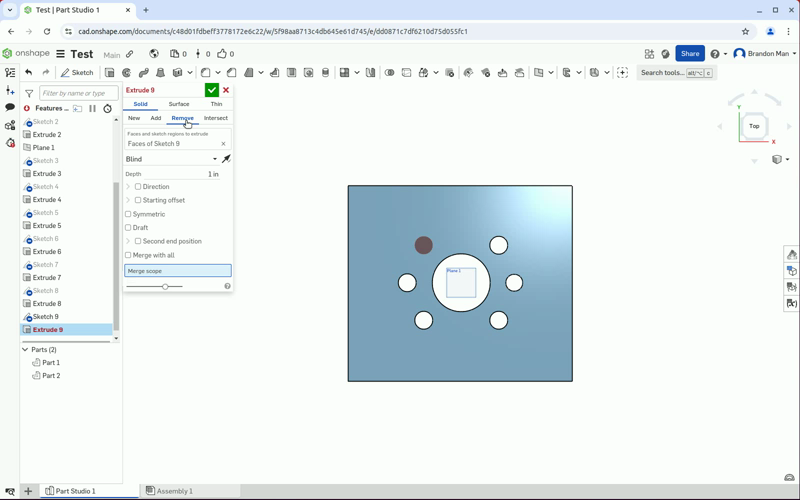
key(tab, 4)
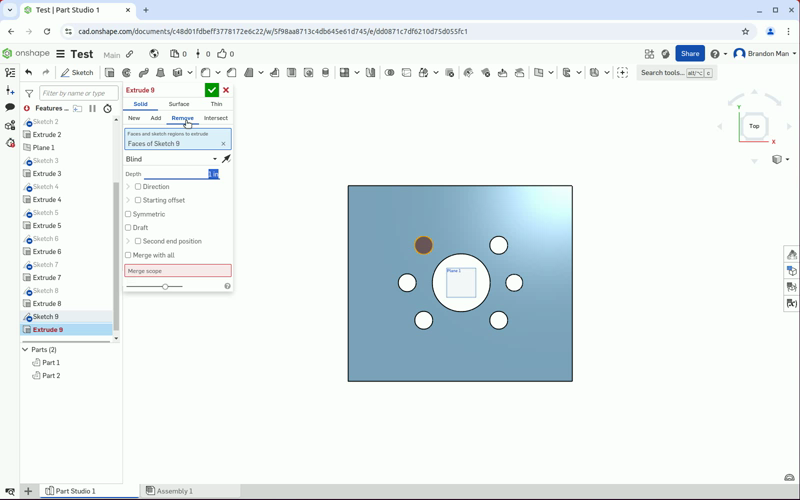
text(14.443)
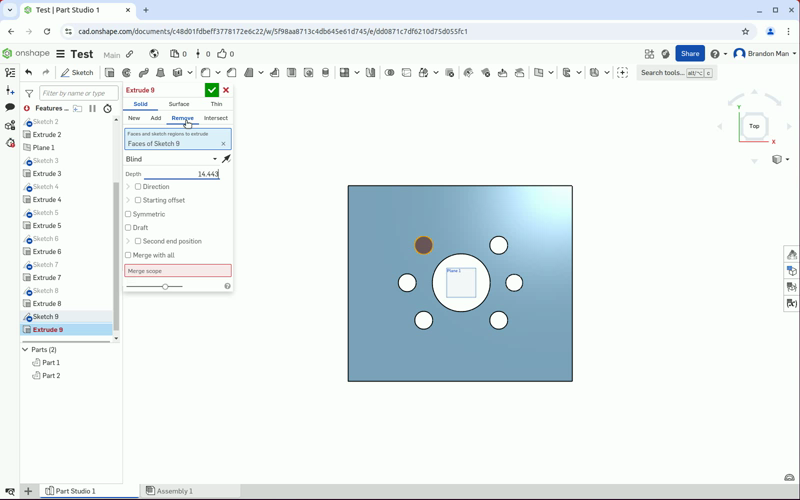
key(tab, 6)
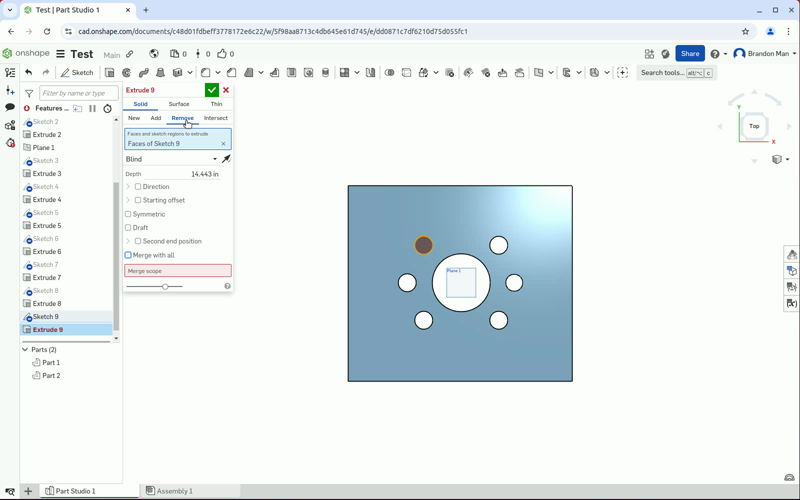
key(space)
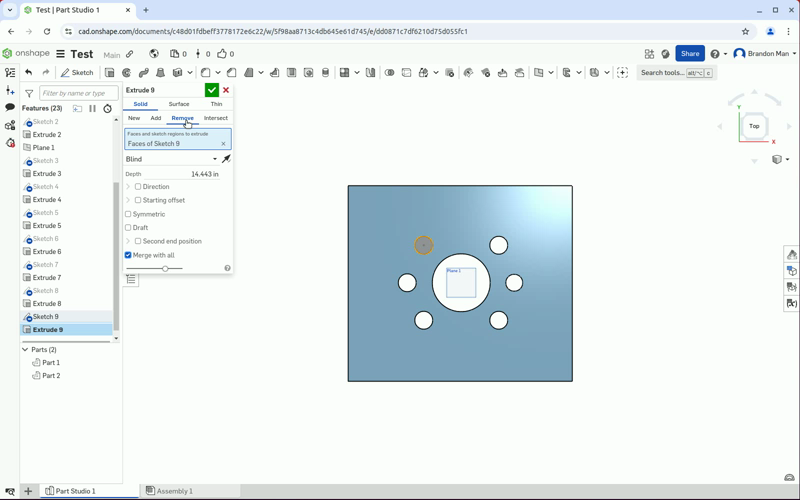
key(enter)
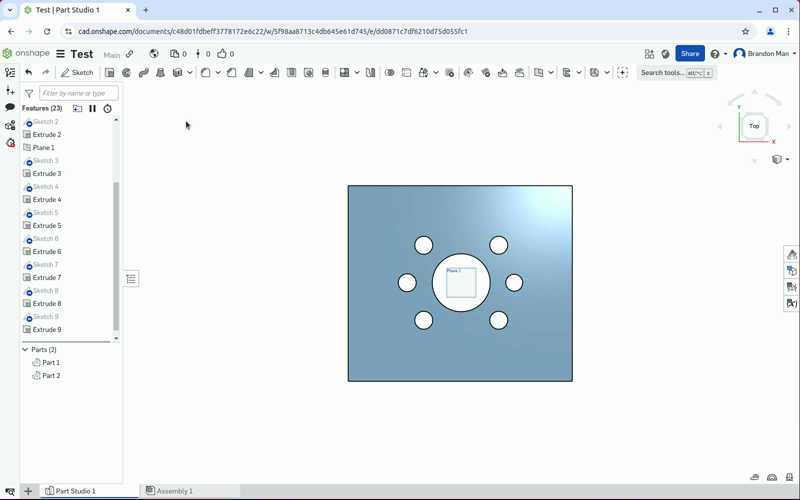
key(shift+h)
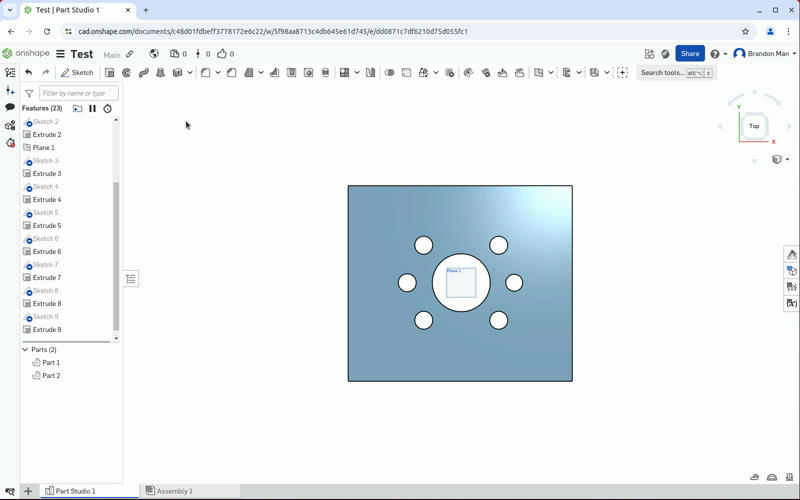
key(shift+h)
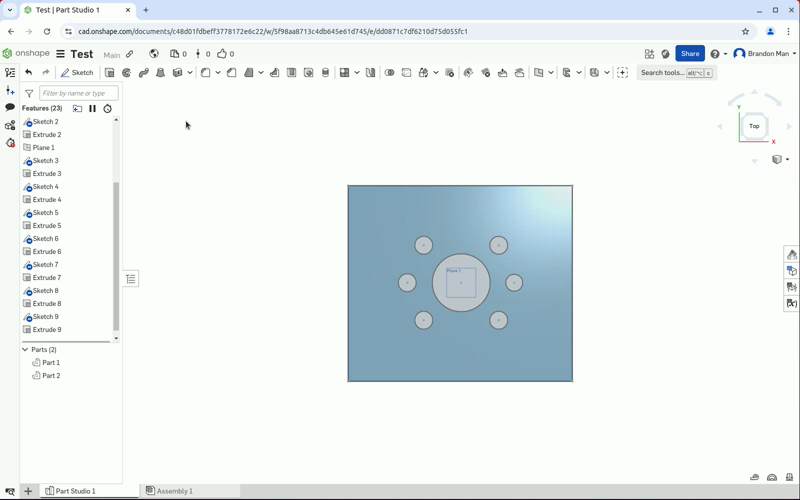
key(shift+7)
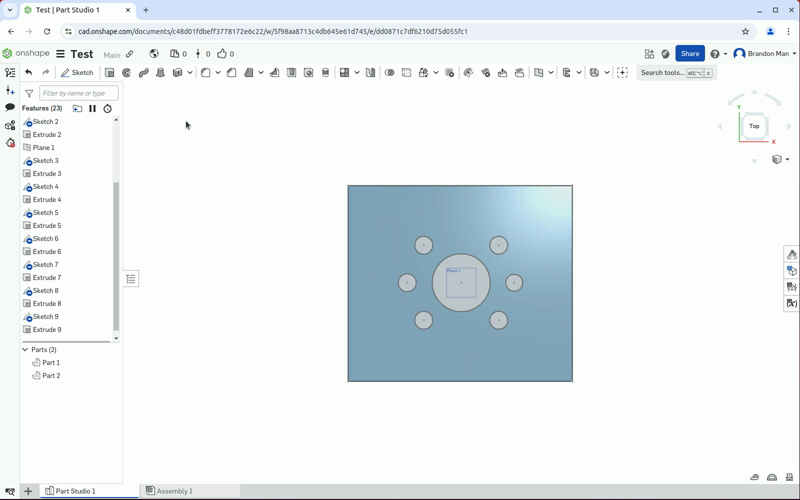
key(up, 3)
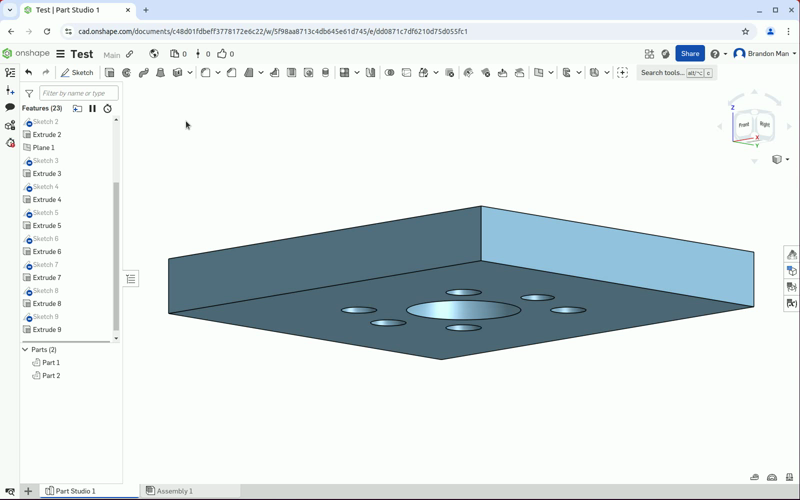
key(left, 3)
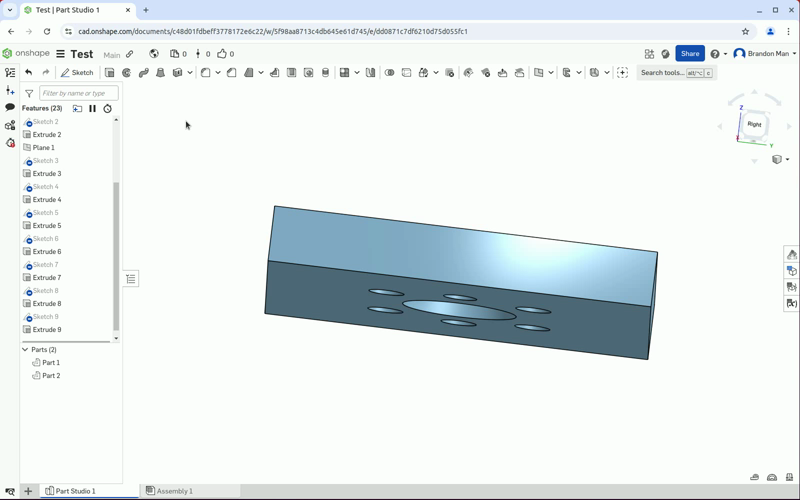
key(right, 3)
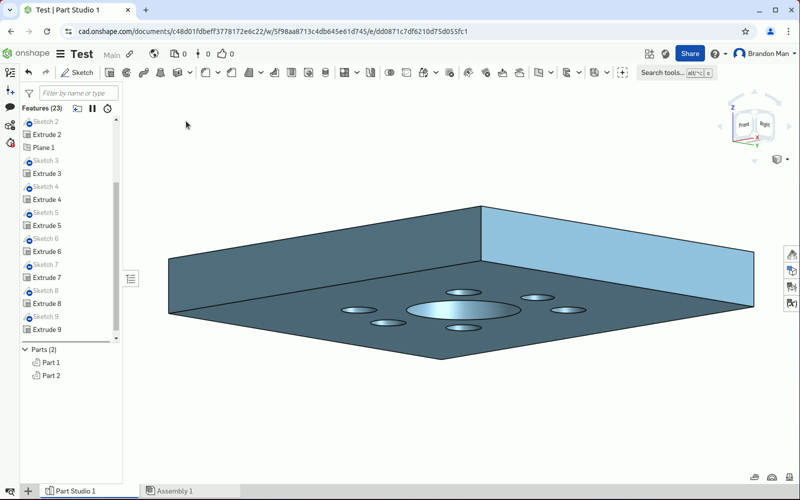
key(down, 3)
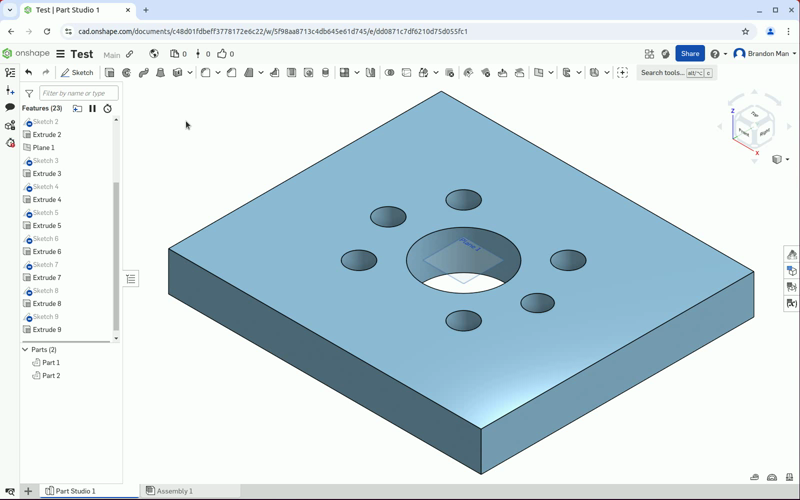
mouse_move(69, 98)
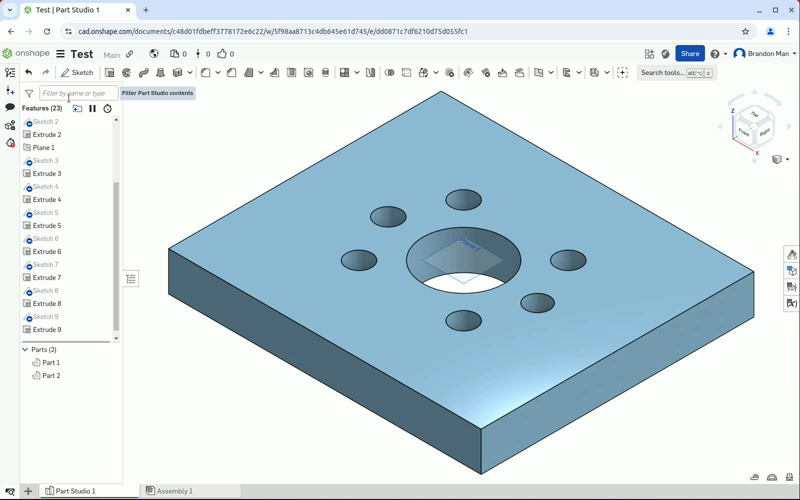
click(69, 98)